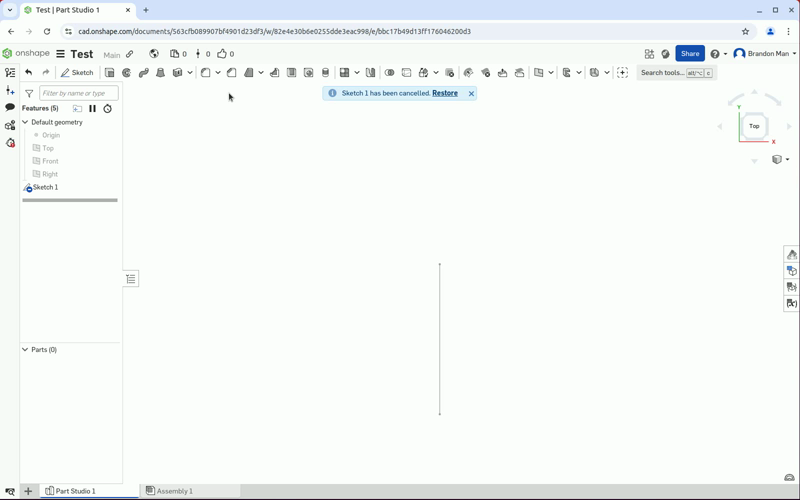
key(shift+h)
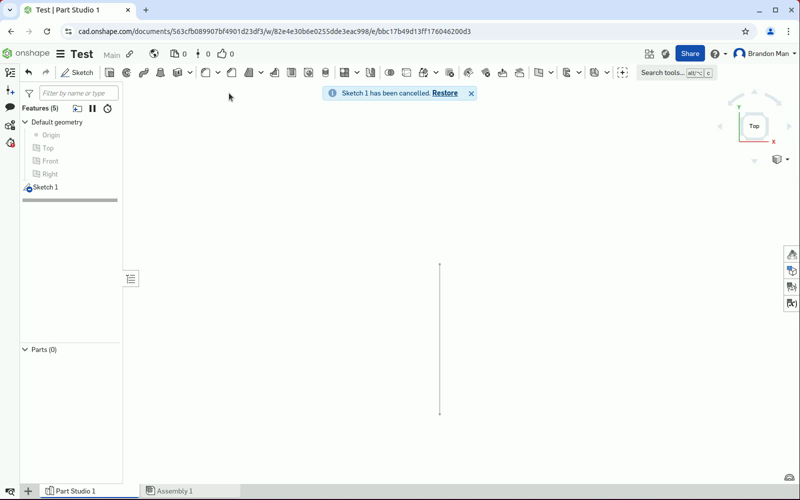
key(shift+s)
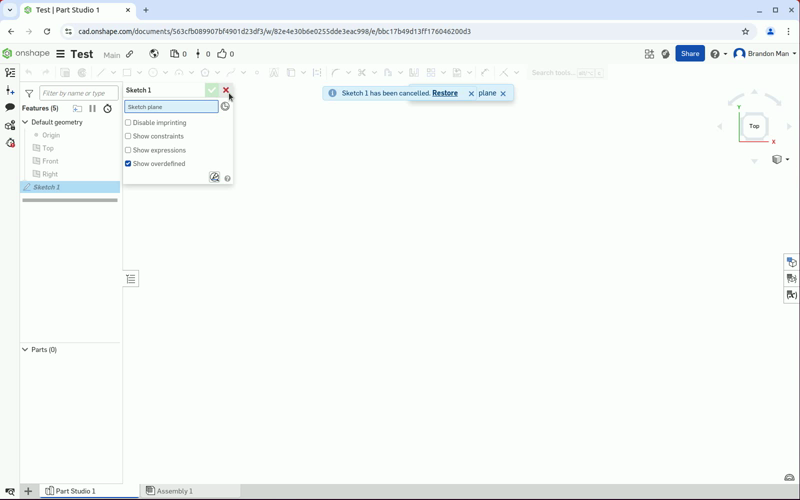
mouse_move(73, 150)
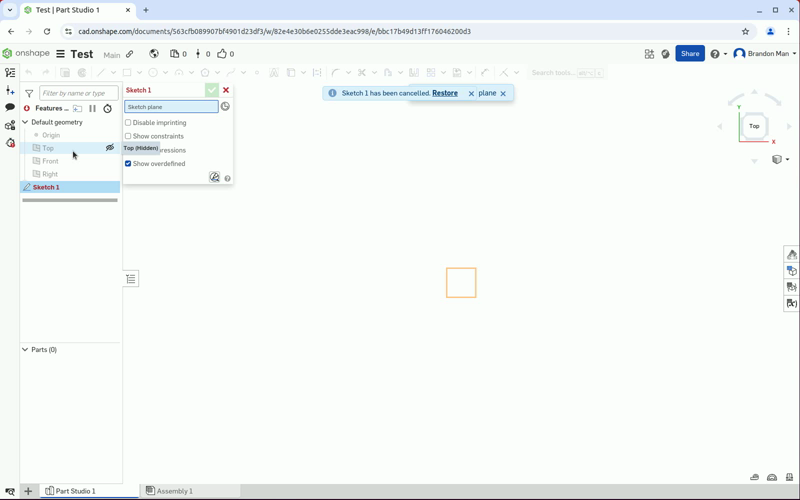
click(73, 150)
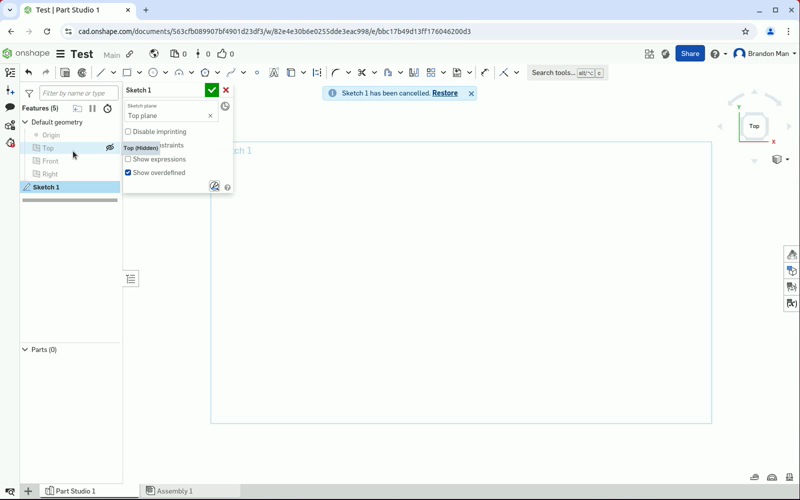
mouse_move(73, 352)
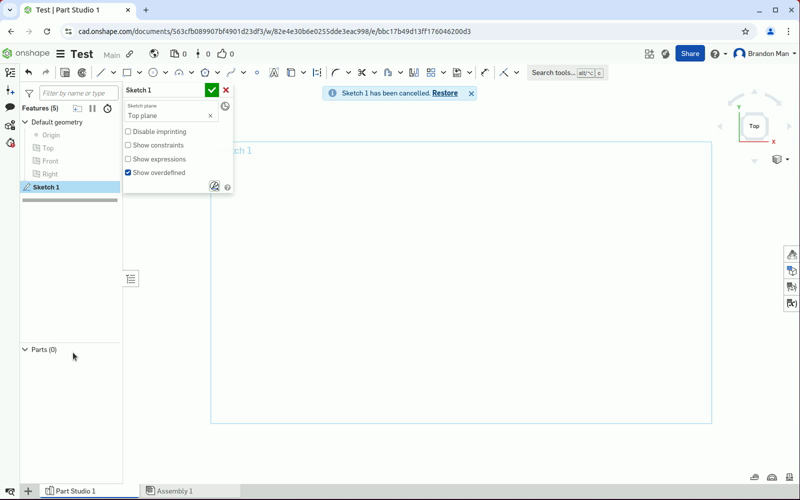
key(y)
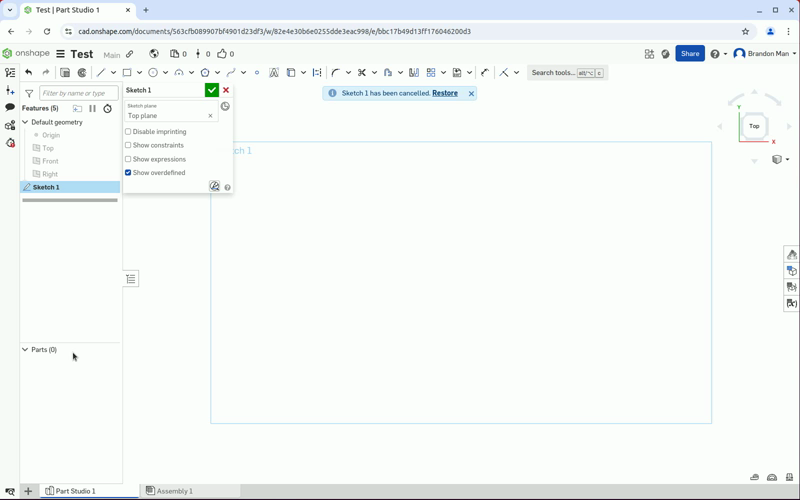
key(l)
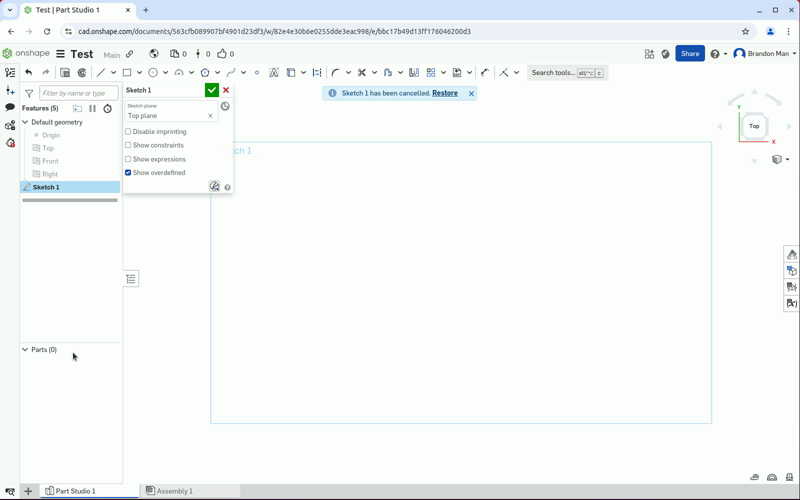
key_down(shift)
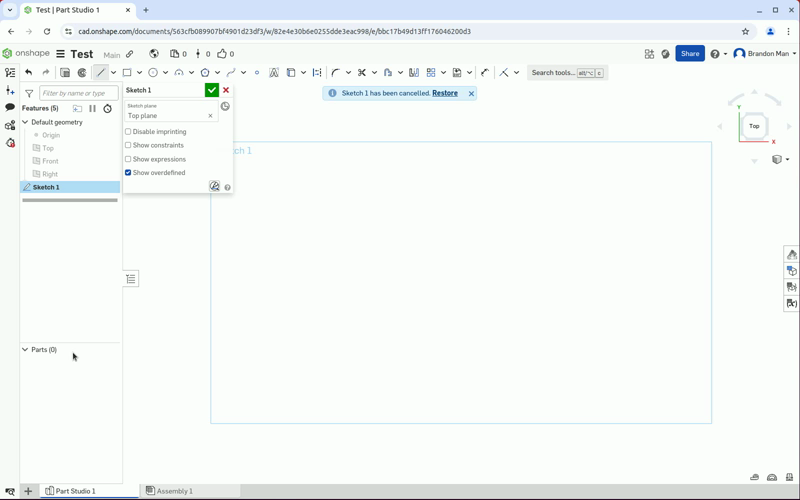
mouse_move(355, 362)
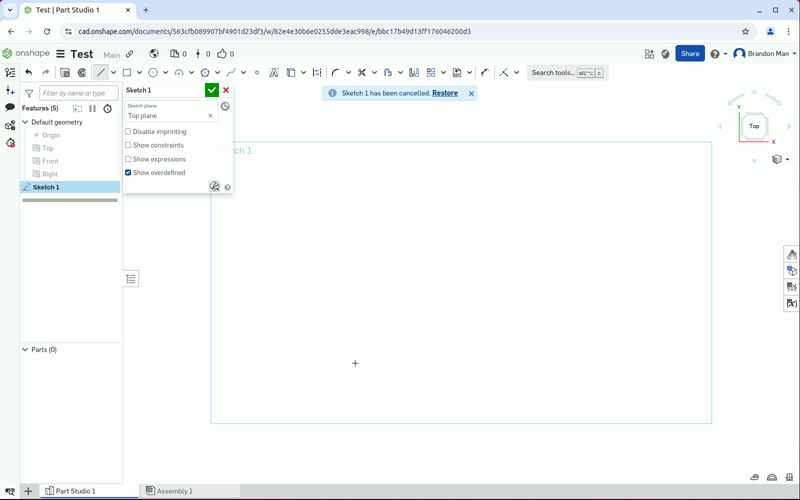
click(355, 362)
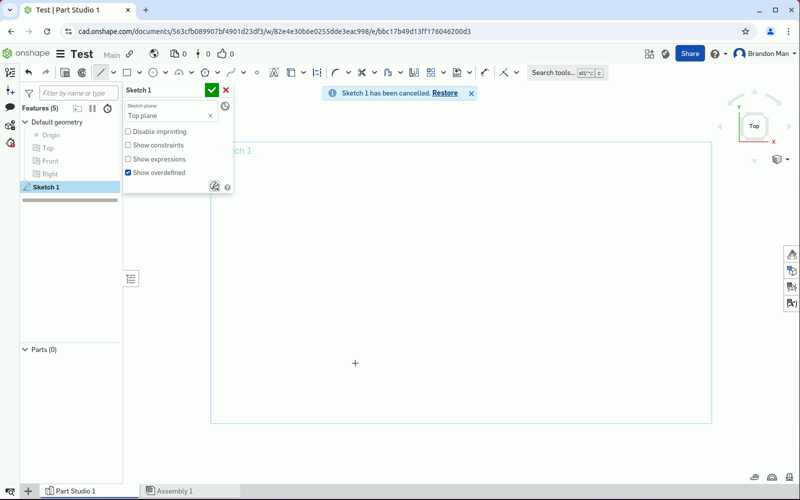
key_up(shift)
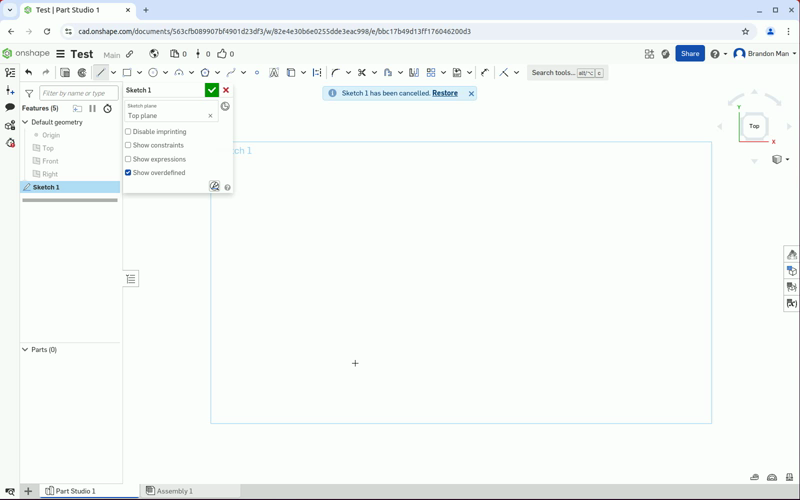
key_down(shift)
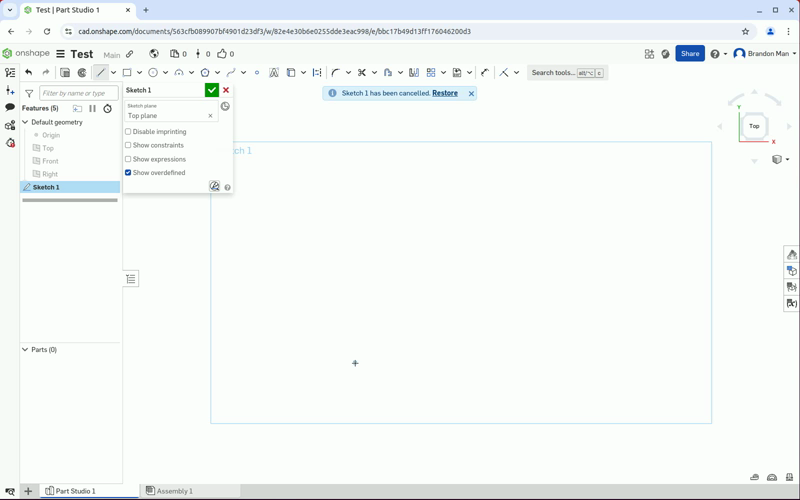
mouse_move(566, 362)
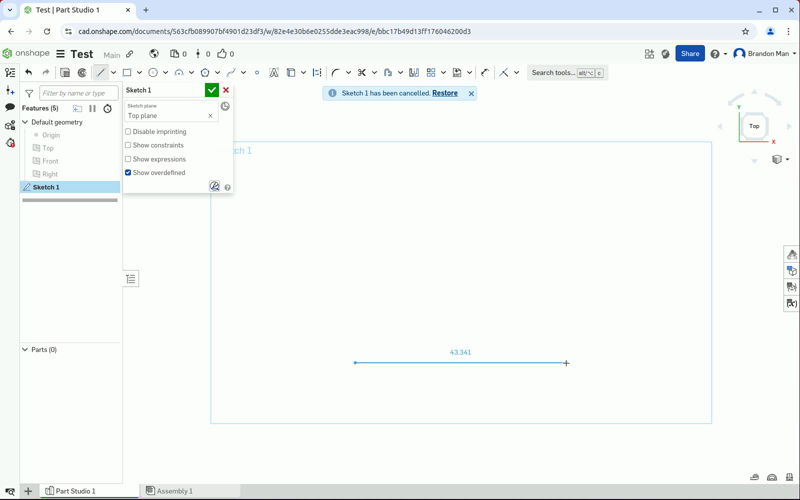
click(566, 362)
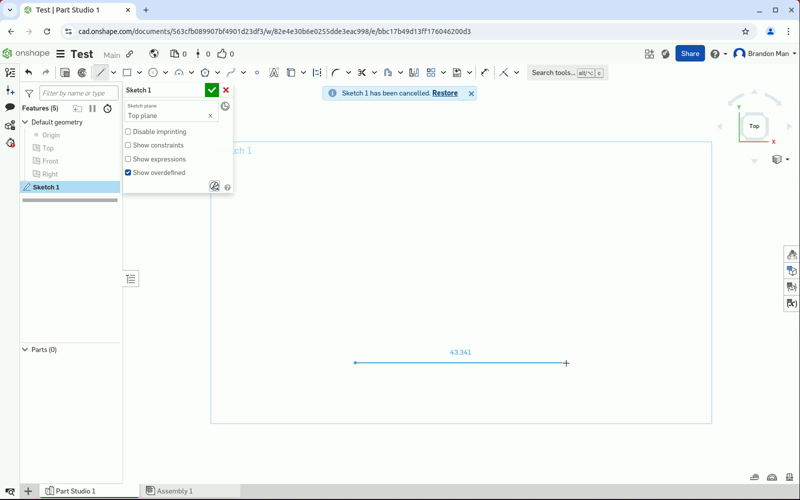
key_up(shift)
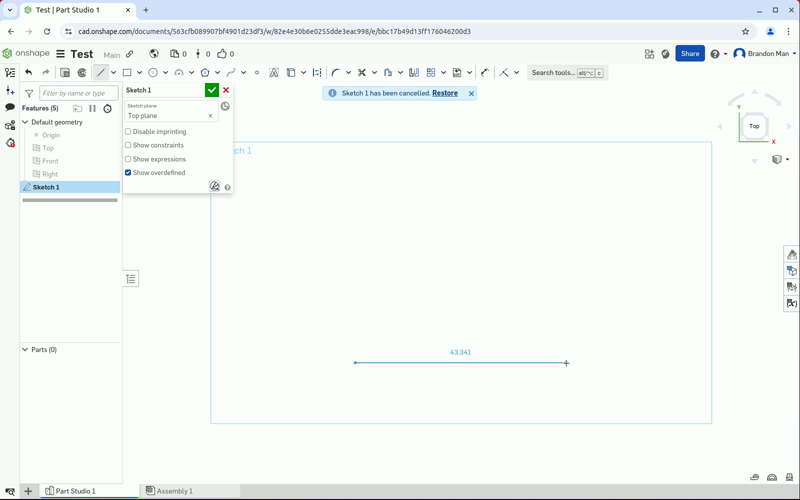
key_down(shift)
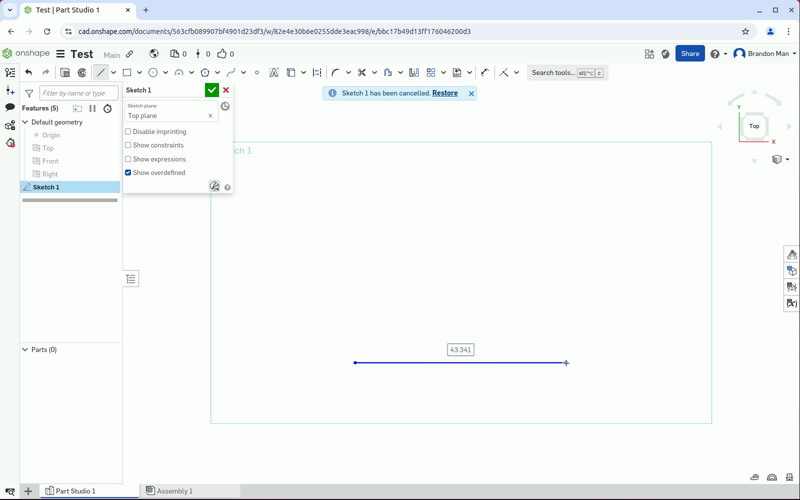
mouse_move(566, 204)
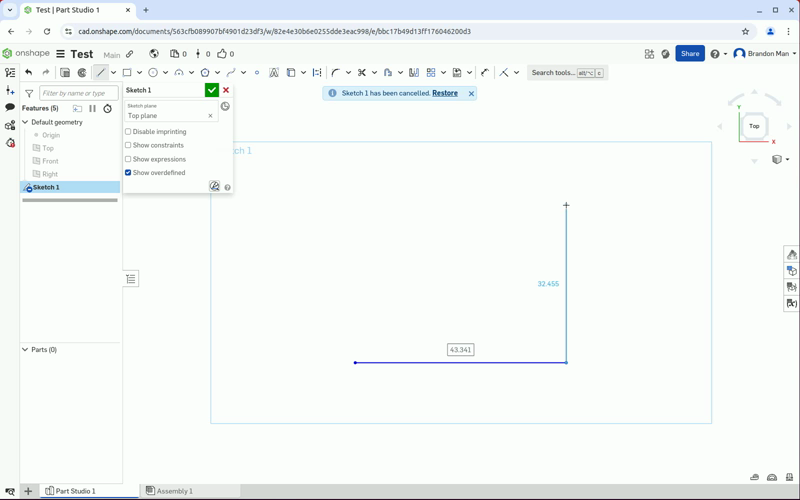
click(566, 204)
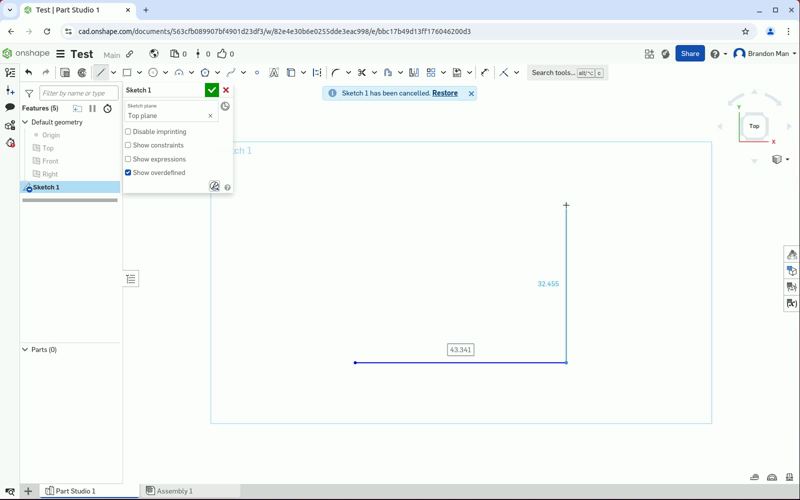
key_up(shift)
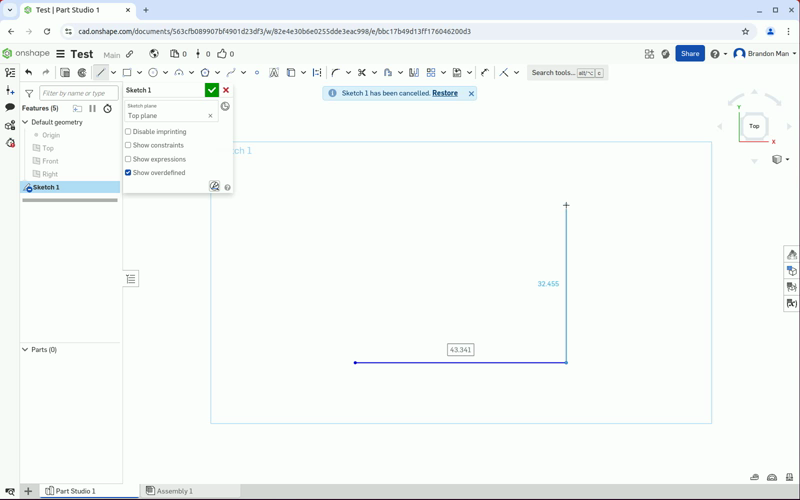
key_down(shift)
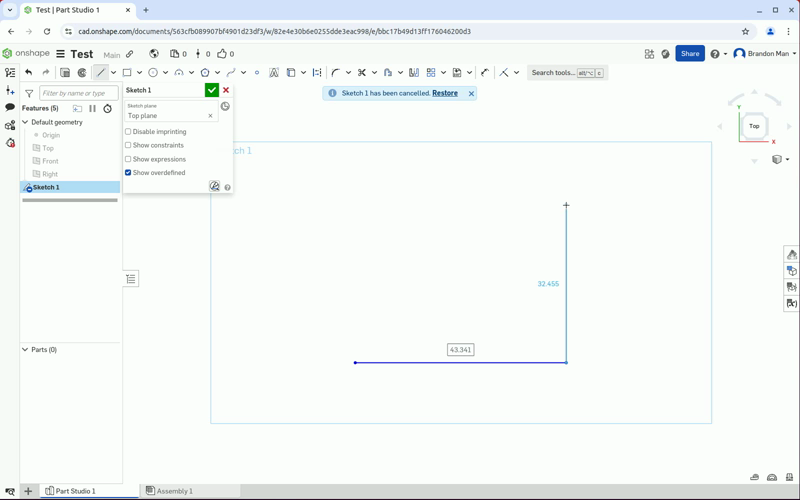
mouse_move(355, 204)
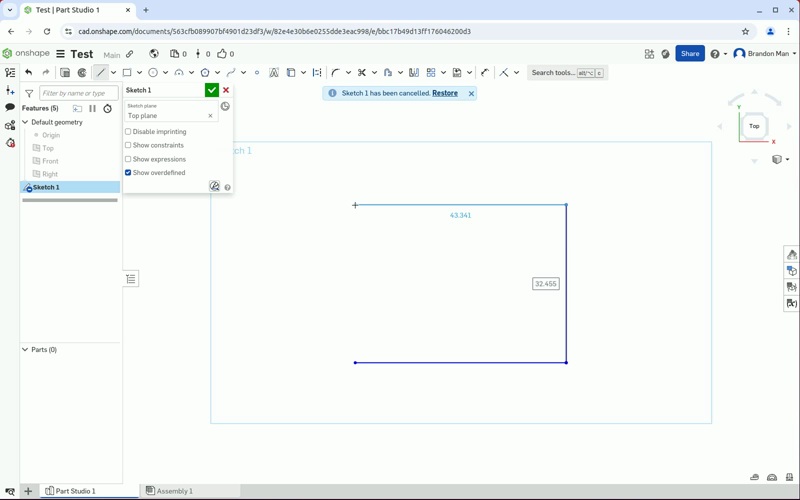
click(355, 204)
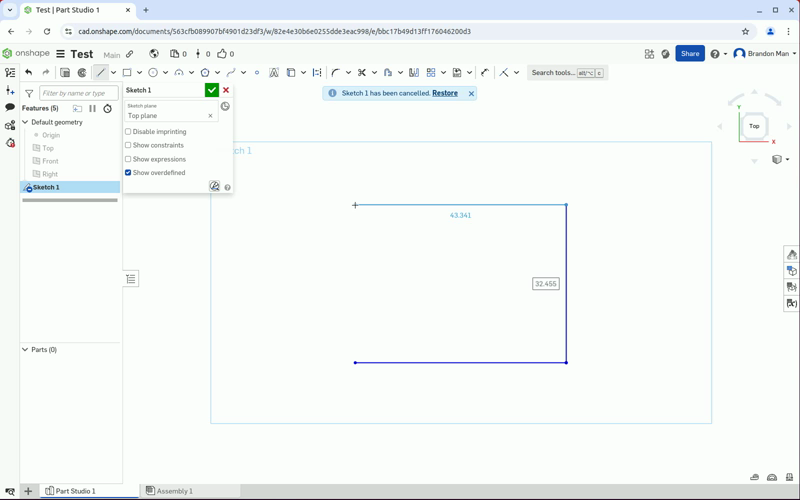
key_up(shift)
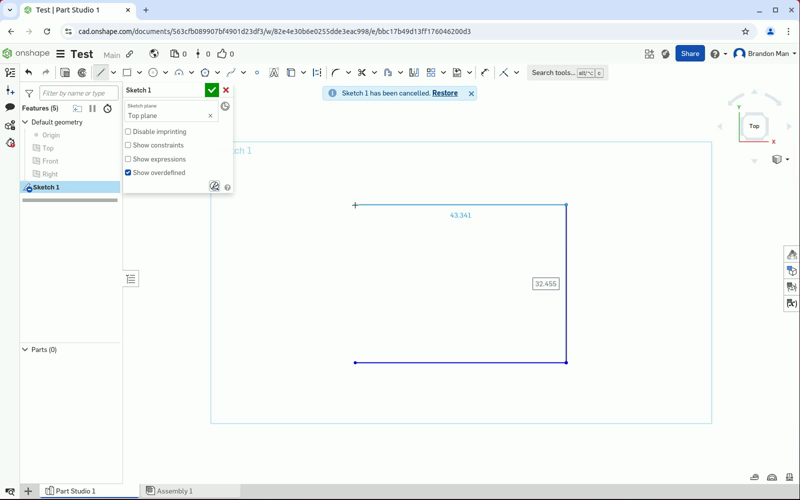
key_down(shift)
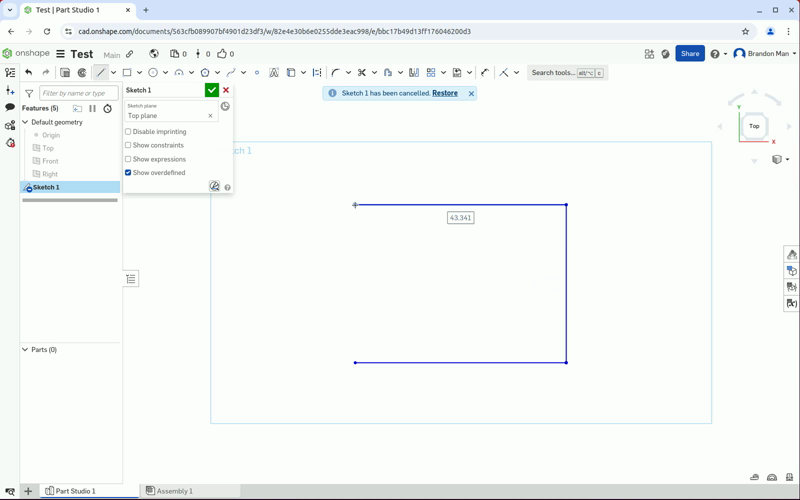
mouse_move(355, 362)
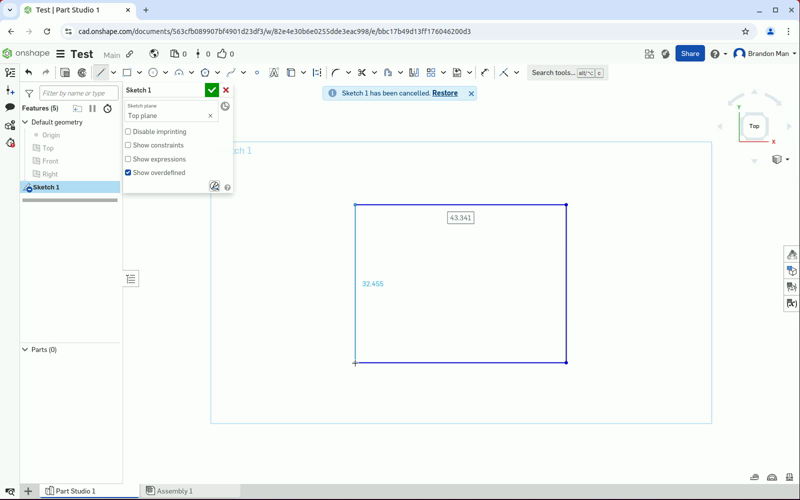
key_up(shift)
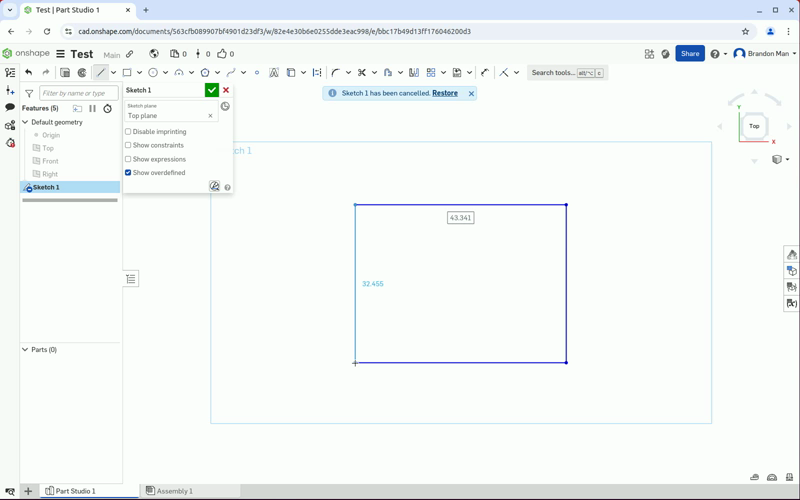
click(355, 362)
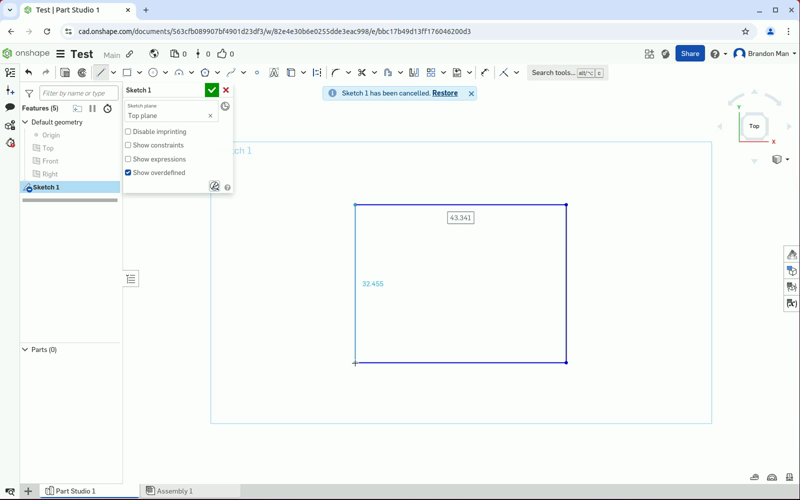
key(esc)
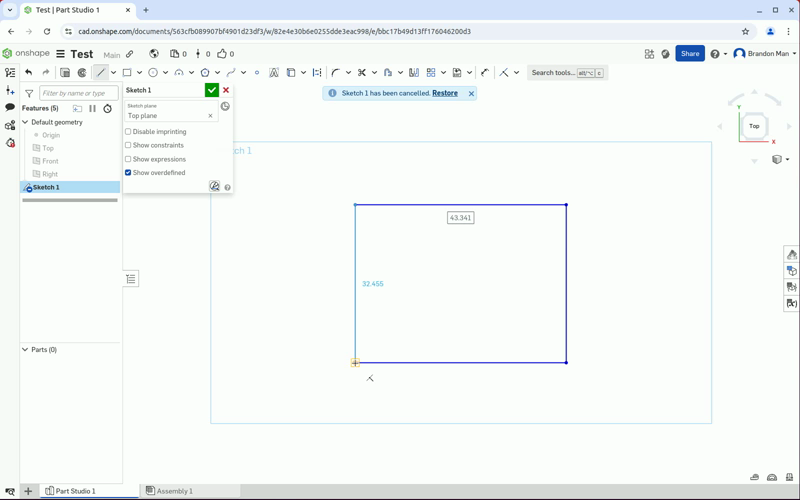
mouse_move(507, 280)
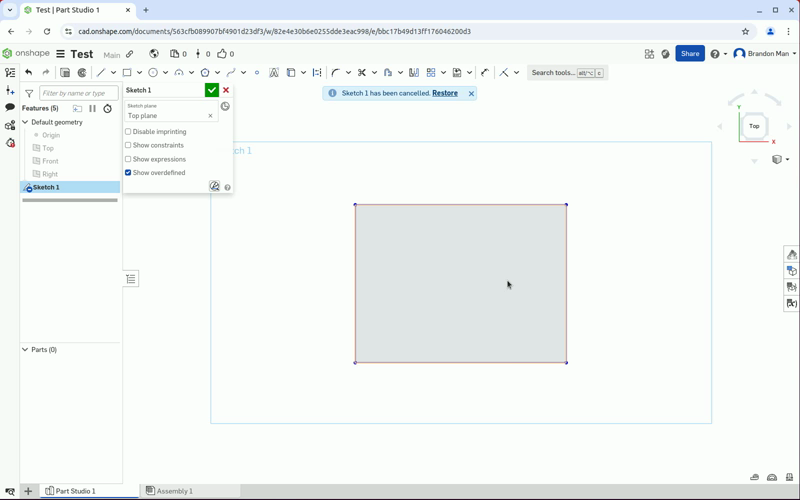
click(507, 280)
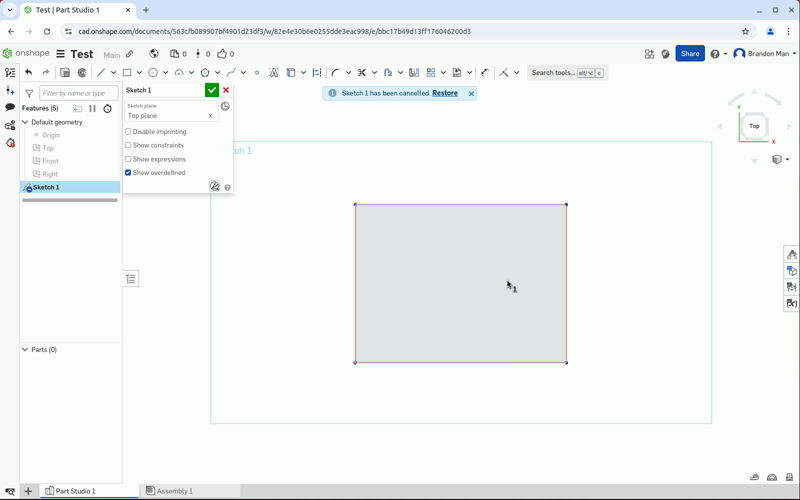
mouse_move(73, 352)
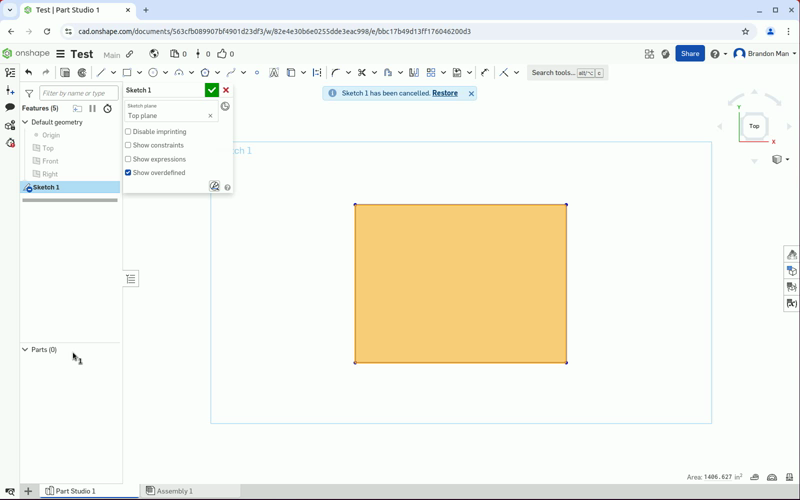
key(shift+y)
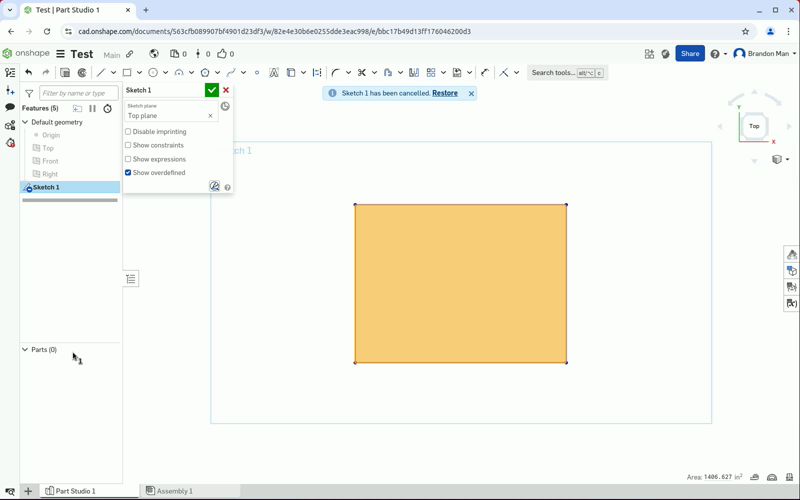
key(shift+e)
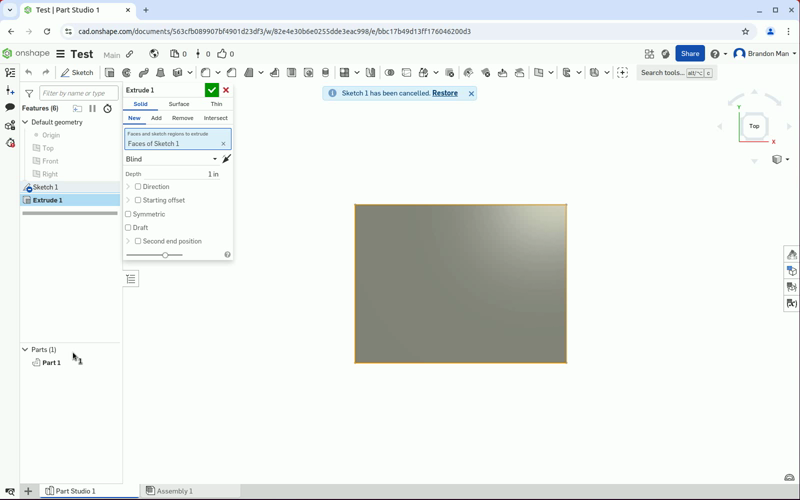
mouse_move(143, 106)
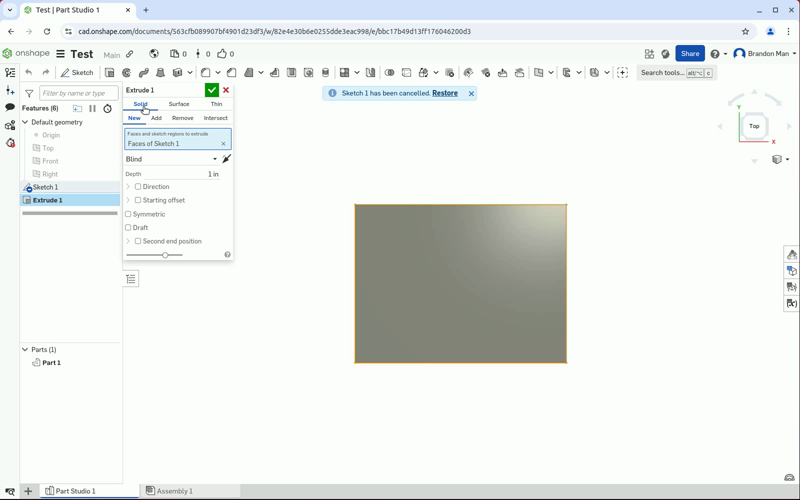
click(143, 106)
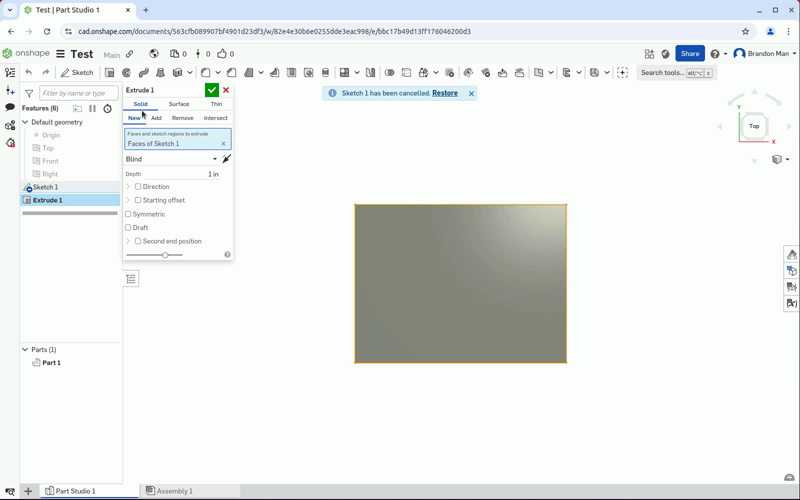
mouse_move(137, 120)
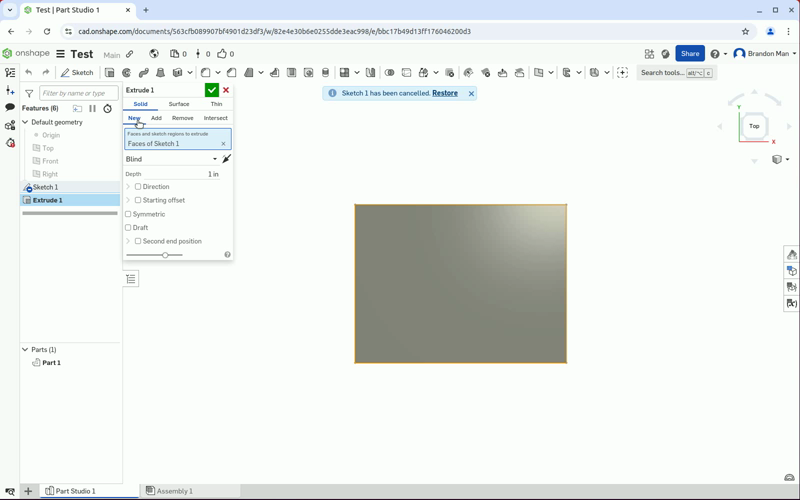
click(137, 120)
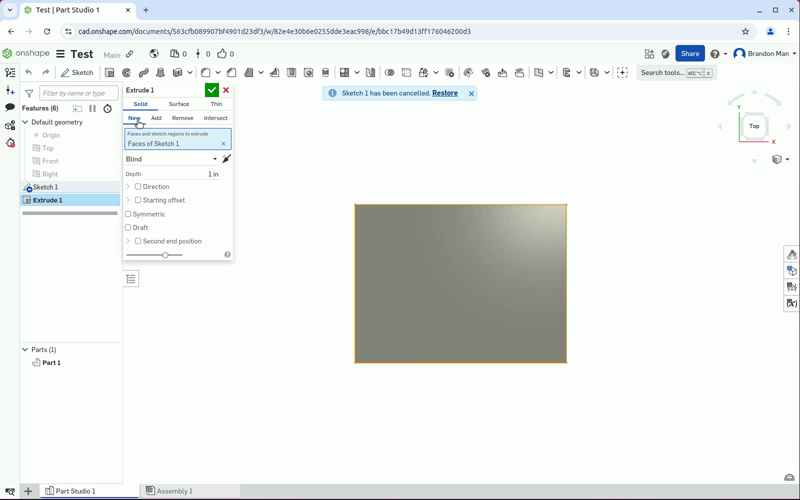
key(tab, 4)
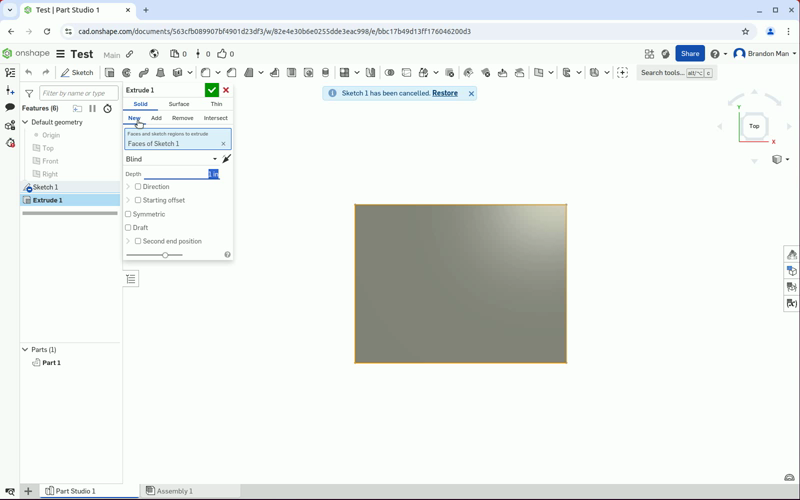
text(1.444)
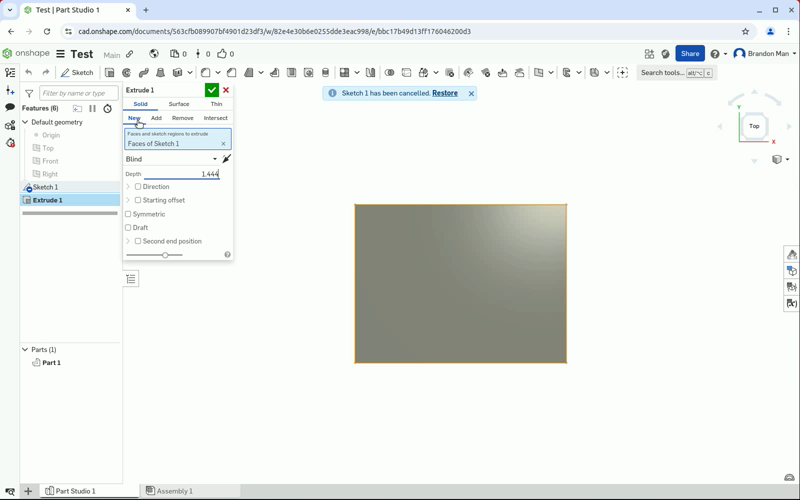
key(enter)
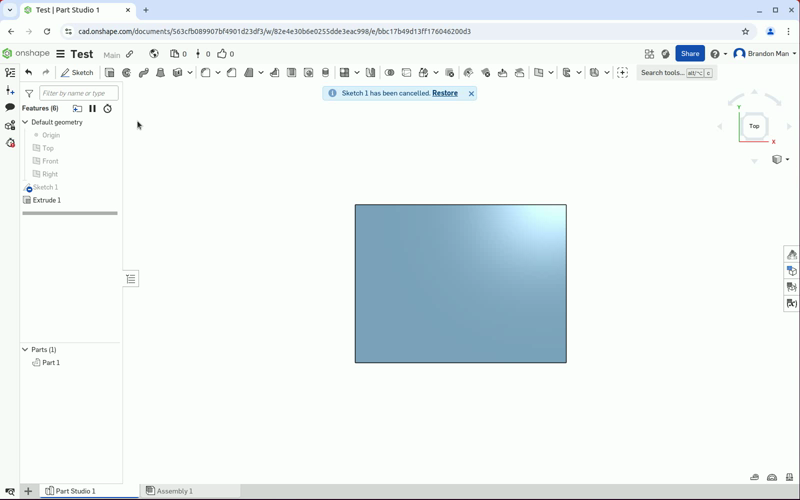
key(shift+h)
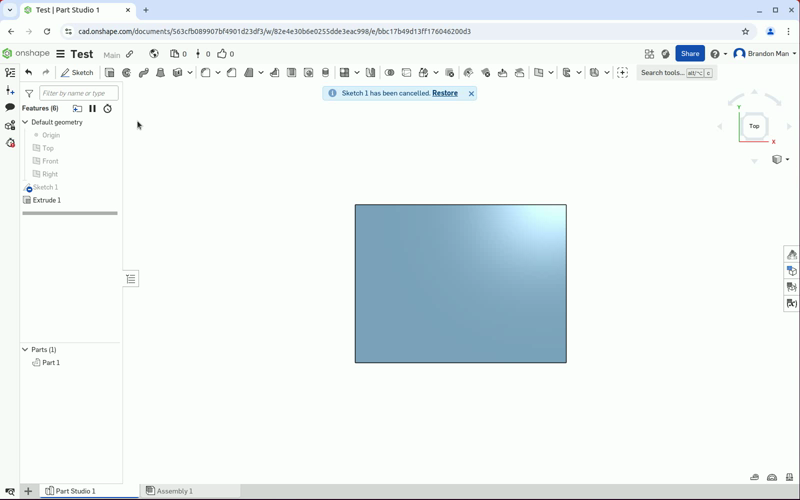
key(shift+h)
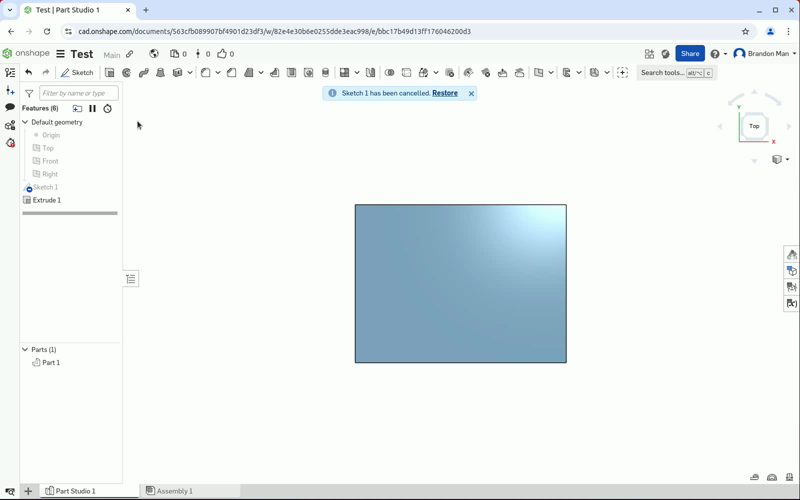
mouse_move(73, 189)
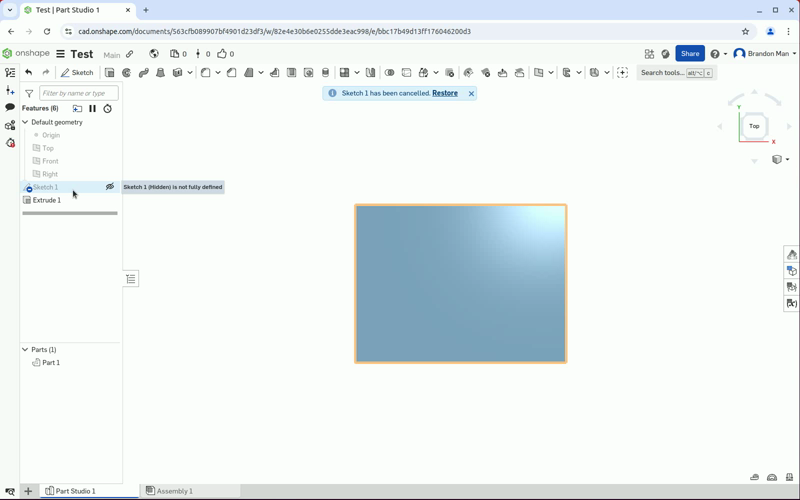
click(73, 189)
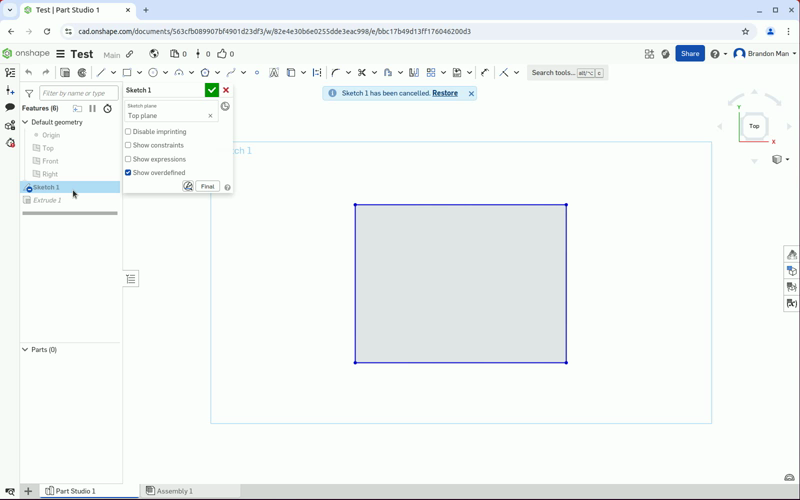
mouse_move(229, 92)
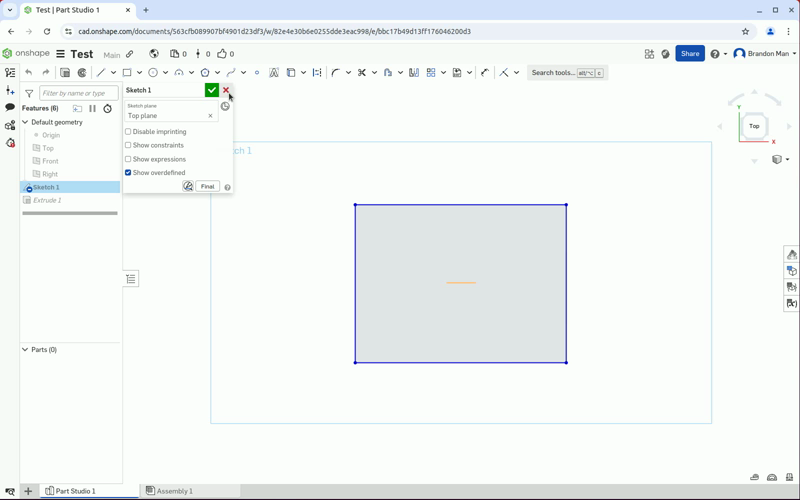
click(229, 92)
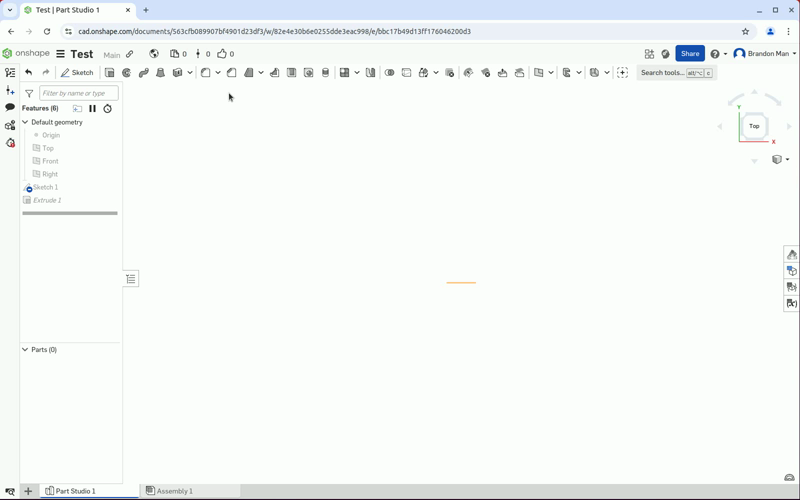
mouse_move(541, 75)
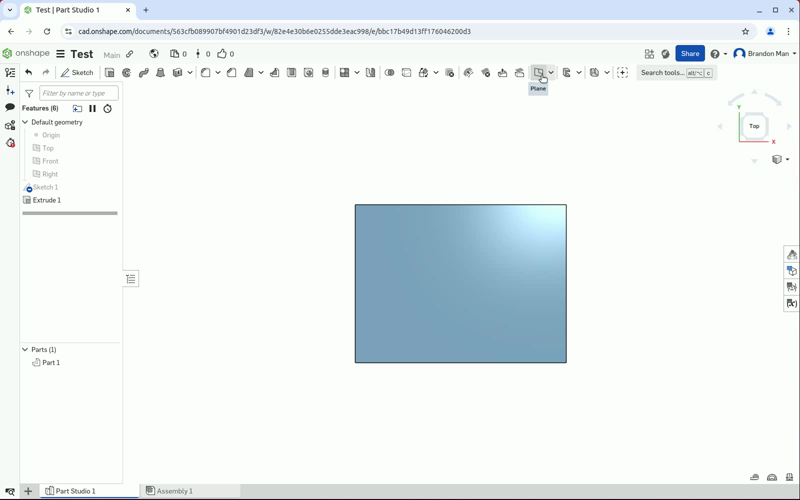
click(541, 75)
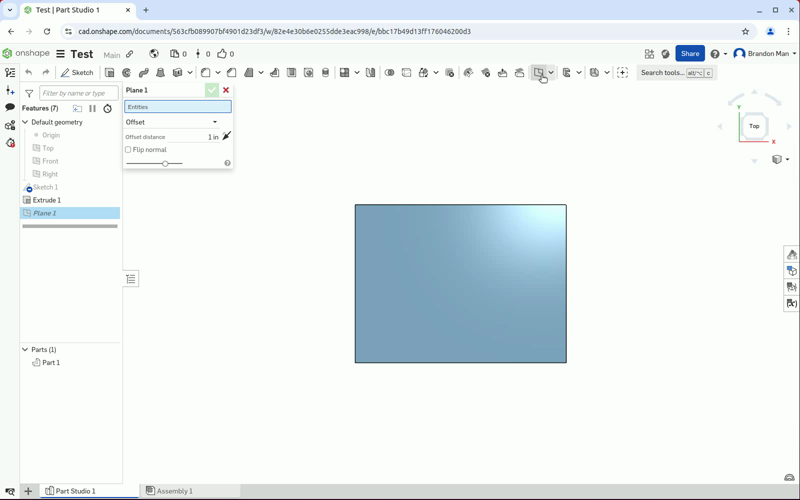
mouse_move(73, 150)
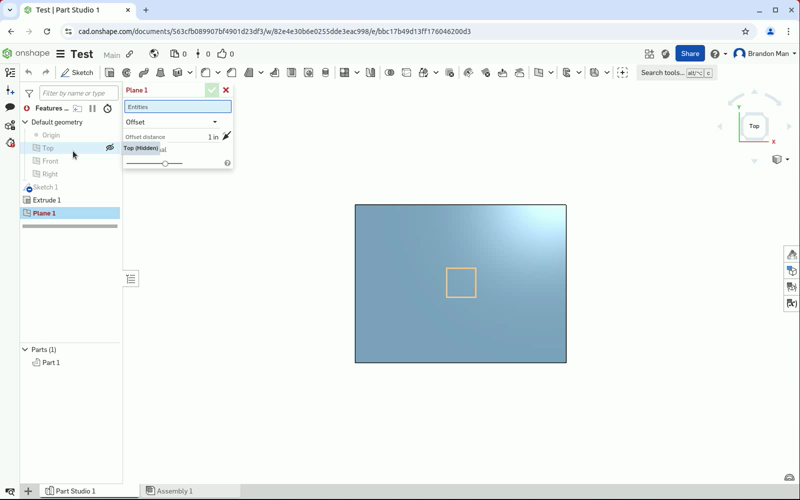
click(73, 150)
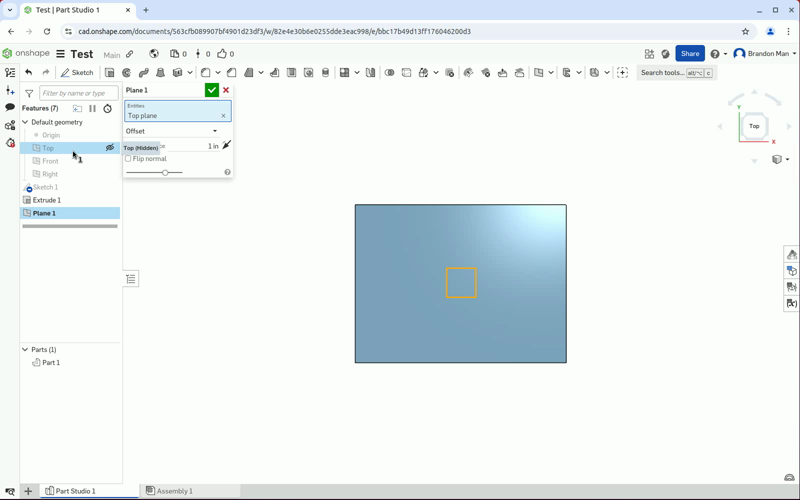
key(tab, 2)
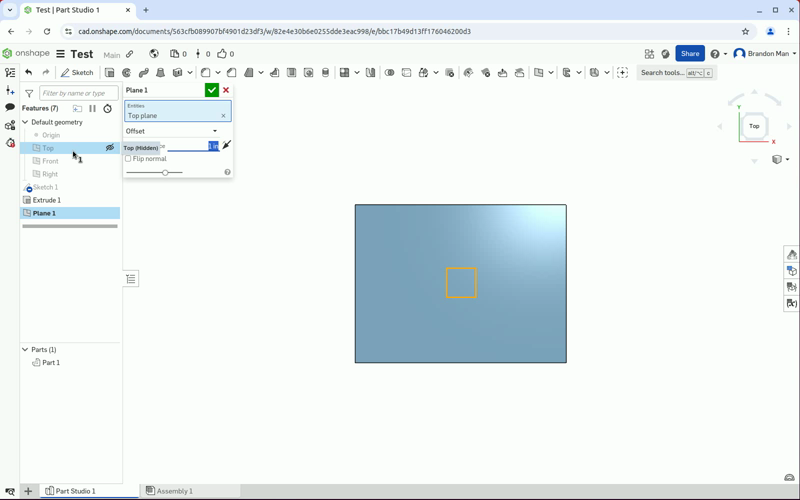
text(1.448)
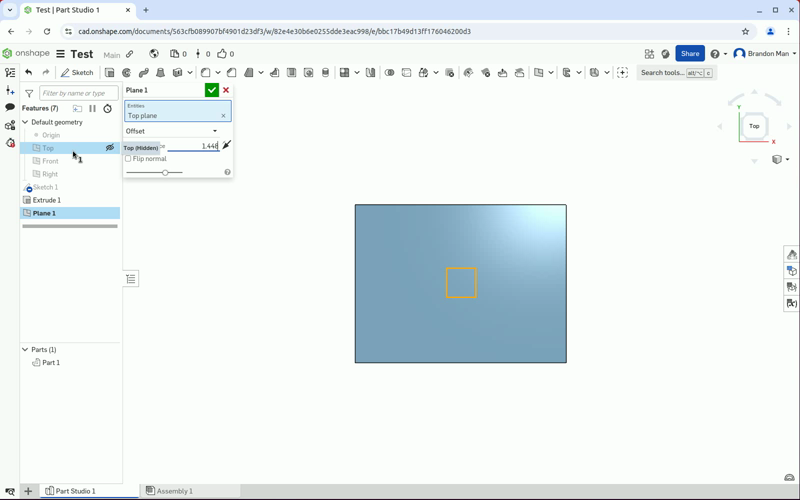
key(enter, 2)
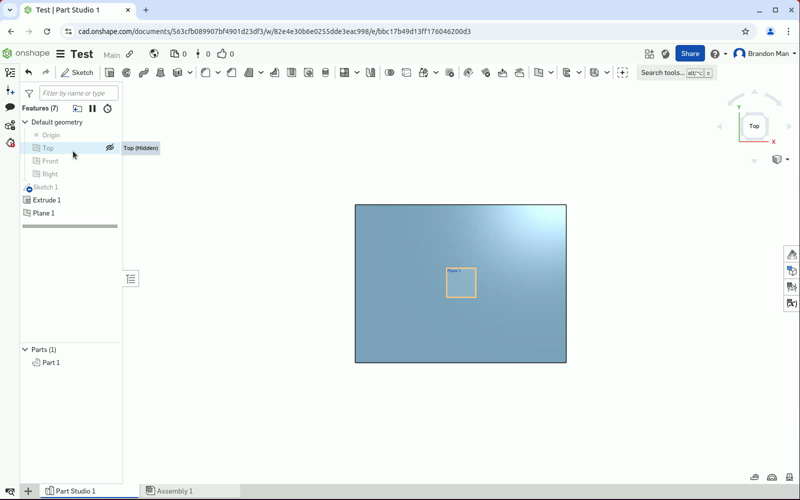
key(shift+s)
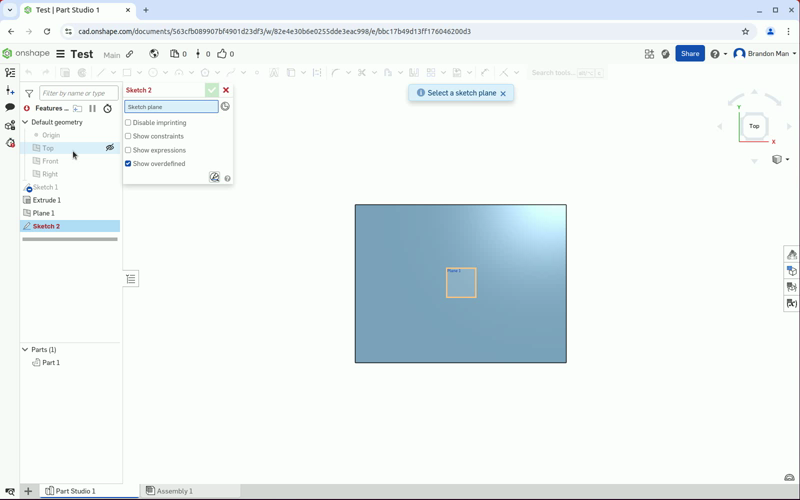
mouse_move(73, 215)
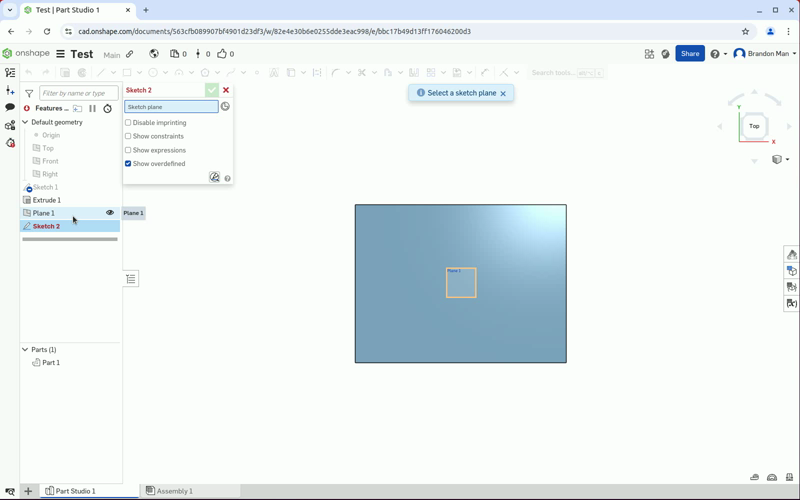
click(73, 215)
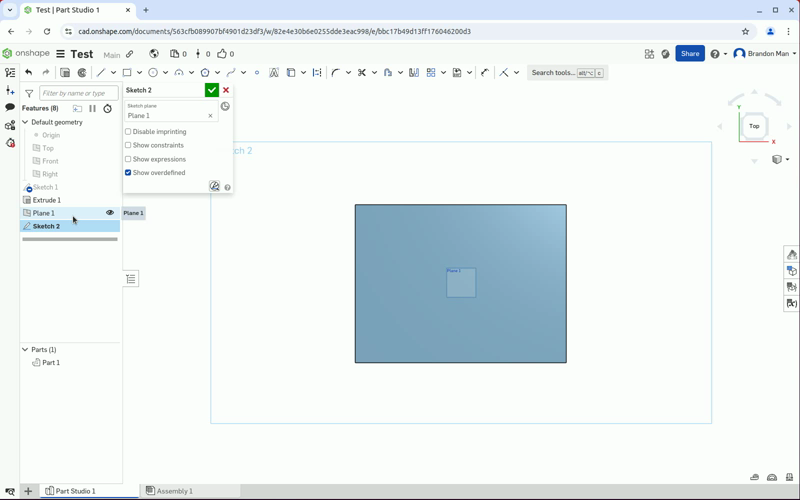
mouse_move(73, 352)
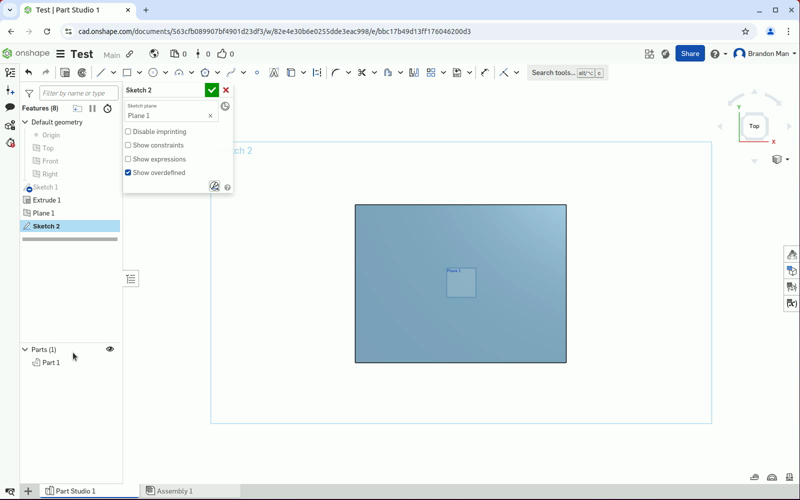
key(y)
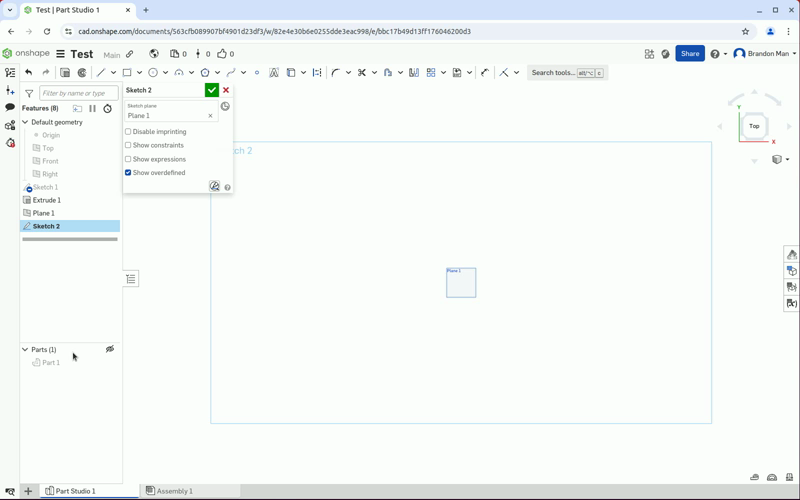
key(l)
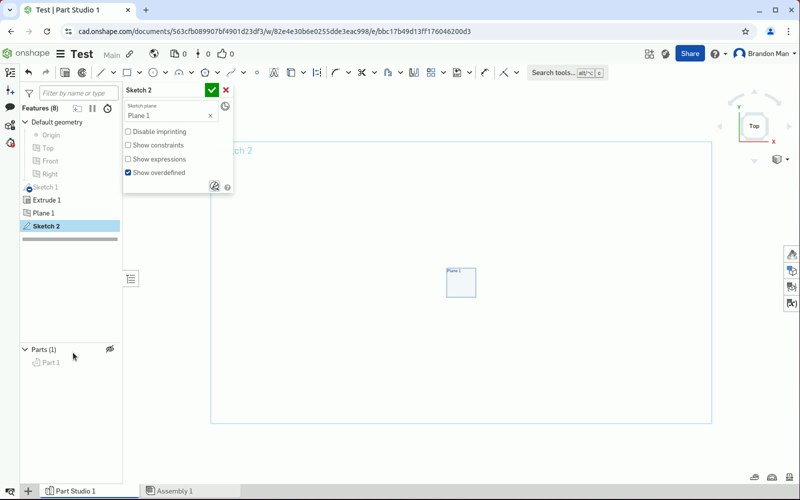
key_down(shift)
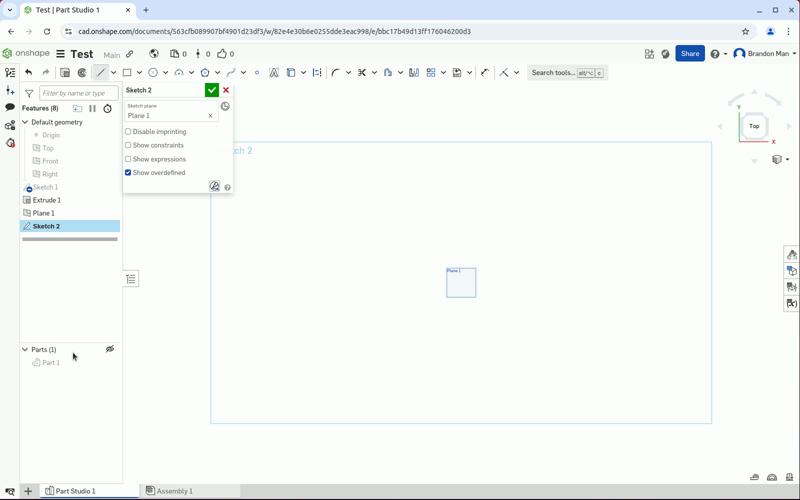
mouse_move(355, 362)
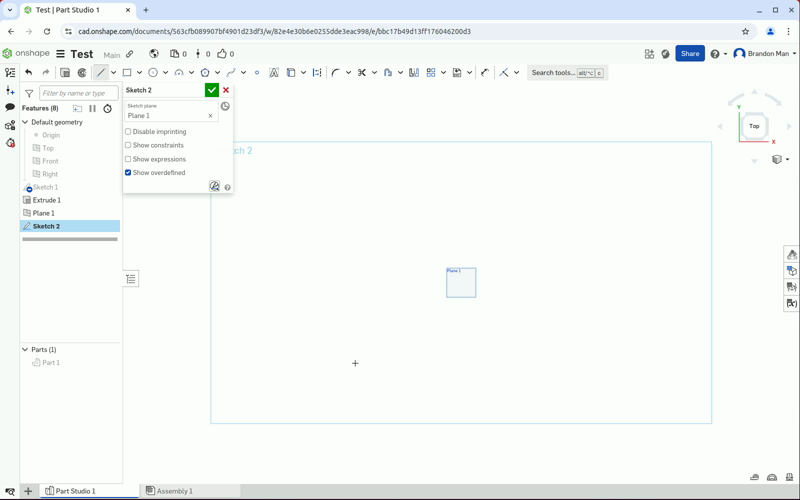
click(355, 362)
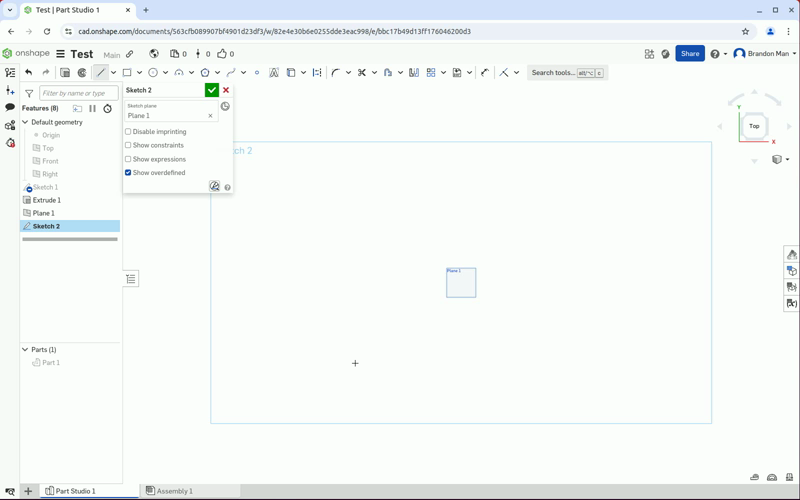
key_up(shift)
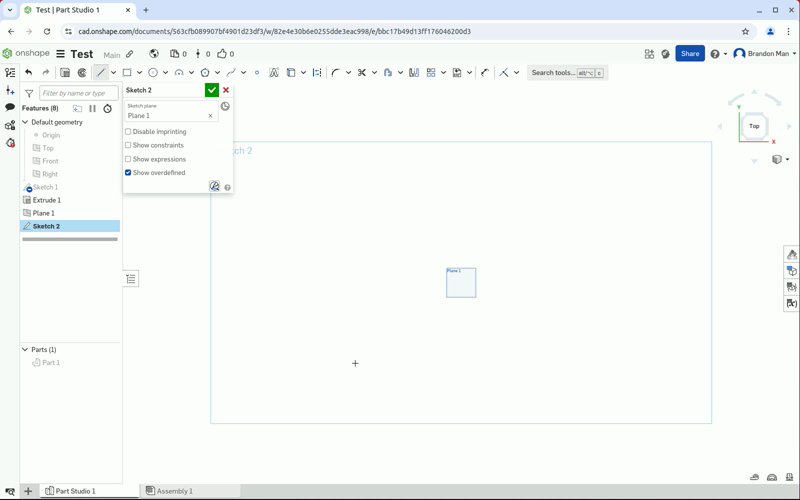
key_down(shift)
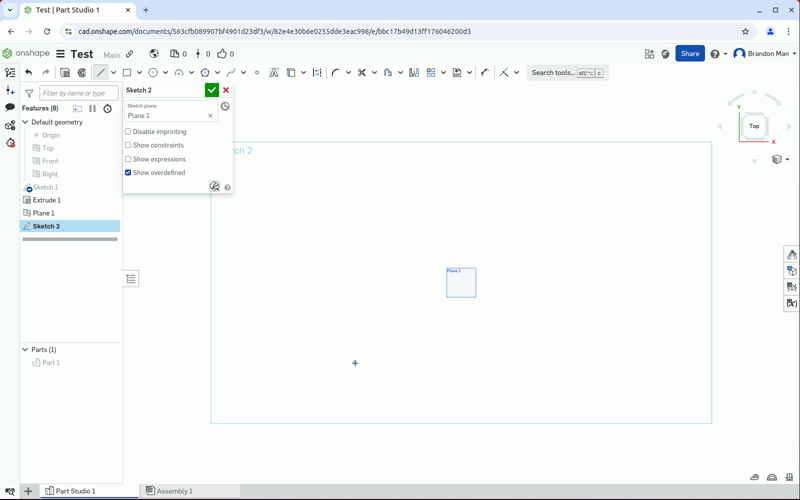
mouse_move(566, 362)
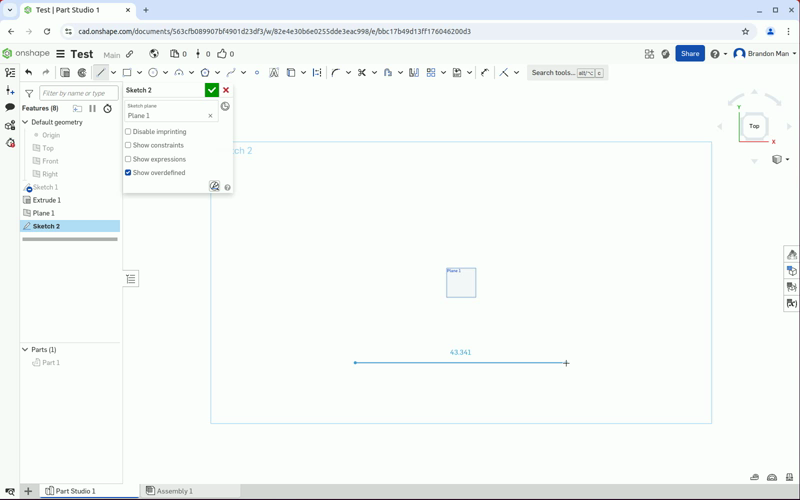
click(566, 362)
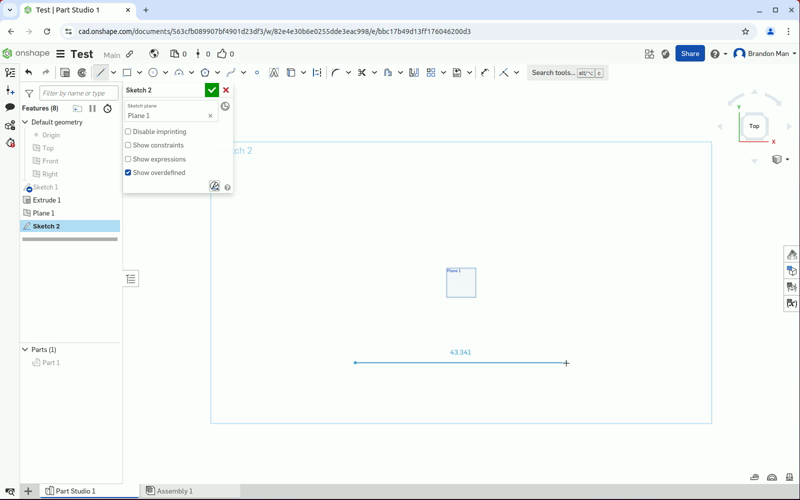
key_up(shift)
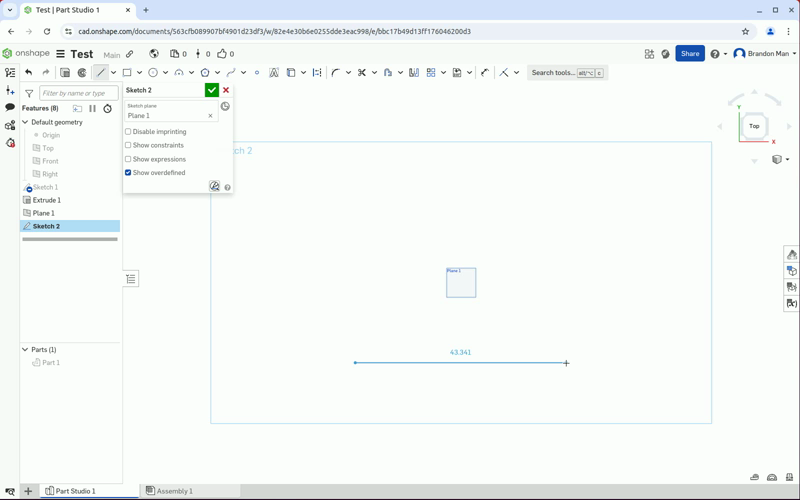
key_down(shift)
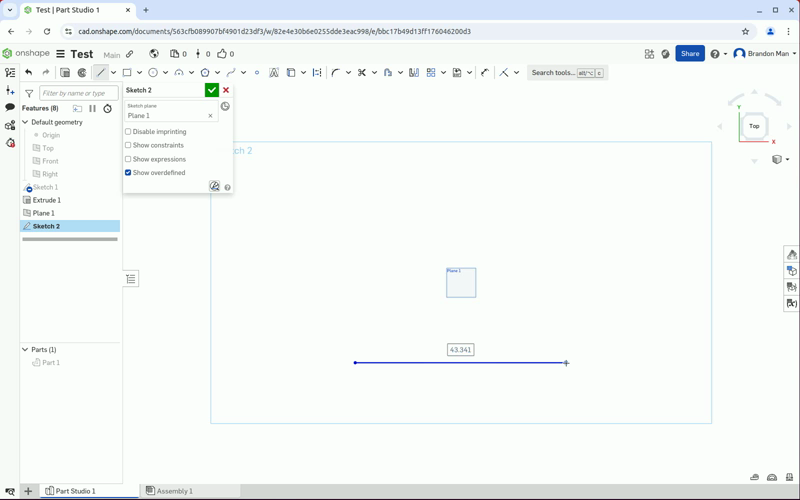
mouse_move(566, 204)
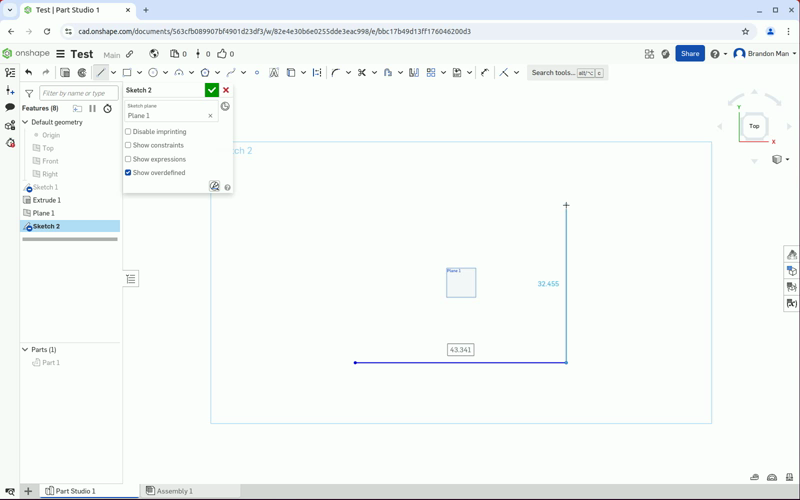
click(566, 204)
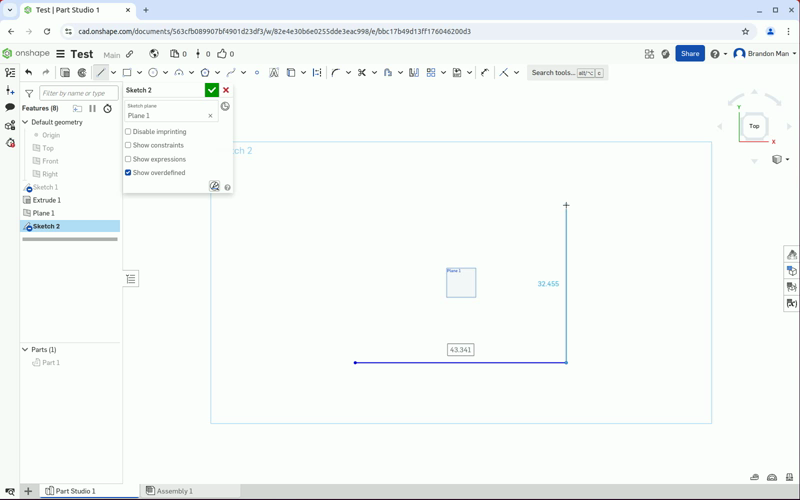
key_up(shift)
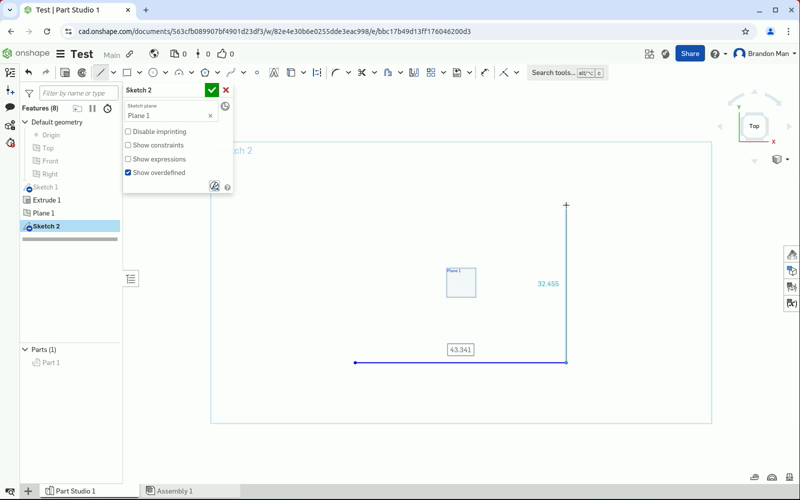
key_down(shift)
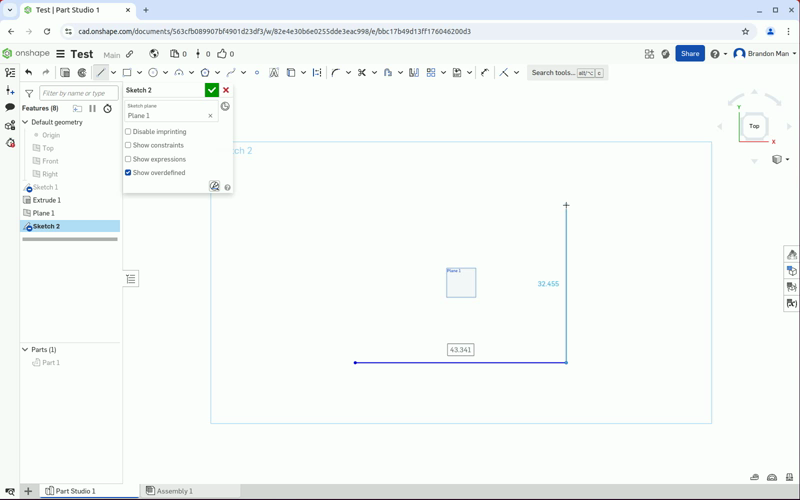
mouse_move(355, 204)
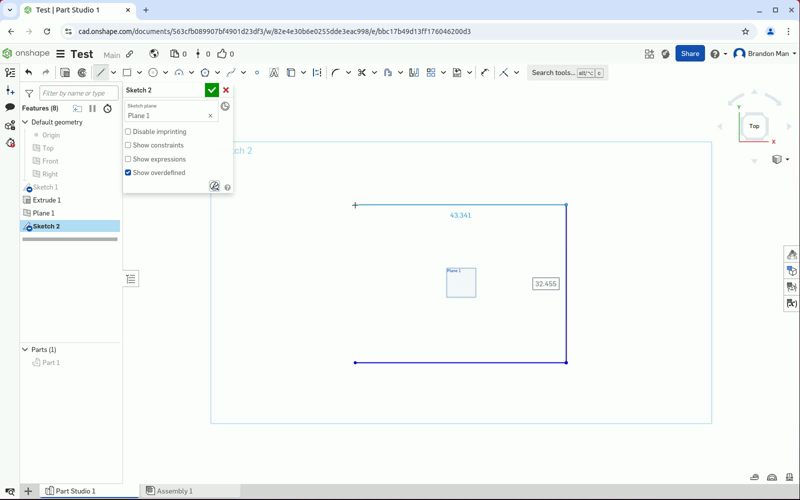
click(355, 204)
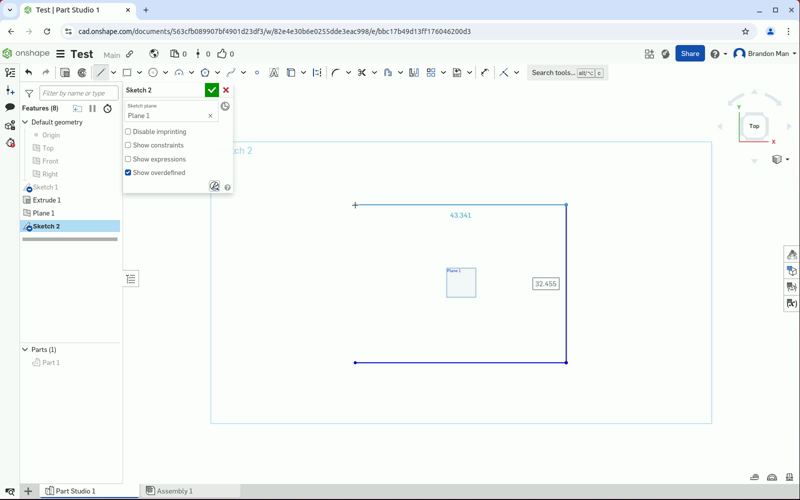
key_up(shift)
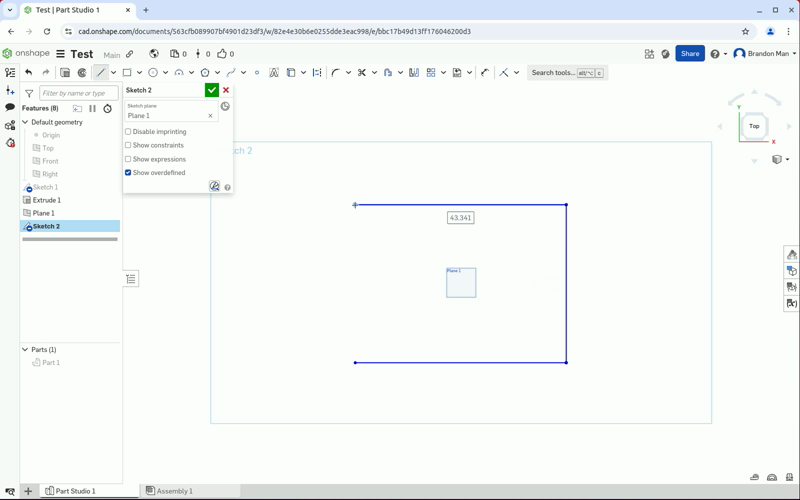
key_down(shift)
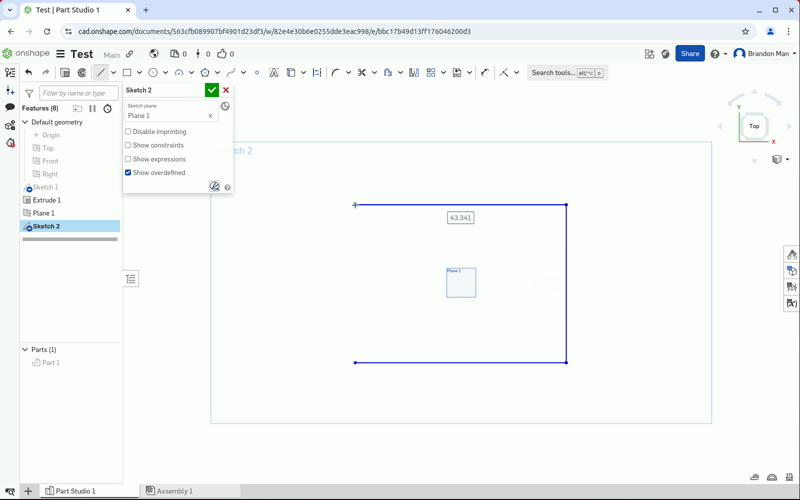
mouse_move(355, 362)
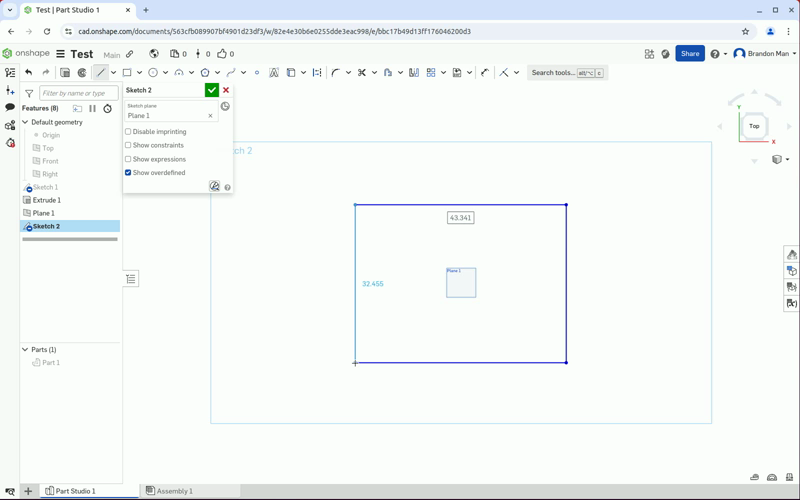
key_up(shift)
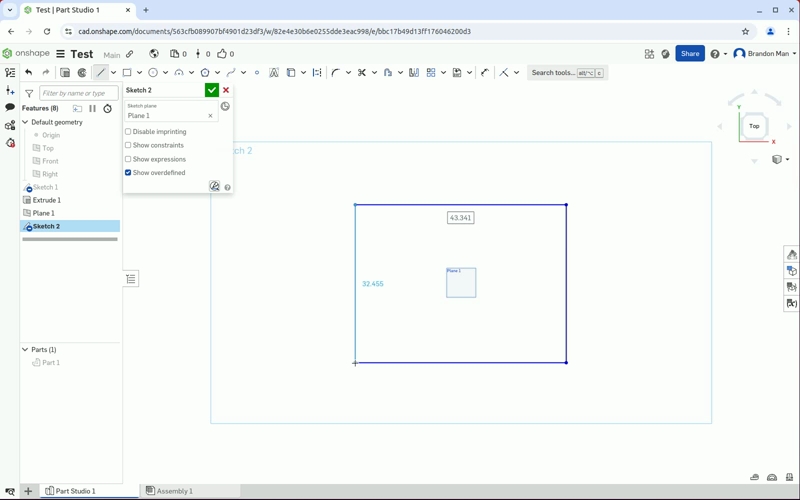
click(355, 362)
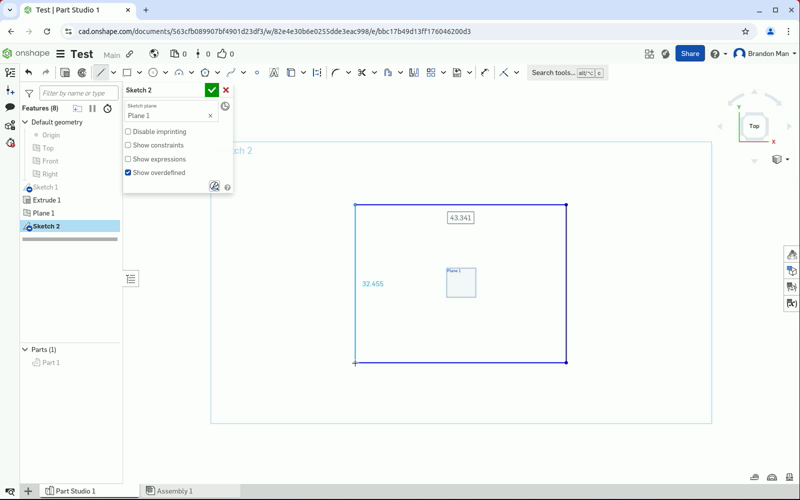
key(esc)
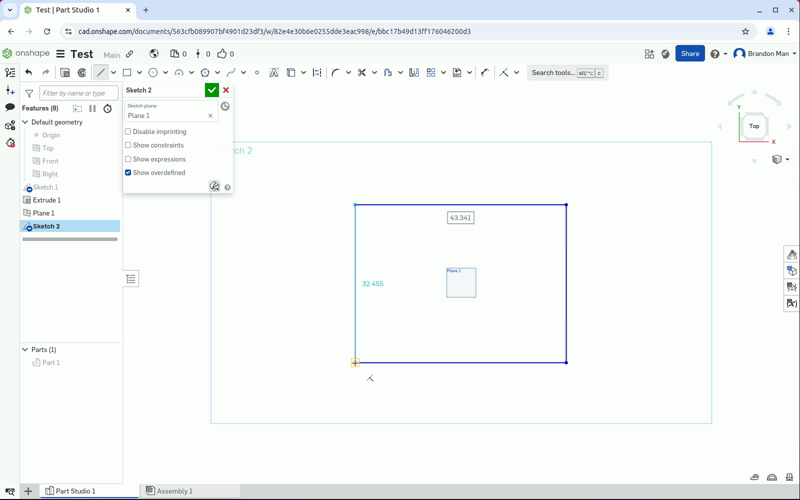
key(l)
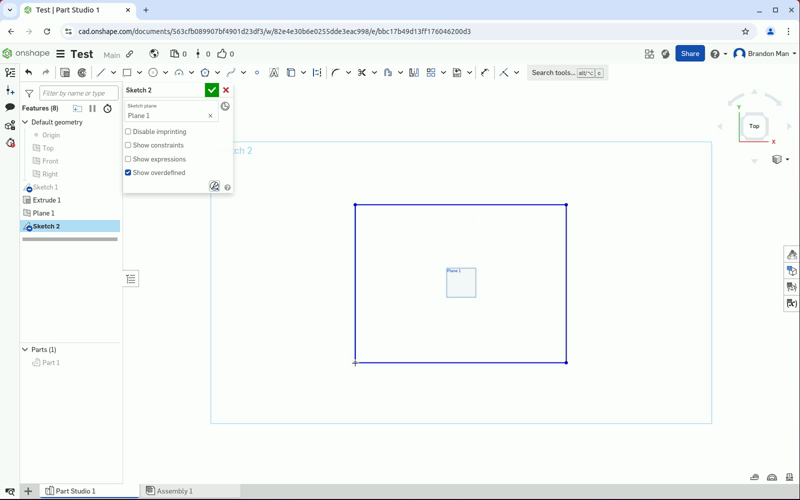
key_down(shift)
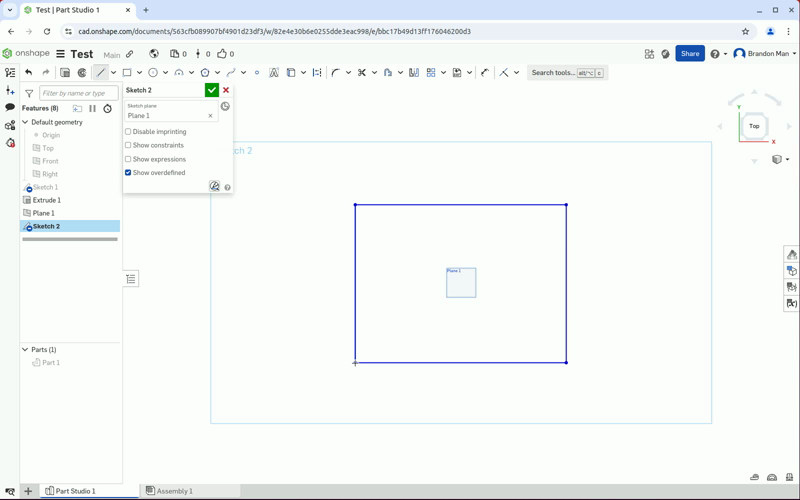
mouse_move(359, 358)
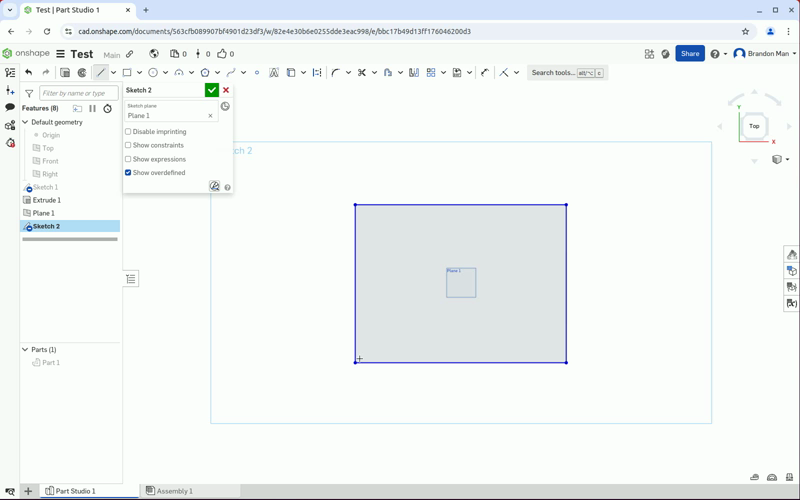
click(359, 358)
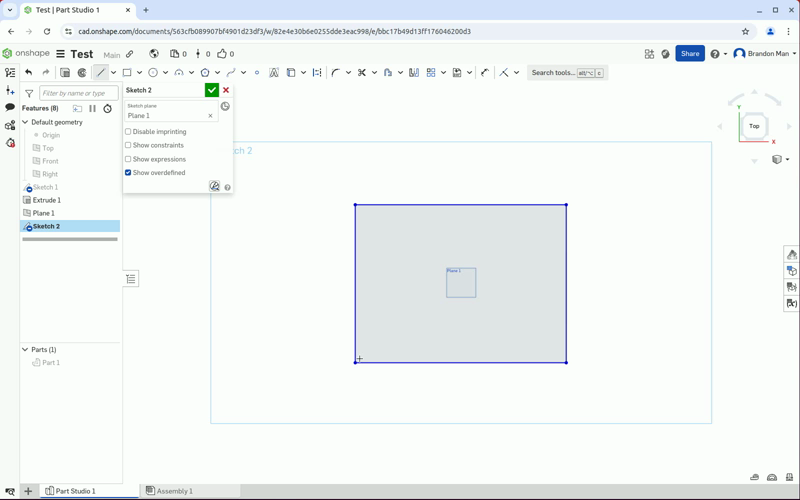
key_up(shift)
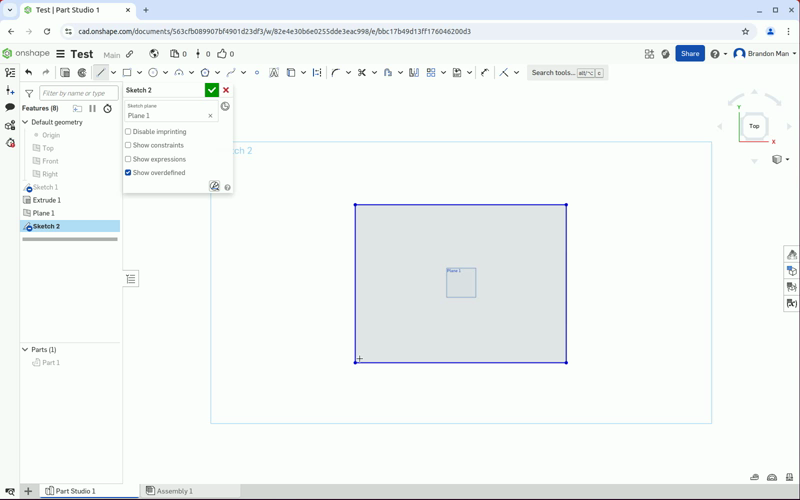
key_down(shift)
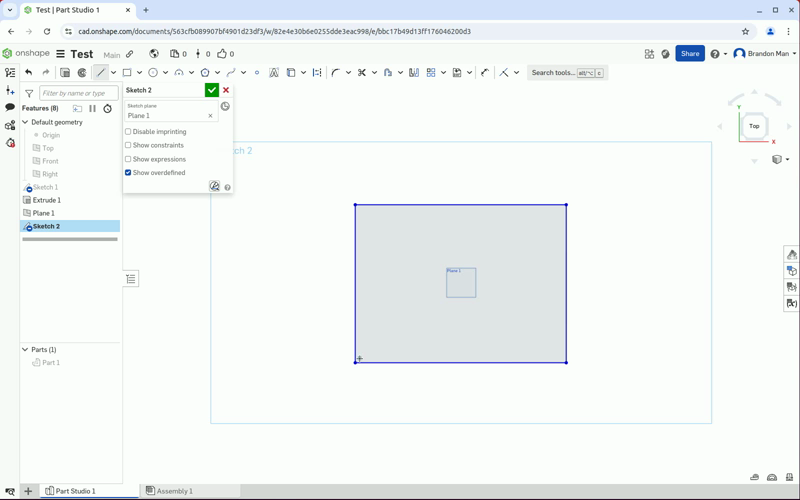
mouse_move(561, 358)
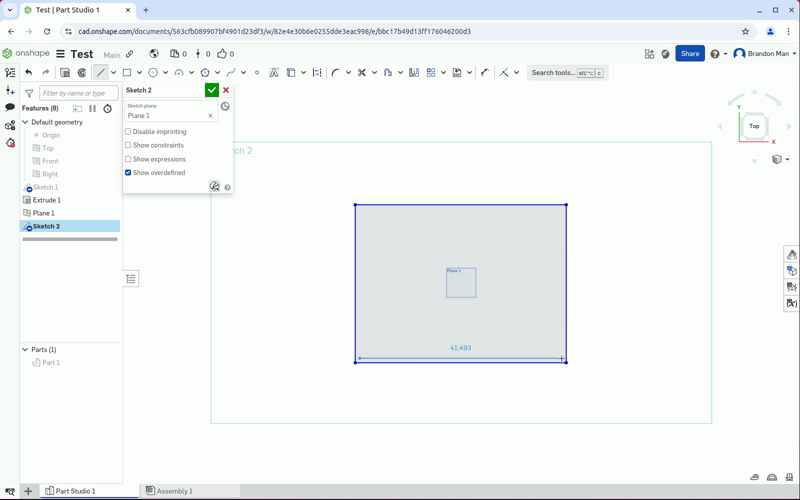
click(561, 358)
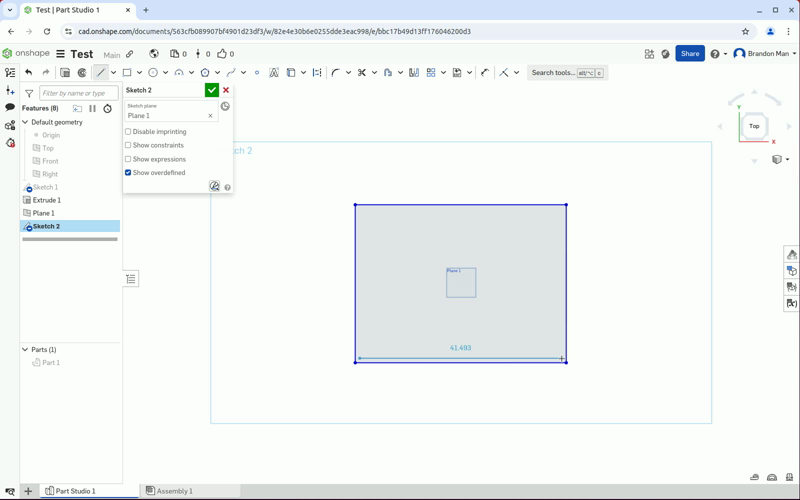
key_up(shift)
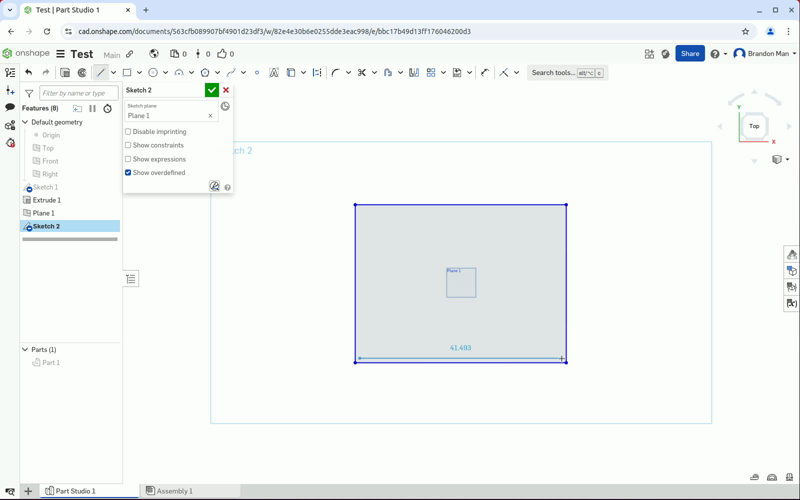
key_down(shift)
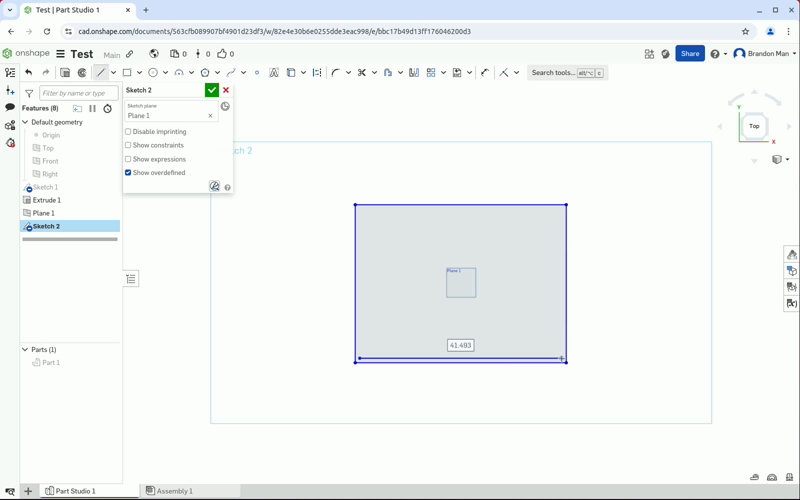
mouse_move(561, 209)
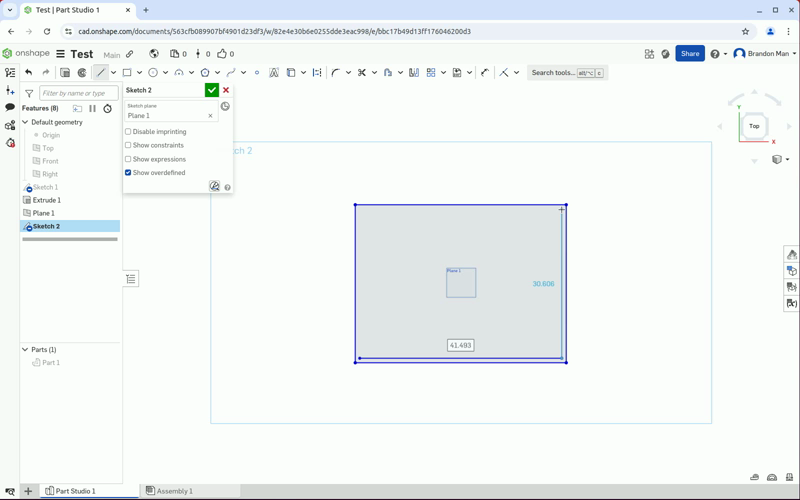
click(561, 209)
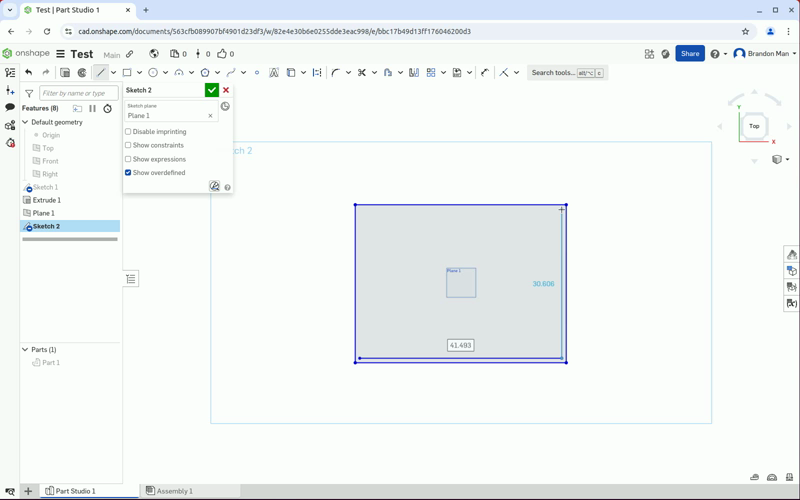
key_up(shift)
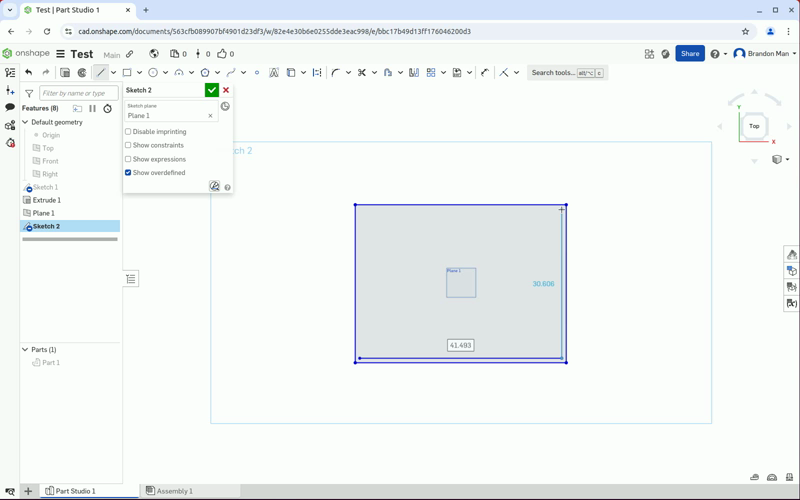
key_down(shift)
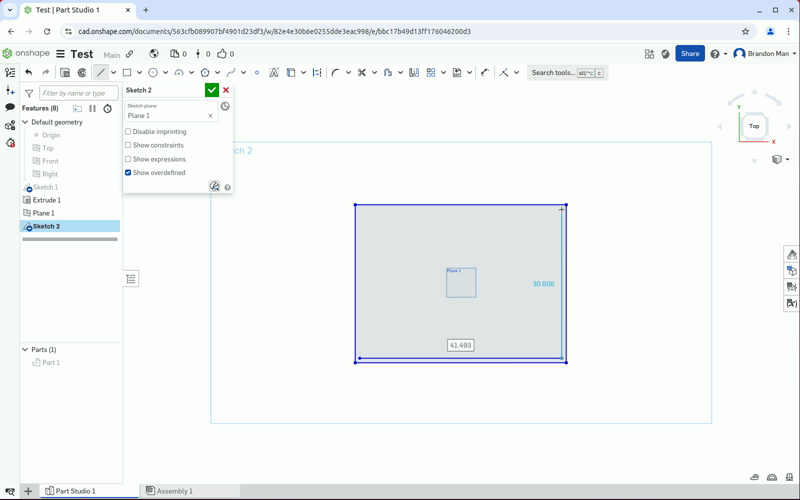
mouse_move(359, 209)
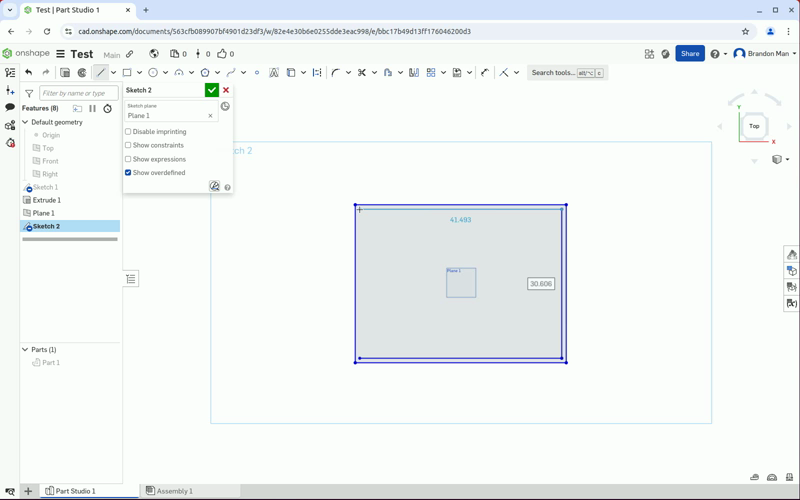
click(359, 209)
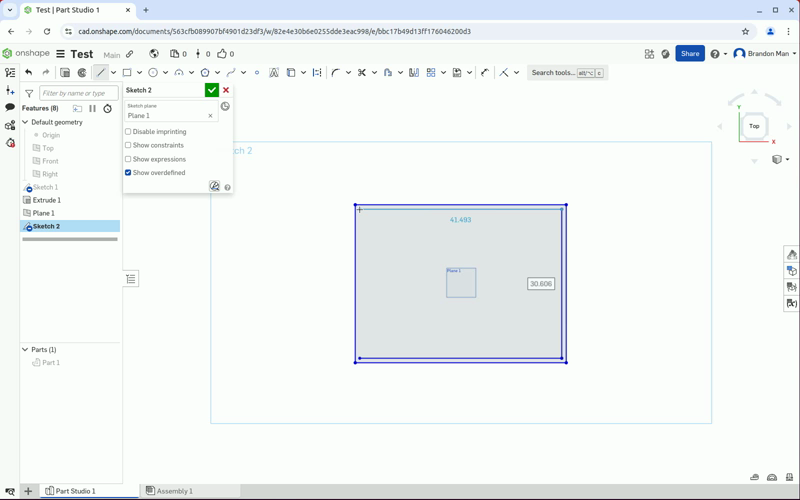
key_up(shift)
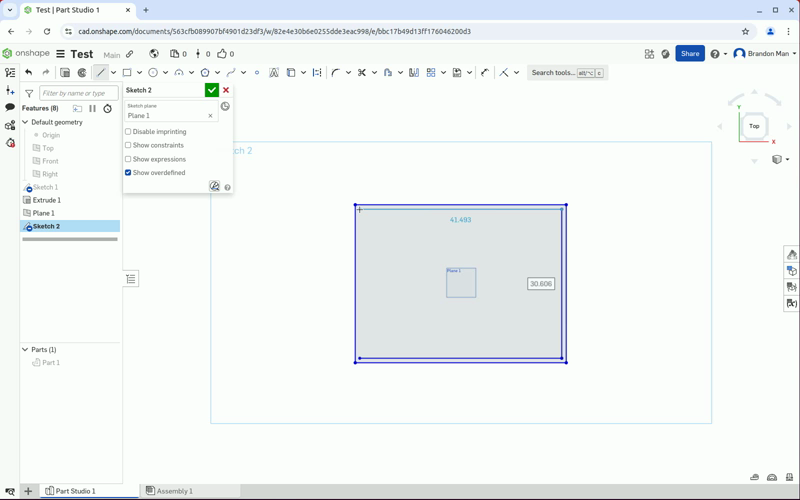
key_down(shift)
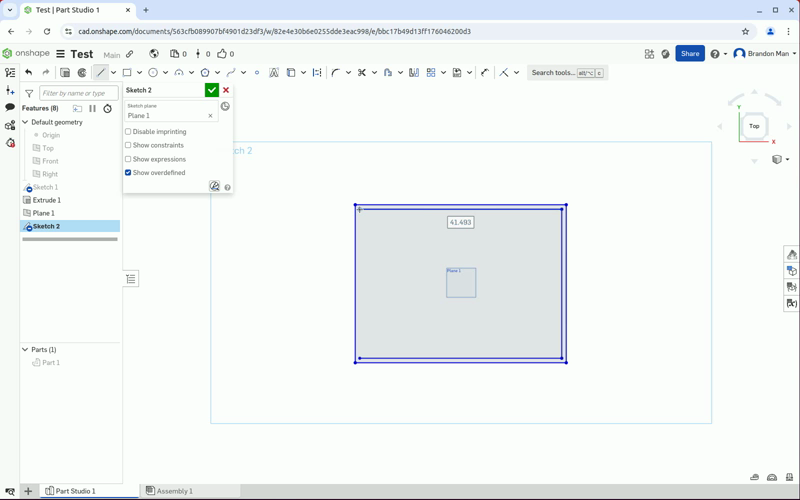
mouse_move(359, 358)
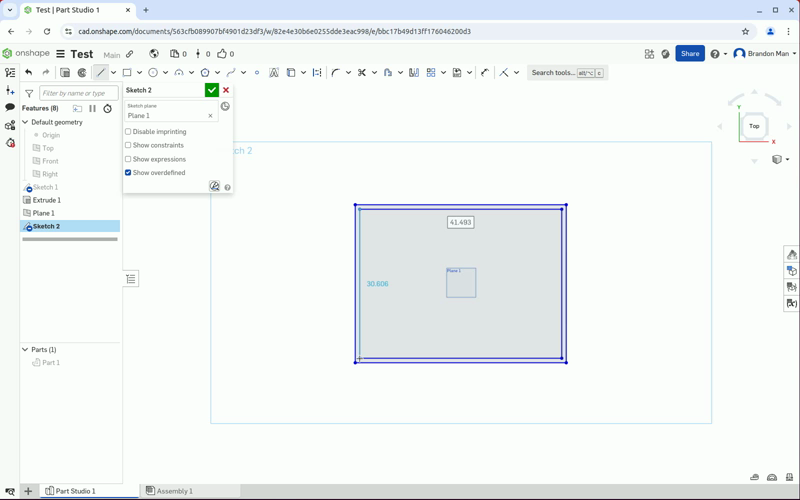
key_up(shift)
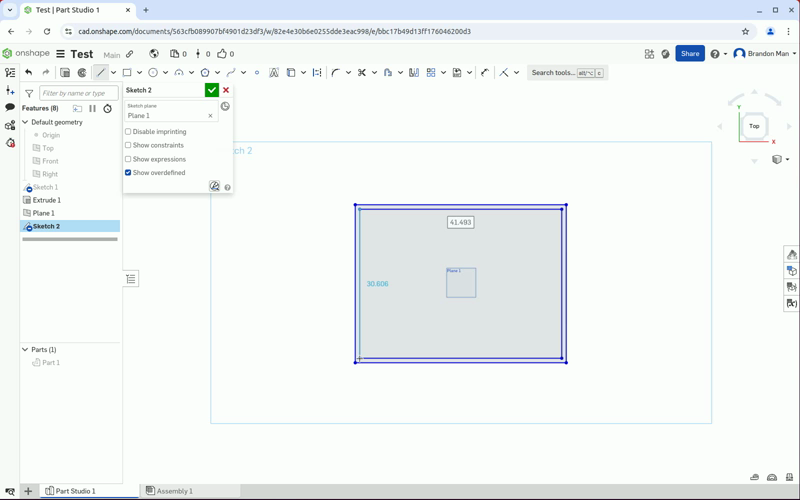
click(359, 358)
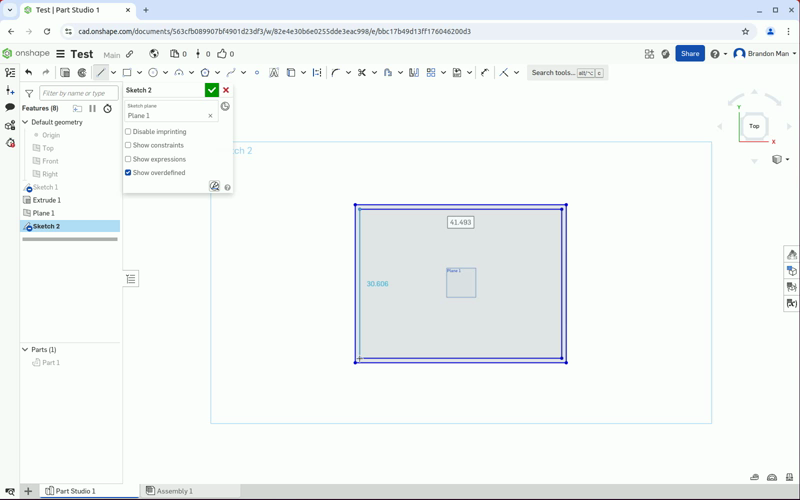
key(esc)
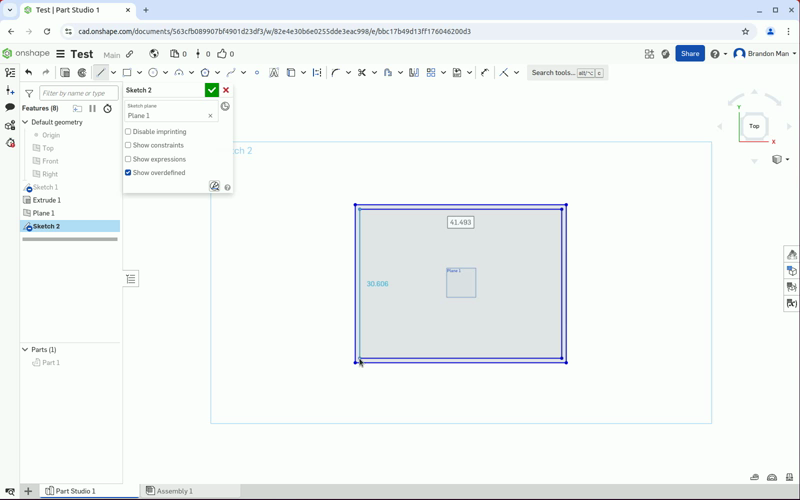
mouse_move(357, 253)
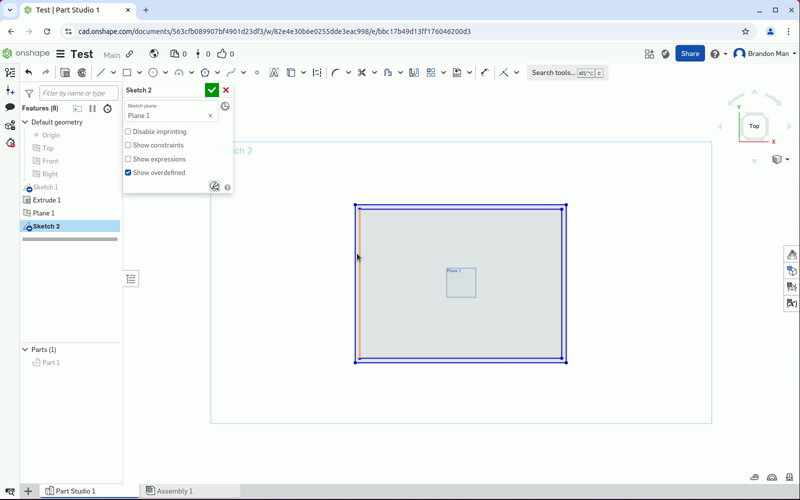
click(357, 253)
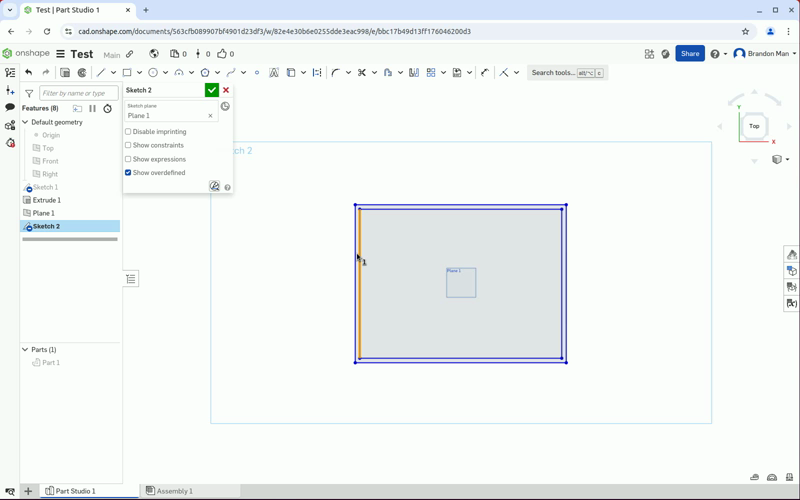
mouse_move(73, 352)
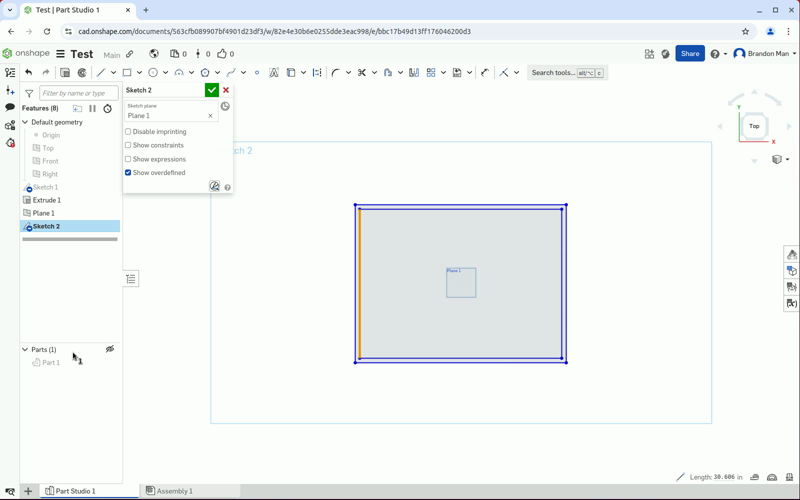
key(shift+y)
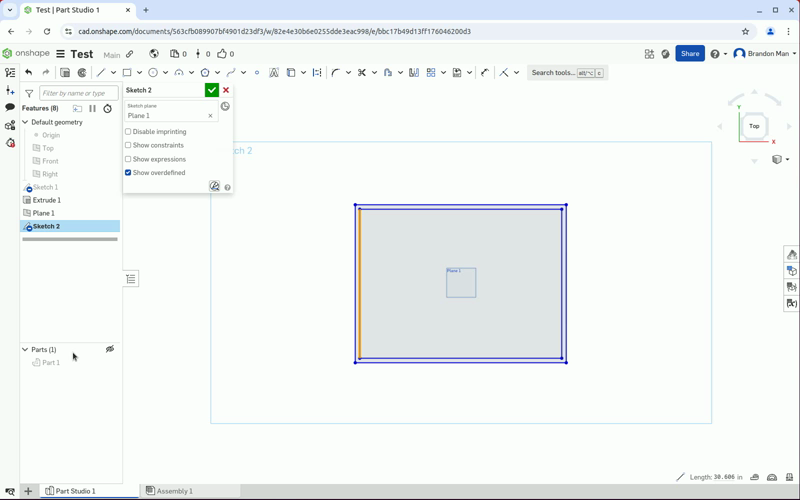
key(shift+e)
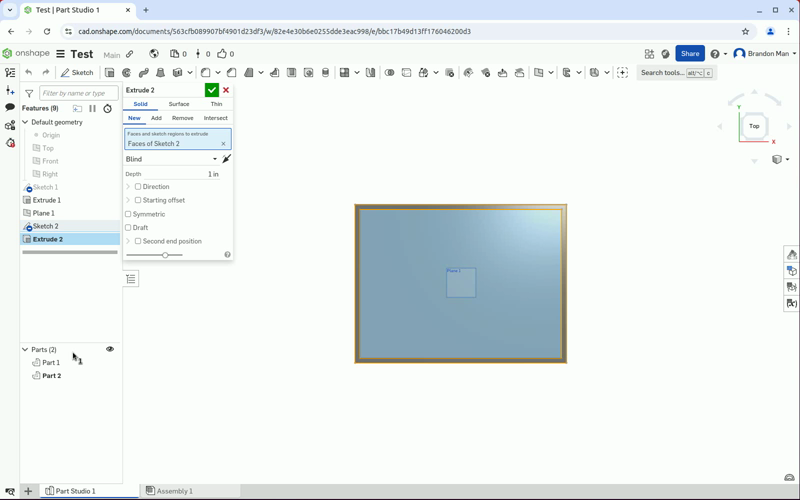
mouse_move(143, 106)
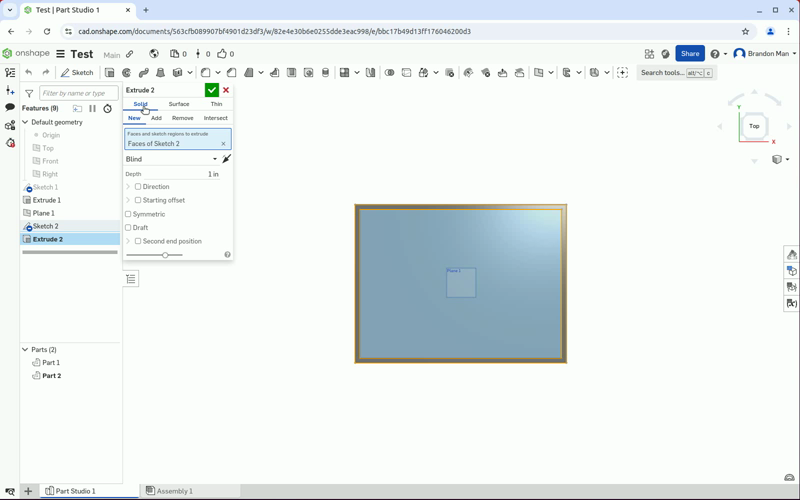
click(143, 106)
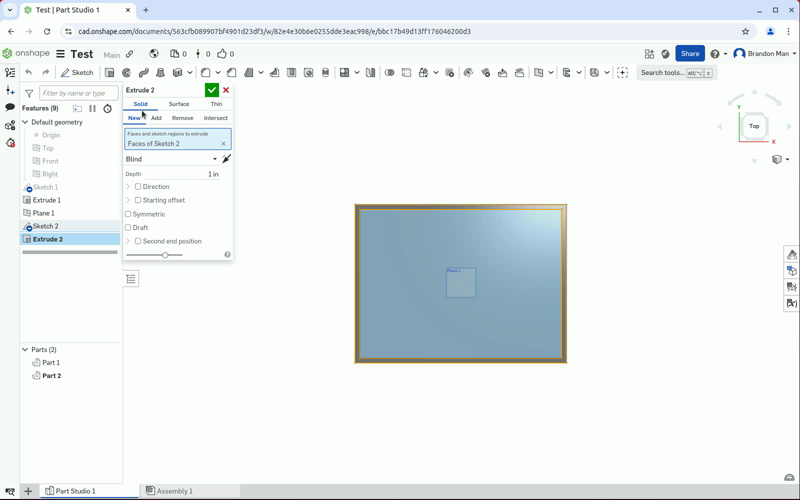
mouse_move(137, 120)
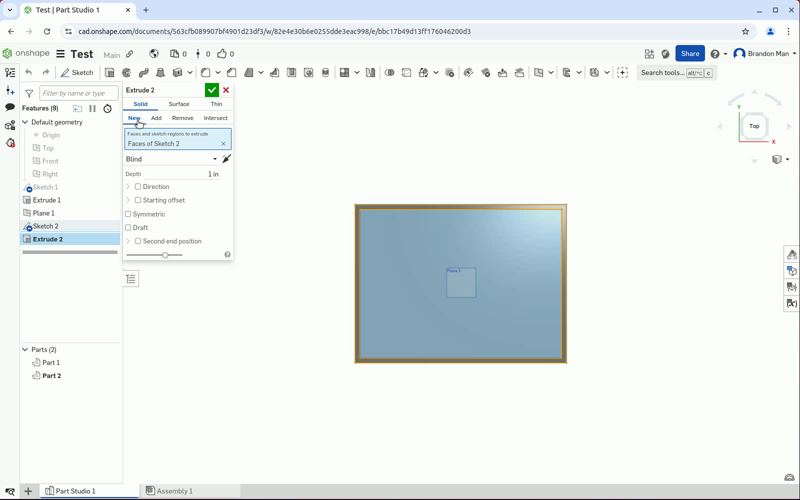
click(137, 120)
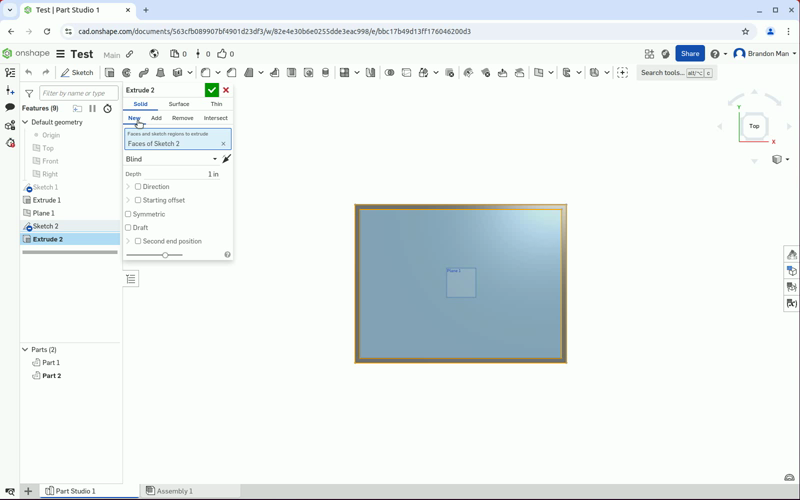
key(tab, 4)
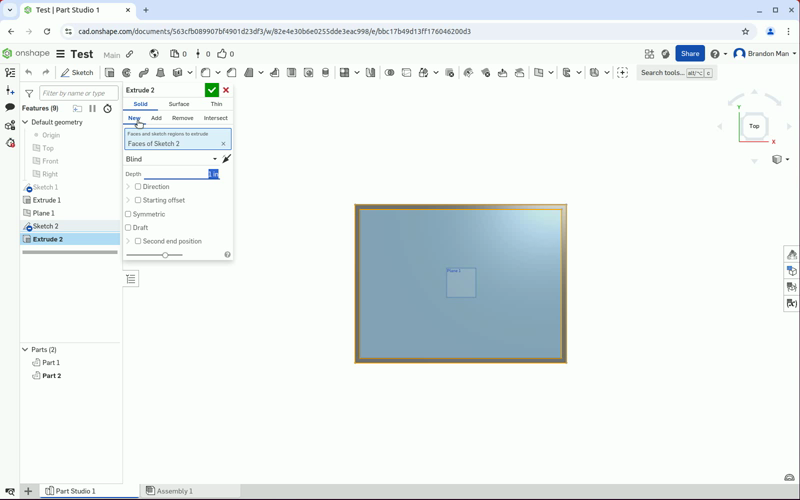
text(21.664)
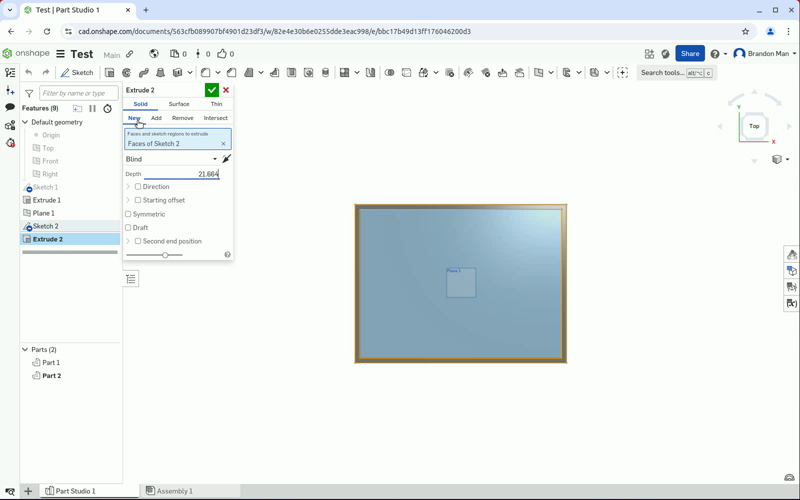
key(enter)
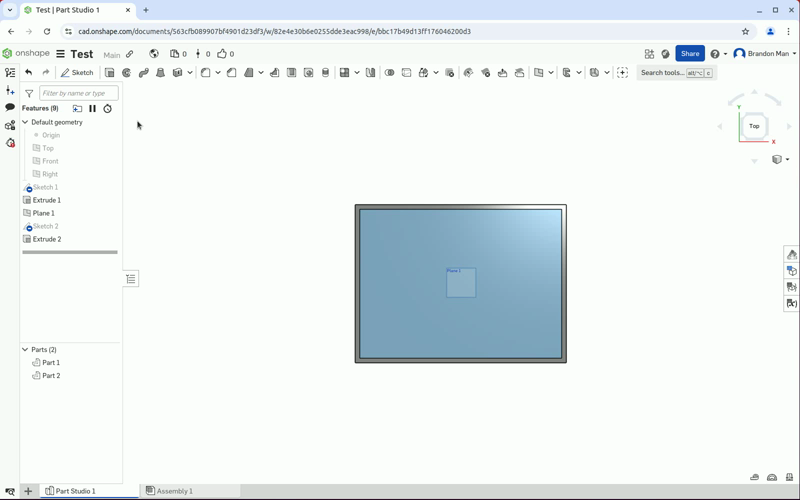
key(shift+h)
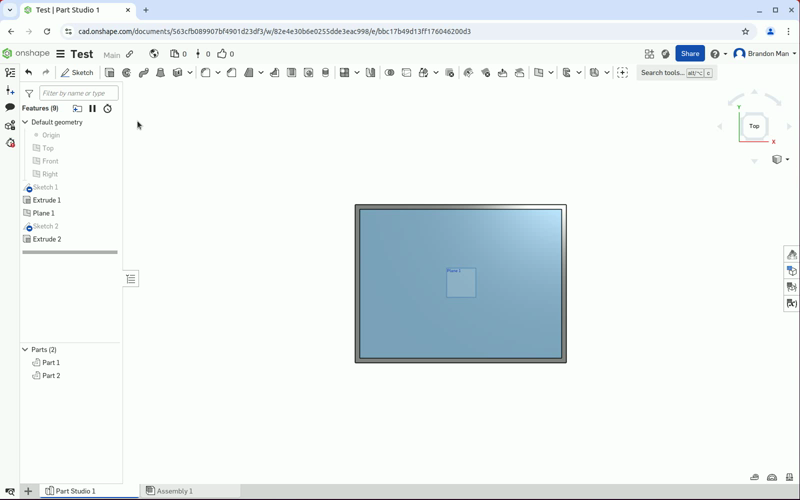
key(shift+h)
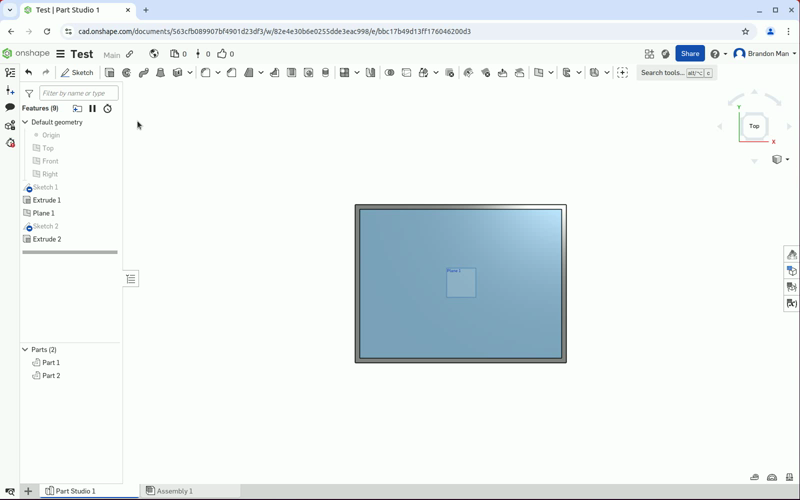
mouse_move(73, 189)
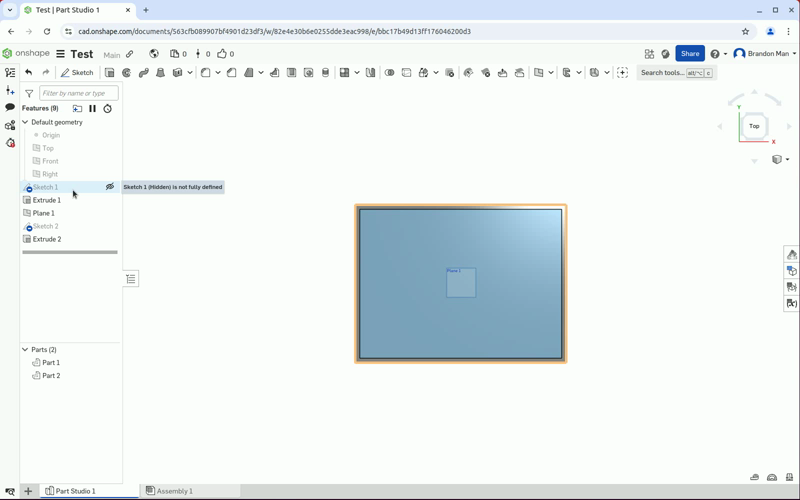
click(73, 189)
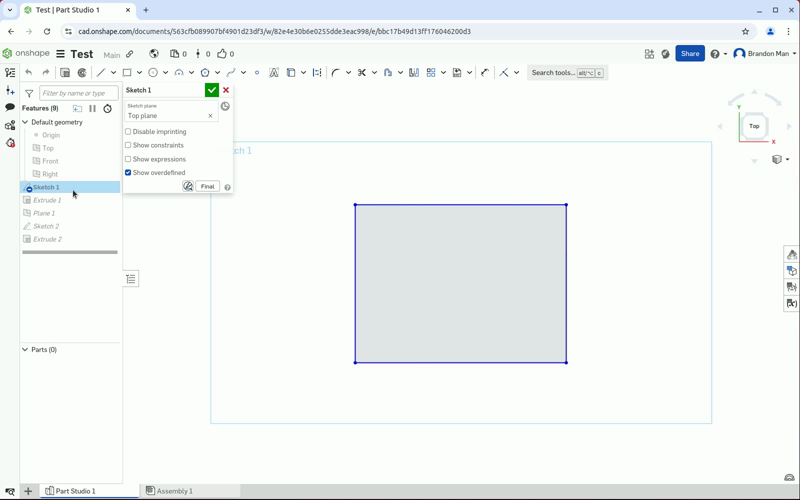
mouse_move(229, 92)
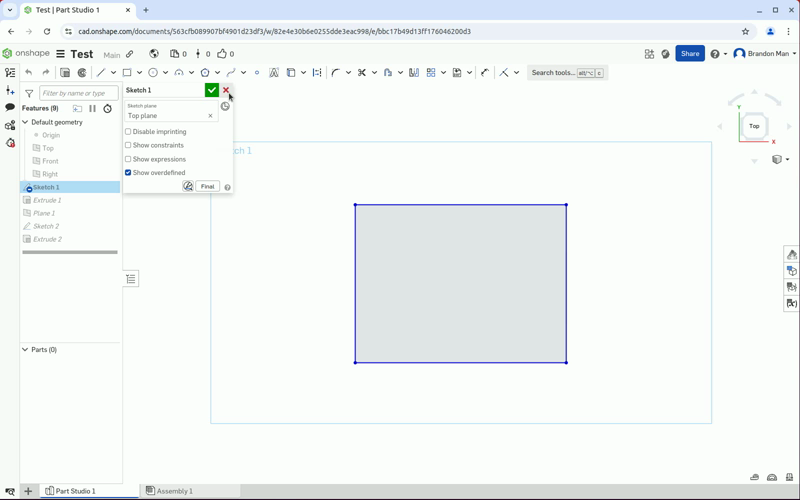
click(229, 92)
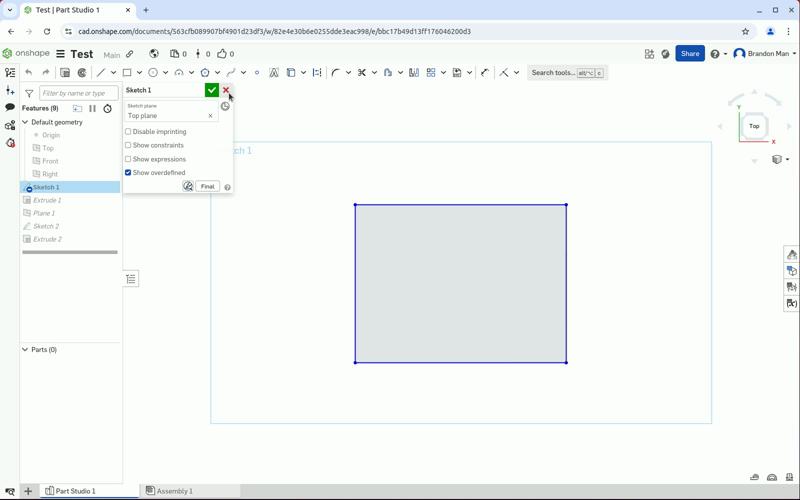
key(shift+s)
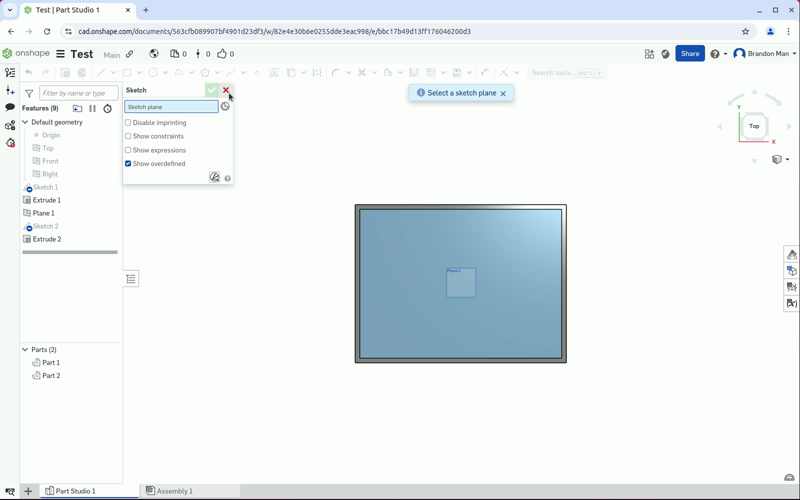
mouse_move(73, 215)
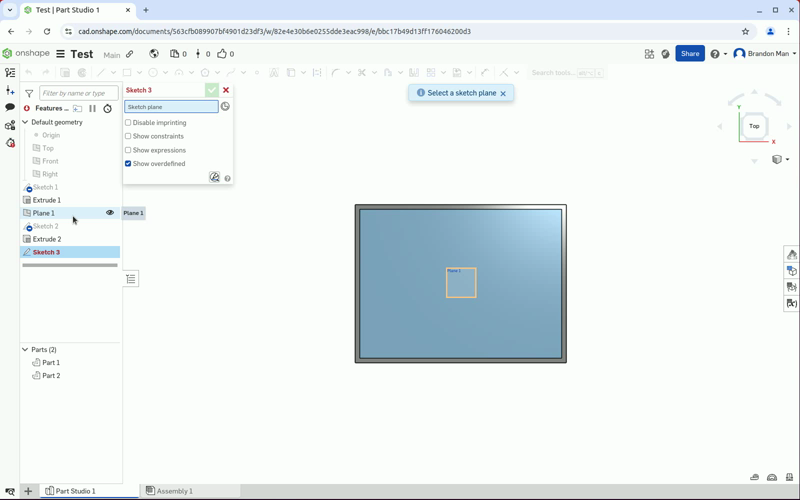
click(73, 215)
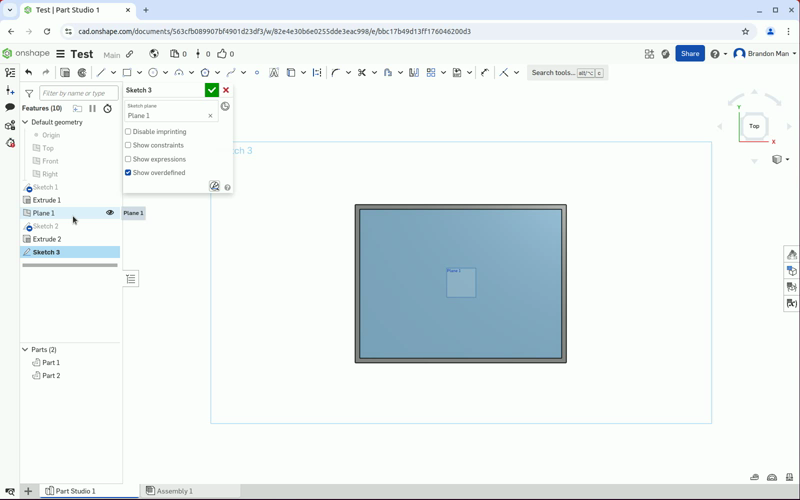
mouse_move(73, 352)
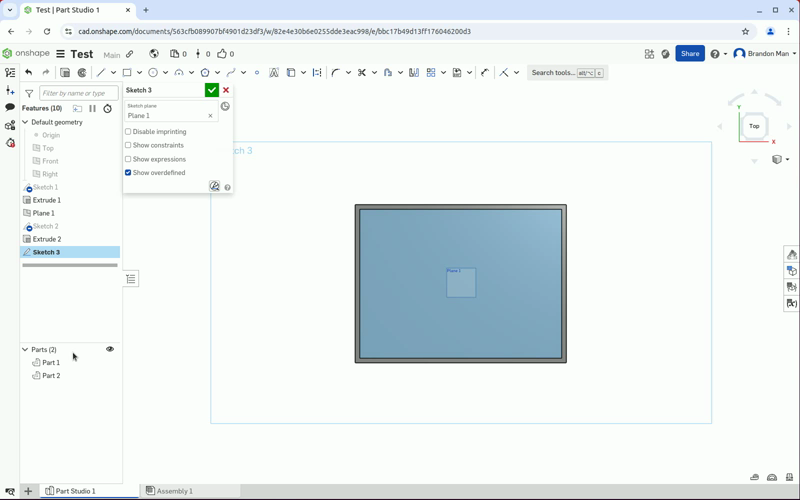
key(y)
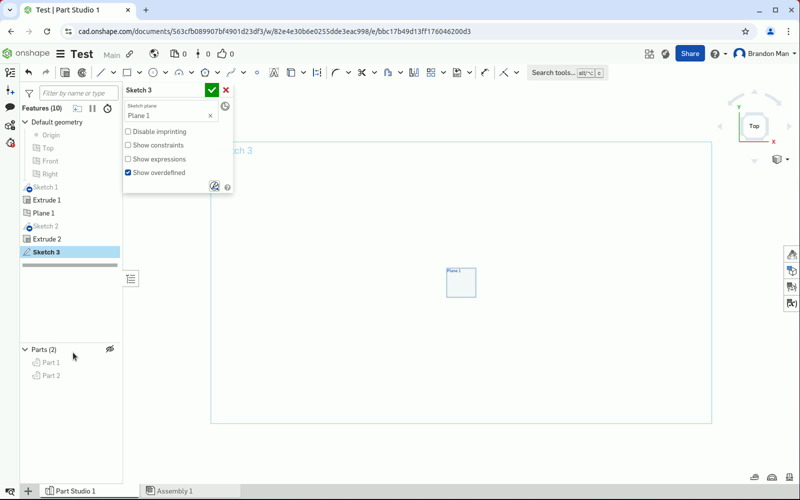
key(l)
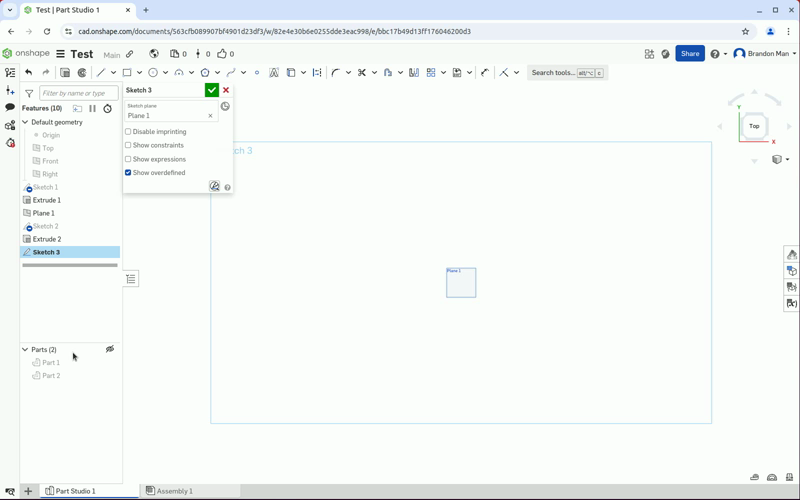
key_down(shift)
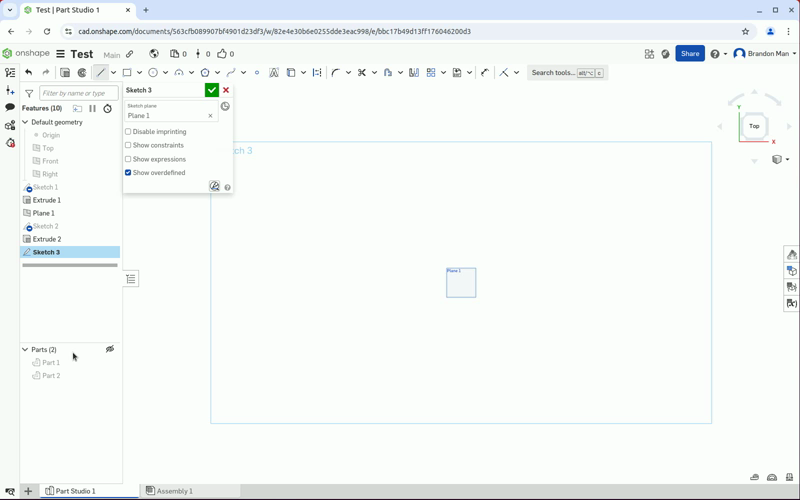
mouse_move(407, 357)
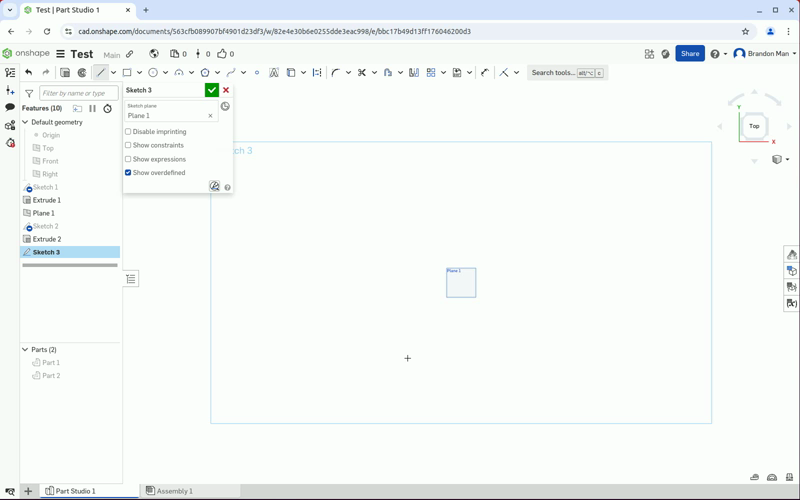
click(407, 357)
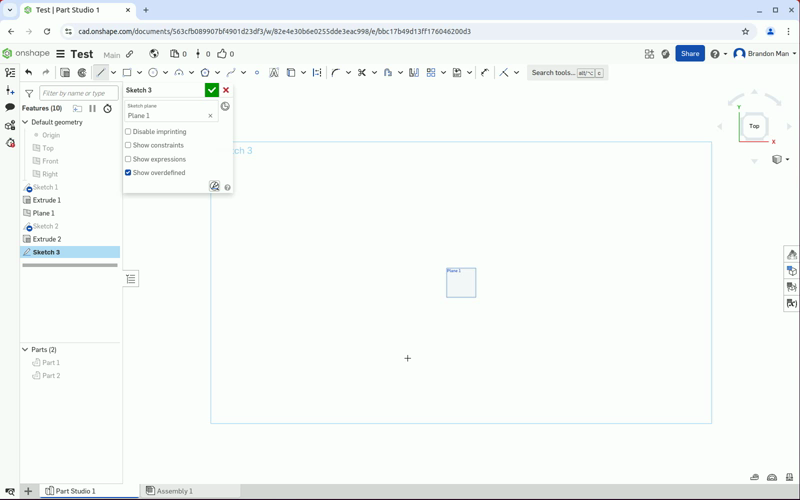
key_up(shift)
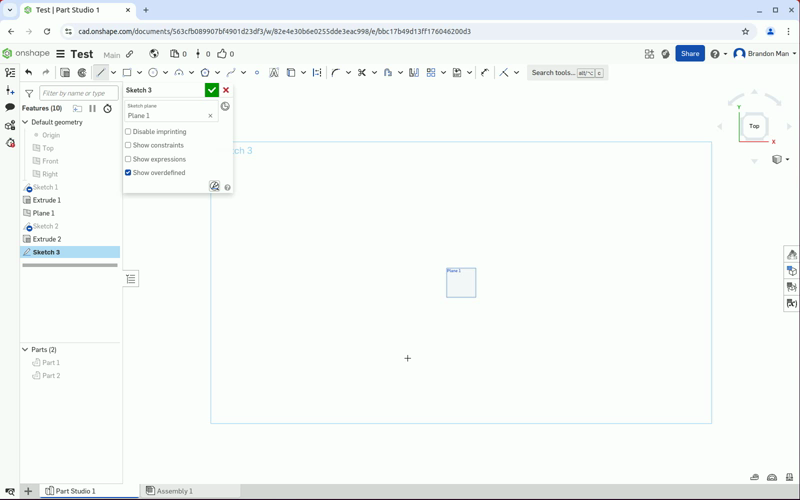
key_down(shift)
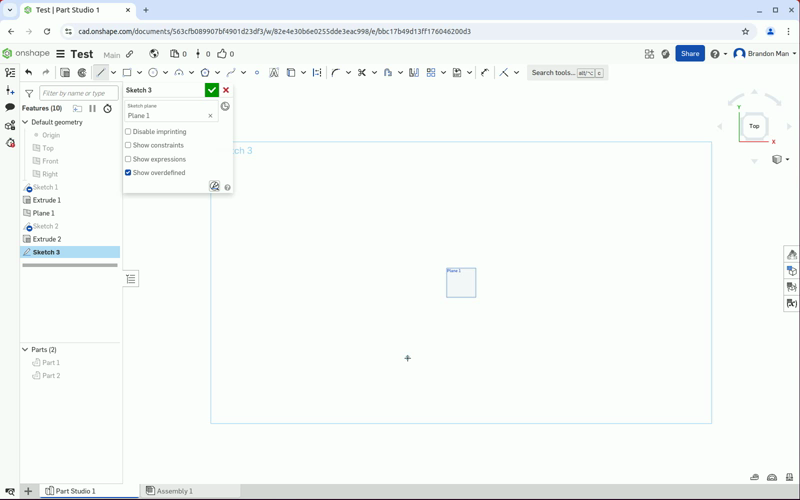
mouse_move(437, 357)
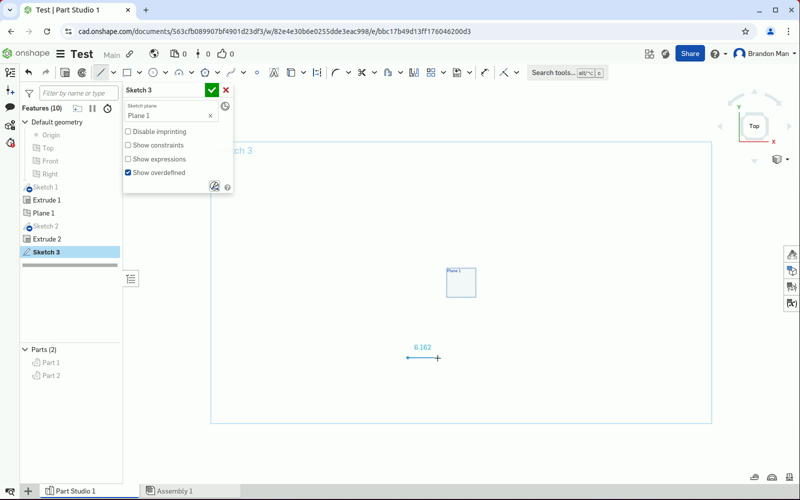
mouse_move(410, 357)
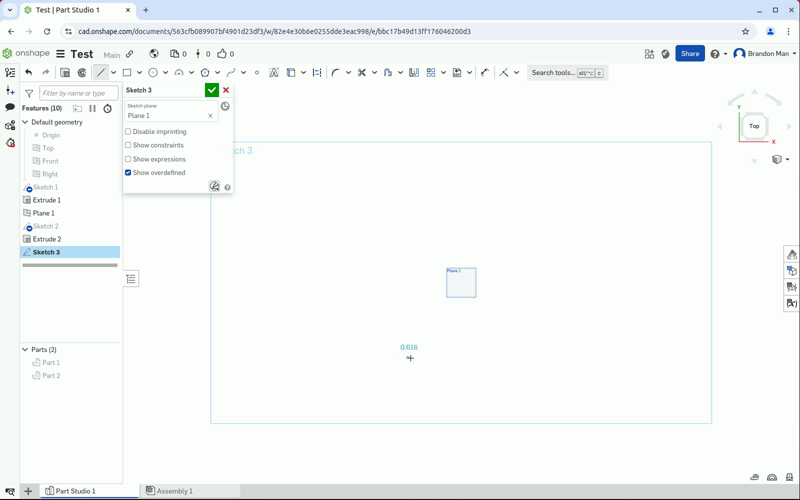
scroll(6)
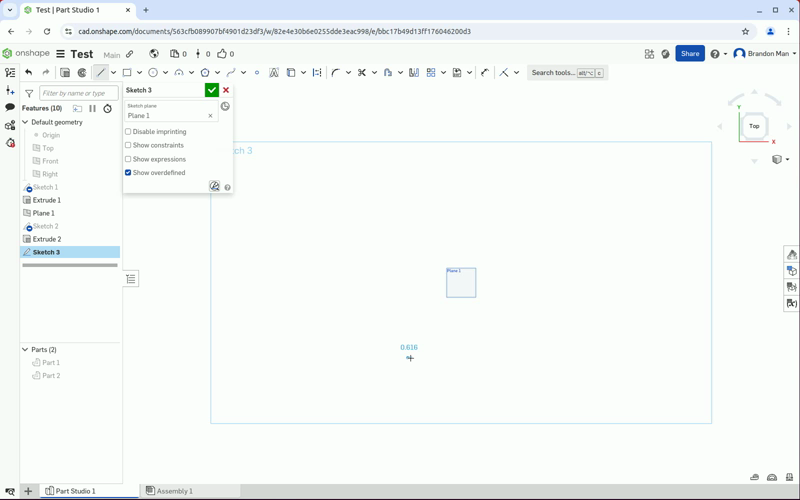
scroll(6)
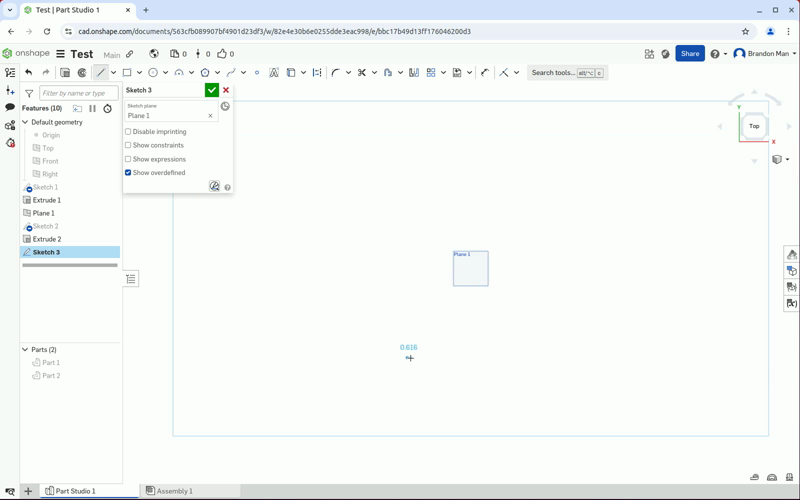
scroll(6)
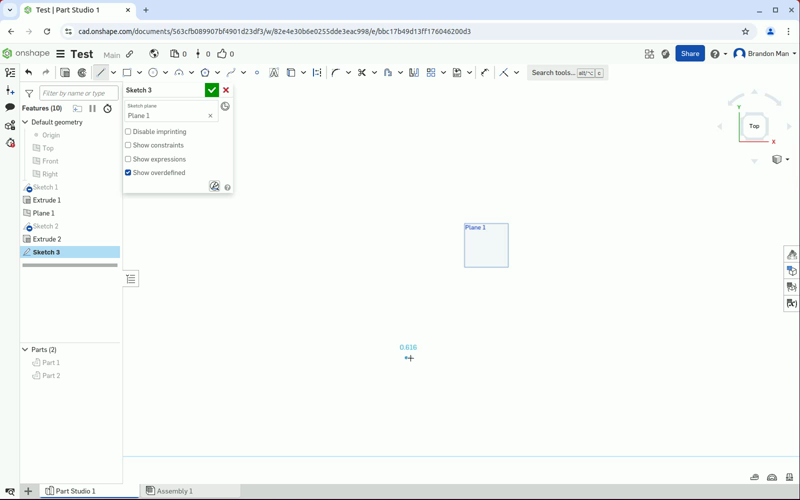
scroll(6)
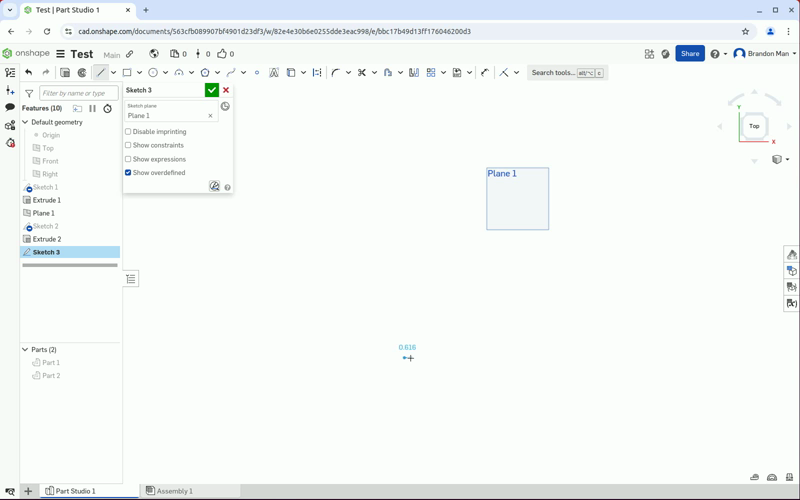
scroll(6)
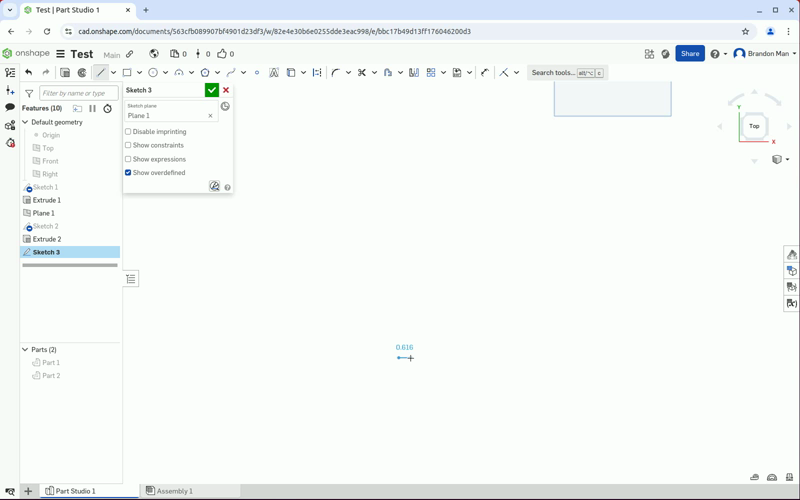
scroll(6)
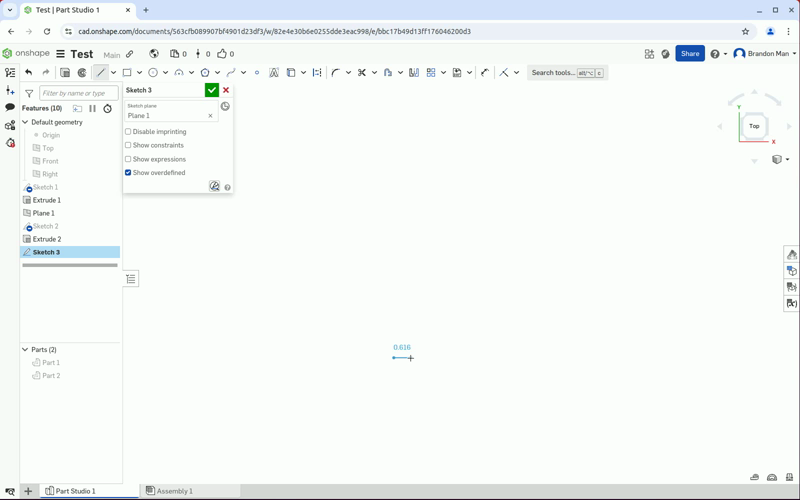
scroll(6)
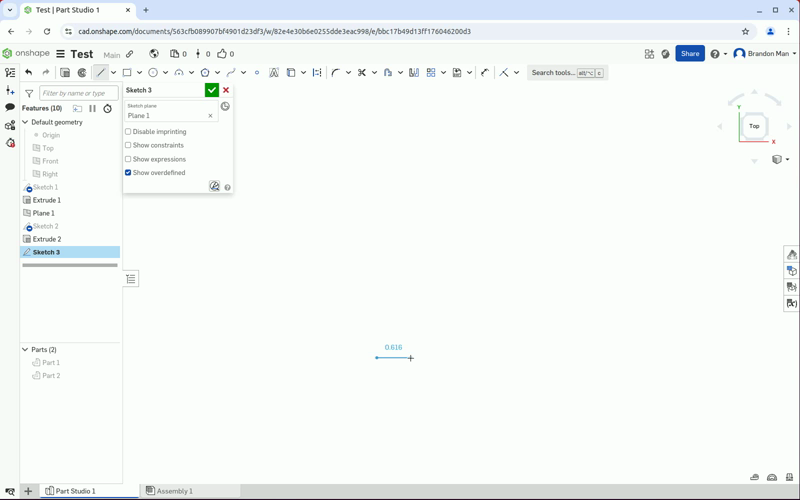
click(410, 357)
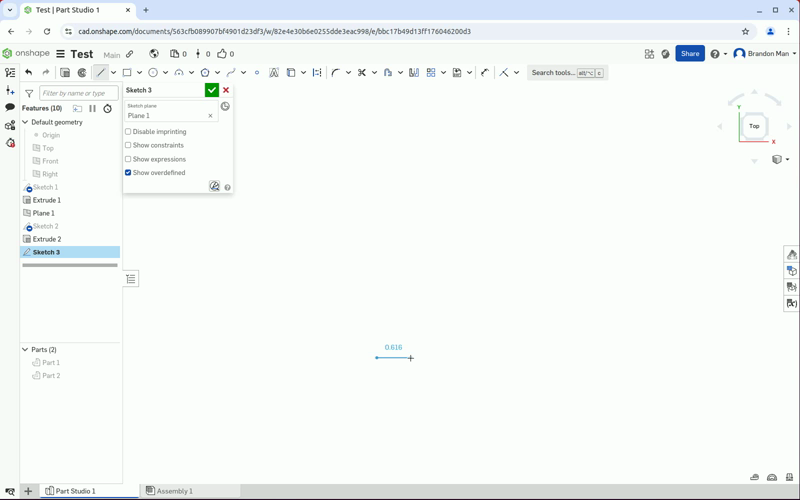
scroll(-6)
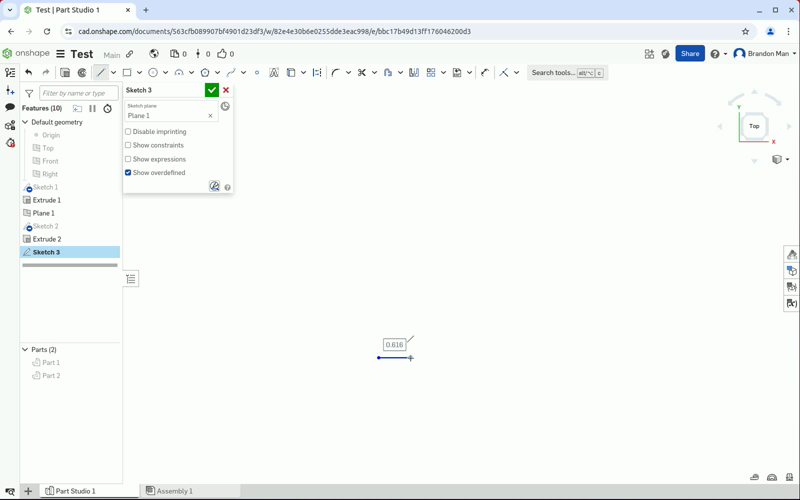
scroll(-6)
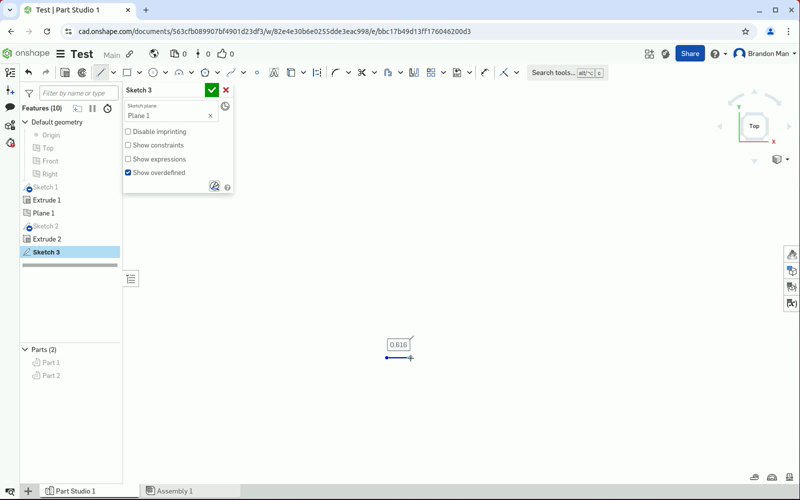
scroll(-6)
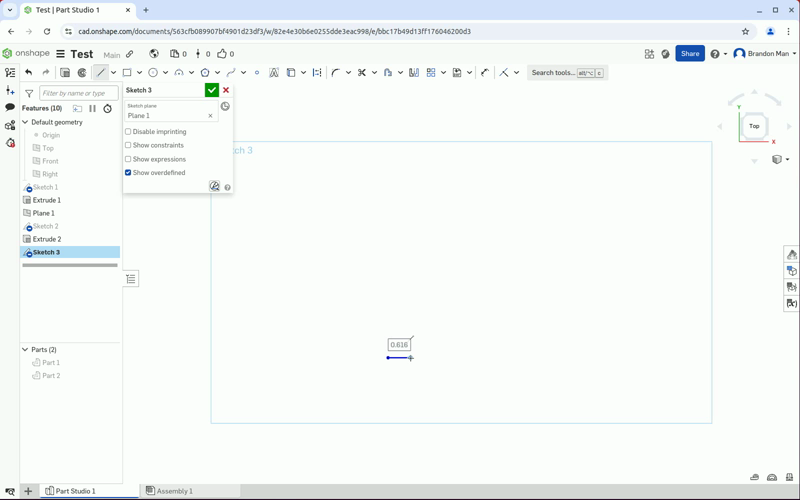
scroll(-6)
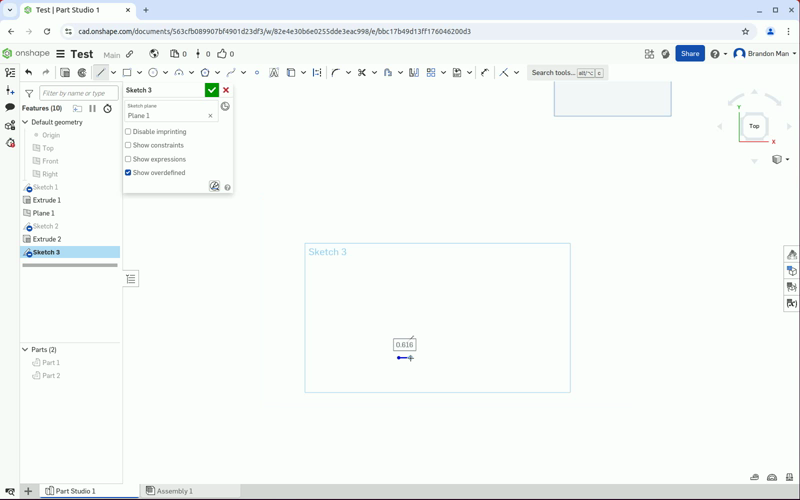
scroll(-6)
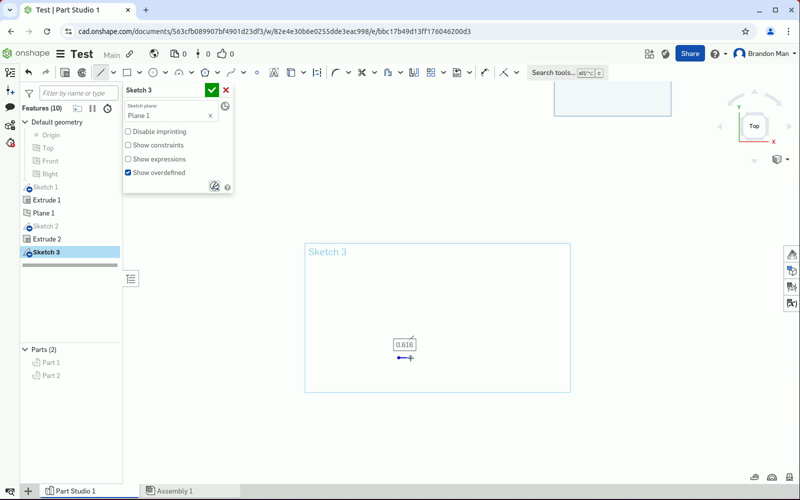
scroll(-6)
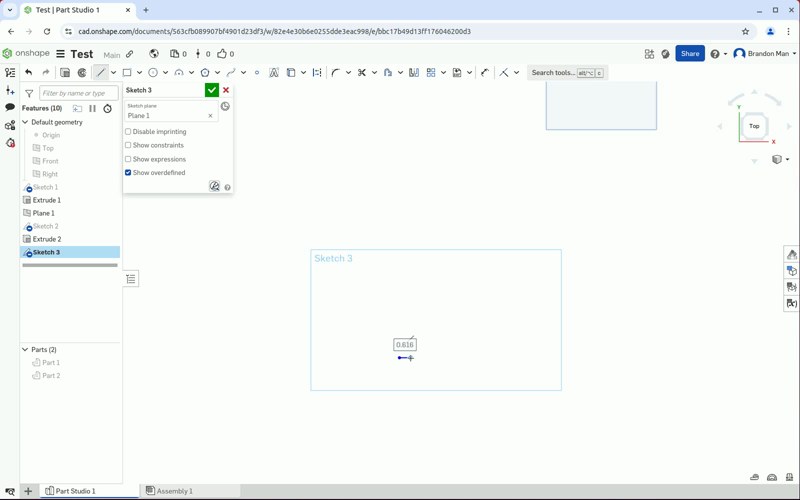
scroll(-6)
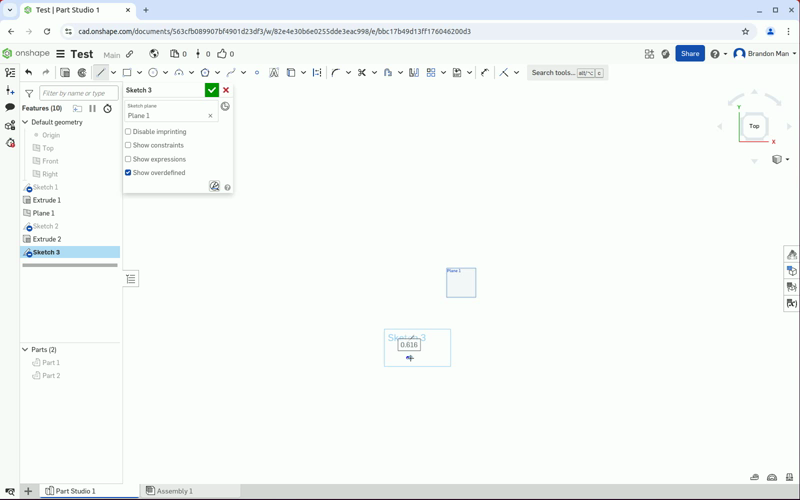
key_up(shift)
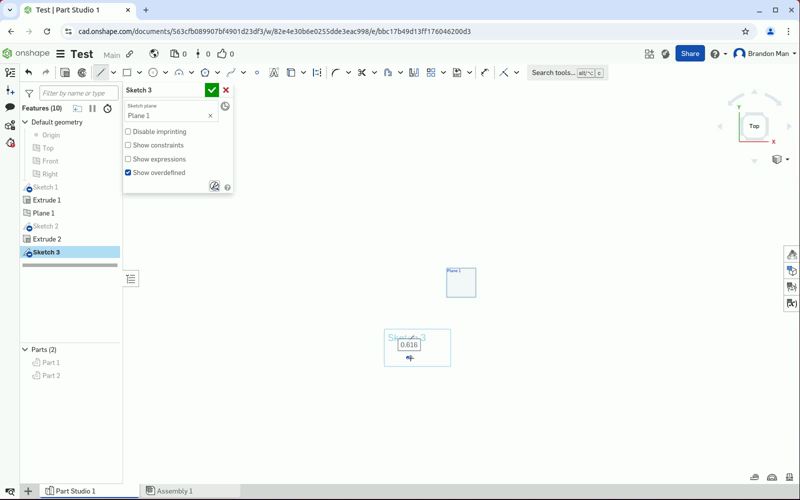
key_down(shift)
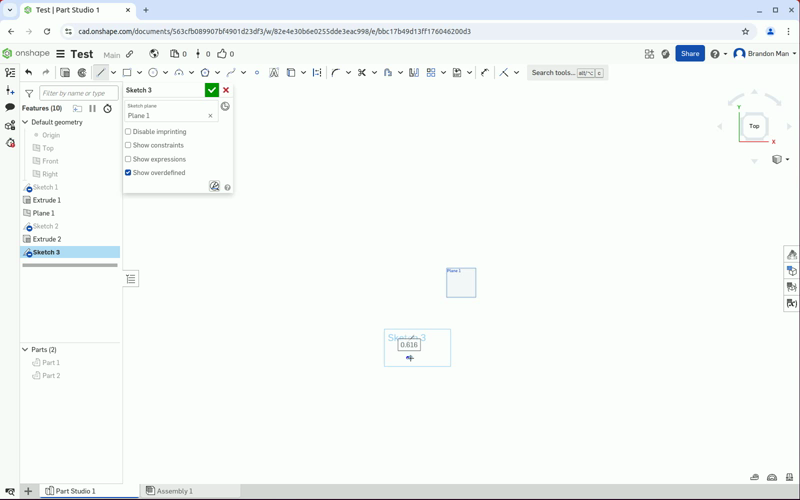
mouse_move(410, 208)
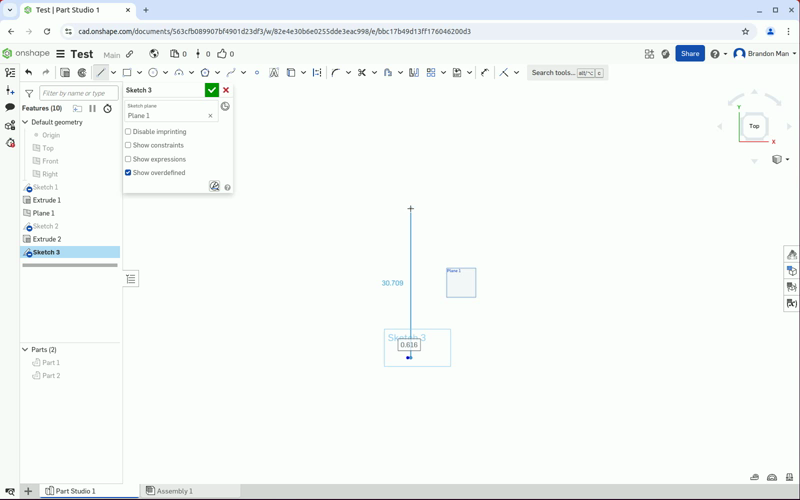
click(410, 208)
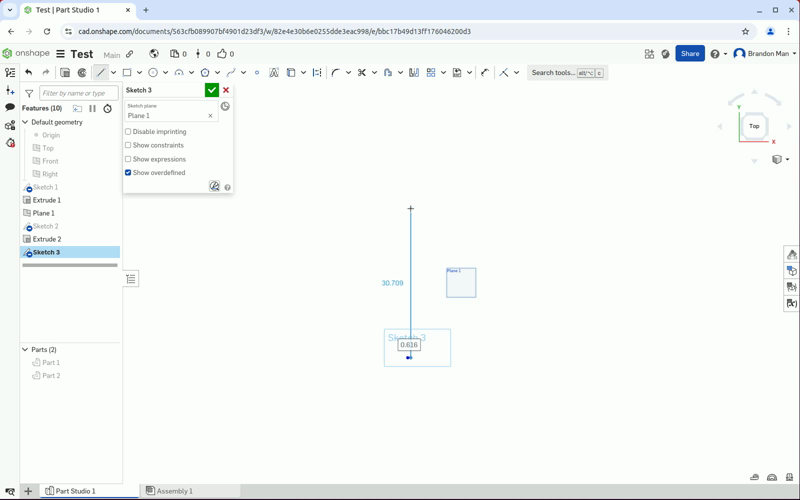
key_up(shift)
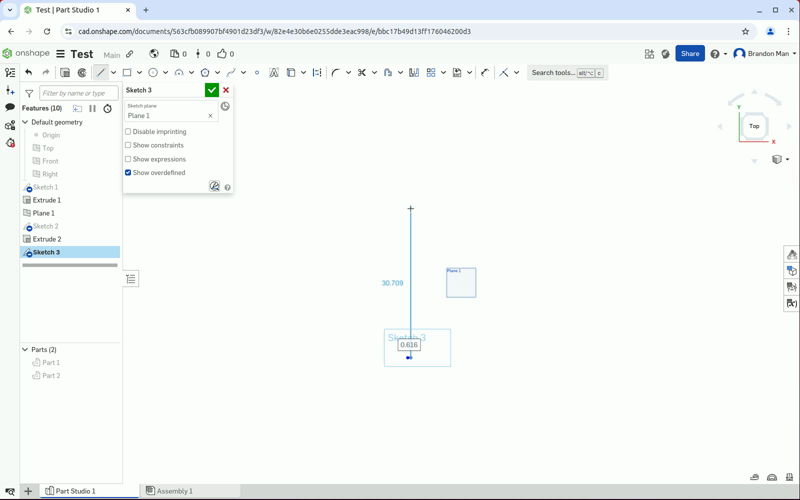
key_down(shift)
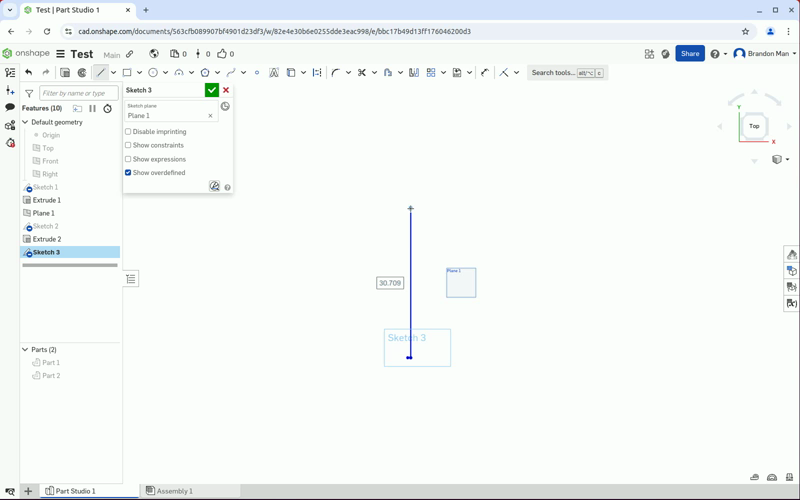
mouse_move(440, 208)
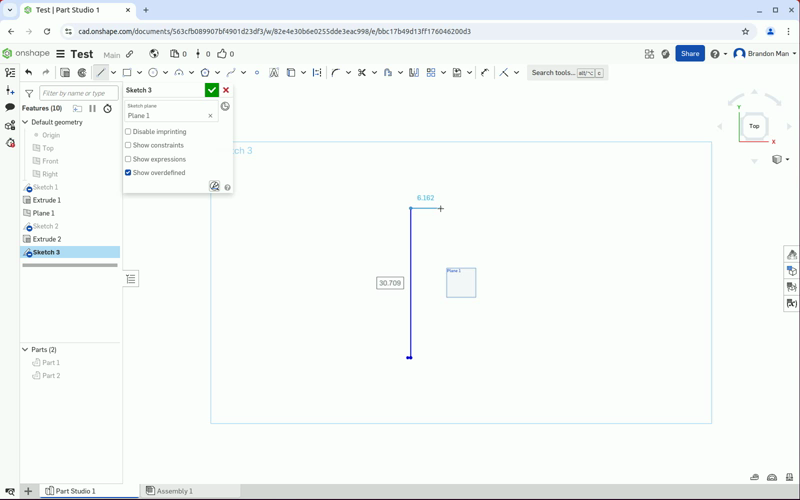
mouse_move(407, 208)
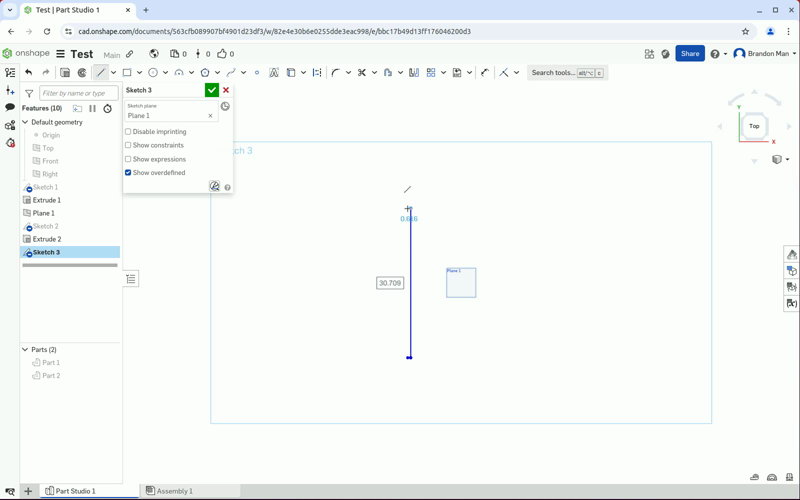
scroll(6)
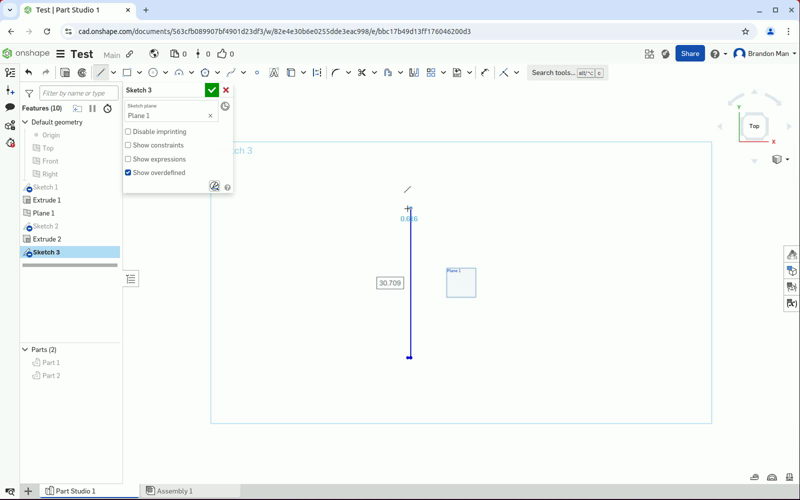
scroll(6)
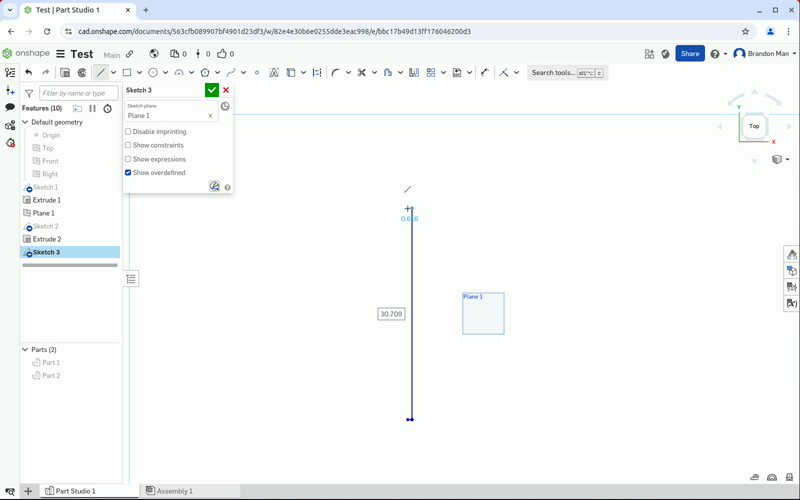
scroll(6)
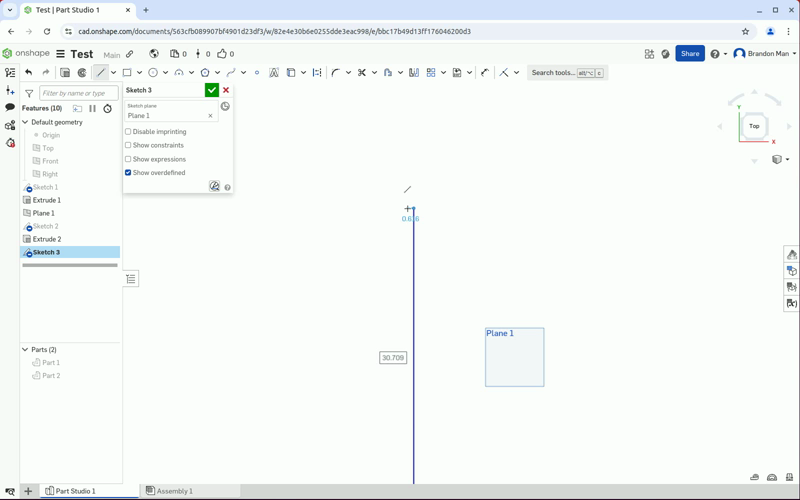
scroll(6)
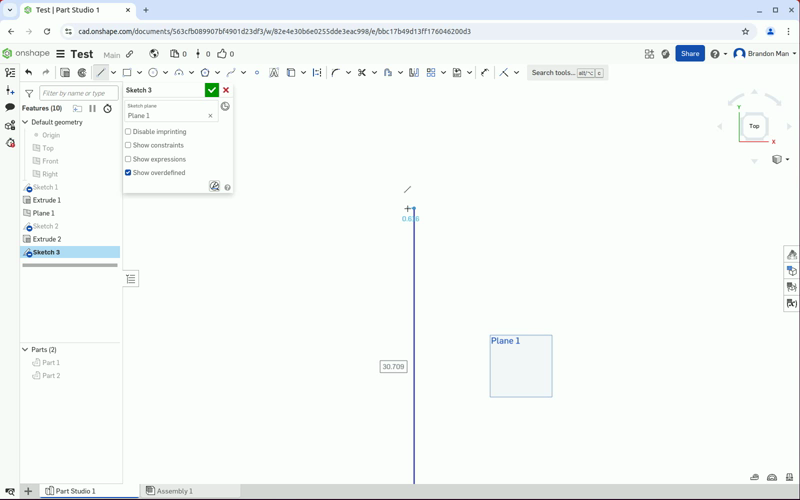
scroll(6)
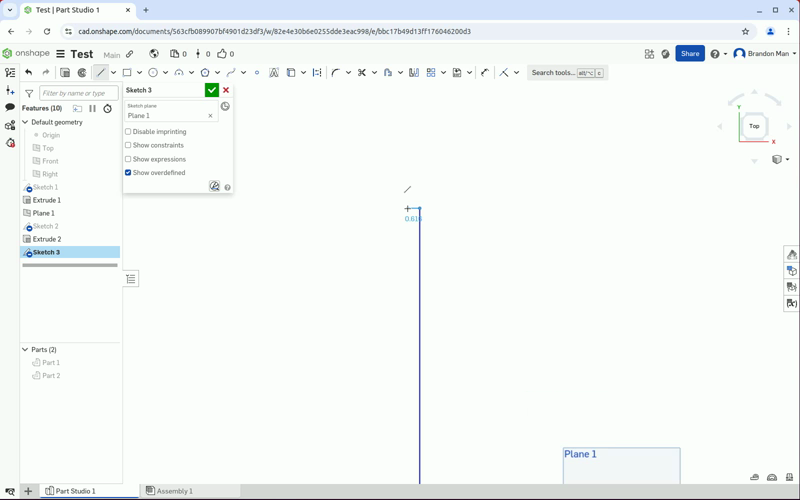
scroll(6)
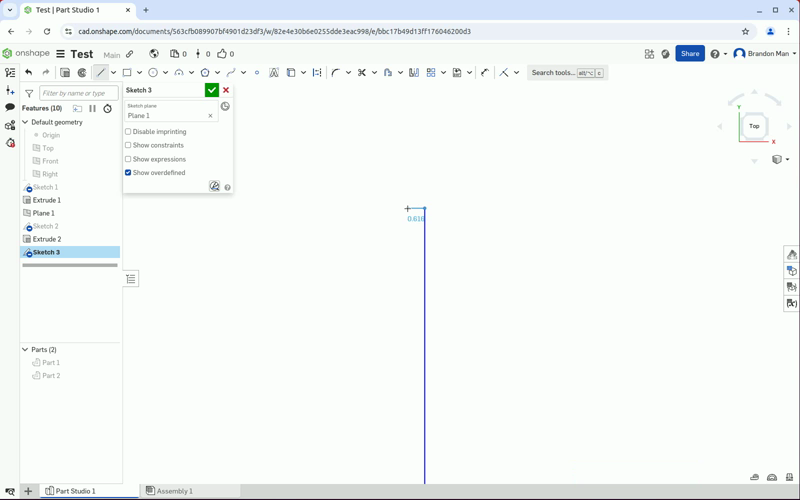
scroll(6)
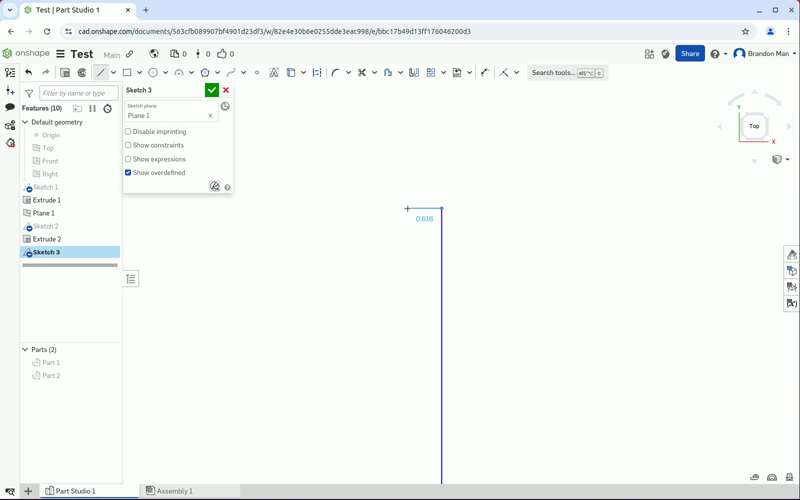
click(407, 208)
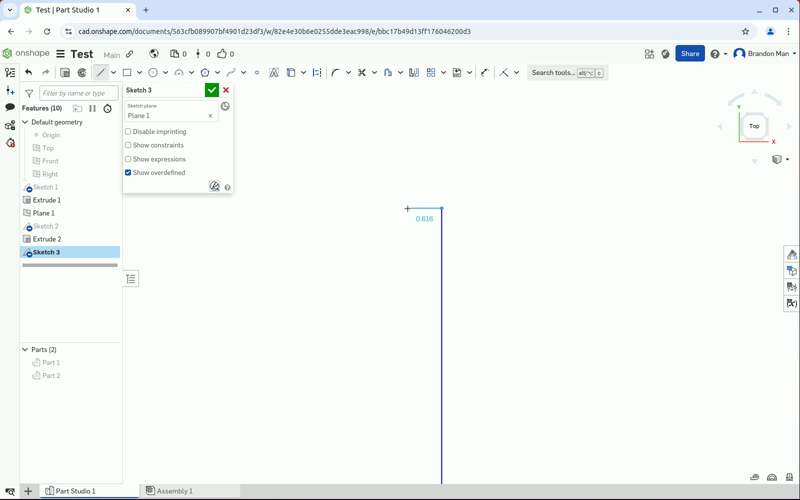
scroll(-6)
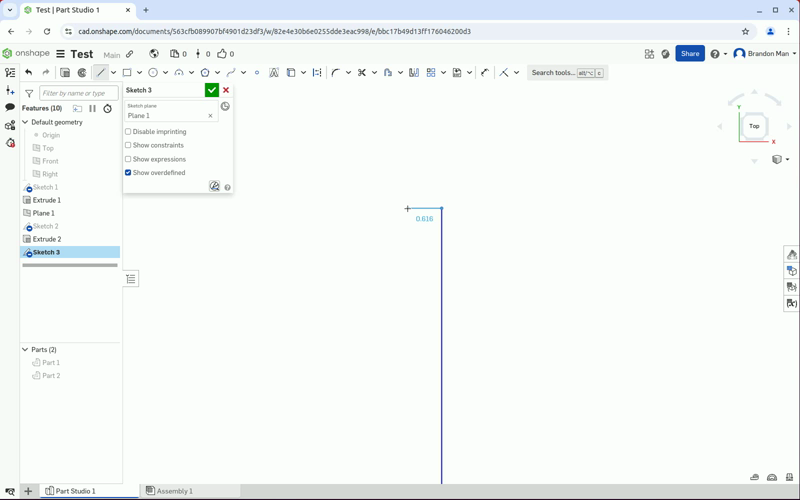
scroll(-6)
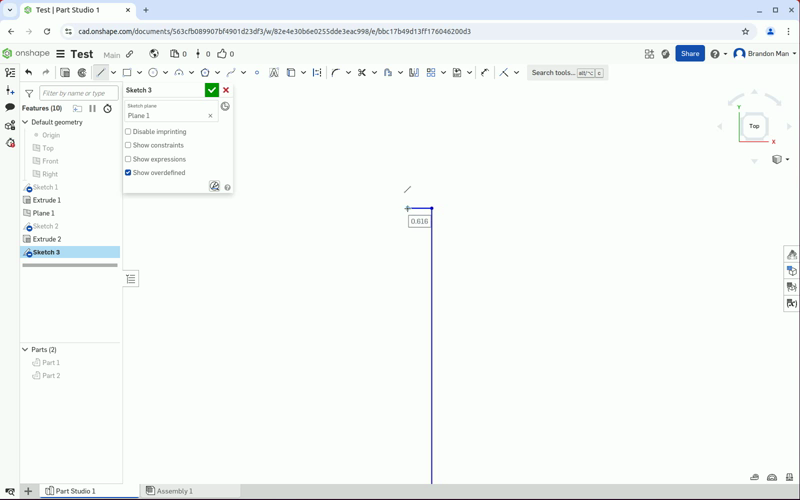
scroll(-6)
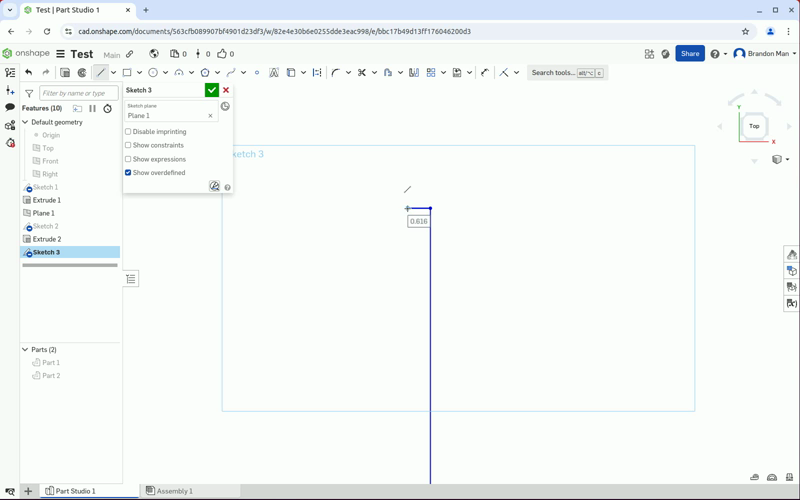
scroll(-6)
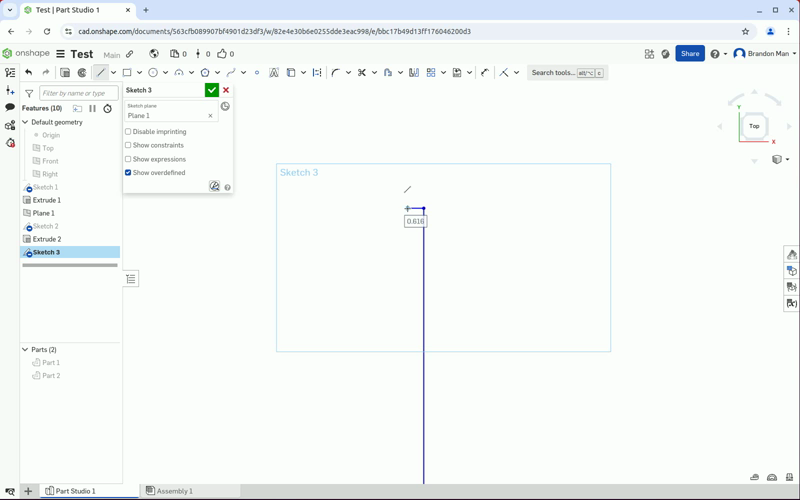
scroll(-6)
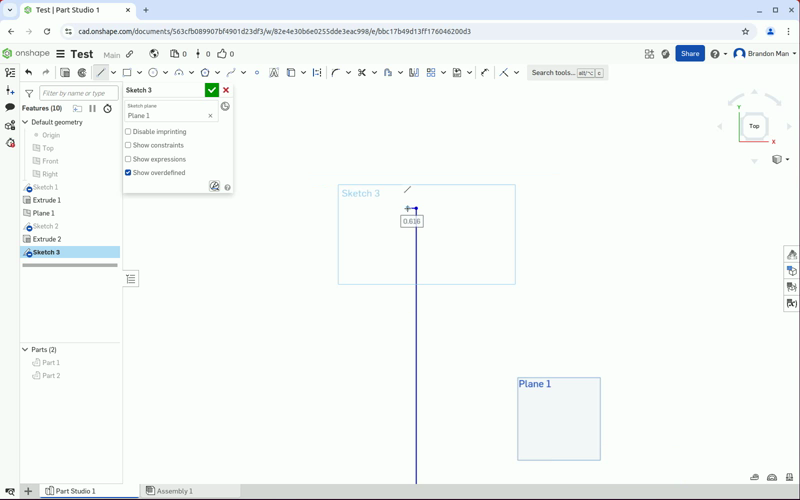
scroll(-6)
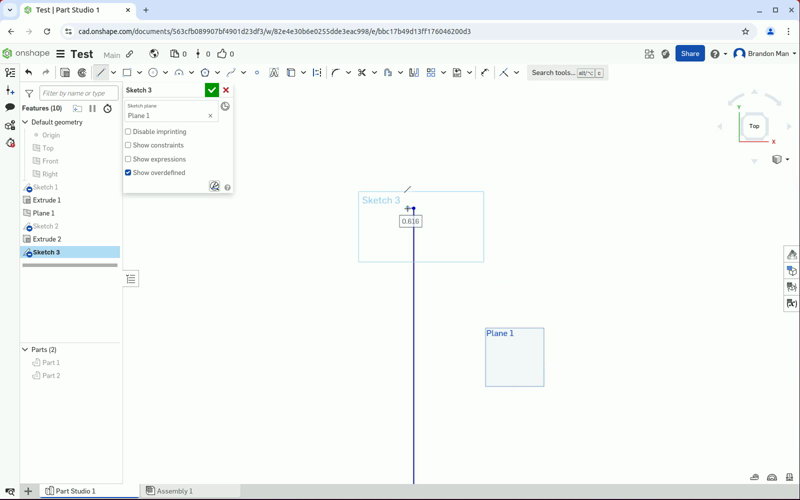
scroll(-6)
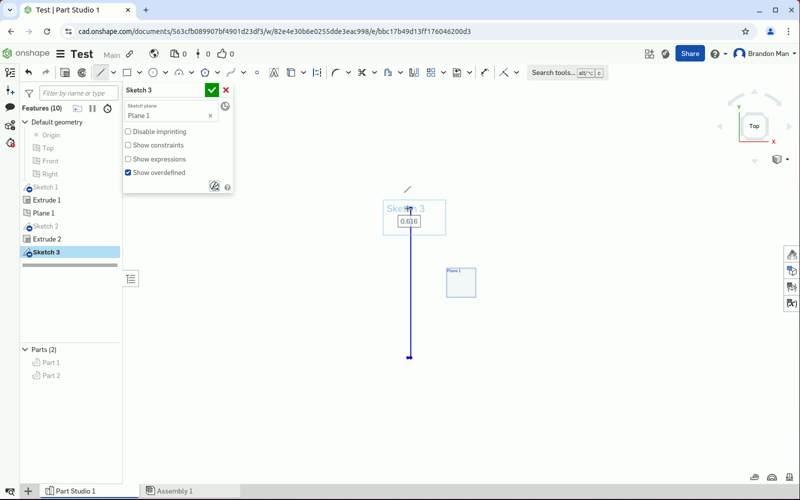
key_up(shift)
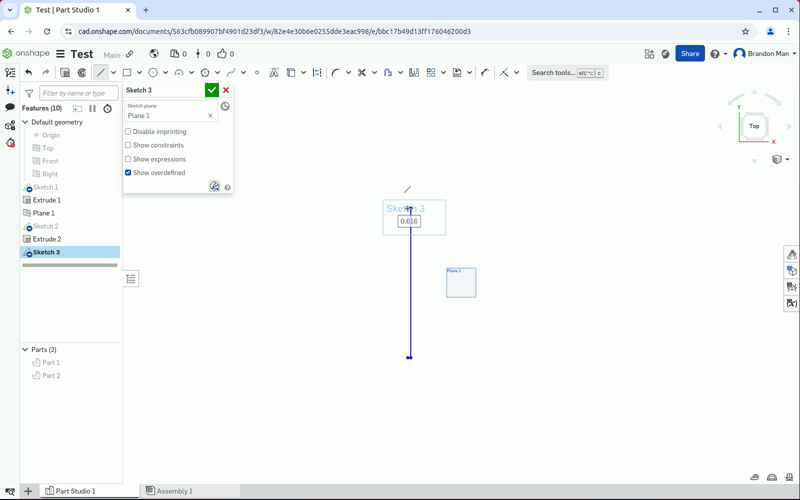
key_down(shift)
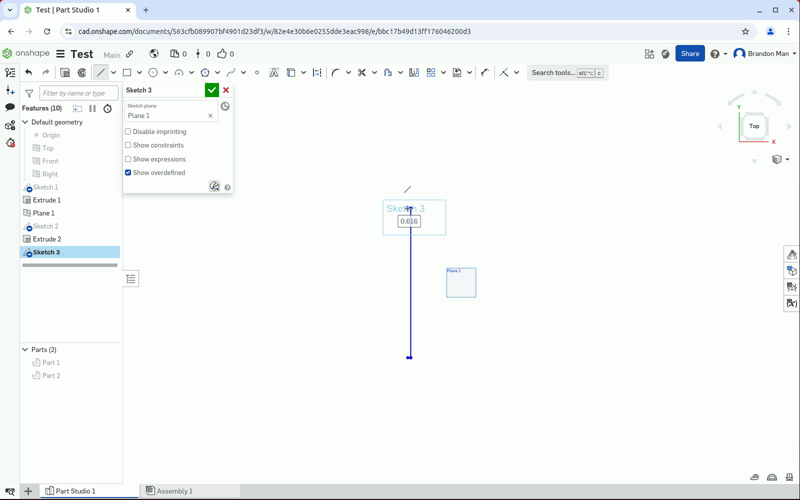
mouse_move(407, 357)
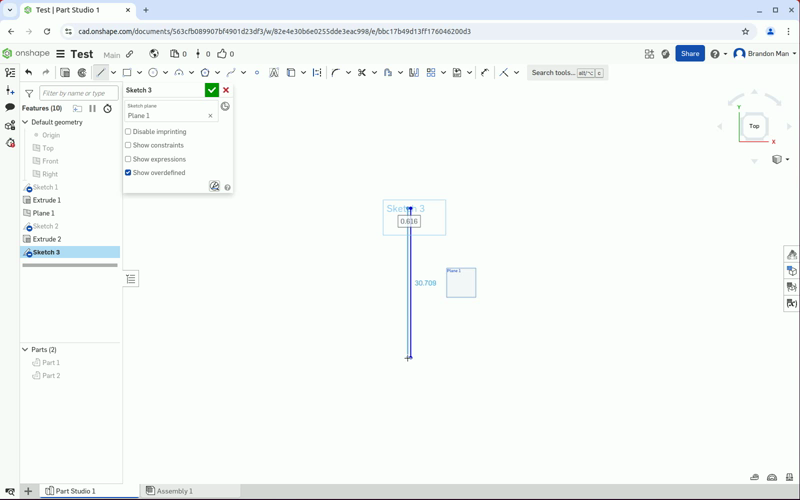
scroll(6)
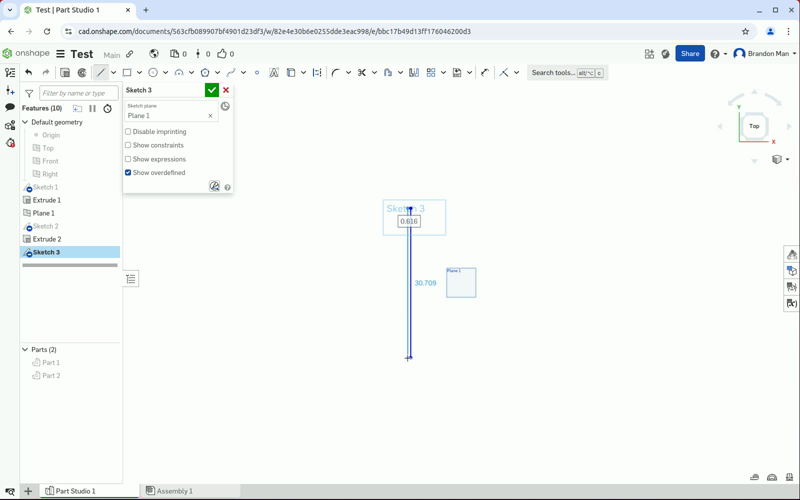
scroll(6)
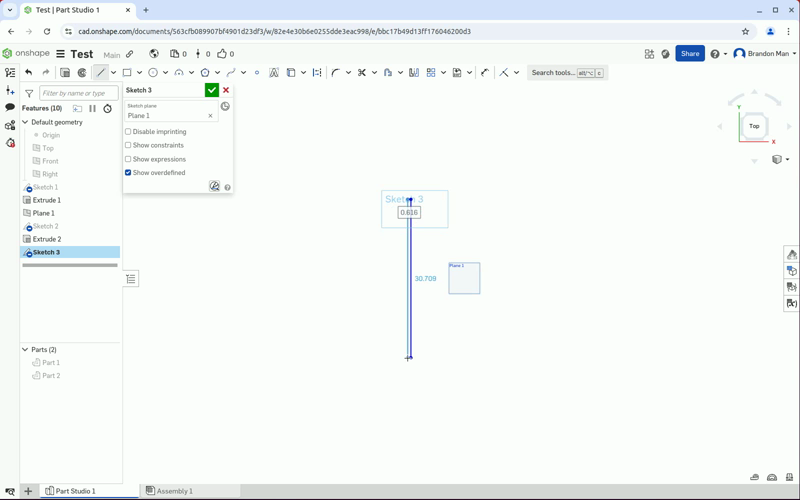
scroll(6)
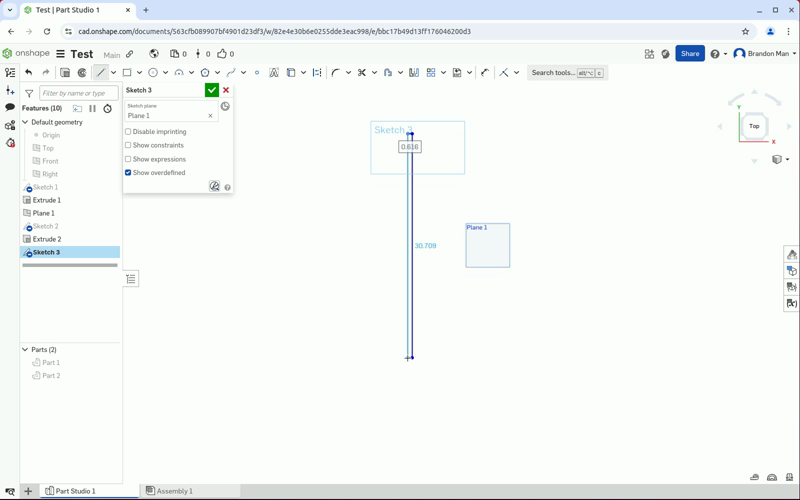
scroll(6)
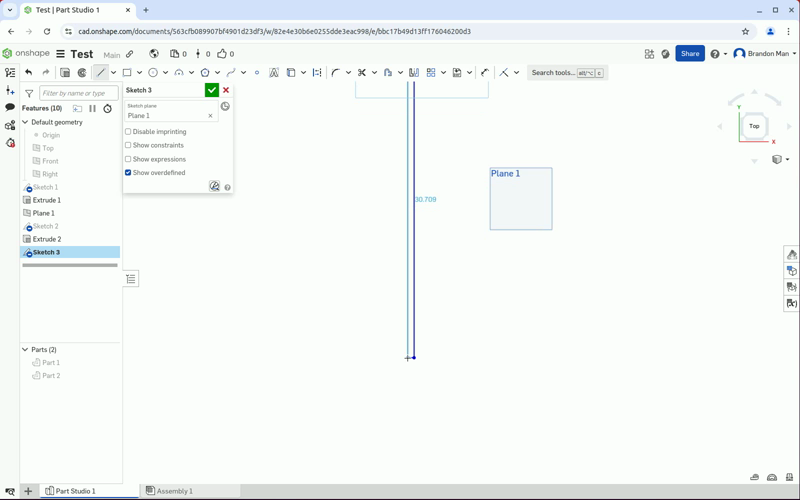
scroll(6)
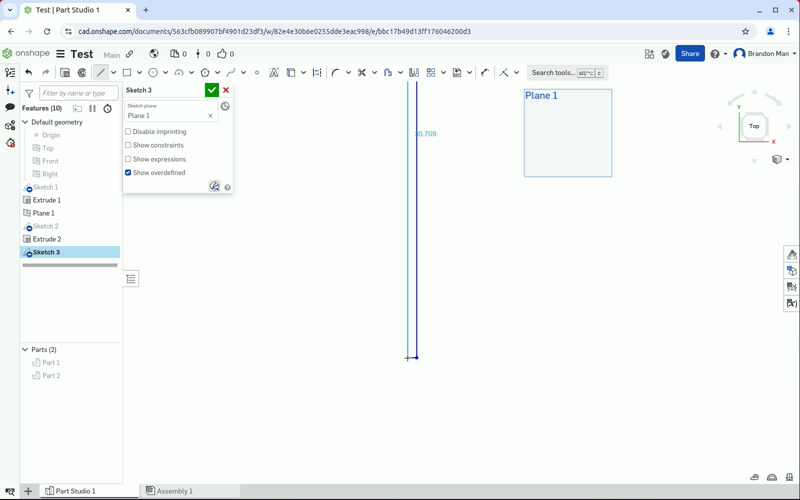
scroll(6)
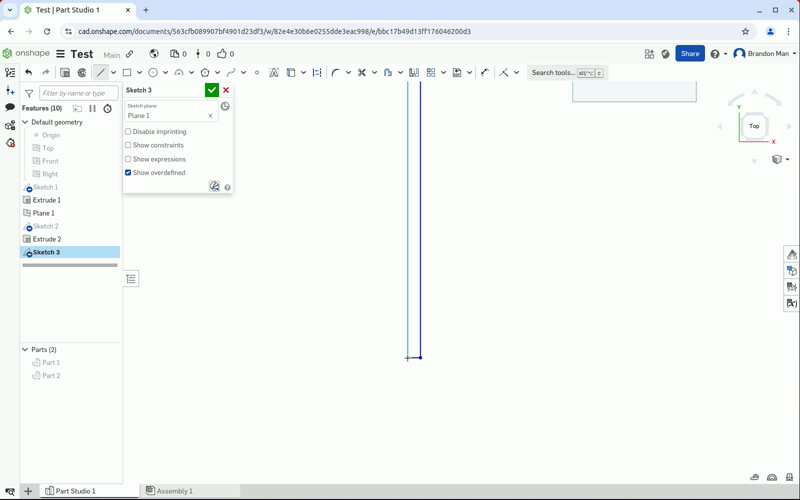
scroll(6)
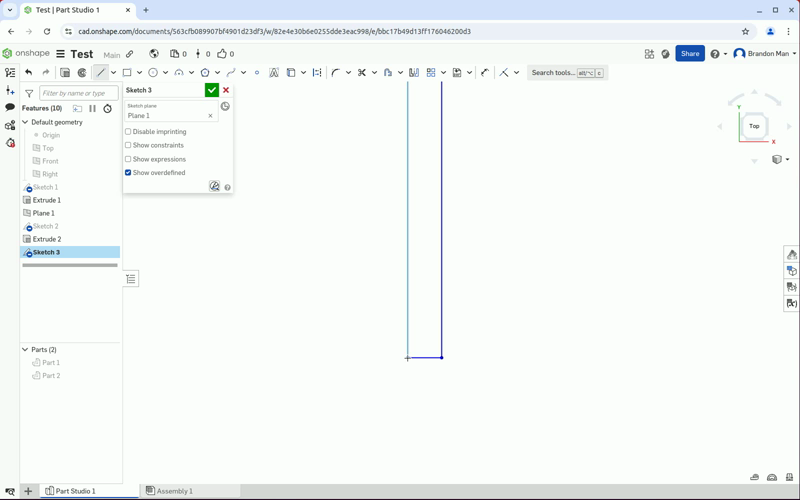
key_up(shift)
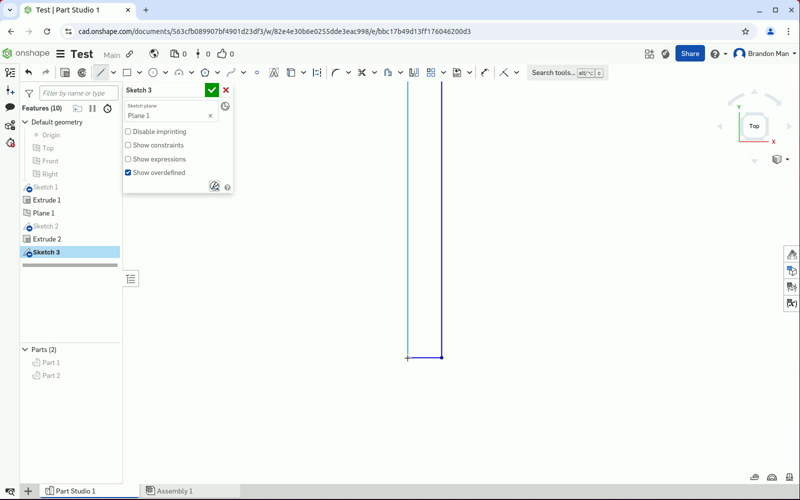
click(407, 357)
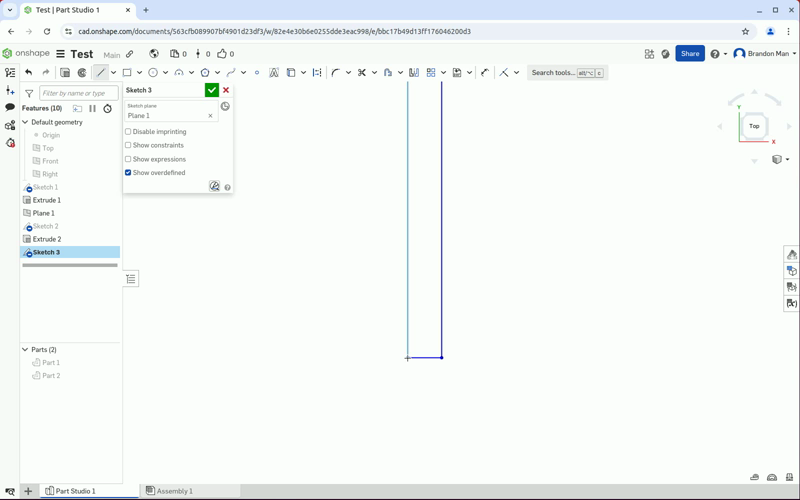
scroll(-6)
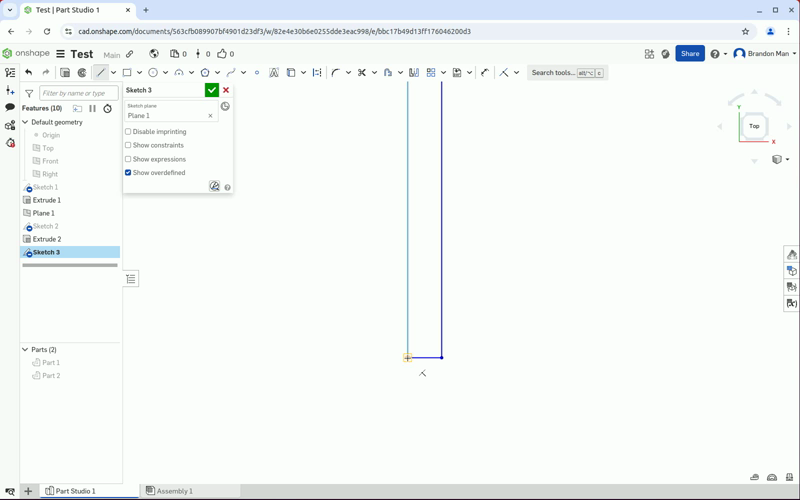
scroll(-6)
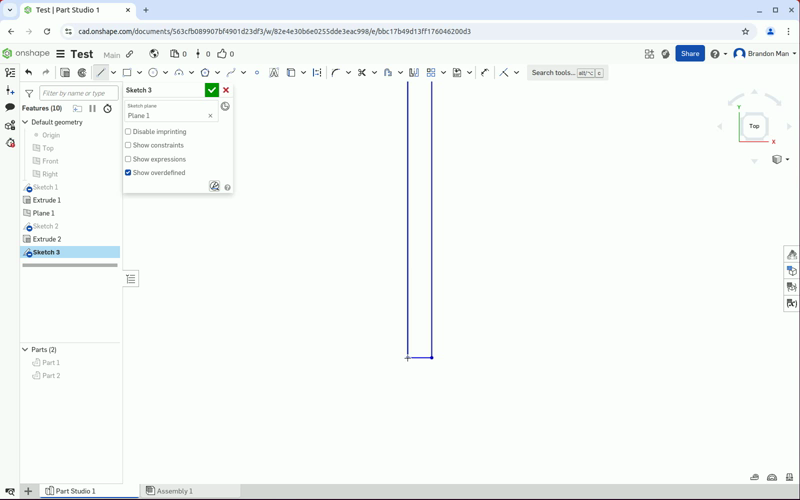
scroll(-6)
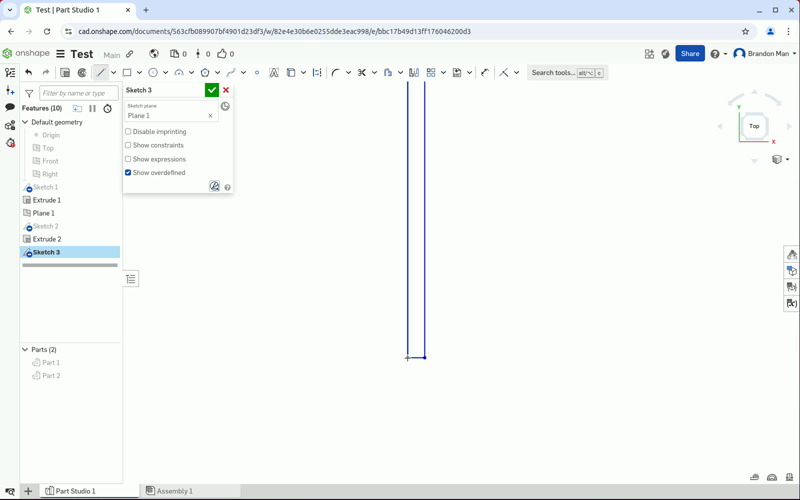
scroll(-6)
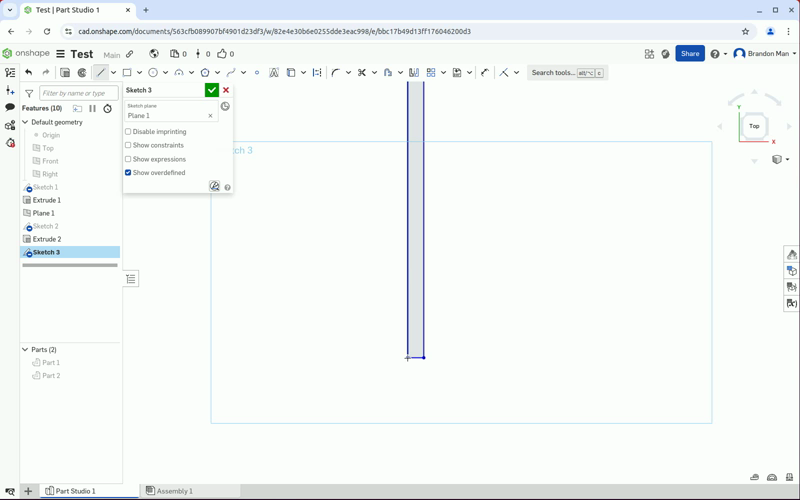
scroll(-6)
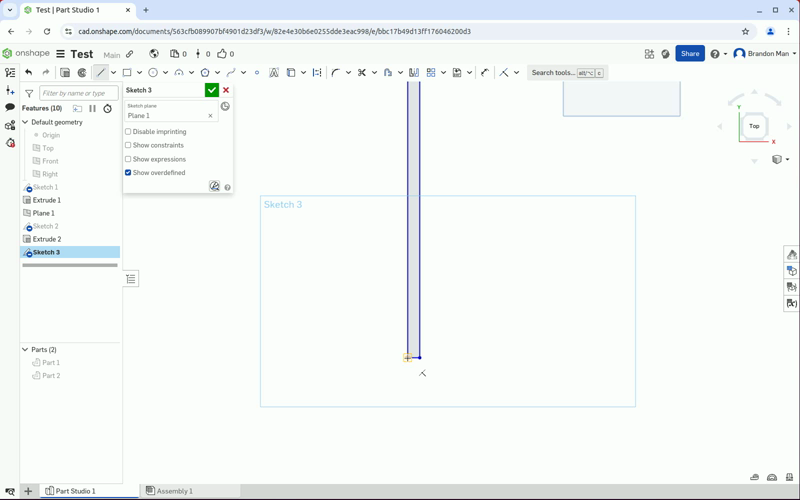
scroll(-6)
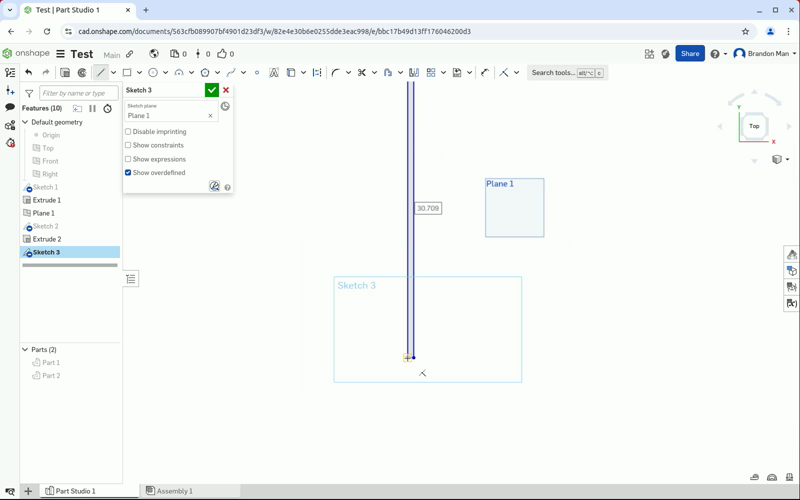
scroll(-6)
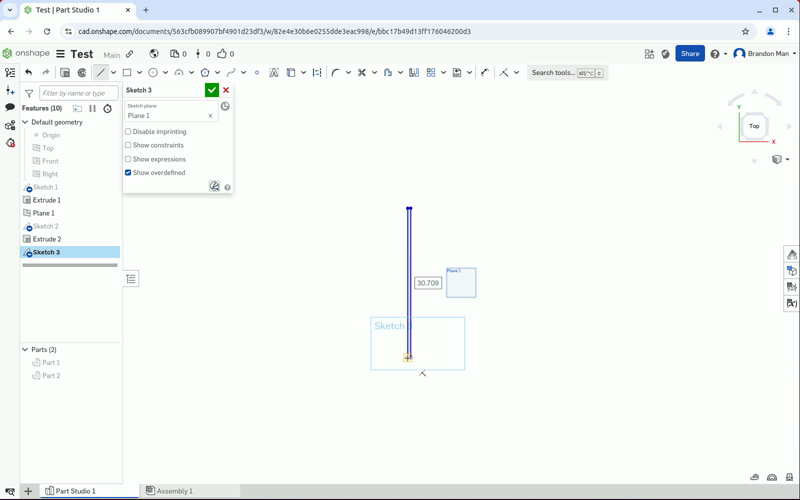
key(esc)
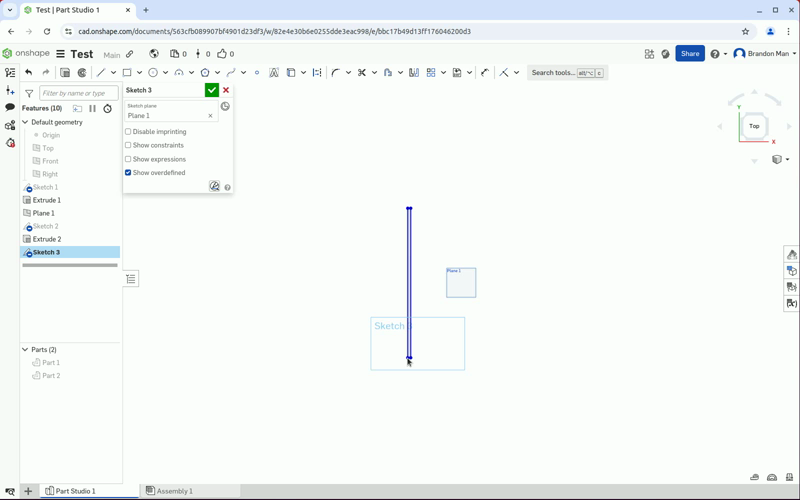
mouse_move(409, 325)
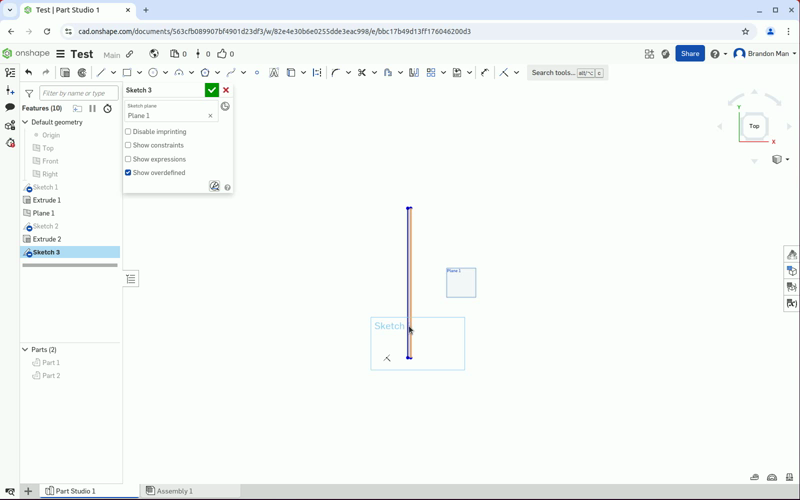
scroll(6)
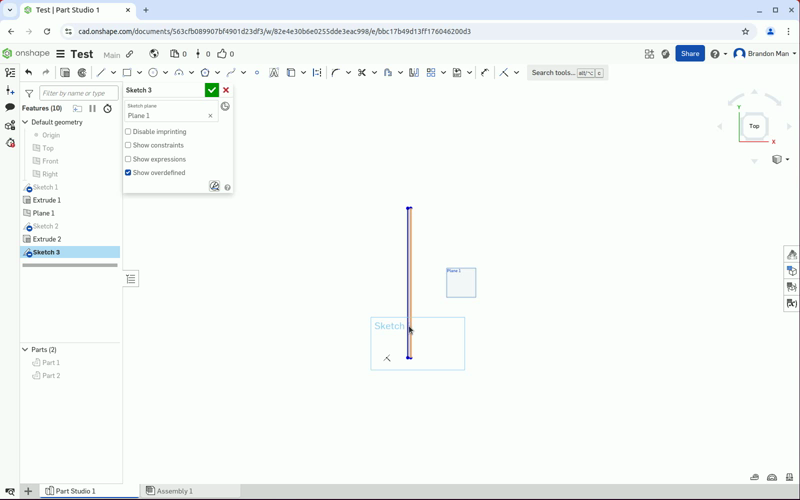
scroll(6)
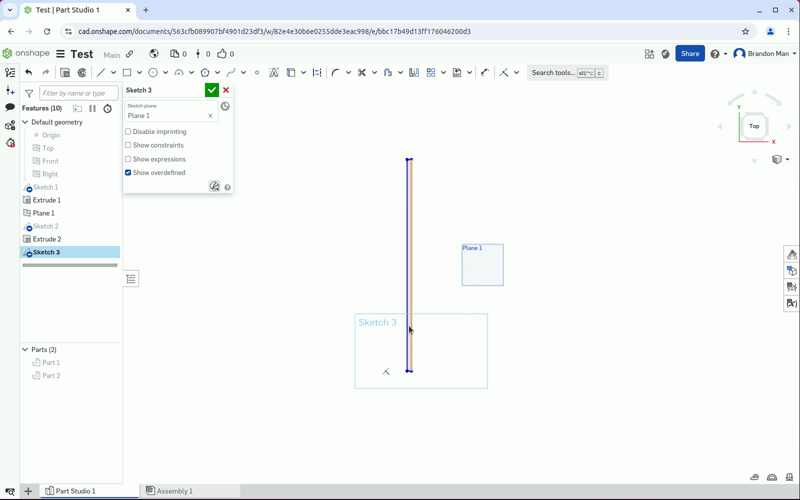
scroll(6)
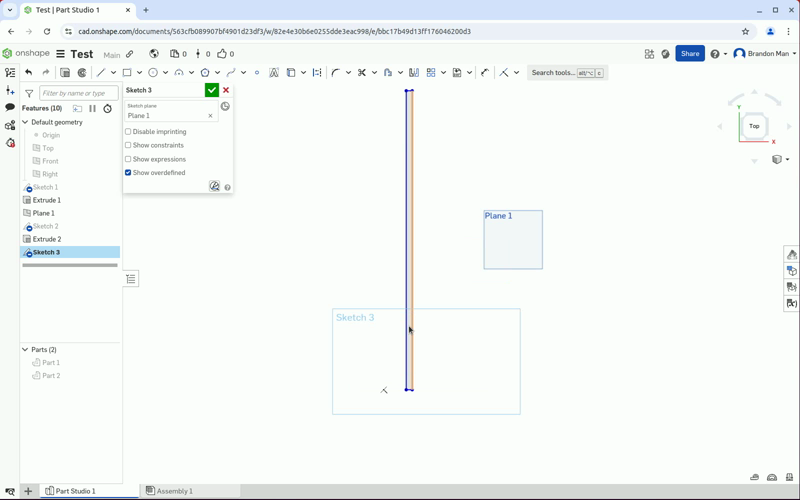
scroll(6)
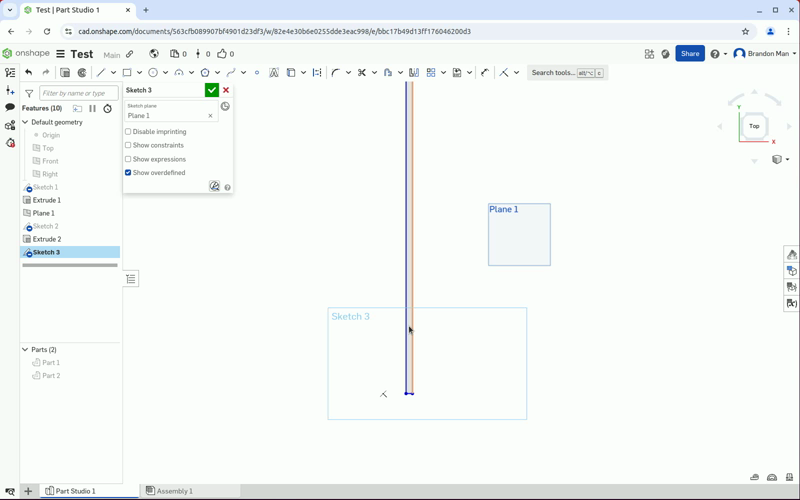
scroll(6)
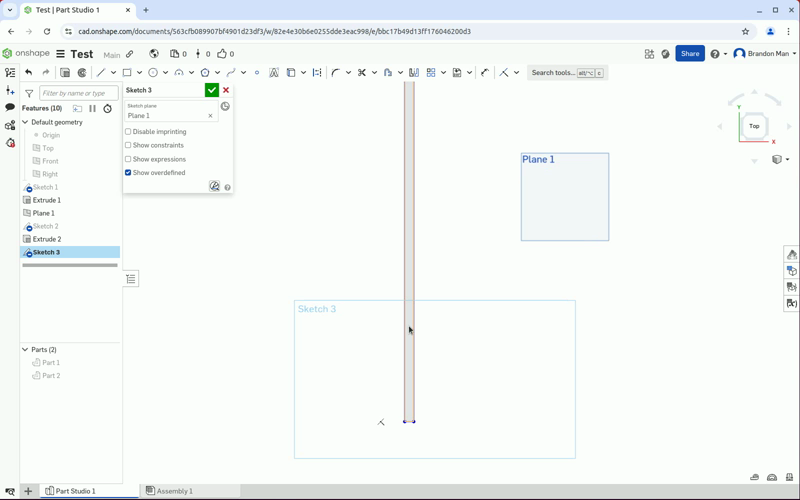
scroll(6)
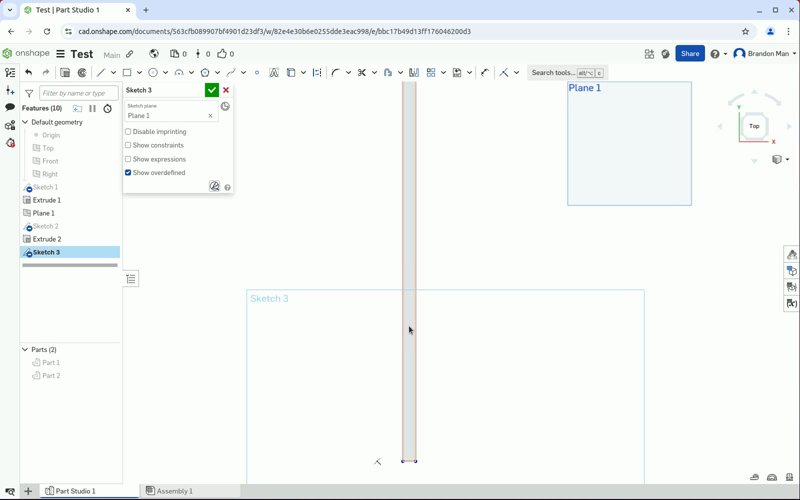
scroll(6)
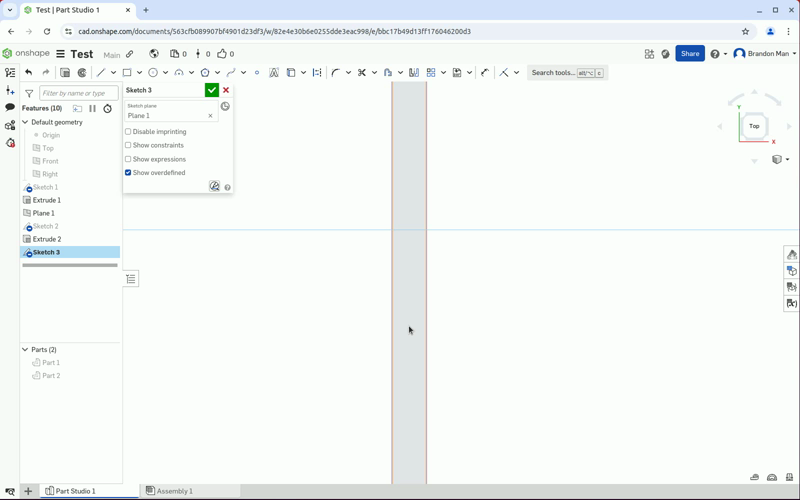
click(409, 325)
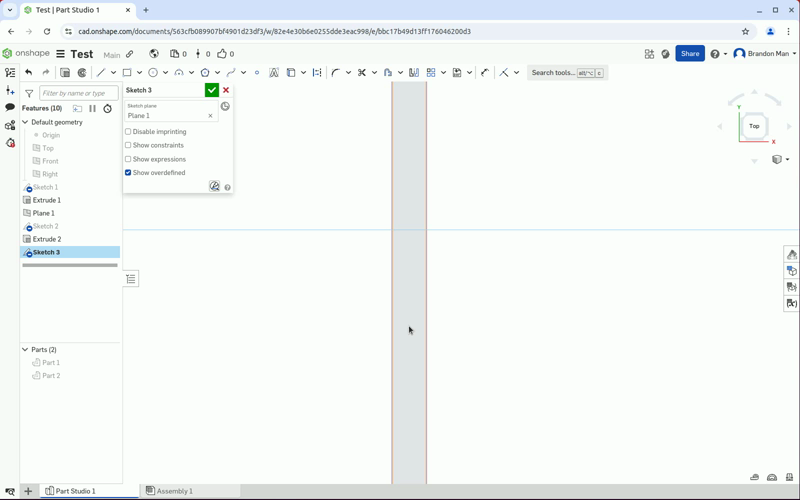
scroll(-6)
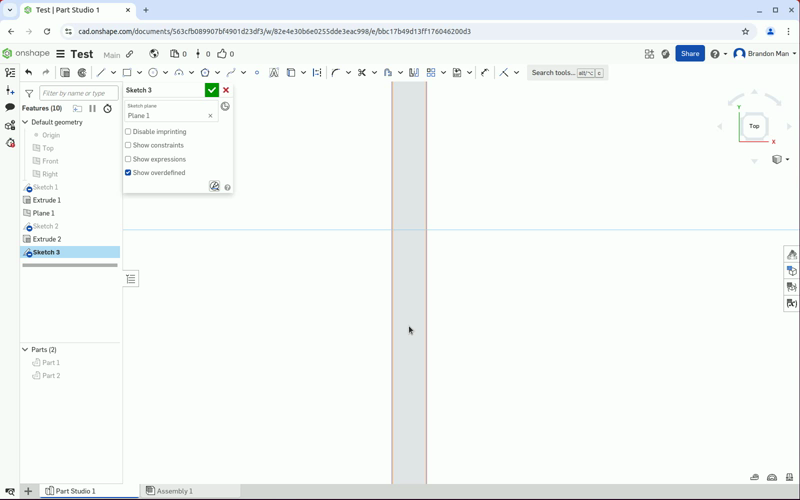
scroll(-6)
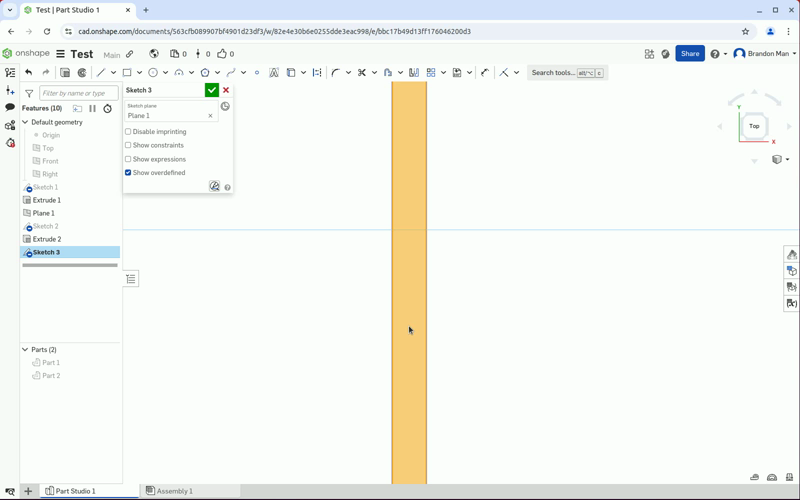
scroll(-6)
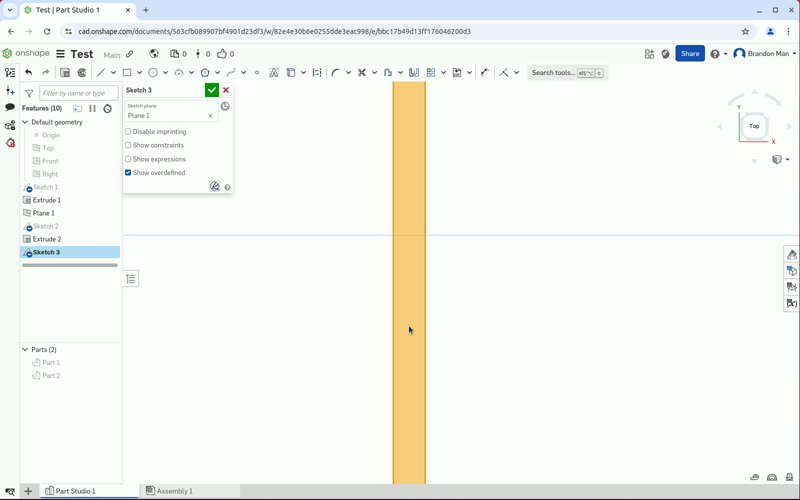
scroll(-6)
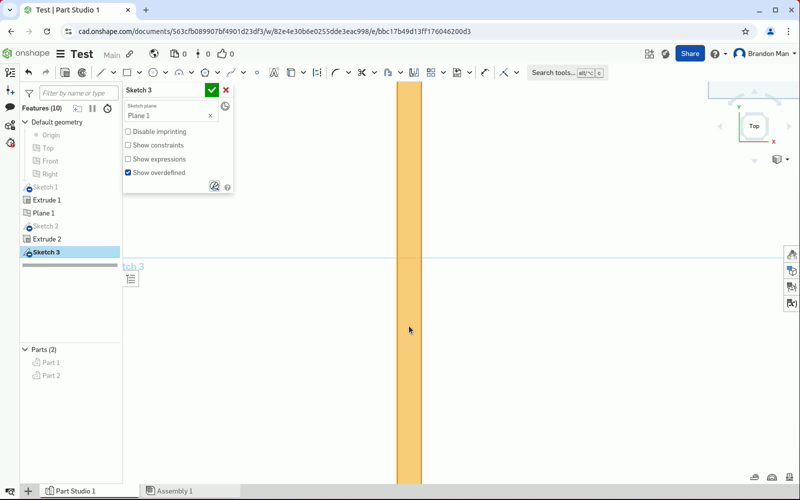
scroll(-6)
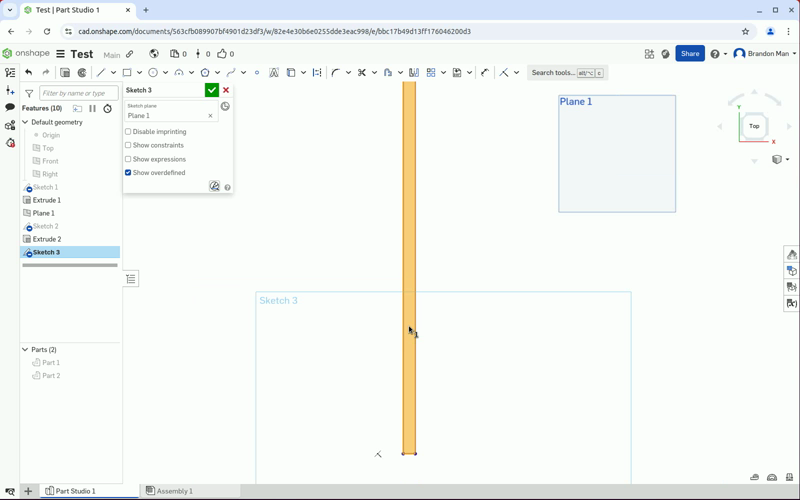
scroll(-6)
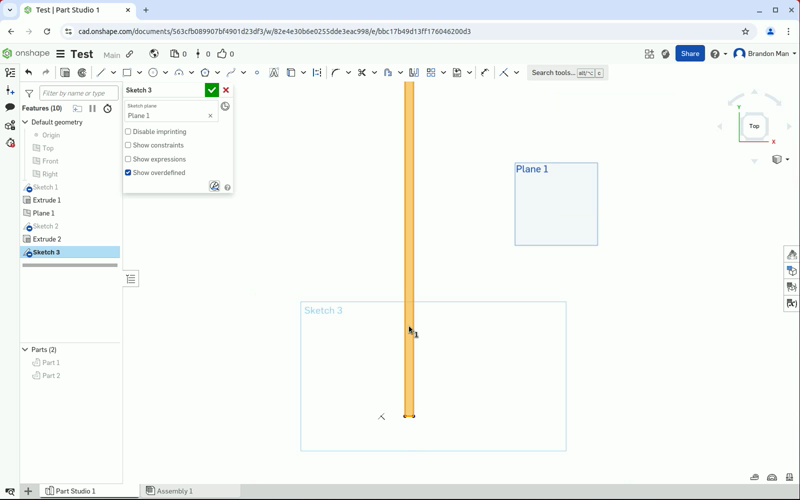
scroll(-6)
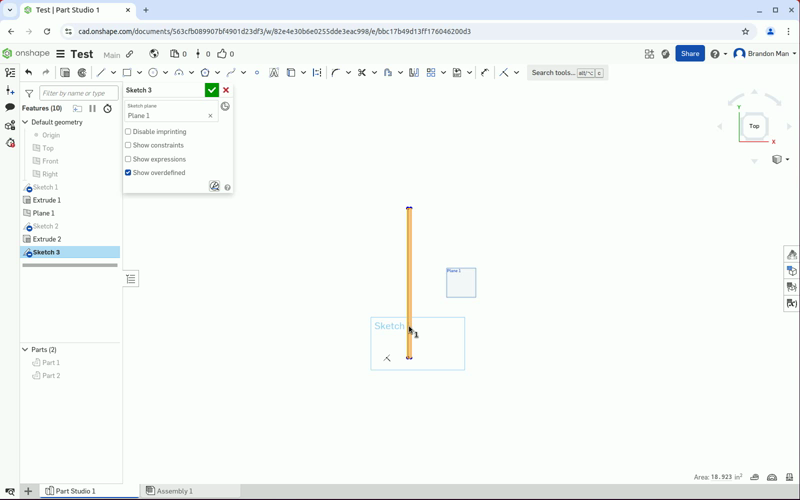
mouse_move(73, 352)
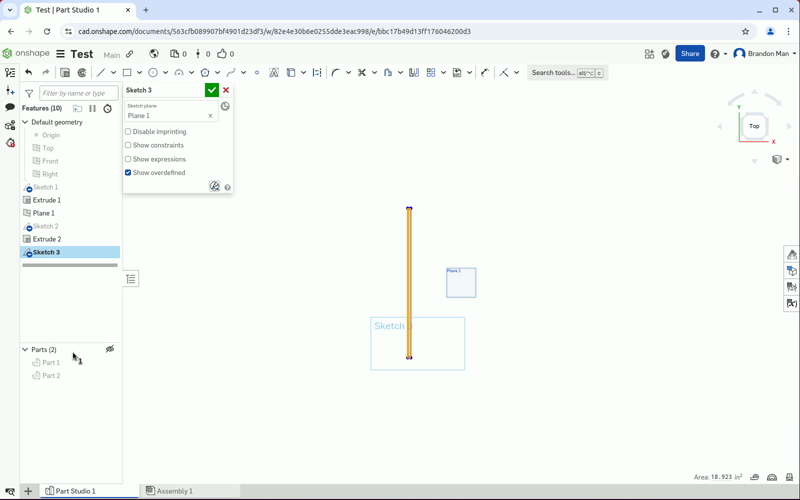
key(shift+y)
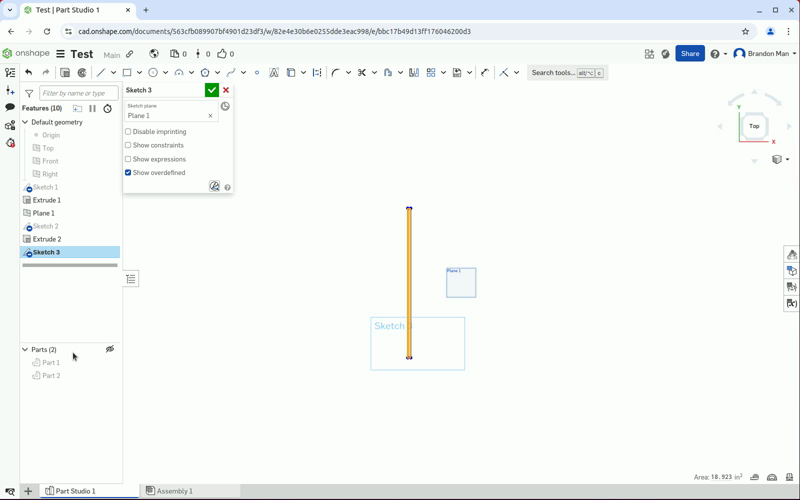
key(shift+e)
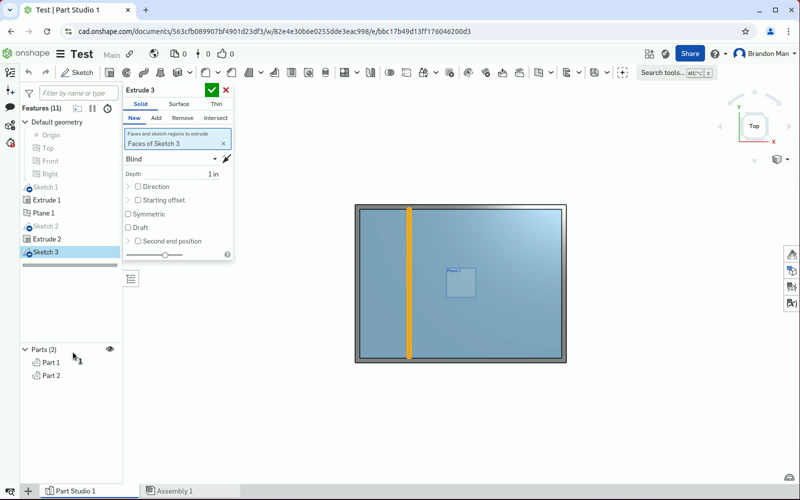
mouse_move(143, 106)
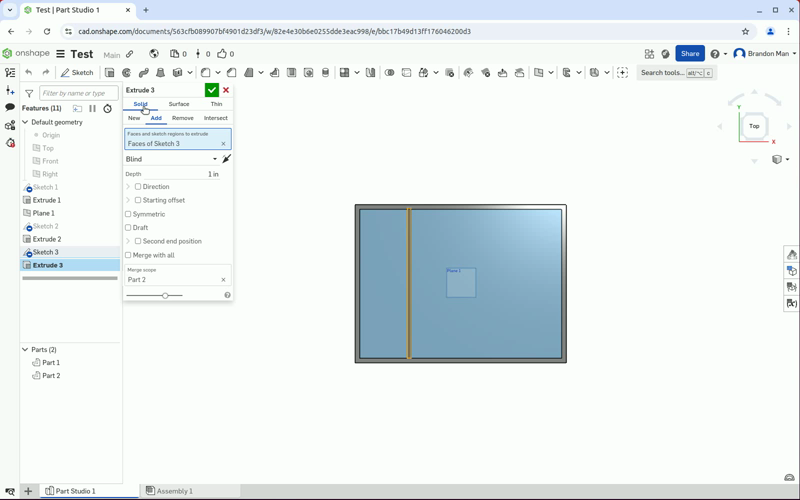
click(143, 106)
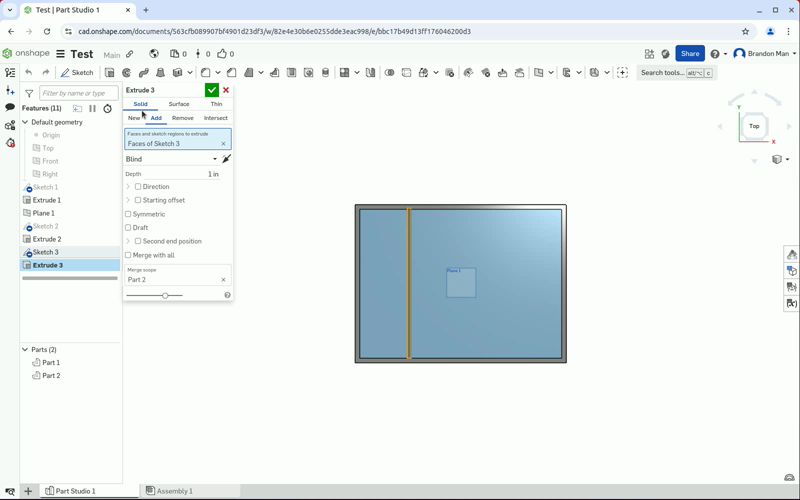
mouse_move(137, 120)
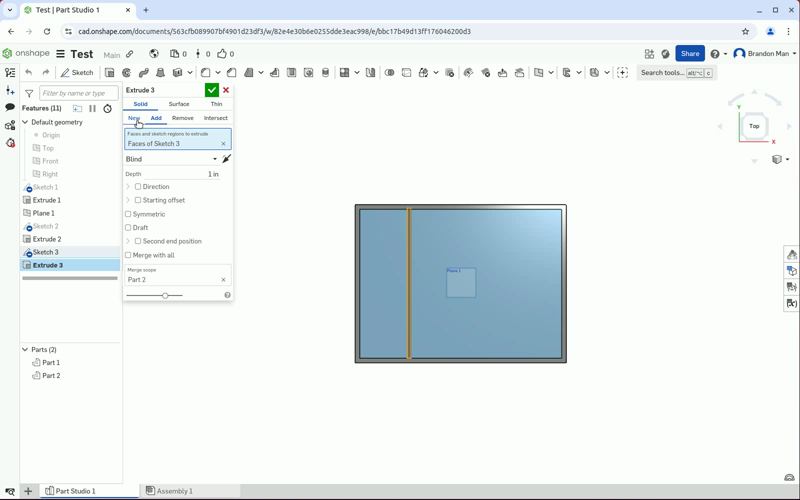
click(137, 120)
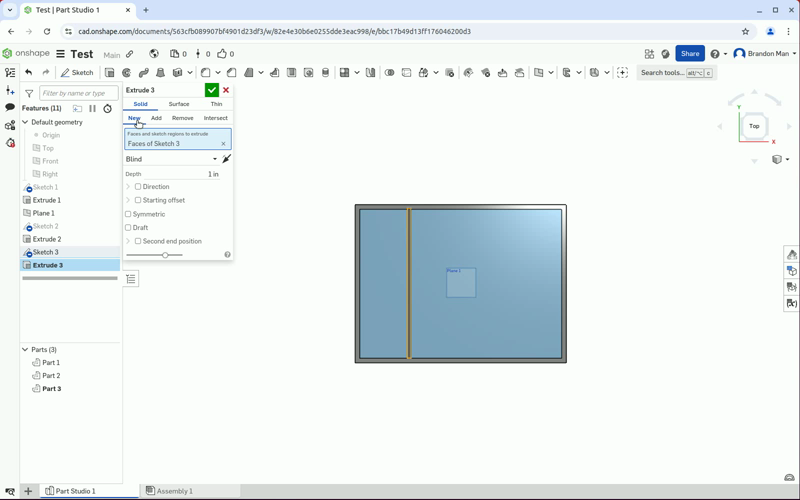
key(tab, 4)
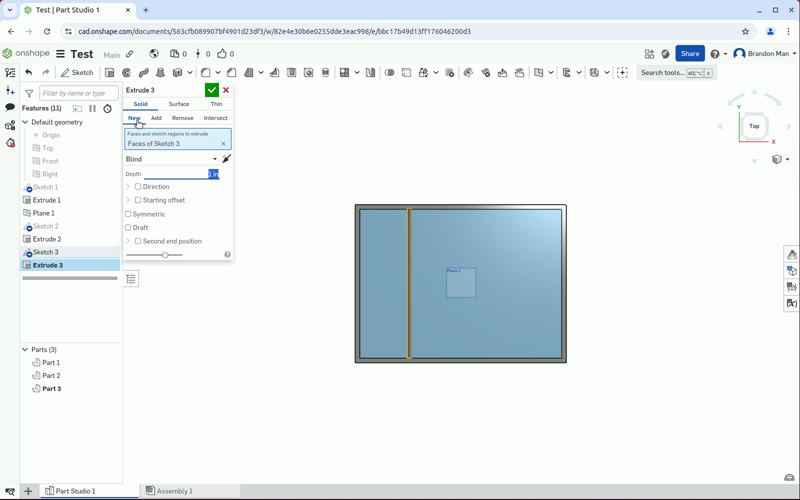
text(21.664)
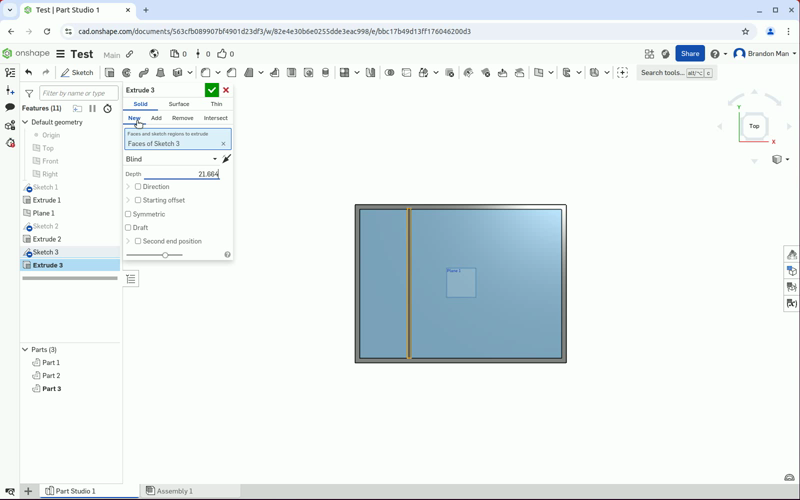
key(enter)
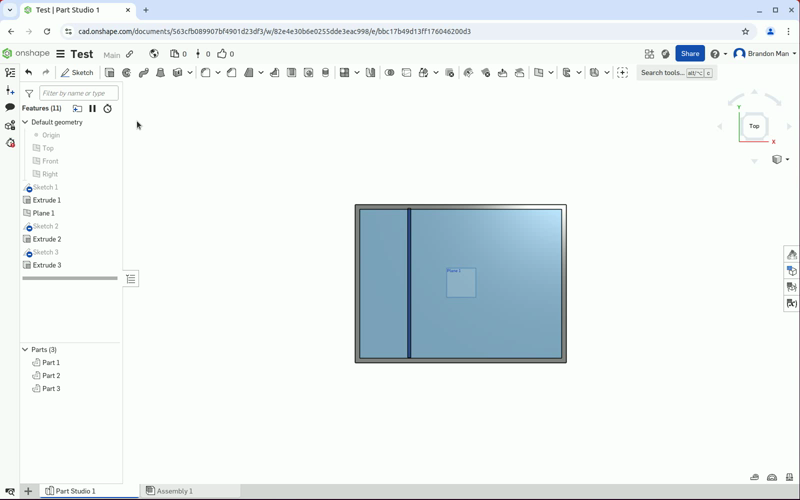
key(shift+h)
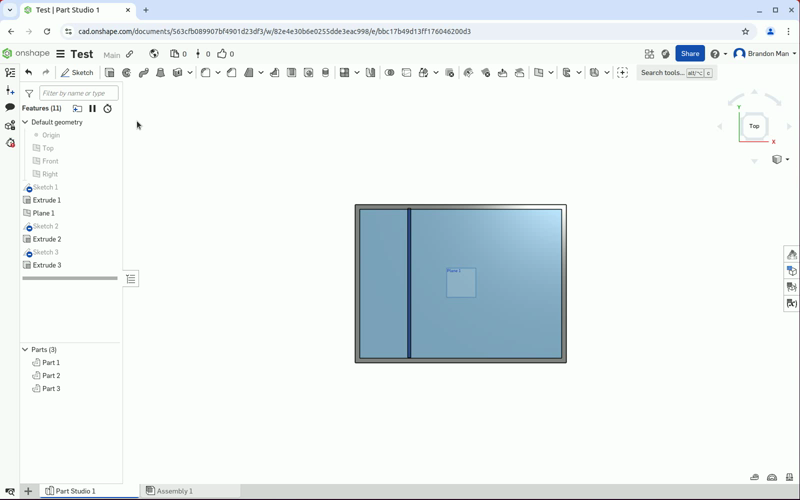
key(shift+h)
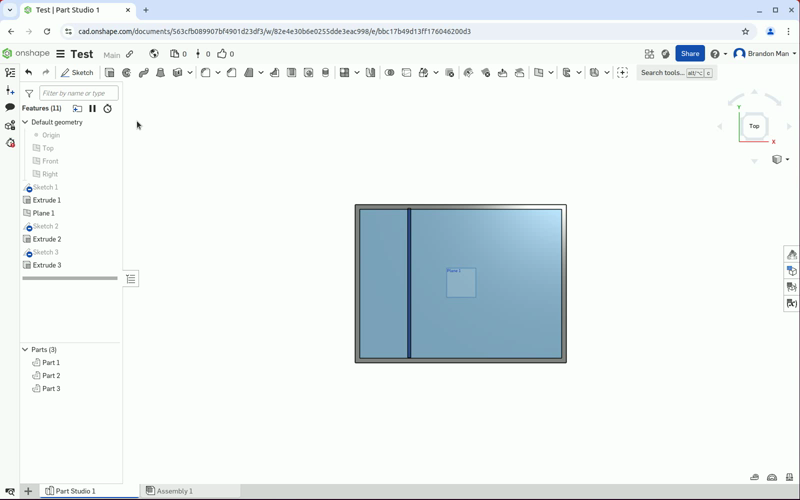
mouse_move(73, 189)
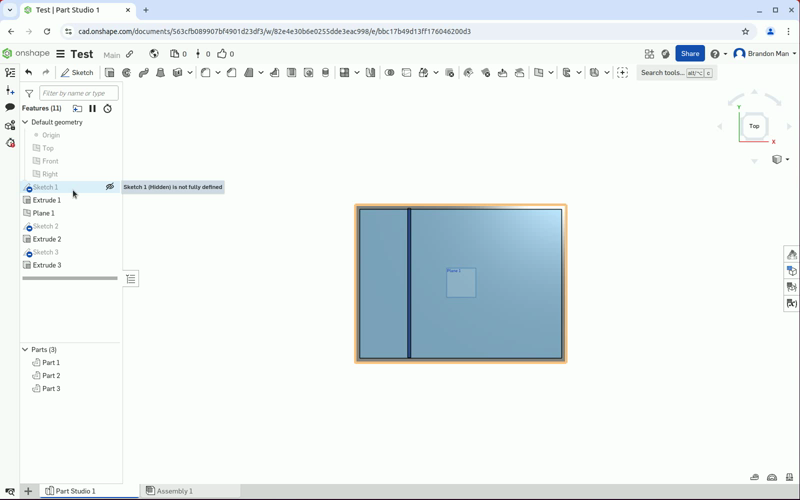
click(73, 189)
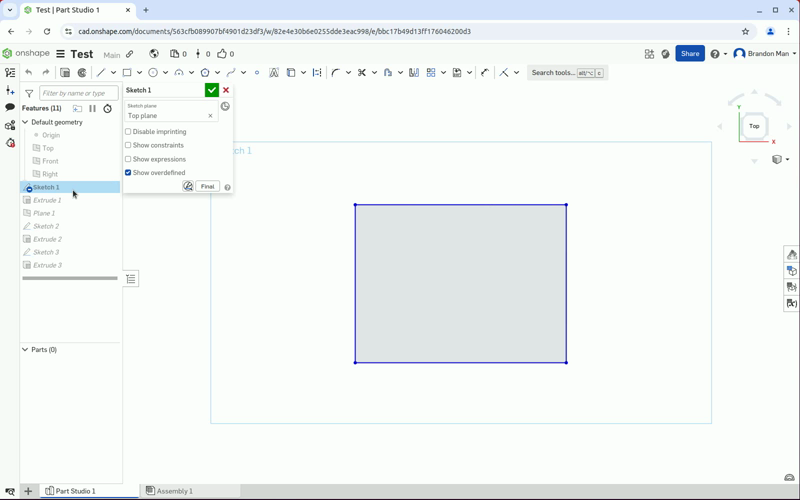
mouse_move(229, 92)
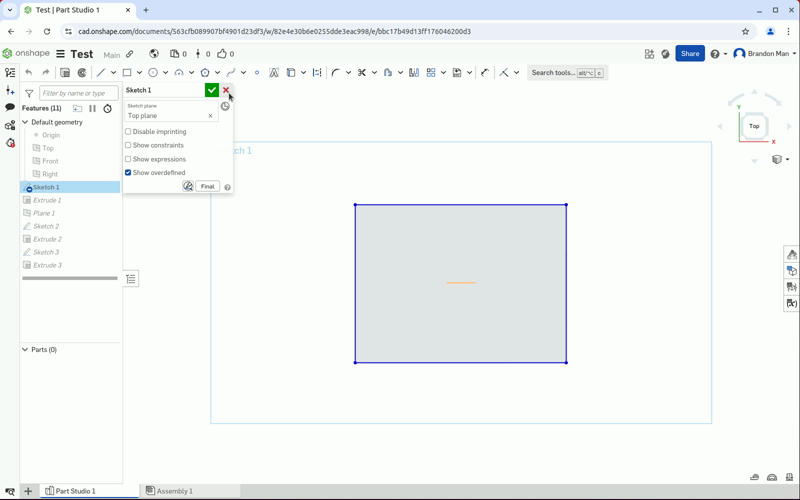
click(229, 92)
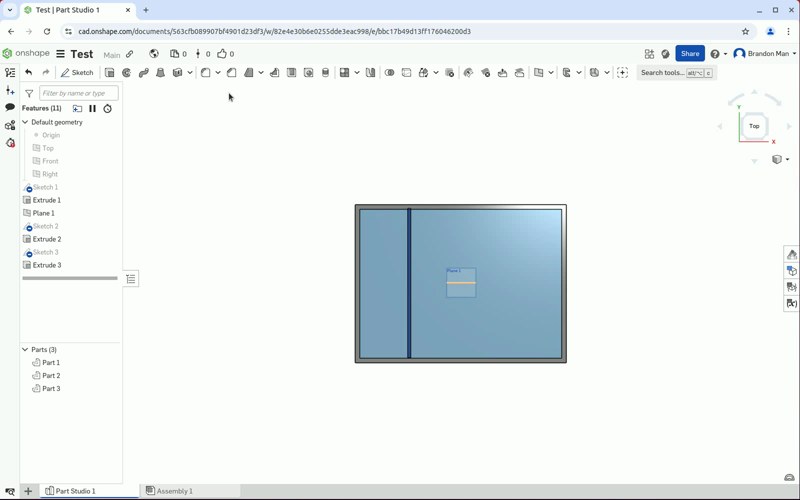
mouse_move(73, 352)
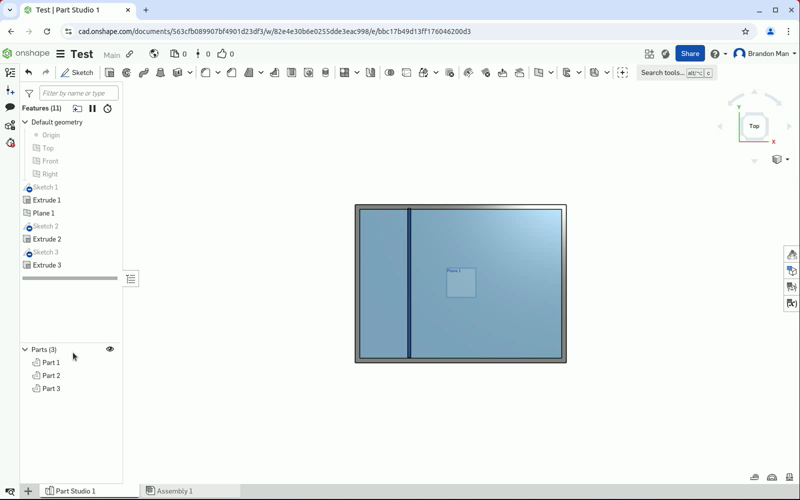
key(y)
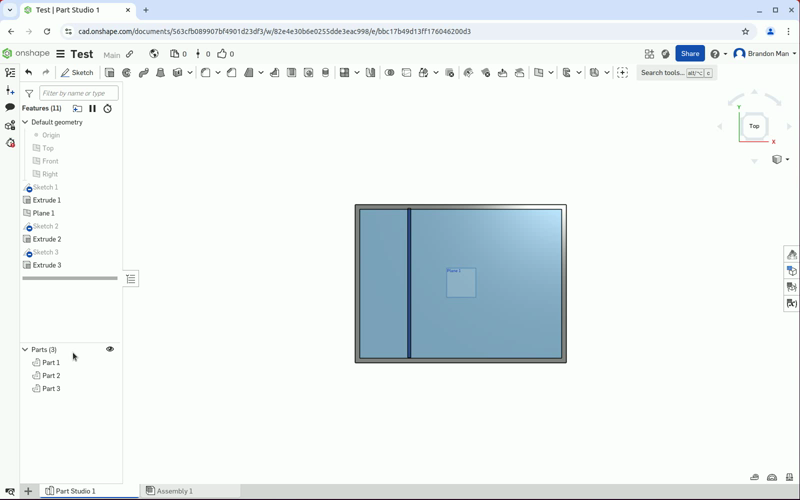
key(shift+p)
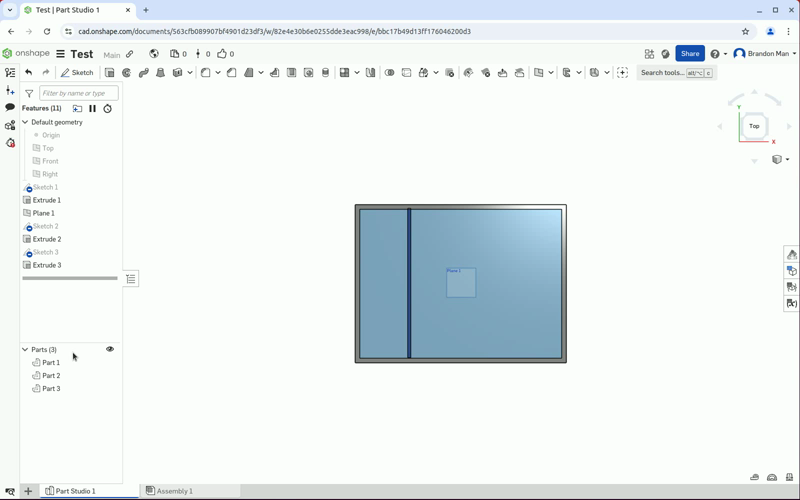
key(space)
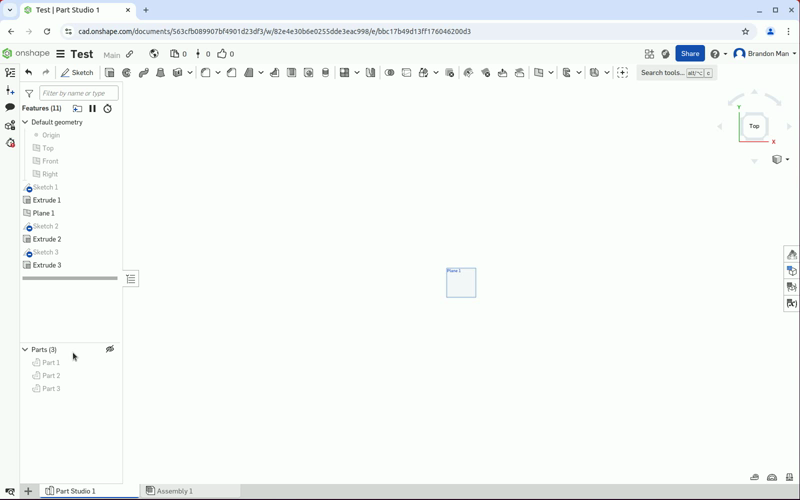
key_down(shift)
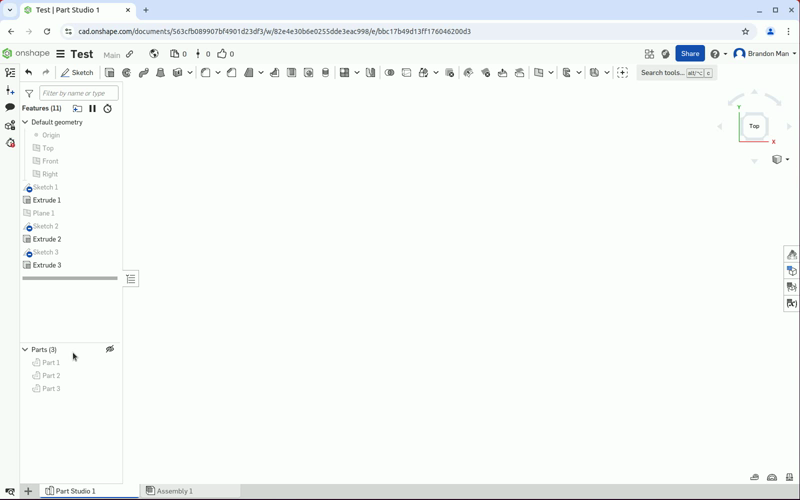
key(up)
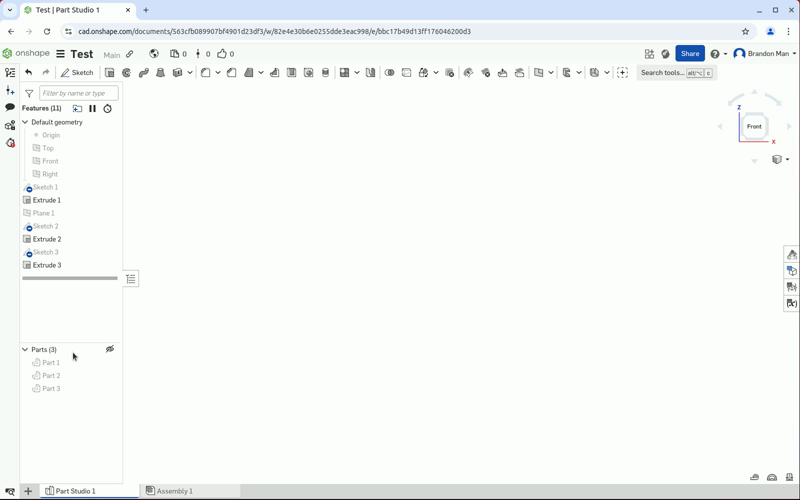
key_up(shift)
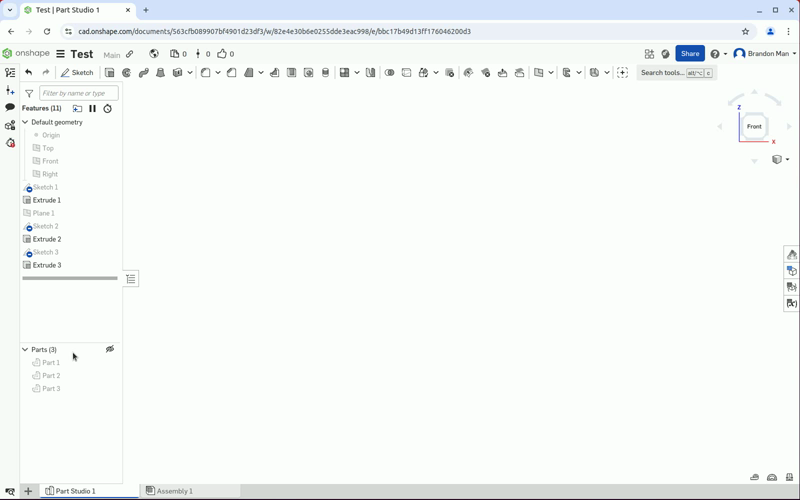
mouse_move(73, 352)
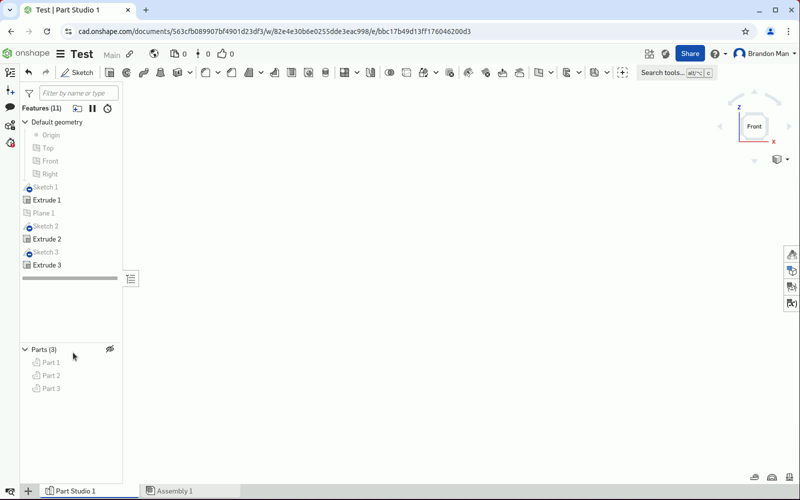
key(shift+y)
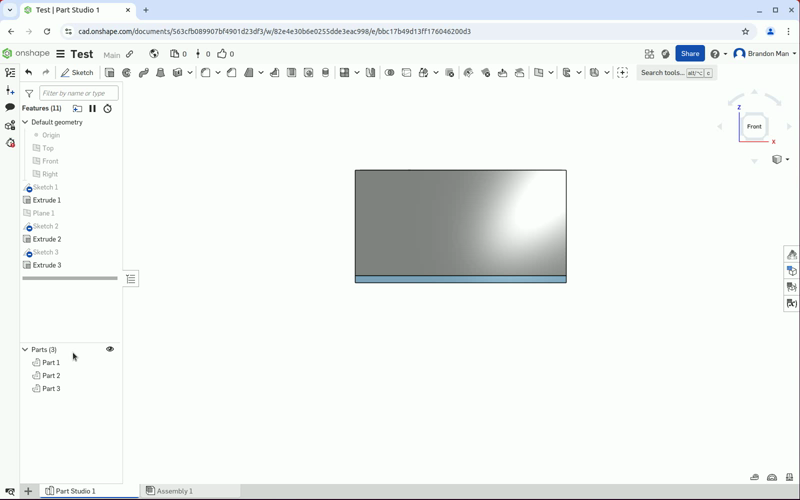
mouse_move(541, 75)
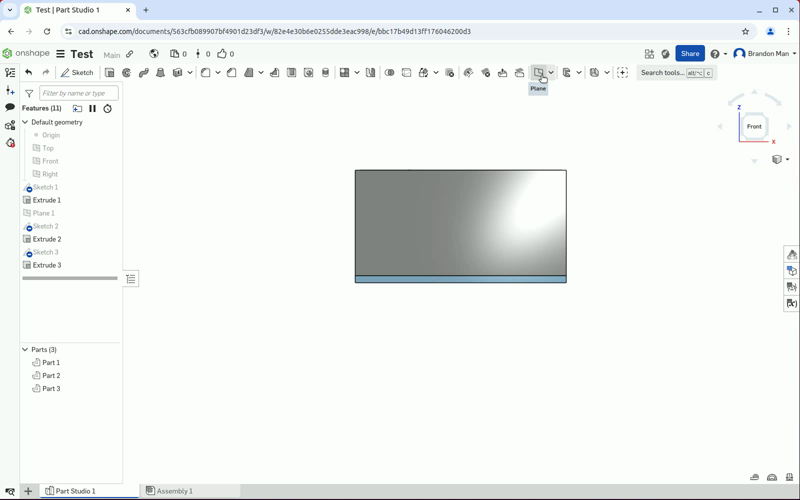
click(541, 75)
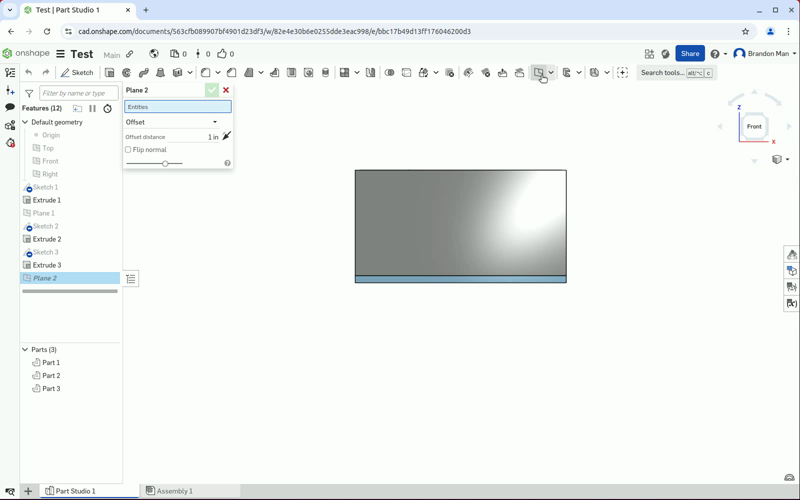
mouse_move(73, 163)
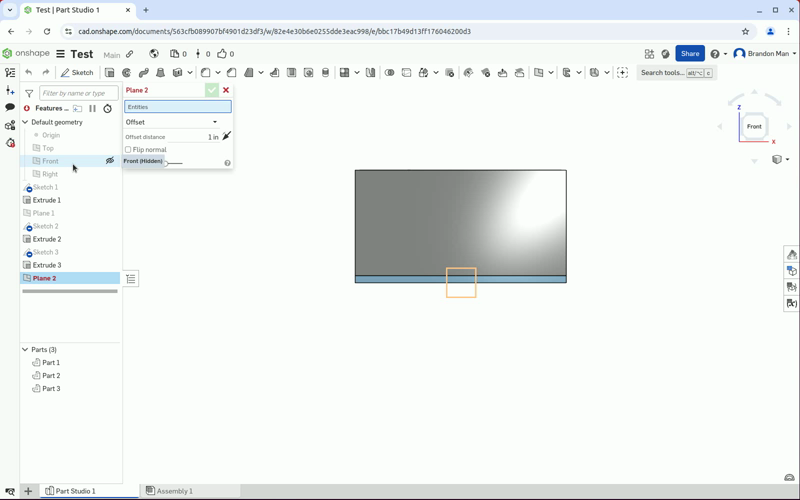
click(73, 163)
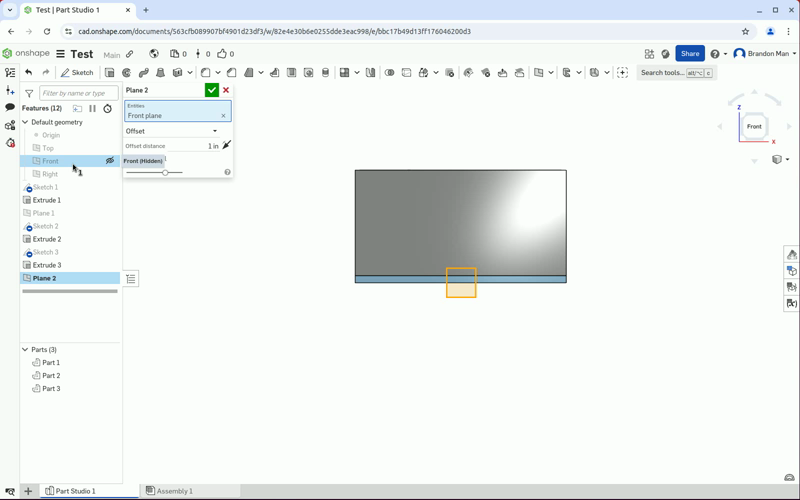
key(tab, 2)
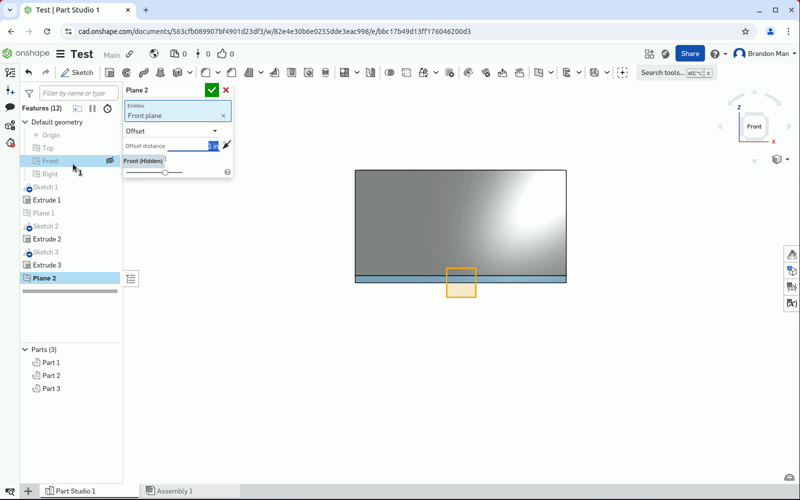
text(16.361)
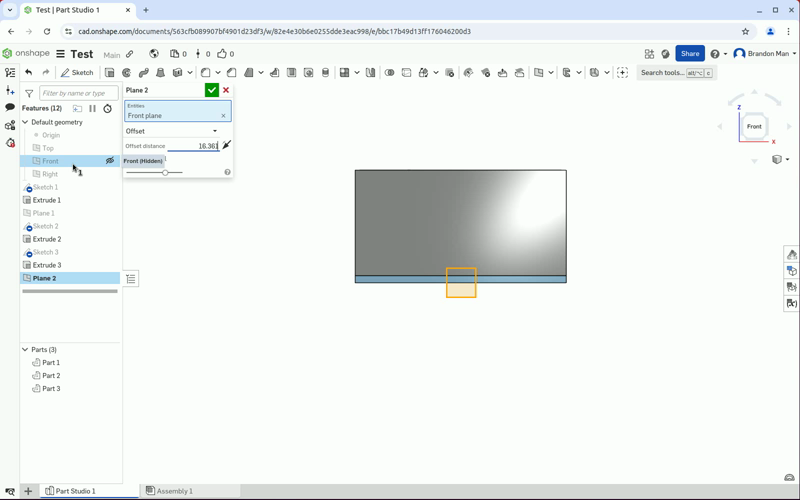
key(enter, 2)
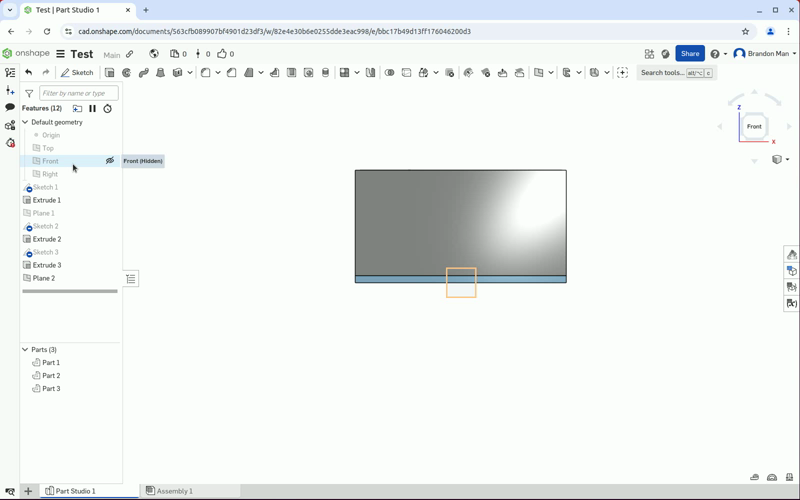
key(shift+s)
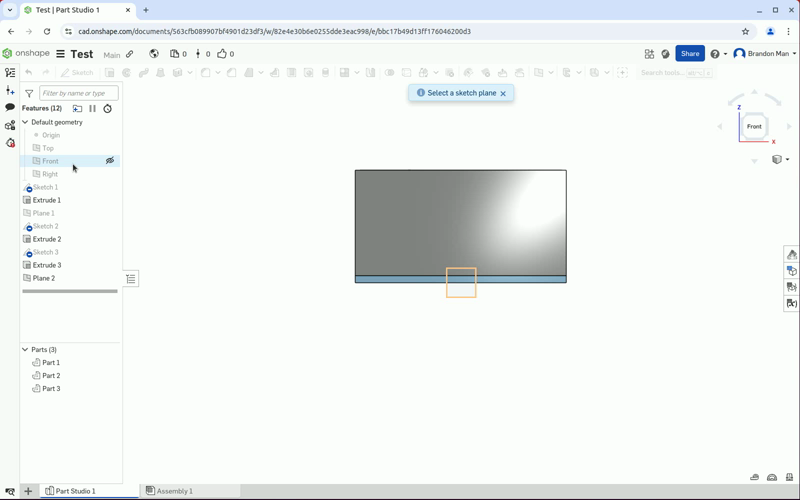
mouse_move(73, 280)
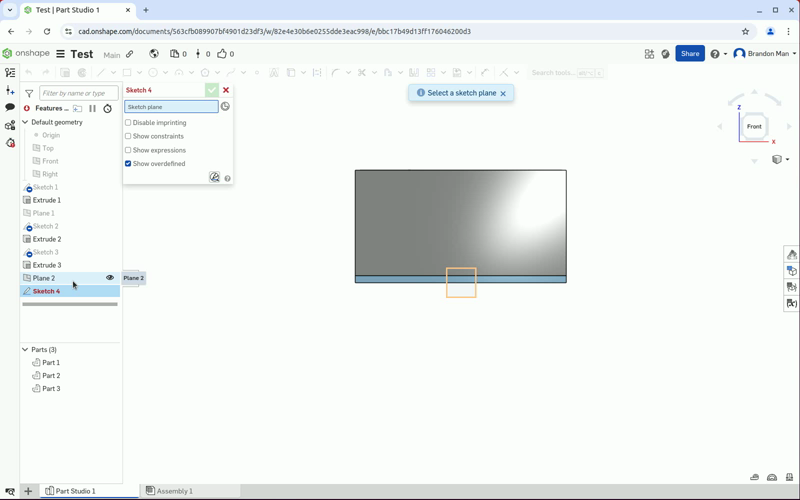
click(73, 280)
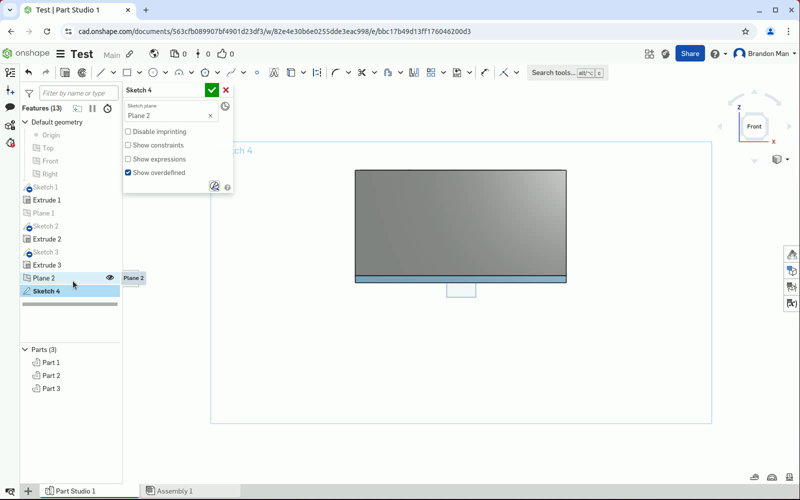
mouse_move(73, 352)
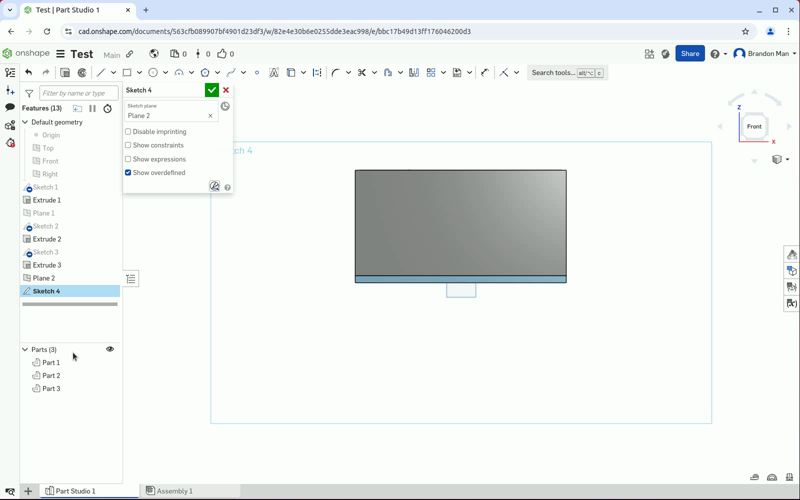
key(y)
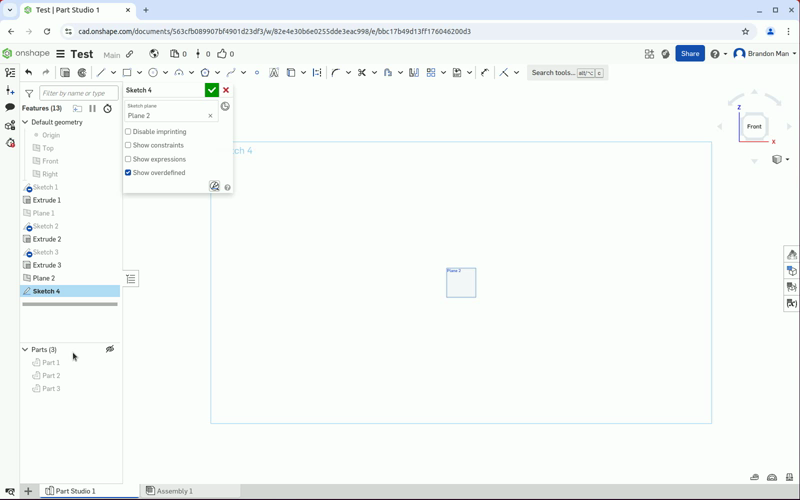
key(l)
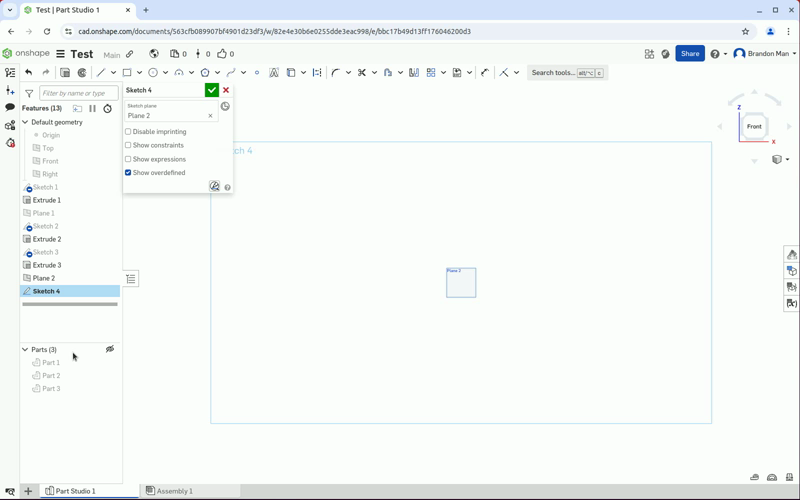
key_down(shift)
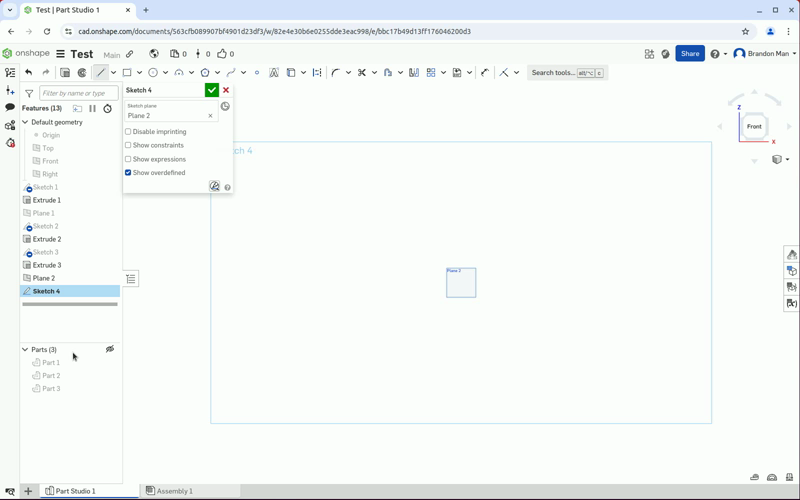
mouse_move(513, 275)
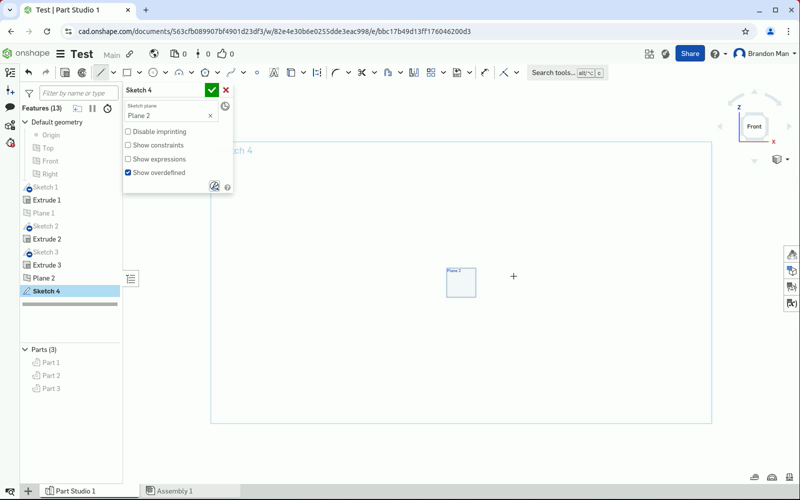
click(513, 275)
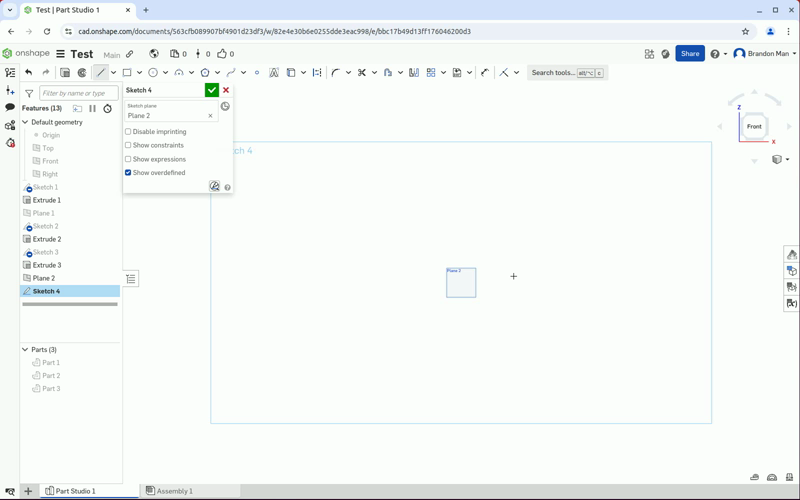
key_up(shift)
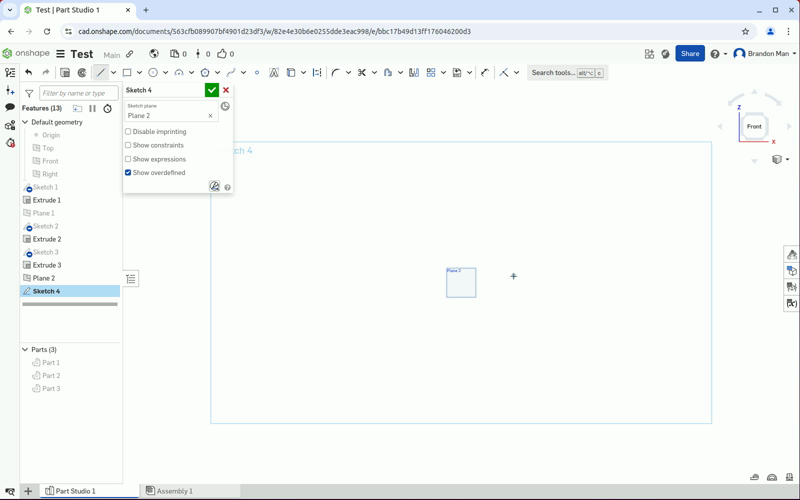
key_down(shift)
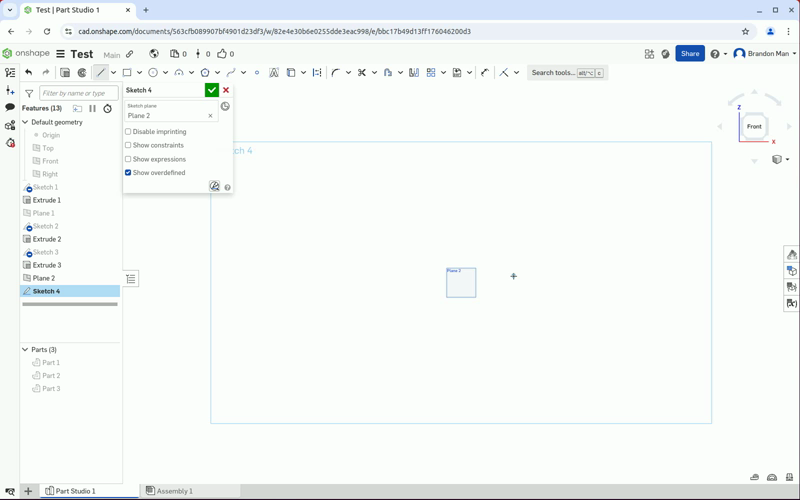
mouse_move(543, 275)
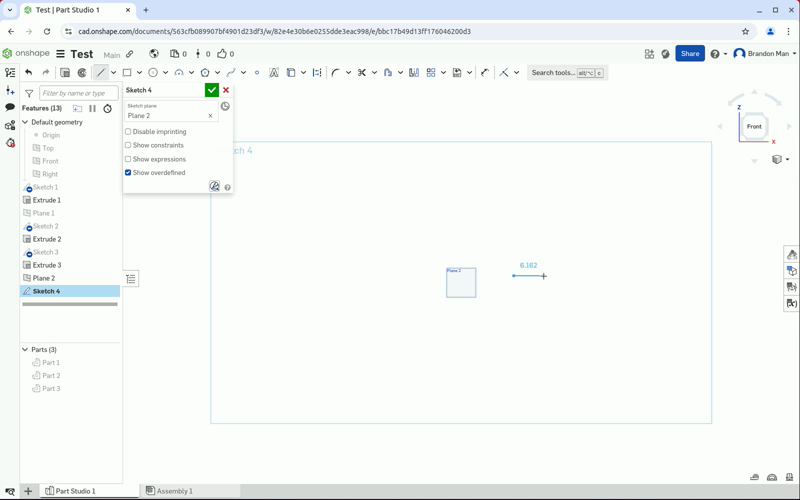
mouse_move(553, 275)
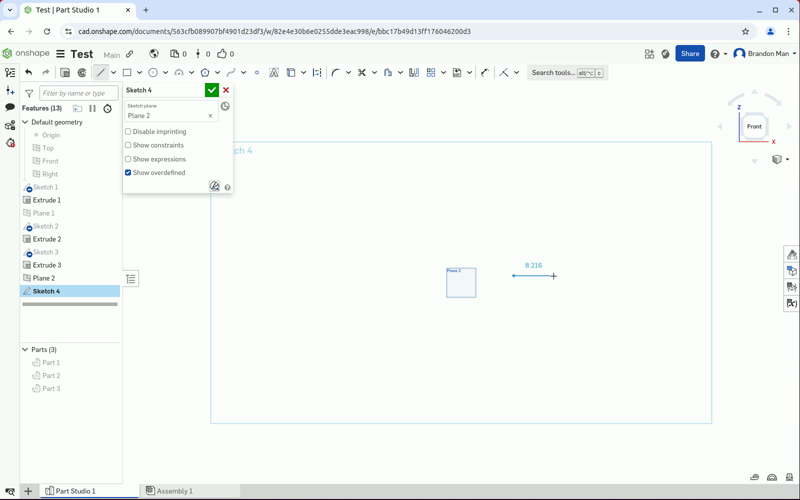
click(553, 275)
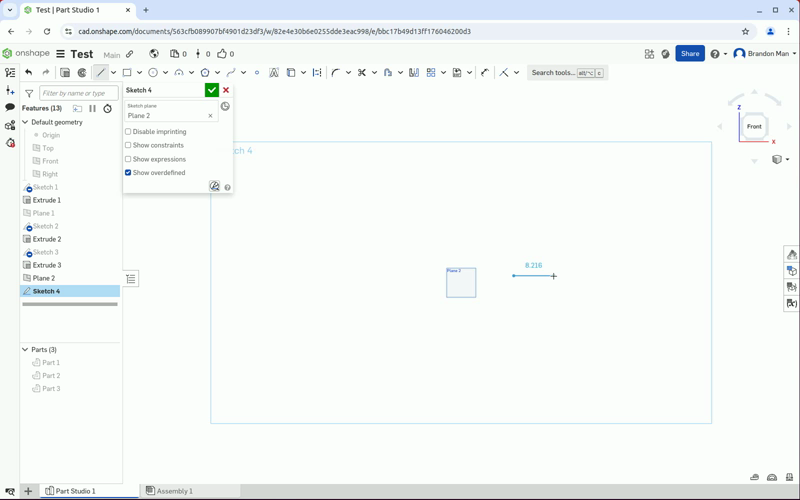
key_up(shift)
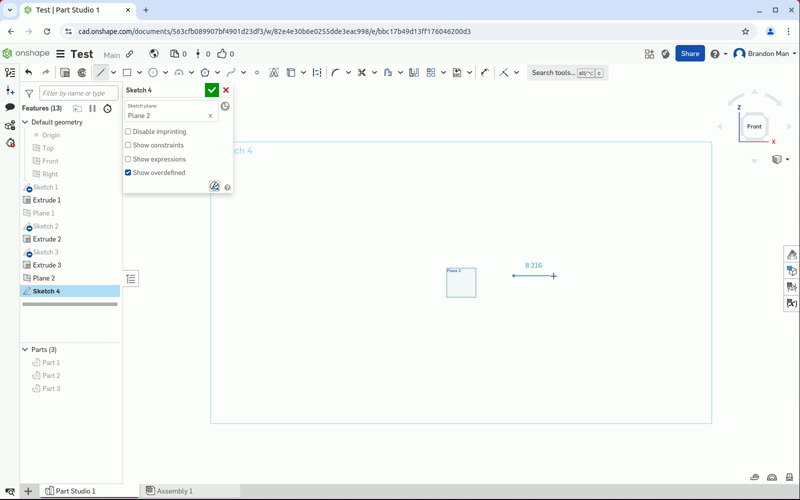
key_down(shift)
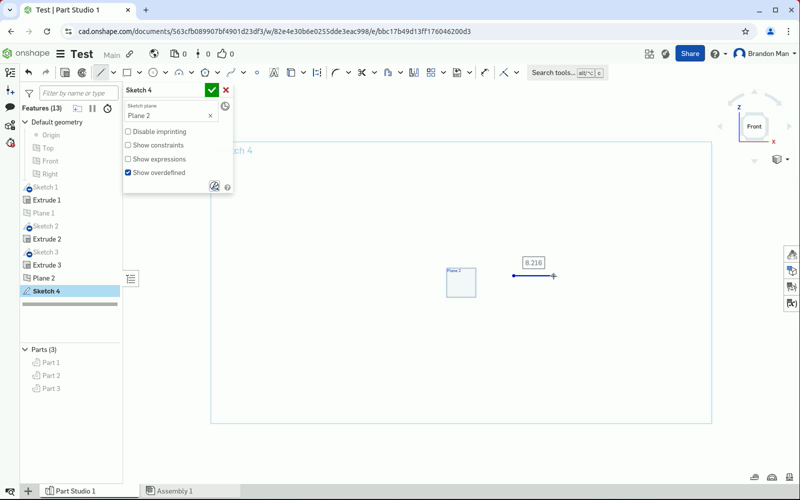
mouse_move(553, 183)
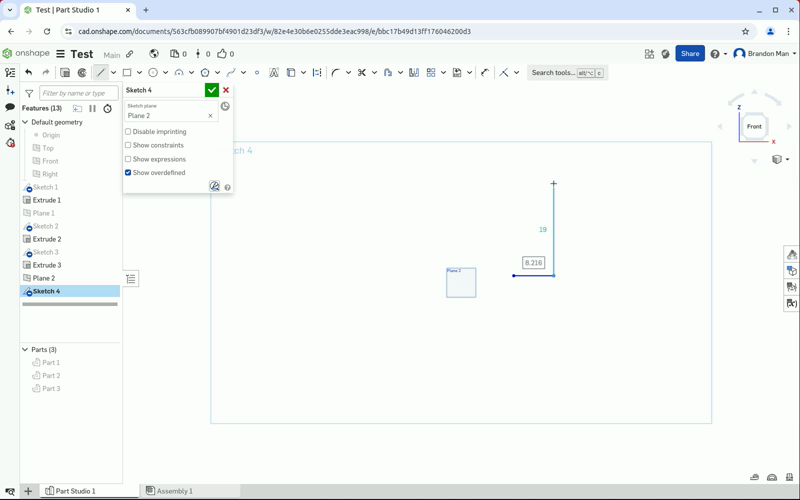
click(553, 183)
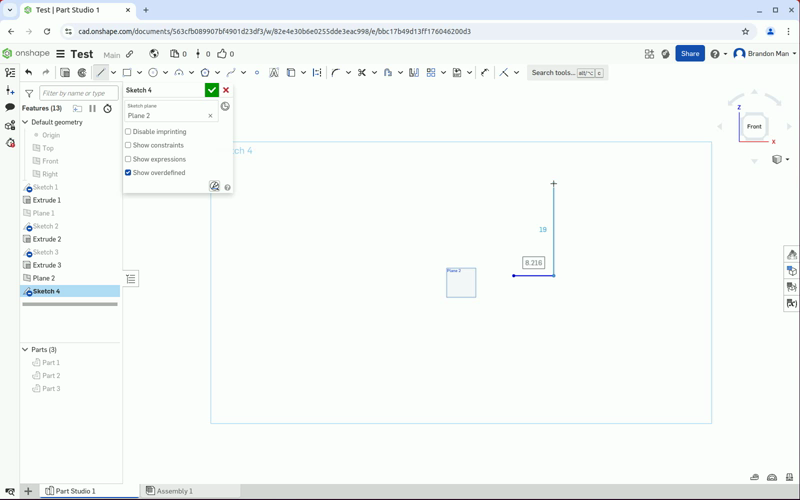
key_up(shift)
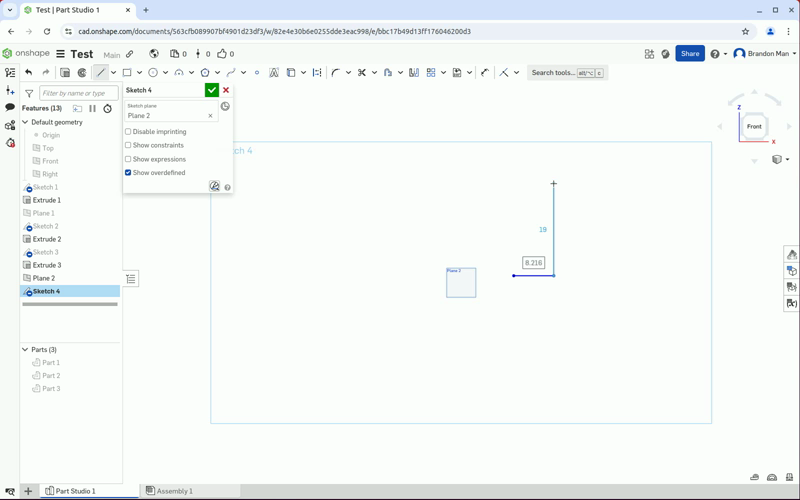
key_down(shift)
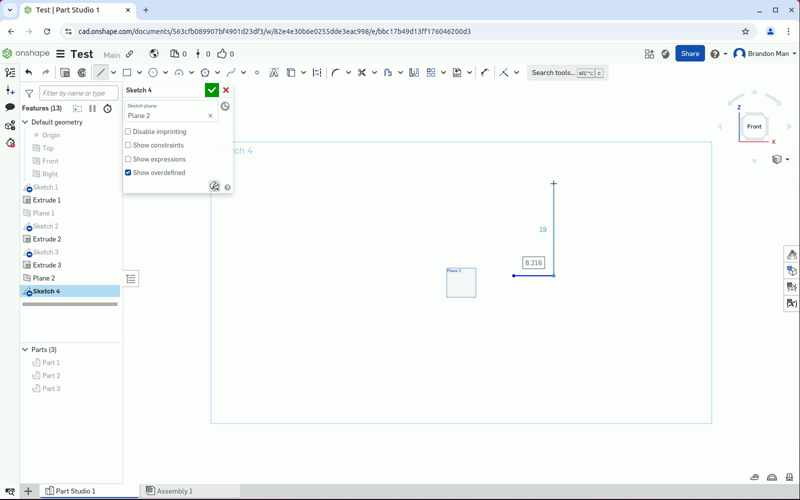
mouse_move(583, 183)
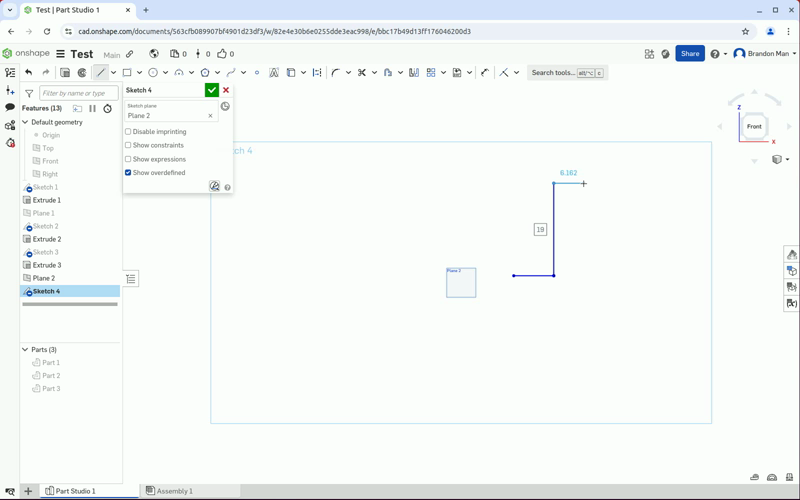
mouse_move(513, 183)
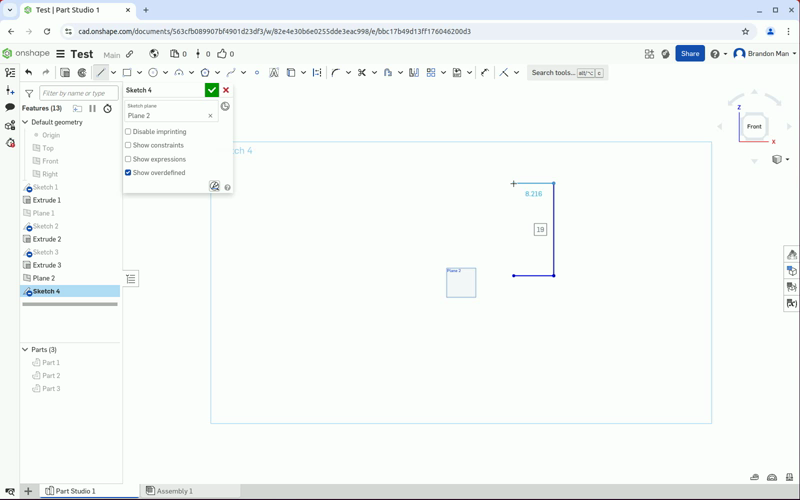
click(513, 183)
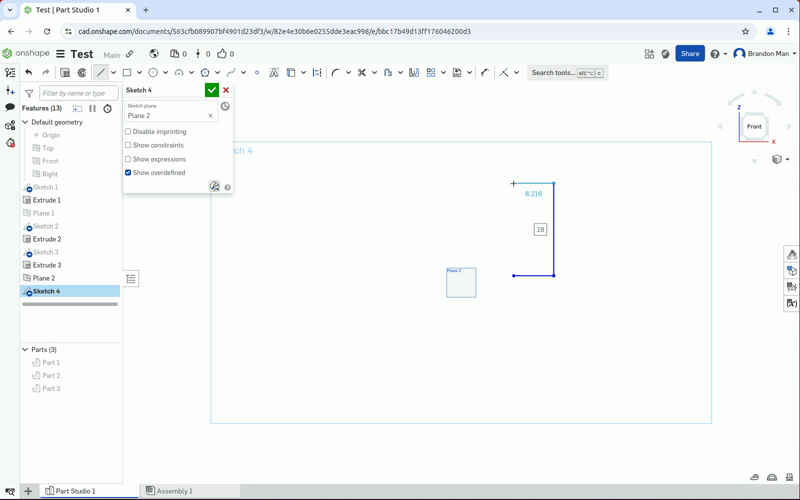
key_up(shift)
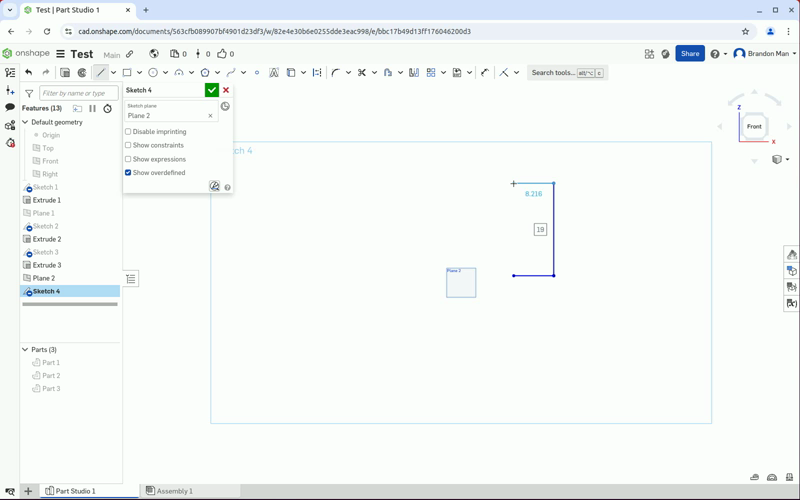
key_down(shift)
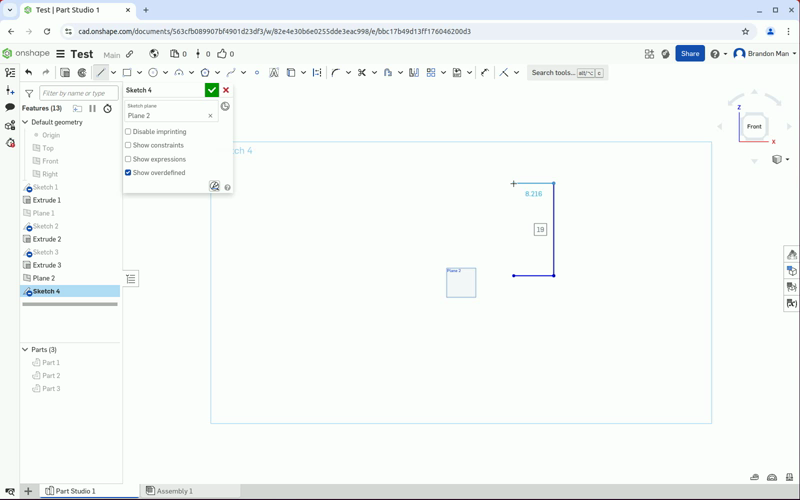
mouse_move(513, 275)
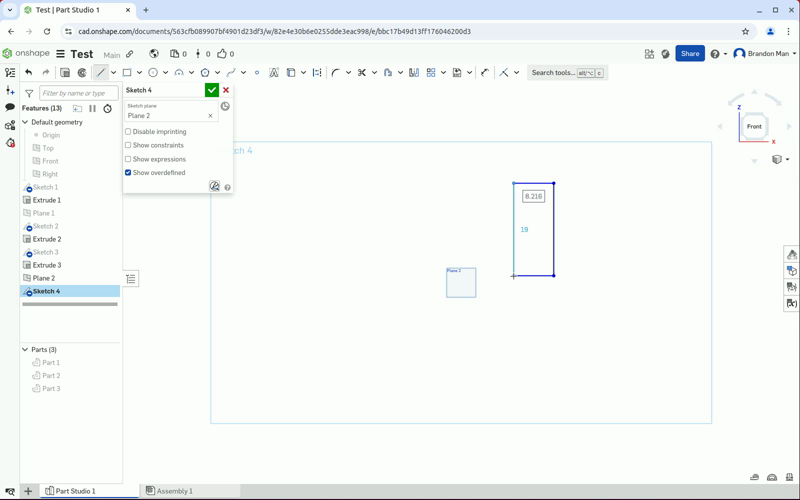
key_up(shift)
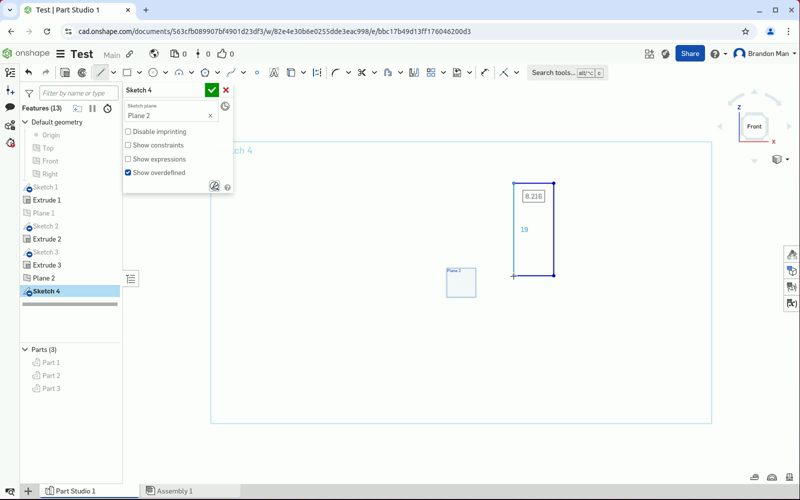
click(513, 275)
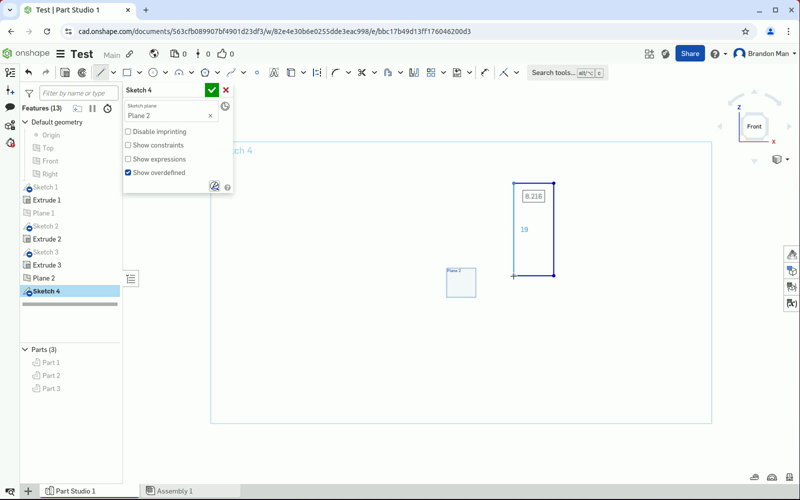
key(esc)
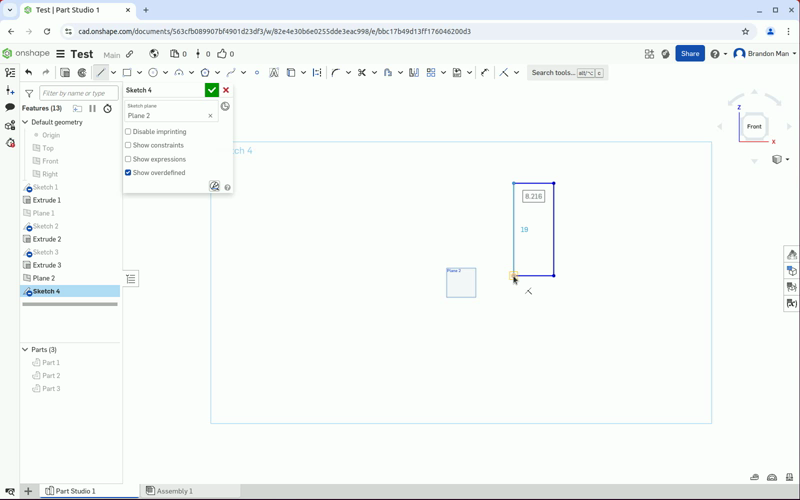
mouse_move(521, 241)
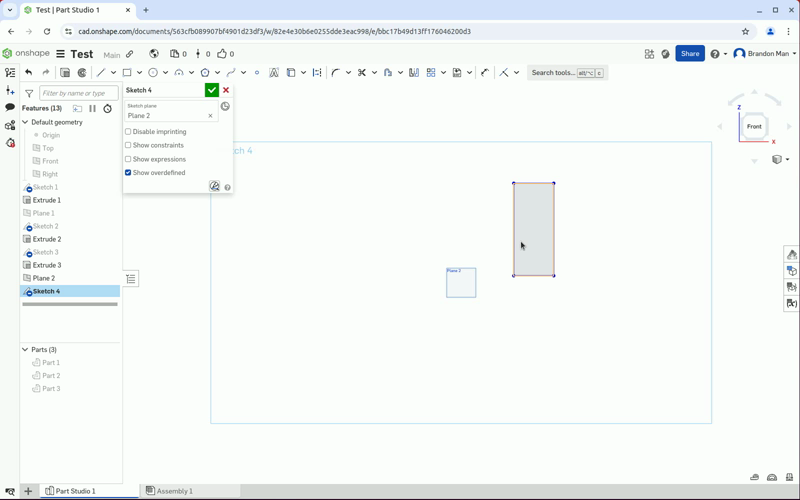
click(521, 241)
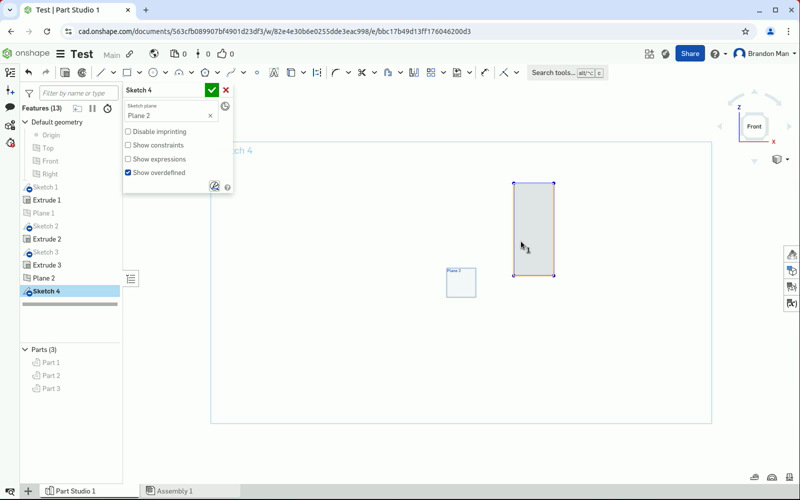
mouse_move(73, 352)
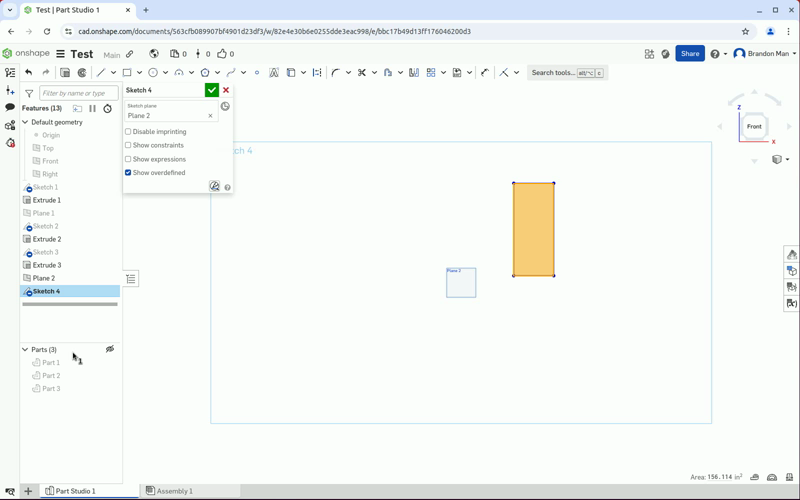
key(shift+y)
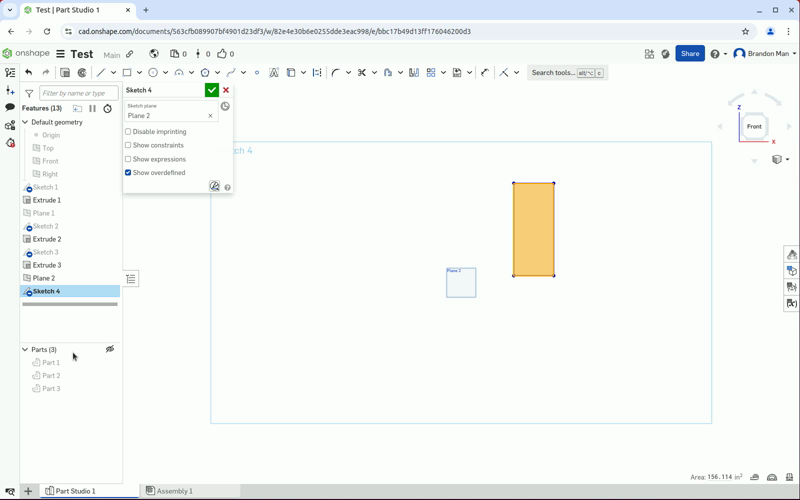
key(shift+e)
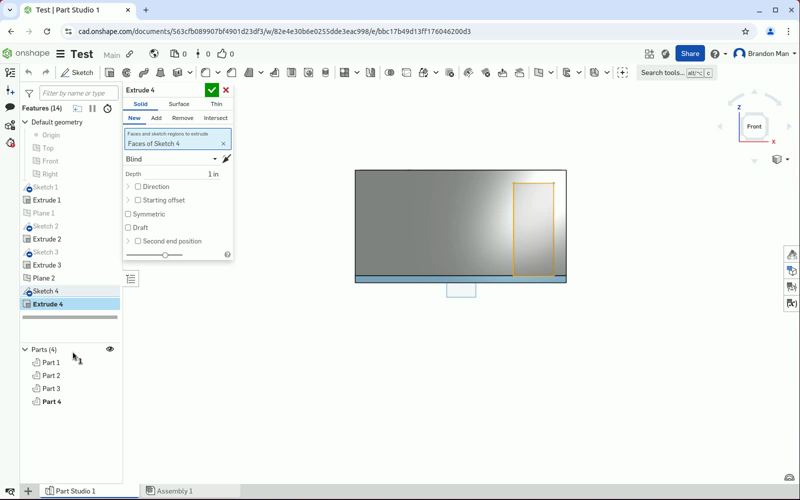
mouse_move(143, 106)
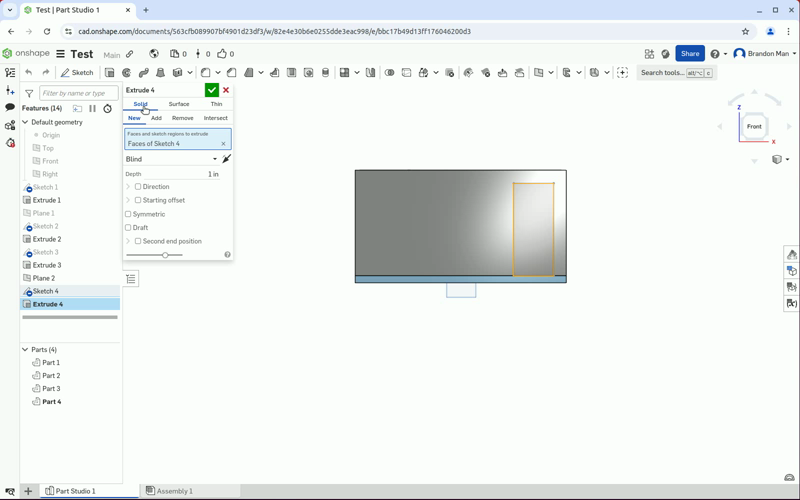
click(143, 106)
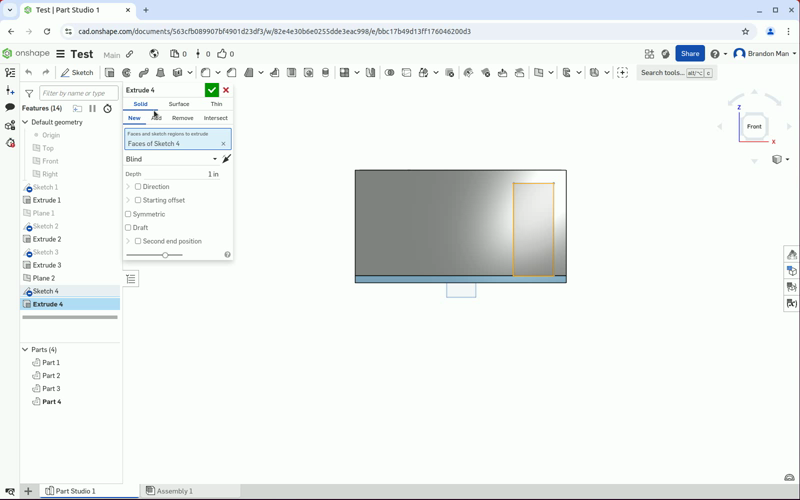
mouse_move(186, 120)
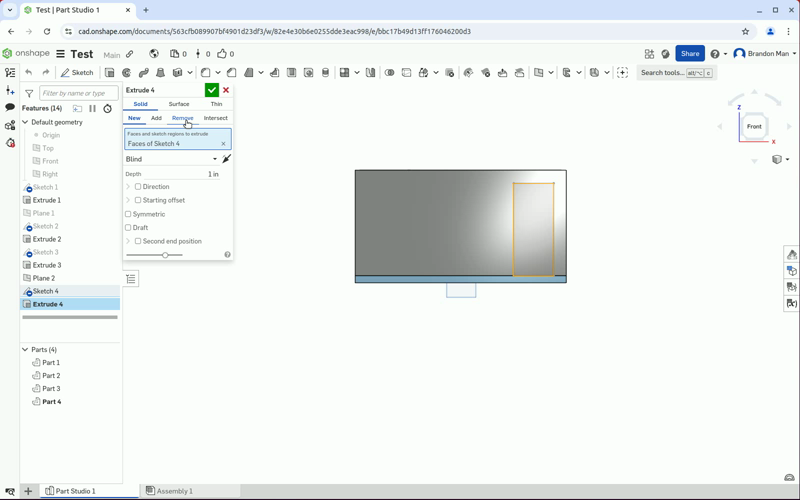
click(186, 120)
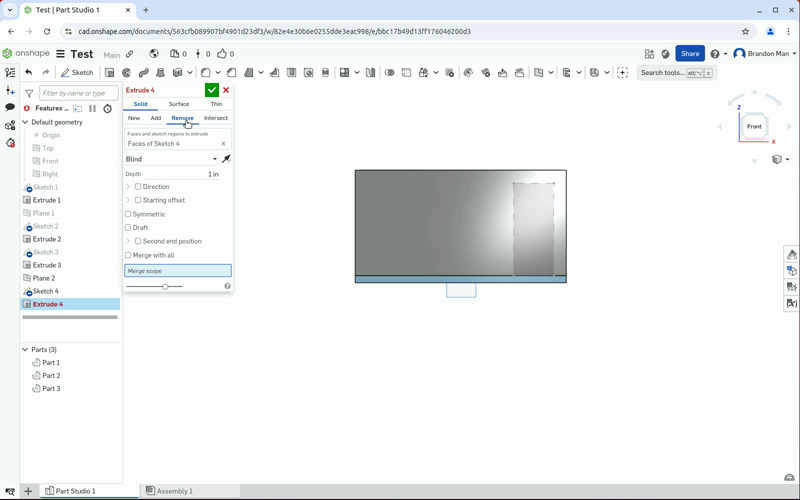
key(tab, 4)
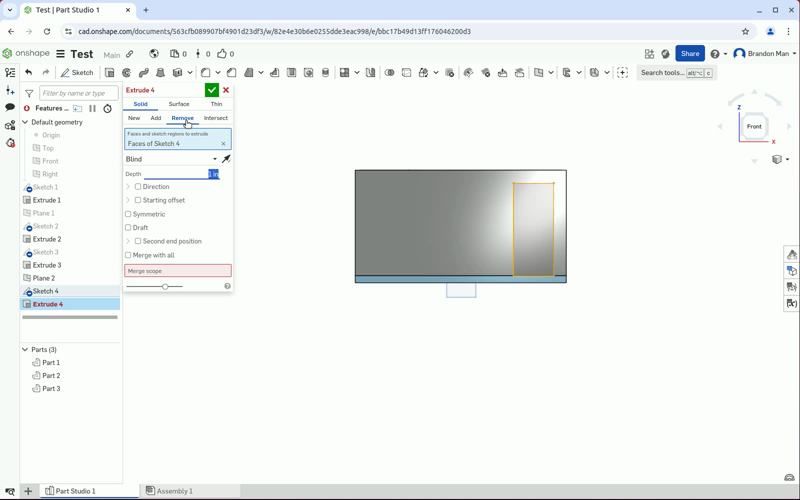
text(10.832)
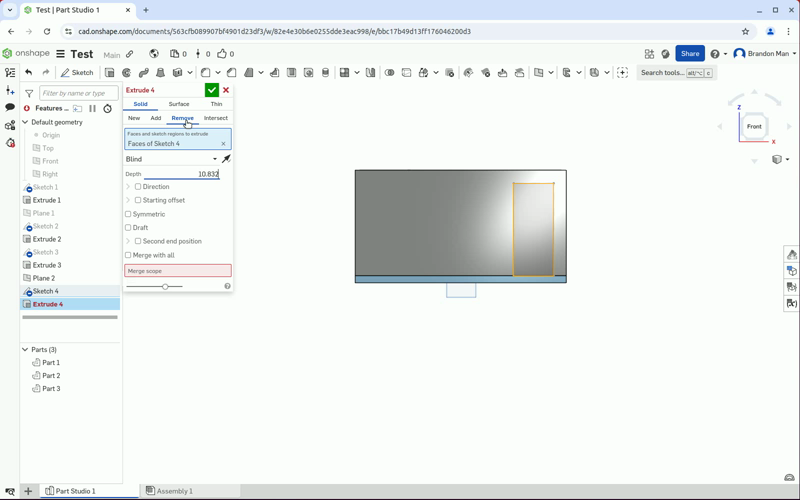
key(tab, 6)
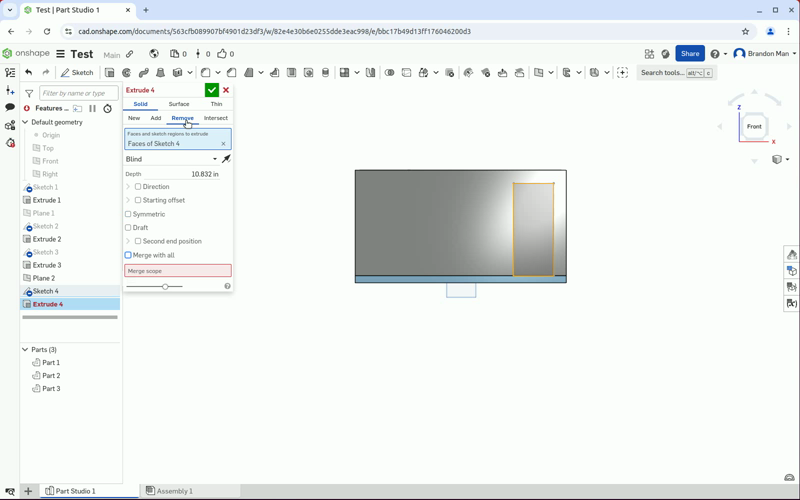
key(space)
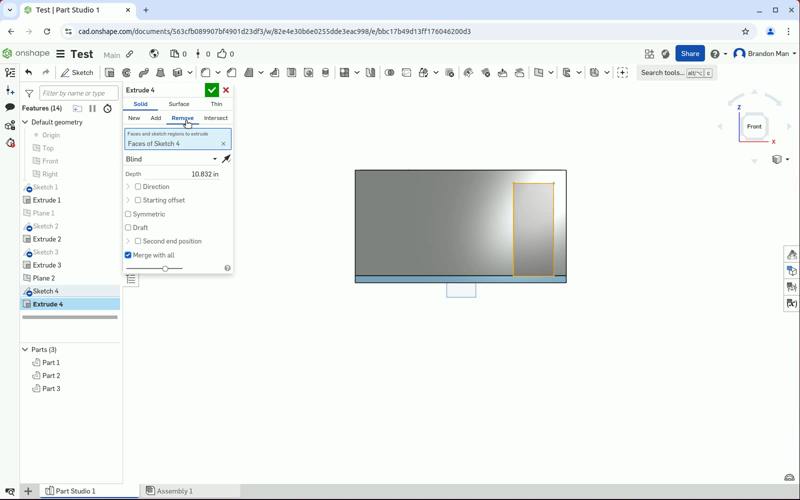
key(enter)
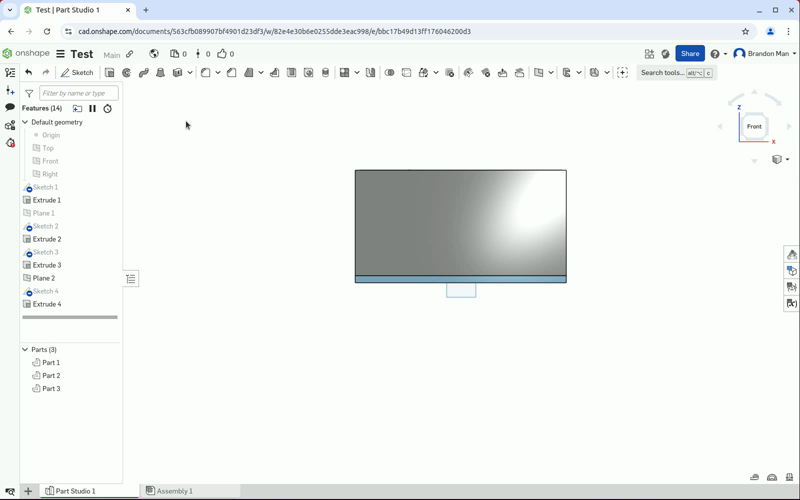
key(shift+h)
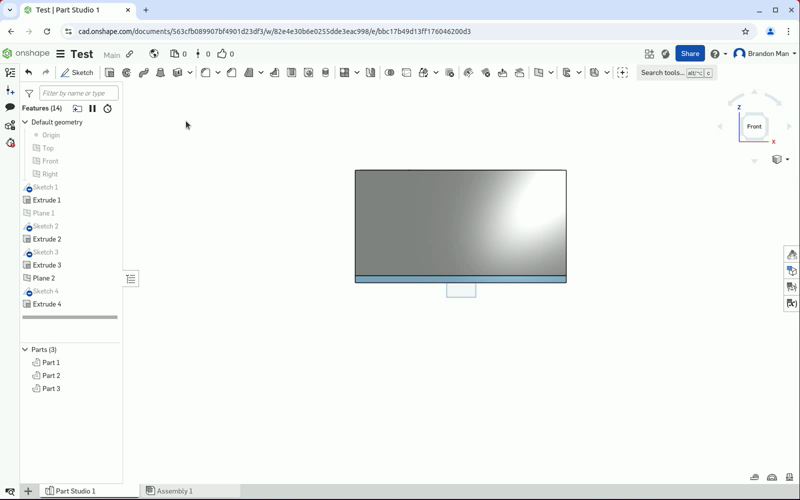
key(shift+h)
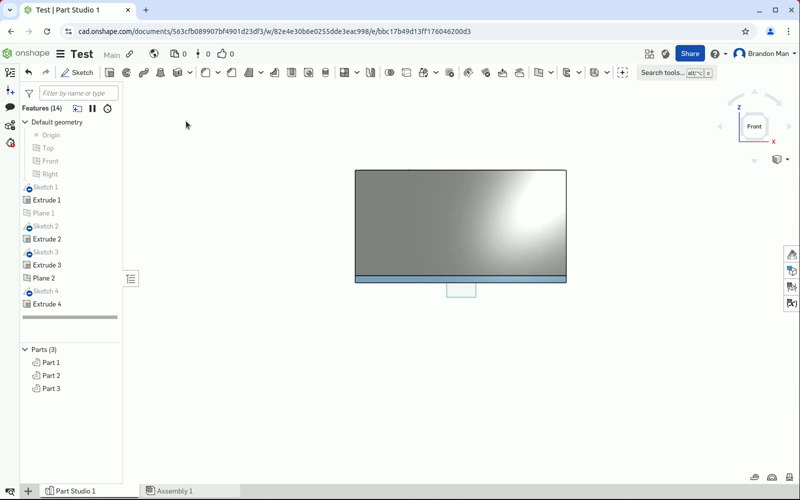
mouse_move(73, 189)
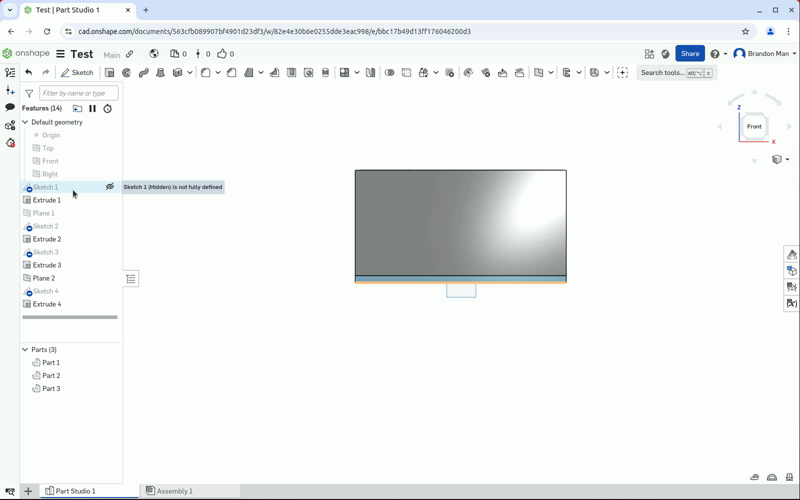
click(73, 189)
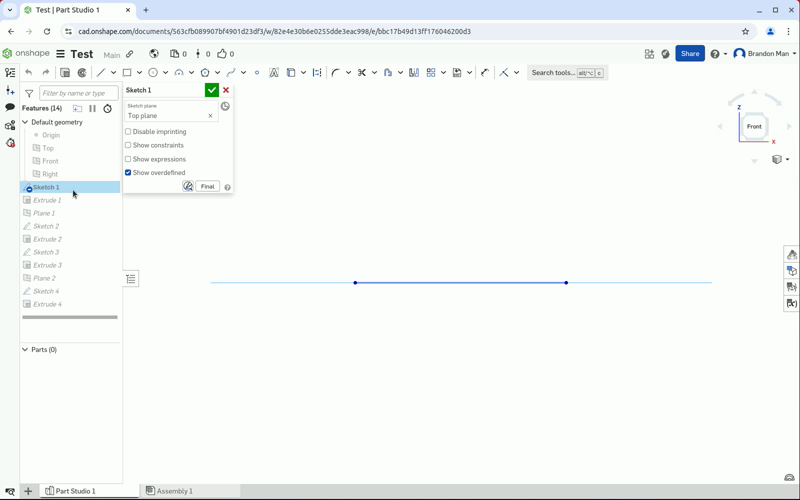
mouse_move(229, 92)
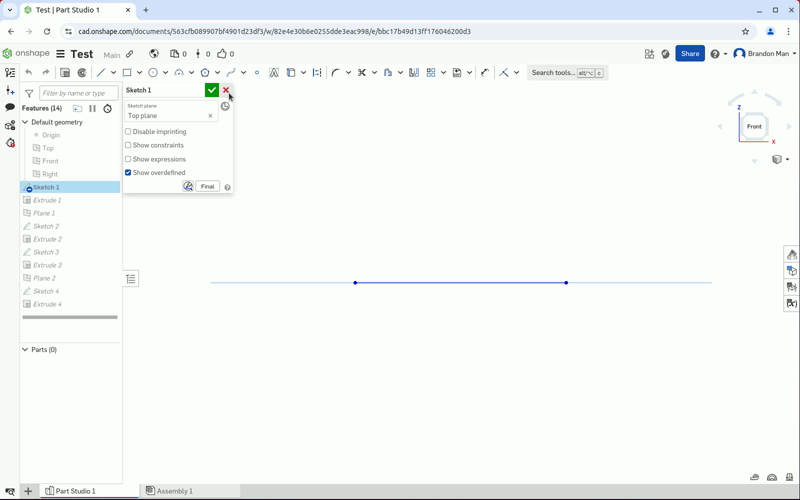
click(229, 92)
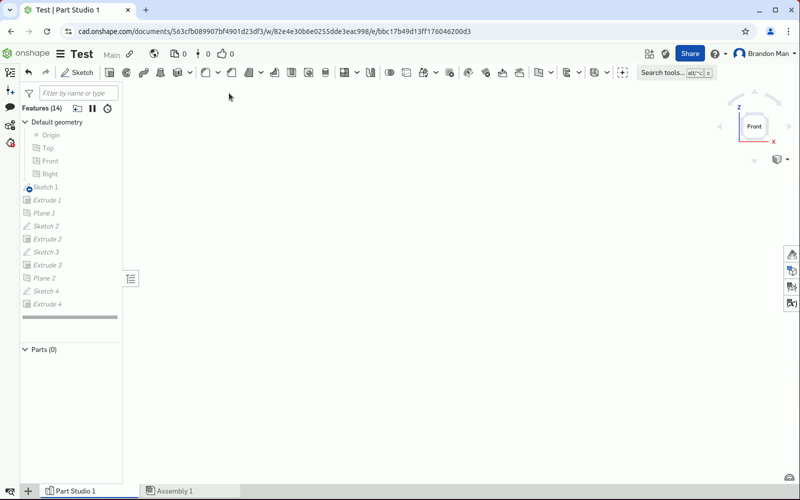
key(shift+s)
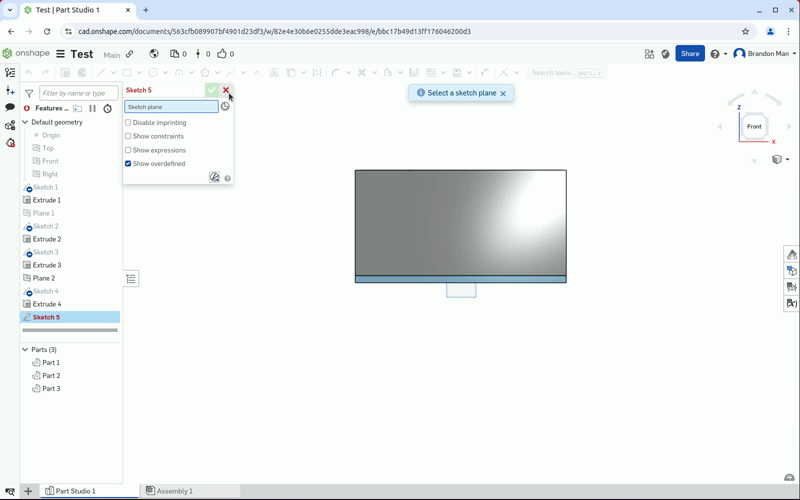
mouse_move(73, 280)
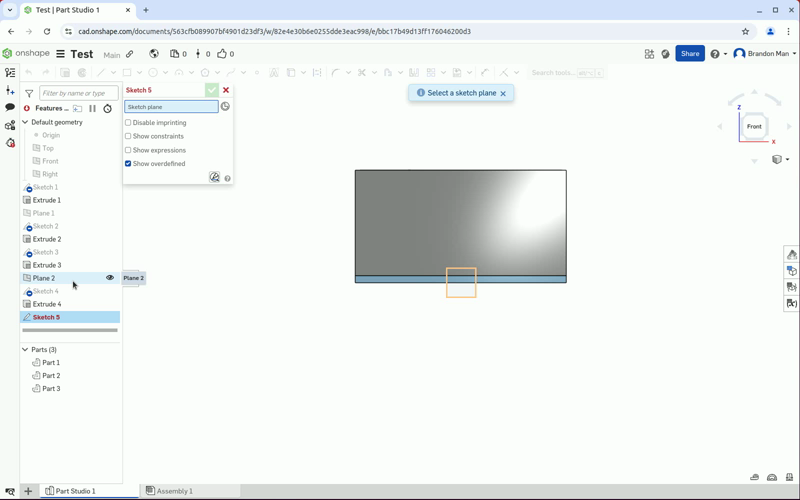
click(73, 280)
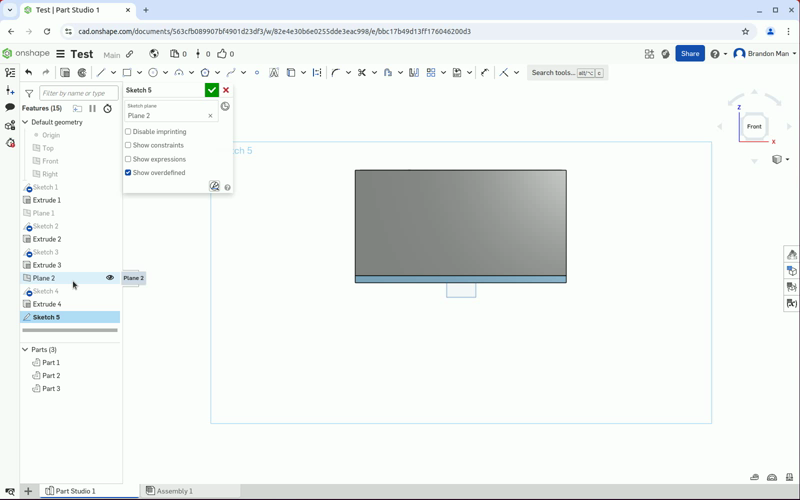
mouse_move(73, 352)
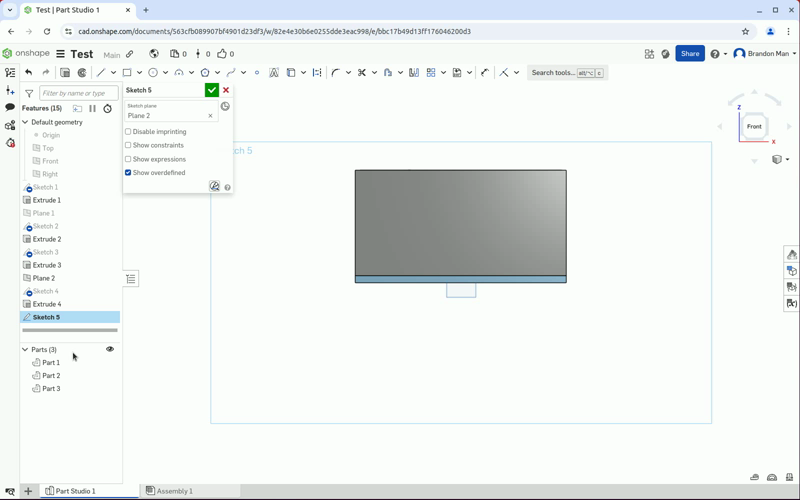
key(y)
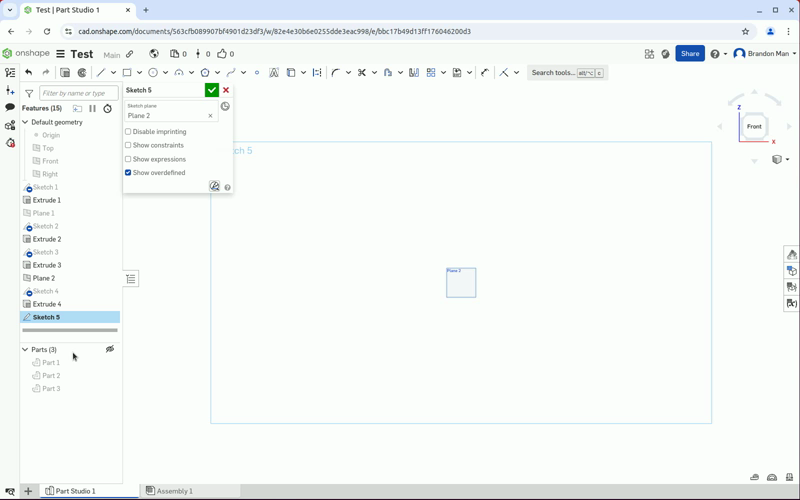
key(l)
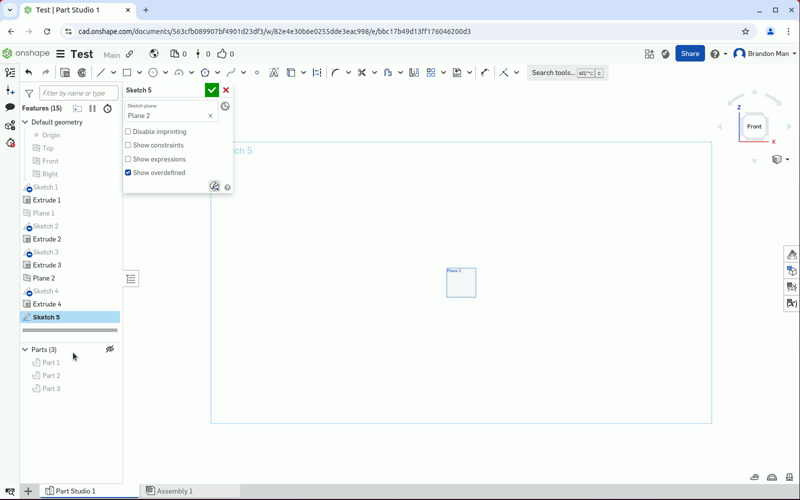
key_down(shift)
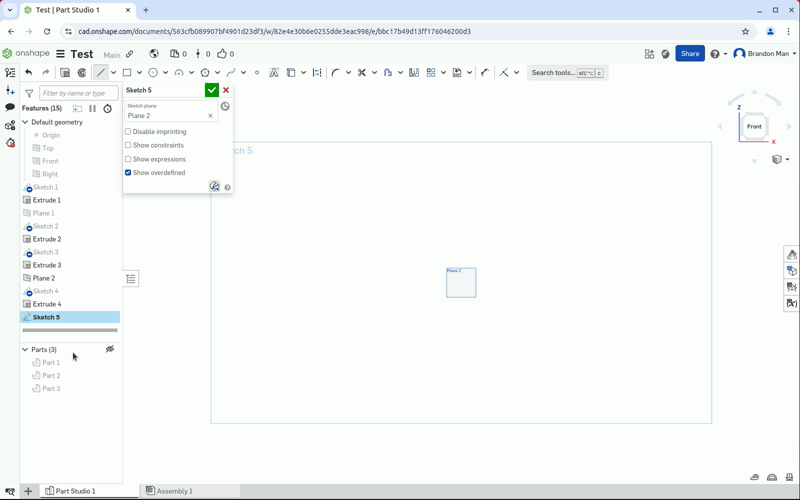
mouse_move(420, 223)
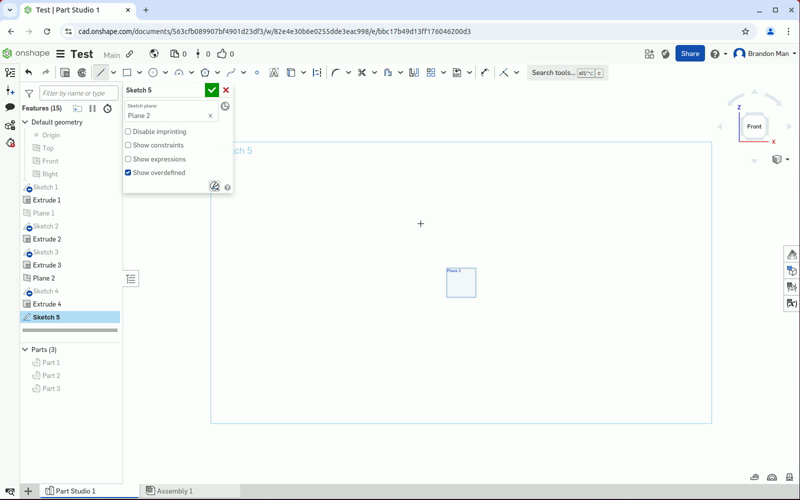
click(420, 223)
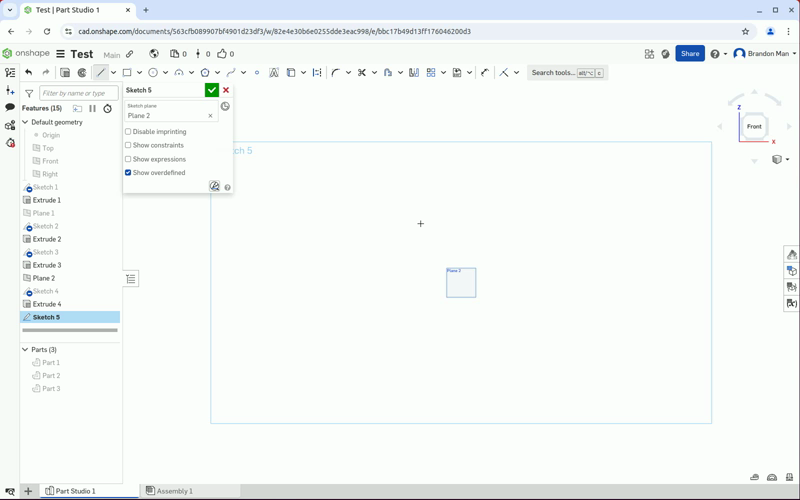
key_up(shift)
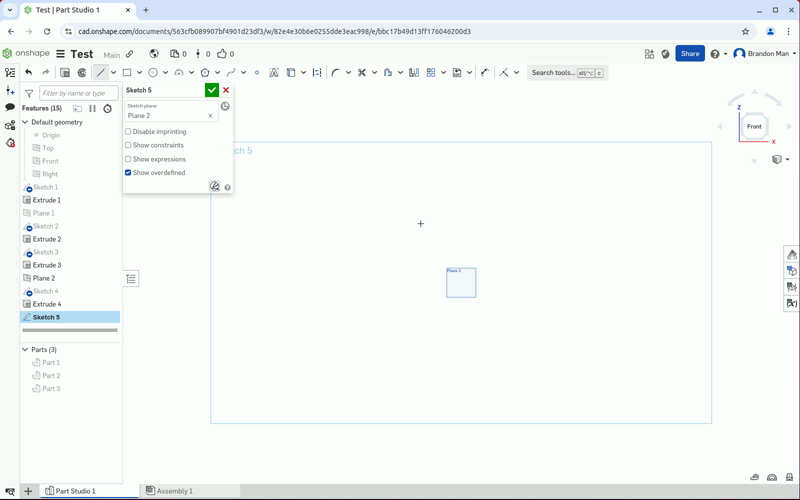
key_down(shift)
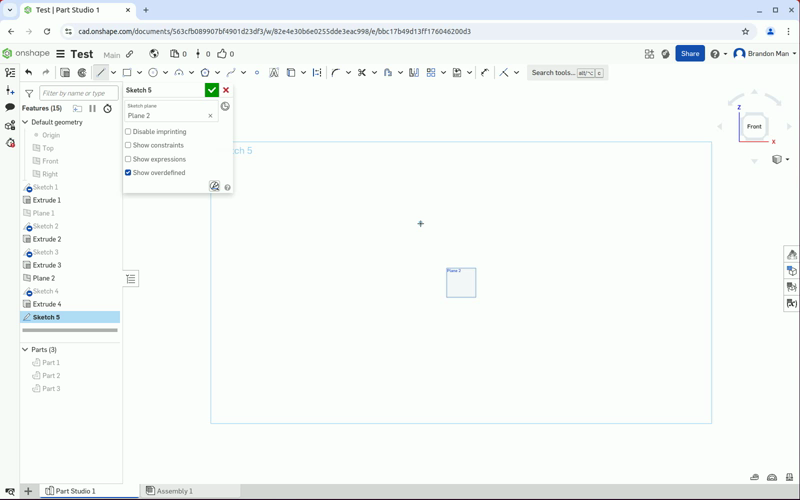
mouse_move(501, 223)
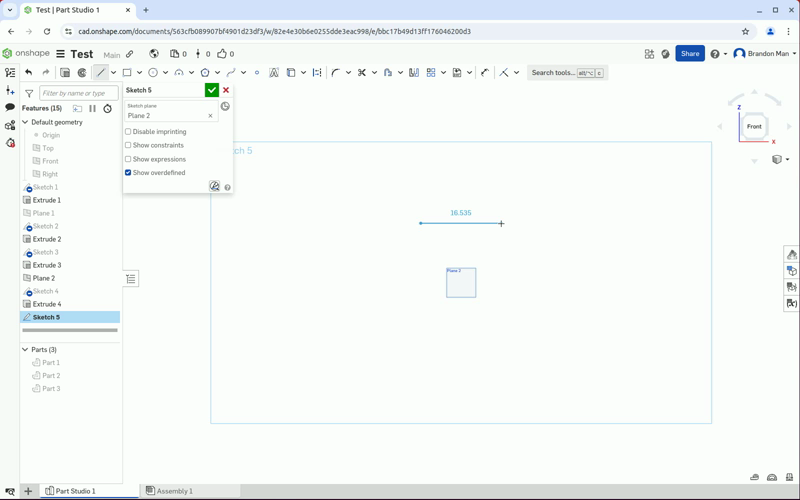
click(501, 223)
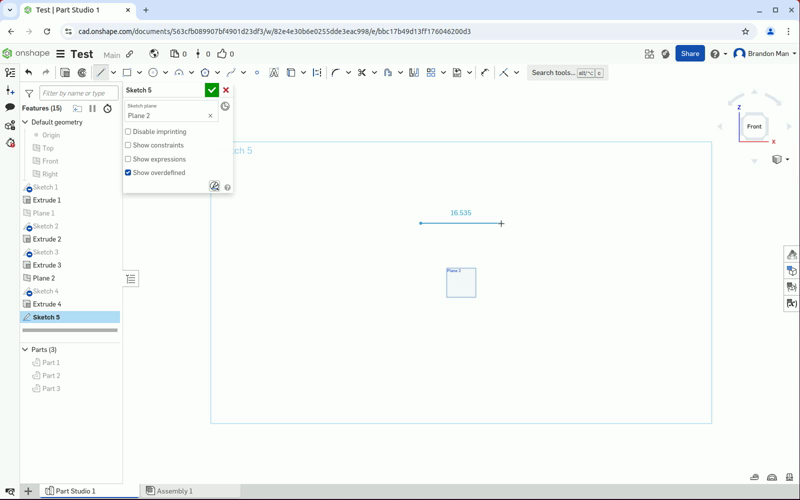
key_up(shift)
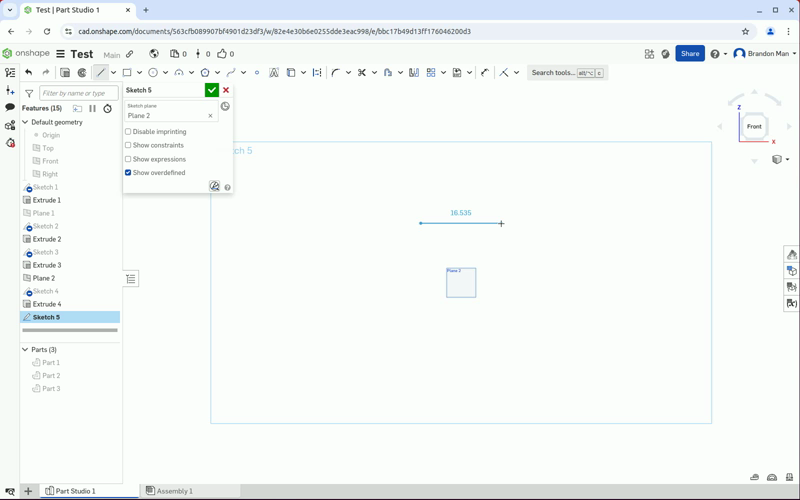
key_down(shift)
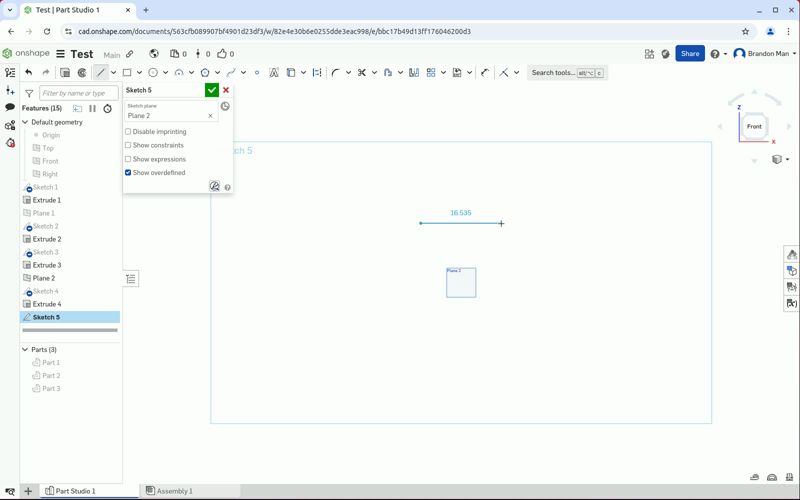
mouse_move(531, 223)
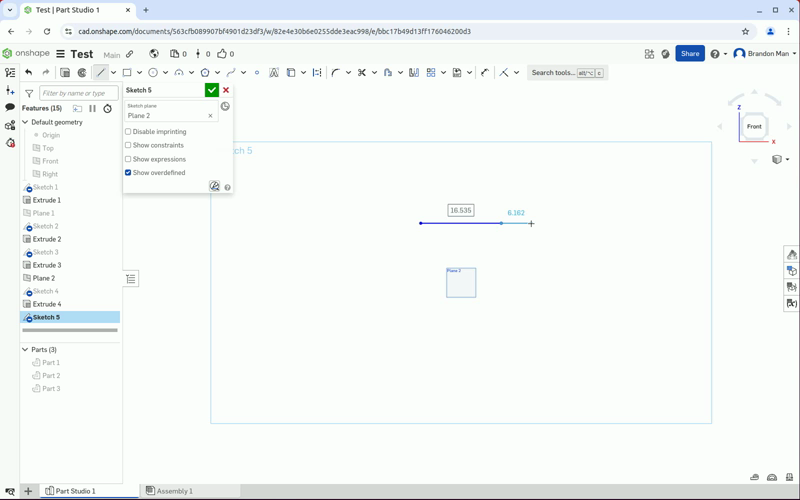
mouse_move(501, 196)
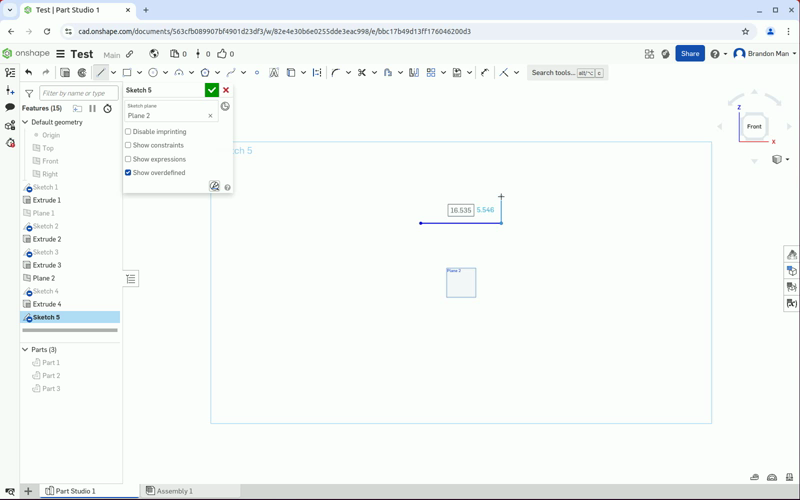
click(501, 196)
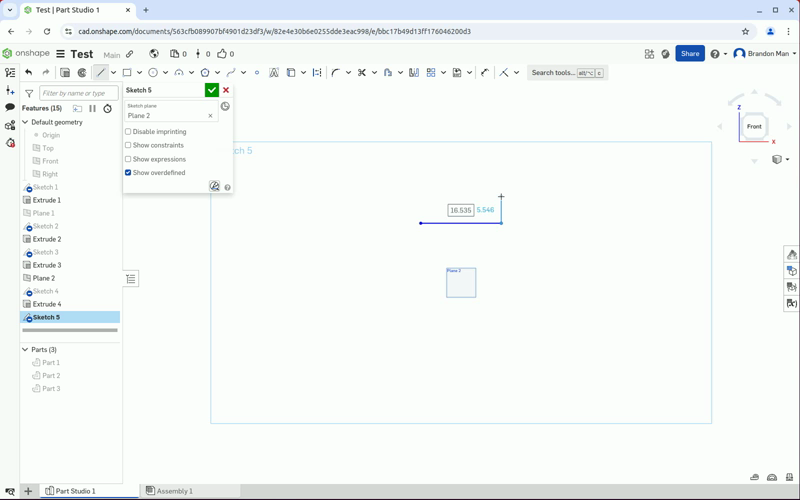
key_up(shift)
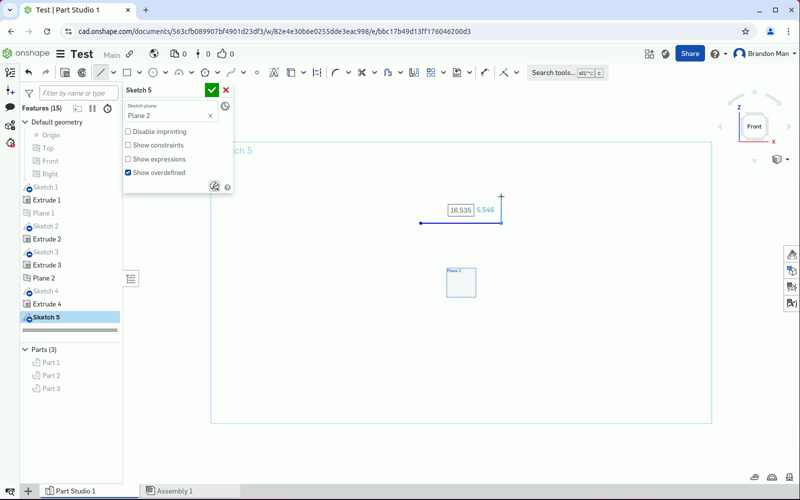
key_down(shift)
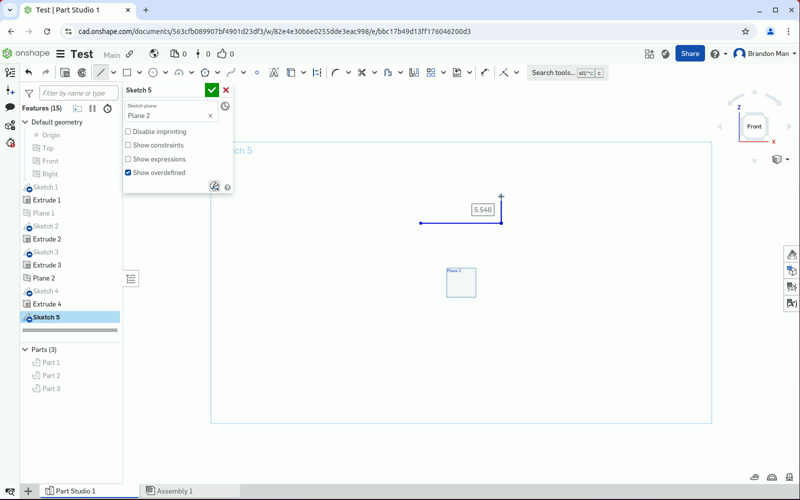
mouse_move(420, 196)
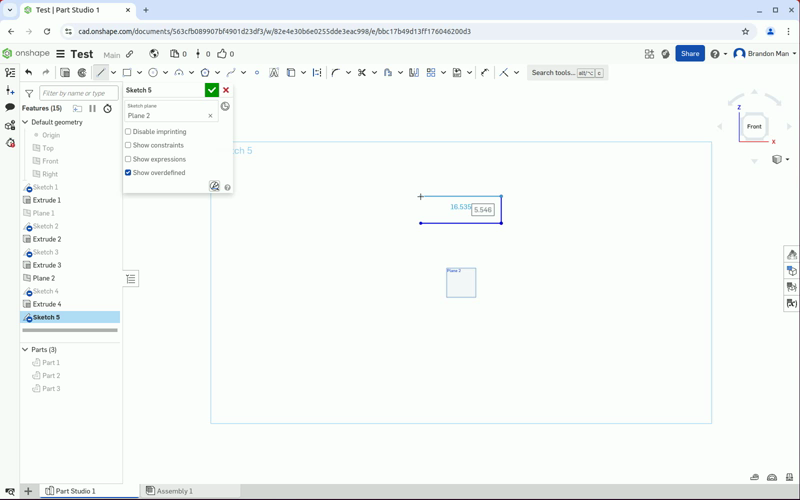
click(420, 196)
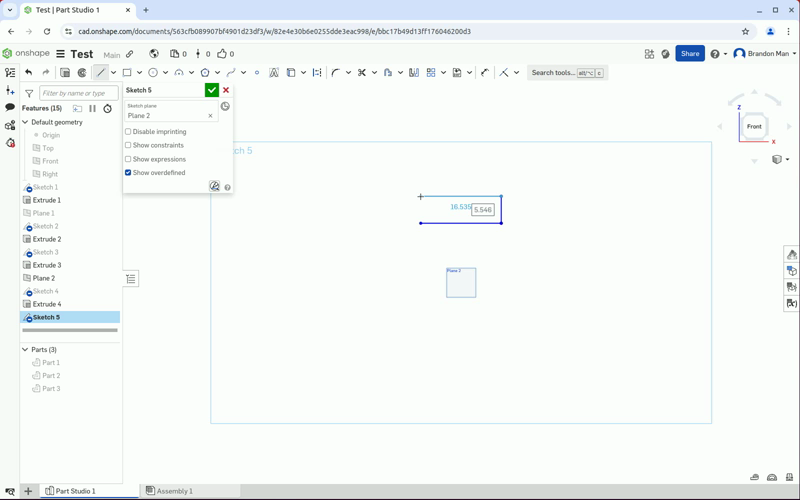
key_up(shift)
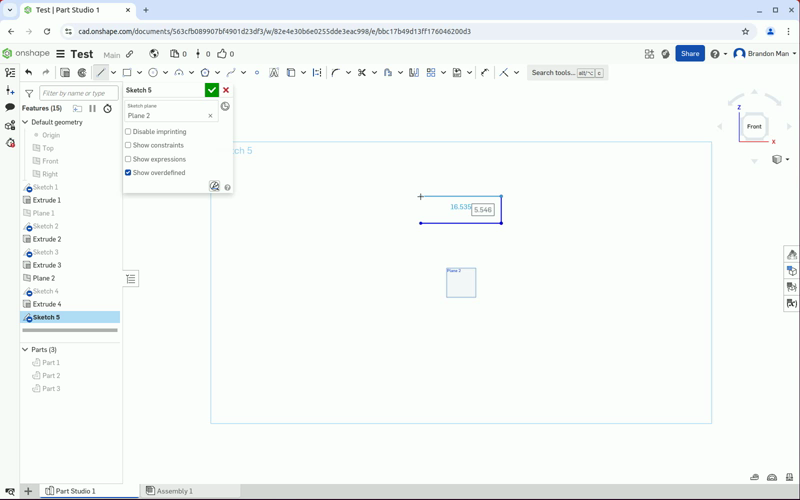
mouse_move(450, 196)
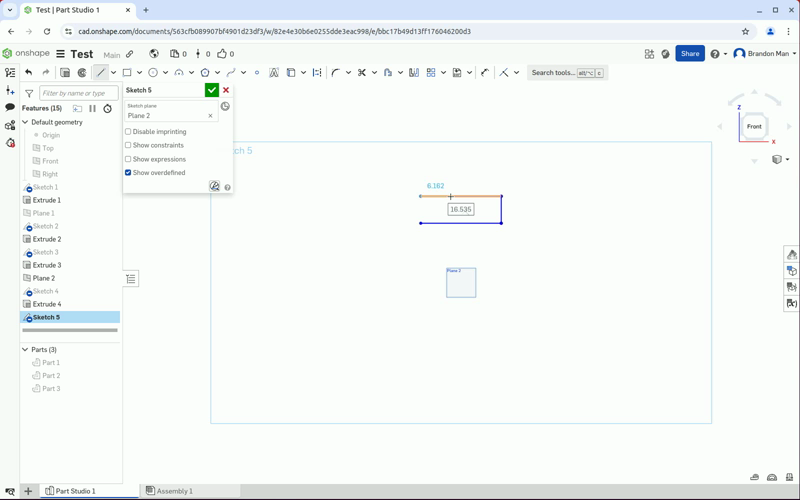
key_down(shift)
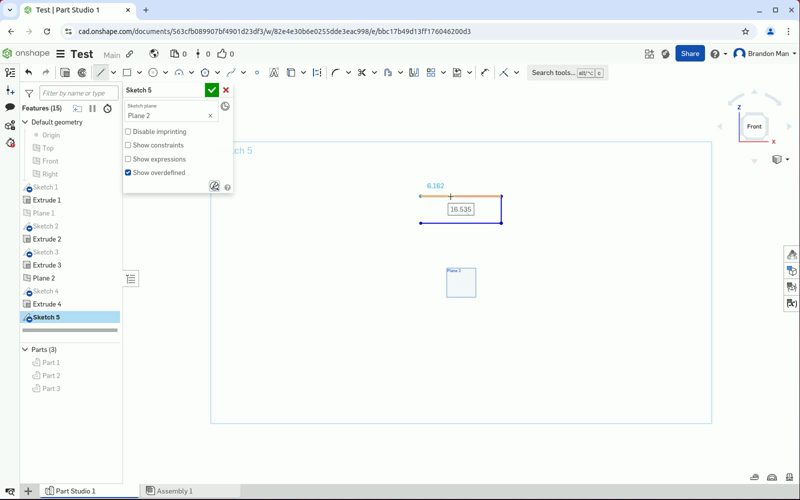
mouse_move(420, 223)
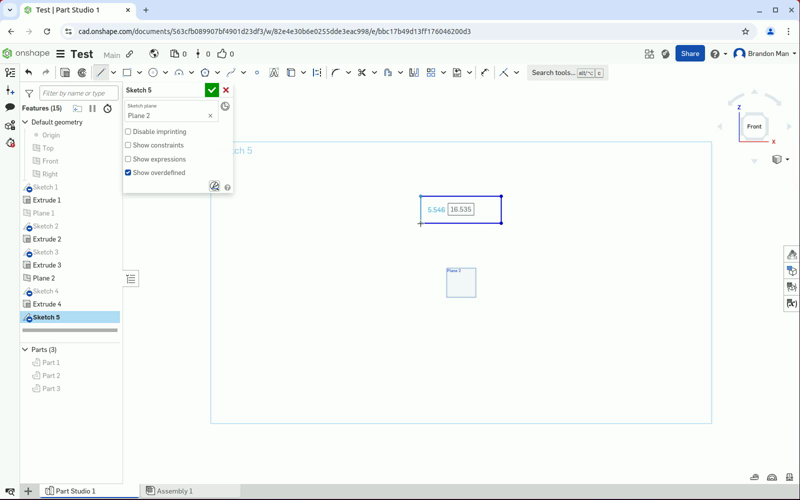
key_up(shift)
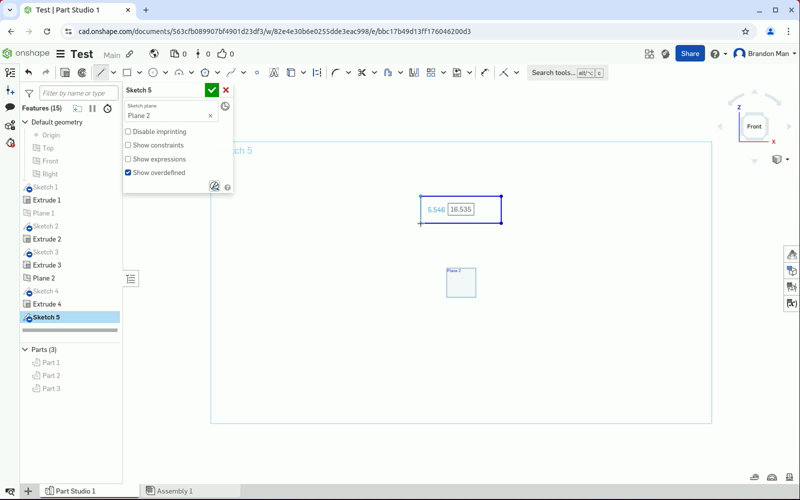
click(420, 223)
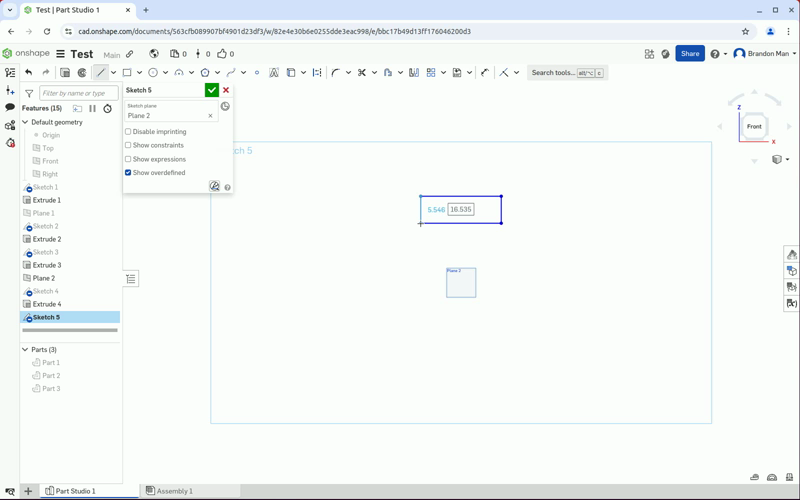
key(esc)
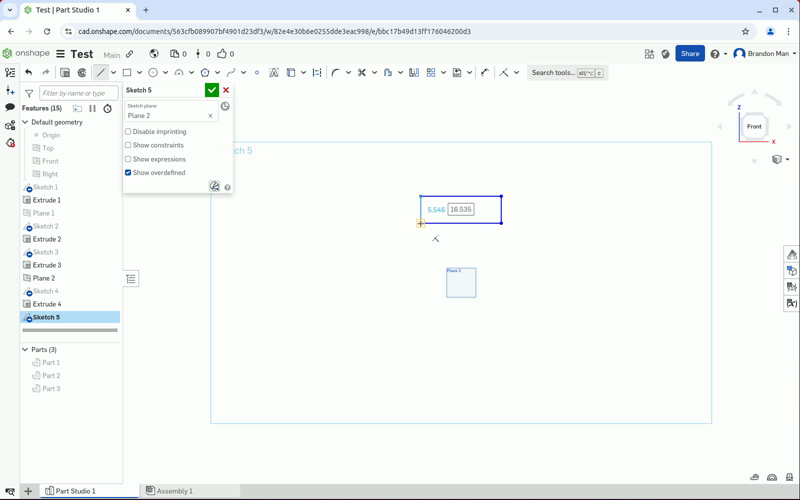
mouse_move(493, 199)
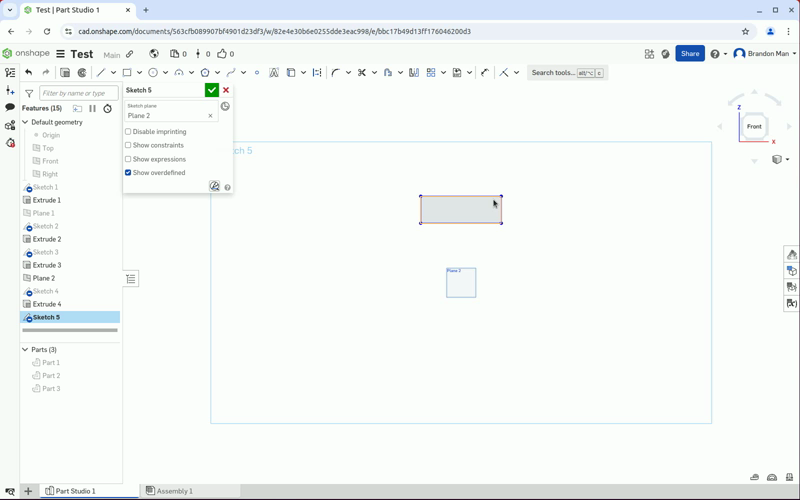
click(493, 199)
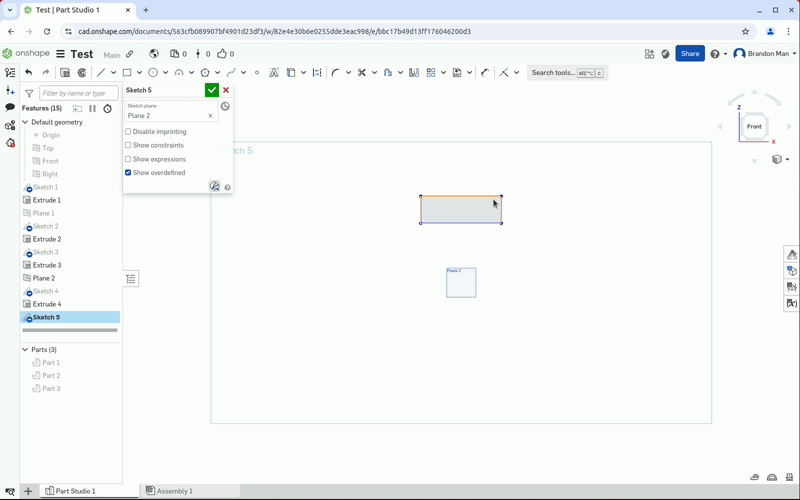
mouse_move(73, 352)
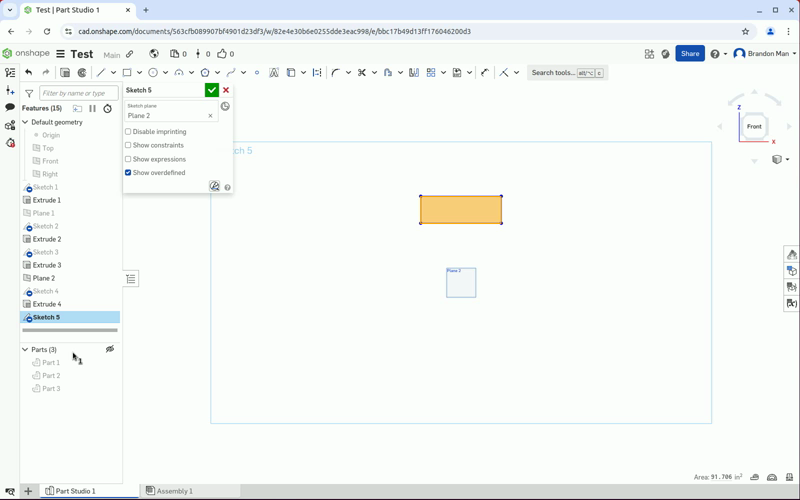
key(shift+y)
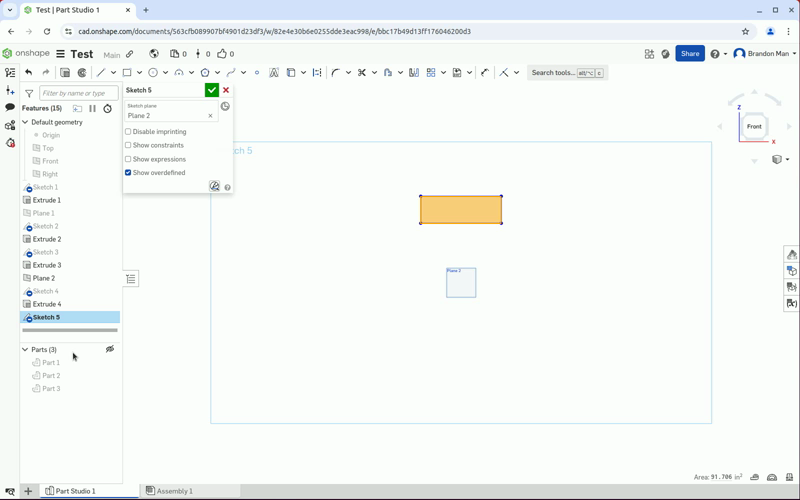
key(shift+e)
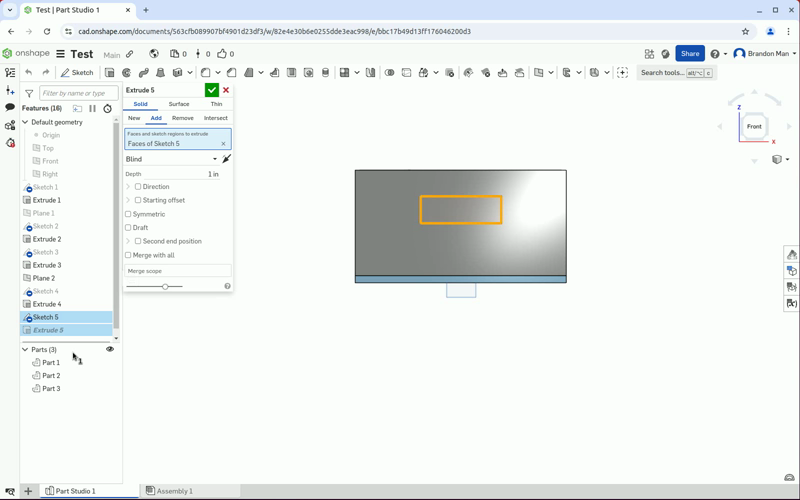
mouse_move(143, 106)
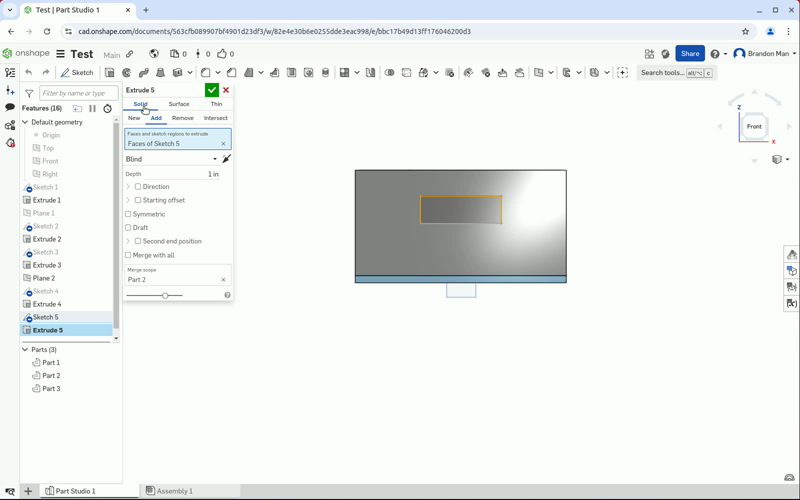
click(143, 106)
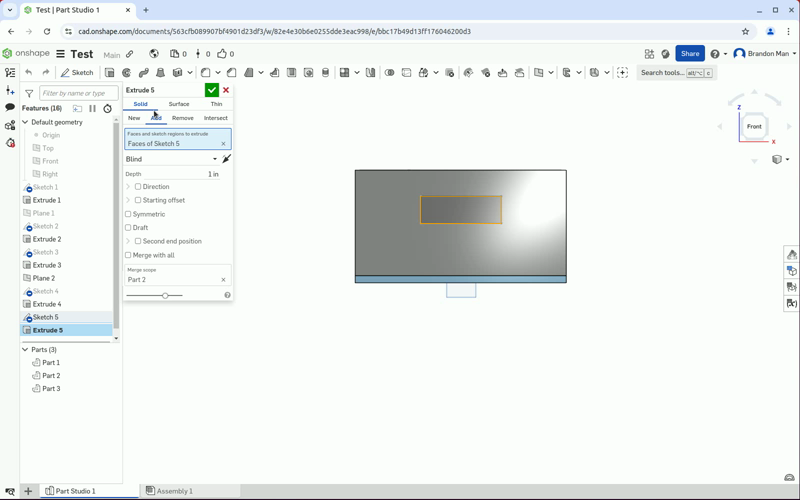
mouse_move(186, 120)
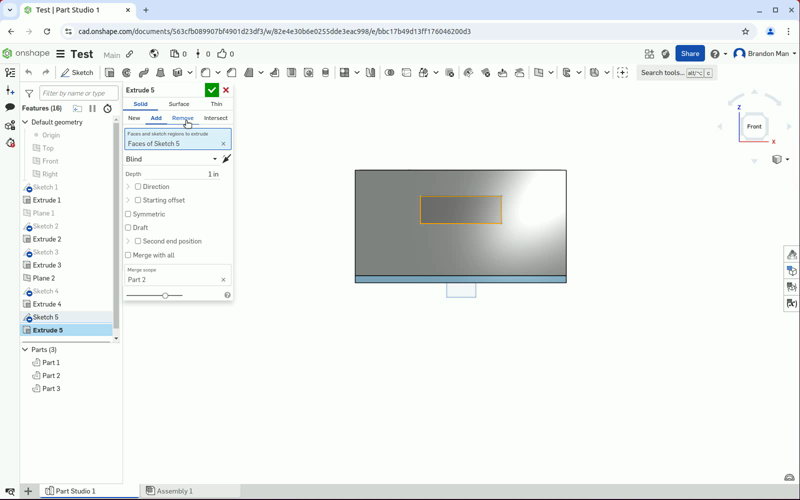
click(186, 120)
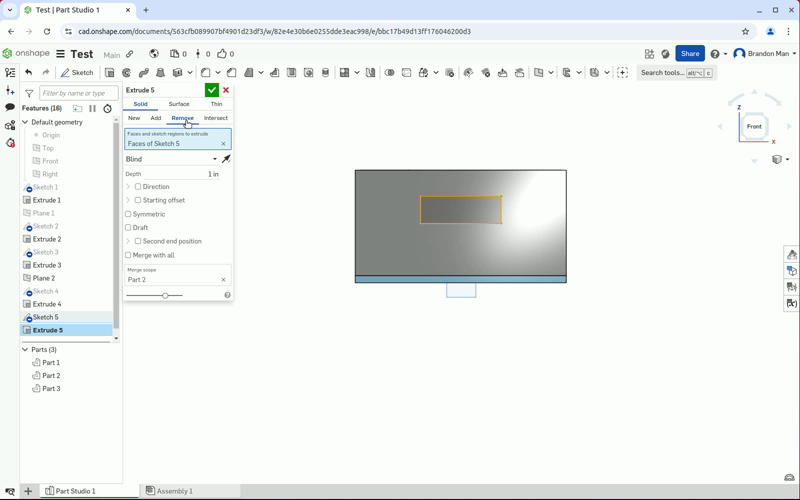
key(tab, 4)
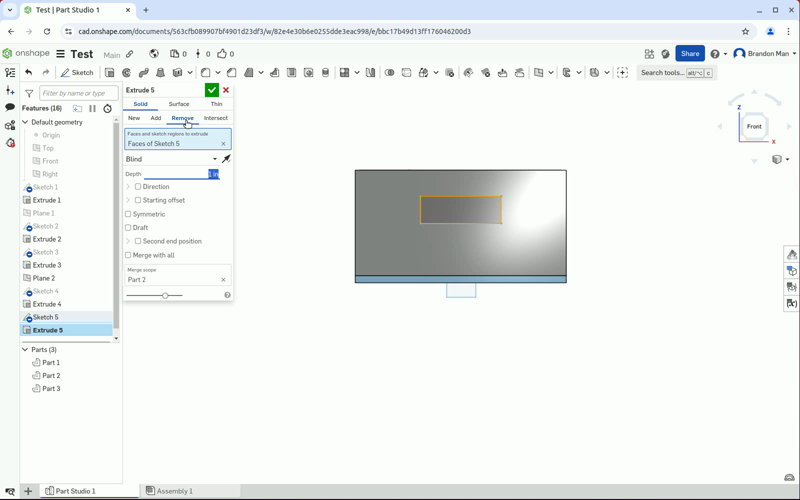
text(10.832)
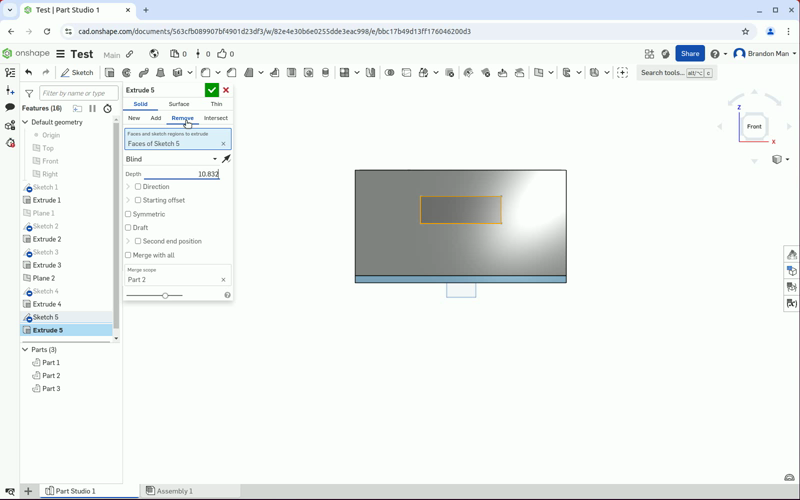
key(tab, 6)
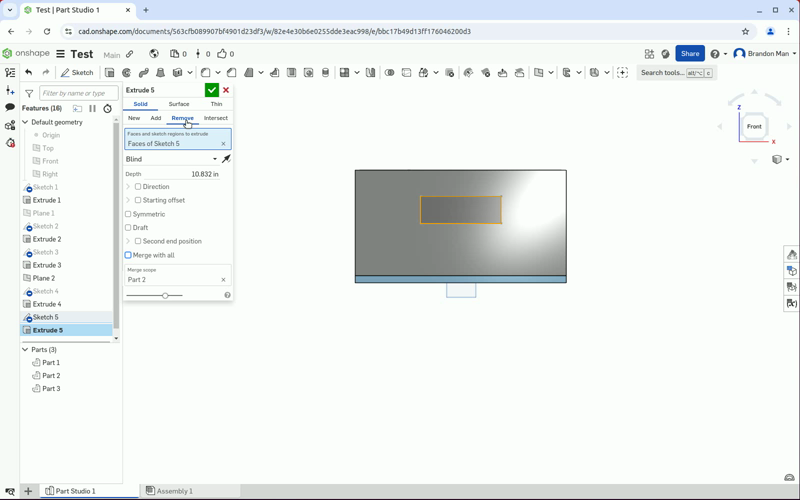
key(space)
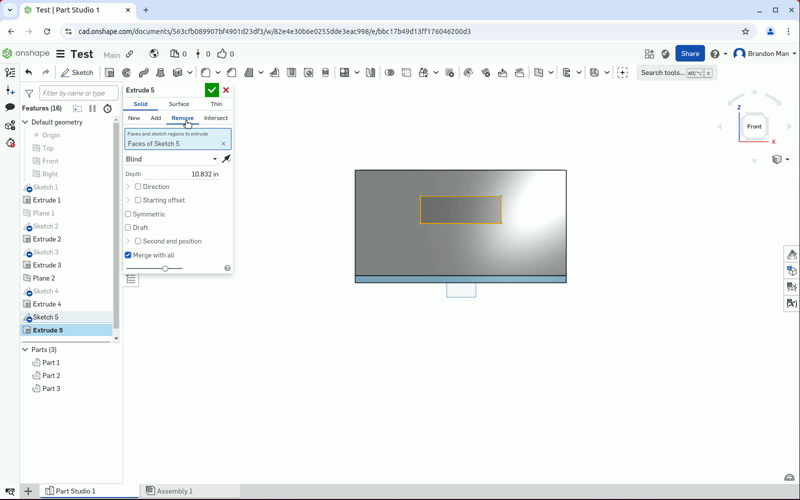
key(enter)
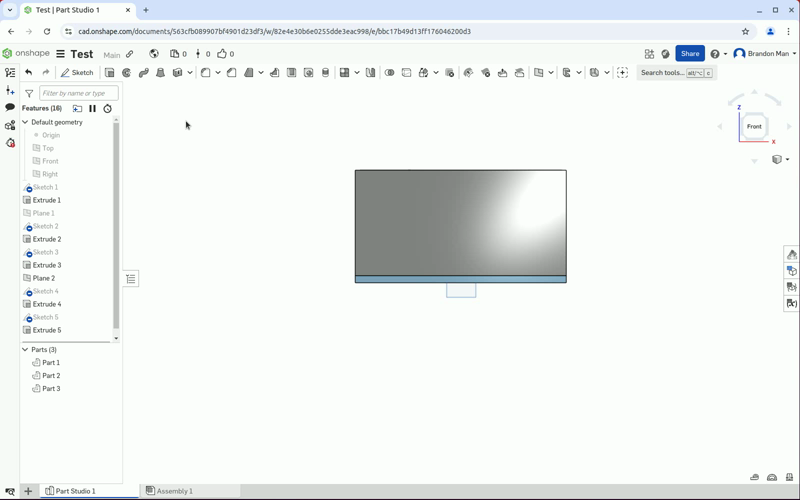
key(shift+h)
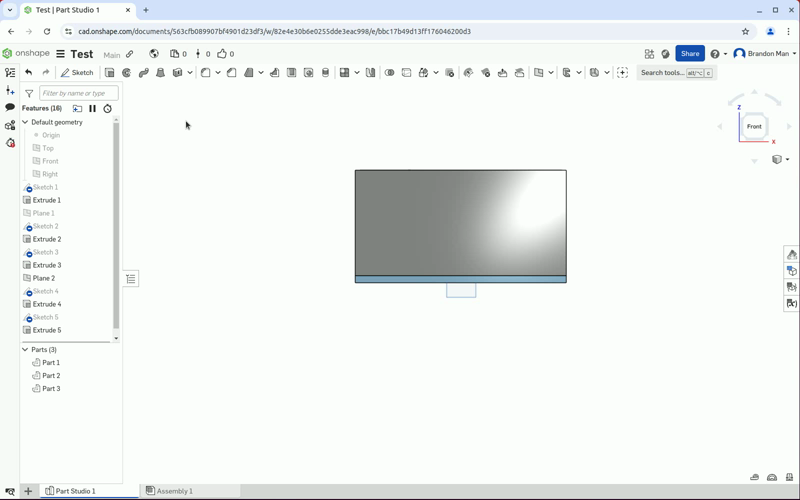
key(shift+h)
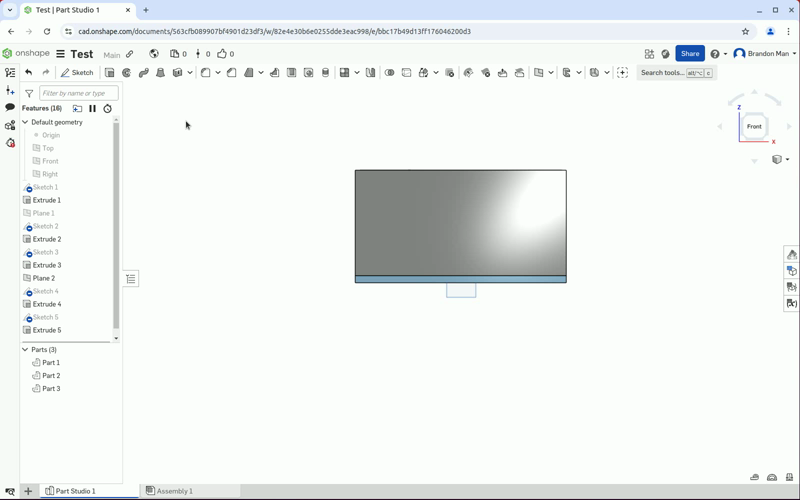
mouse_move(69, 189)
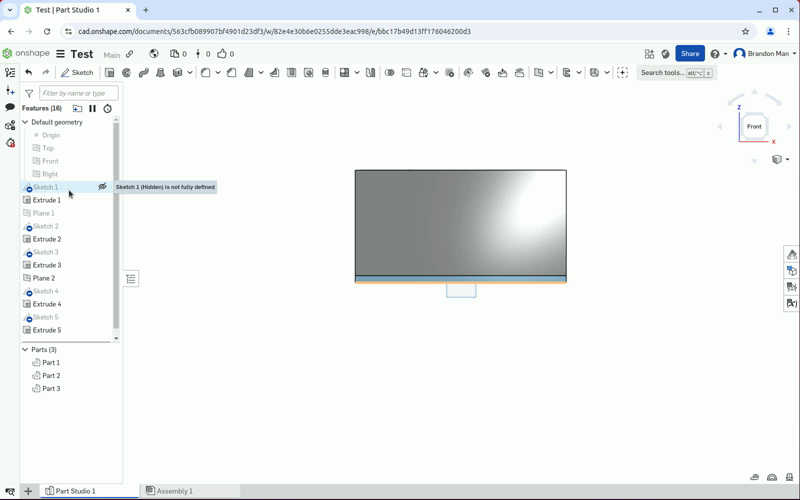
click(69, 189)
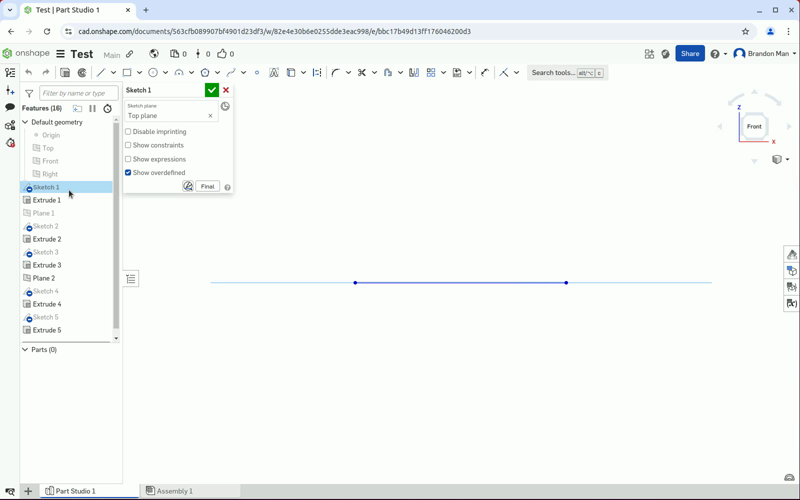
mouse_move(229, 92)
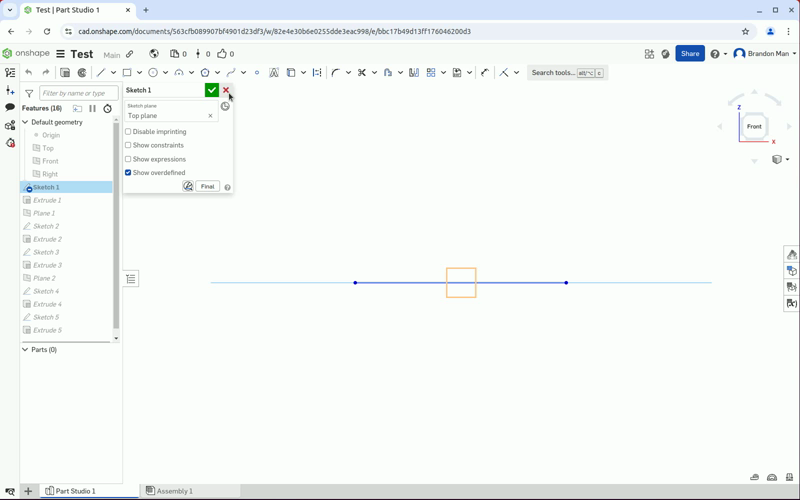
click(229, 92)
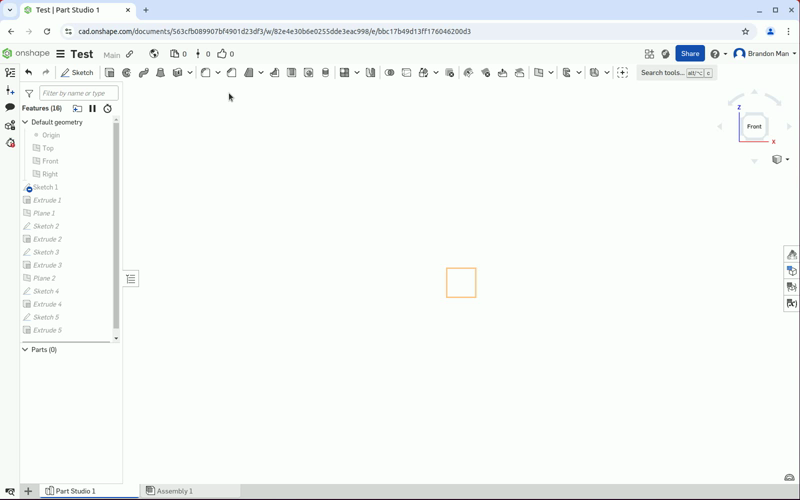
mouse_move(73, 352)
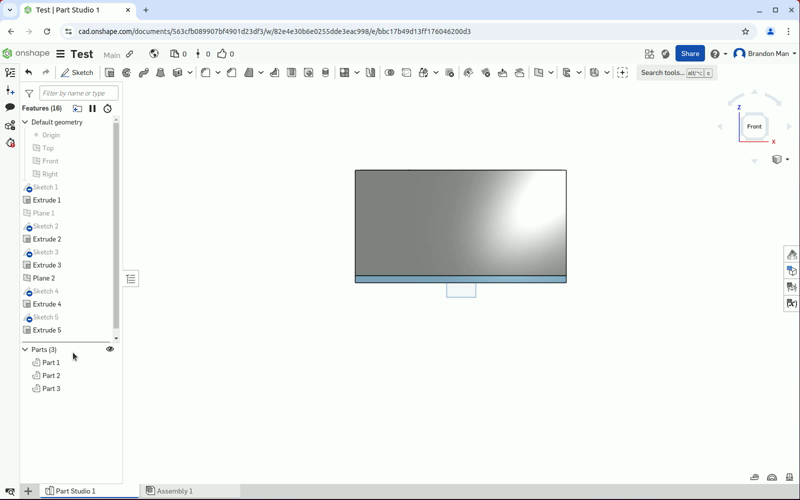
key(y)
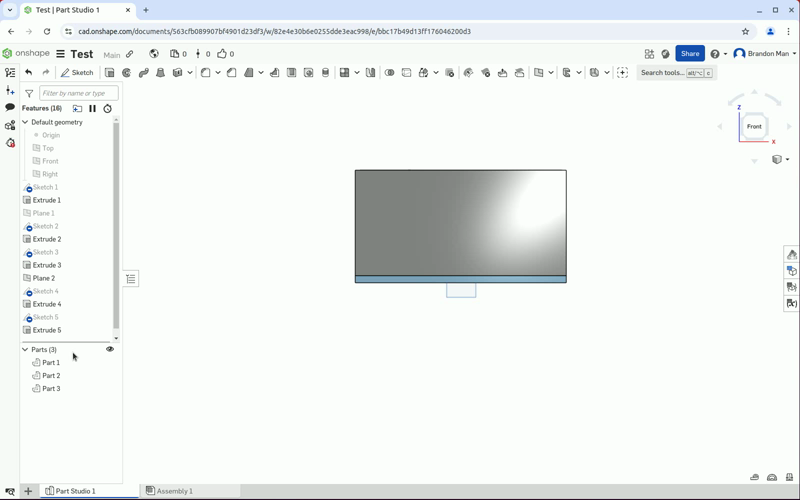
key(shift+p)
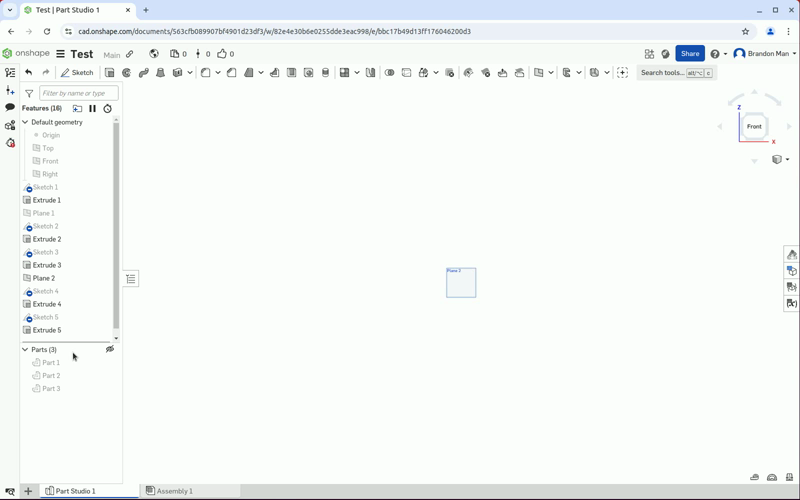
key(space)
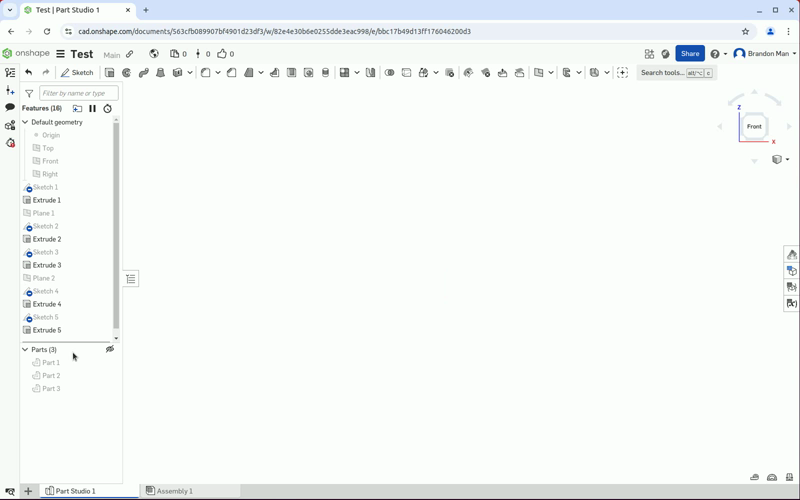
key_down(shift)
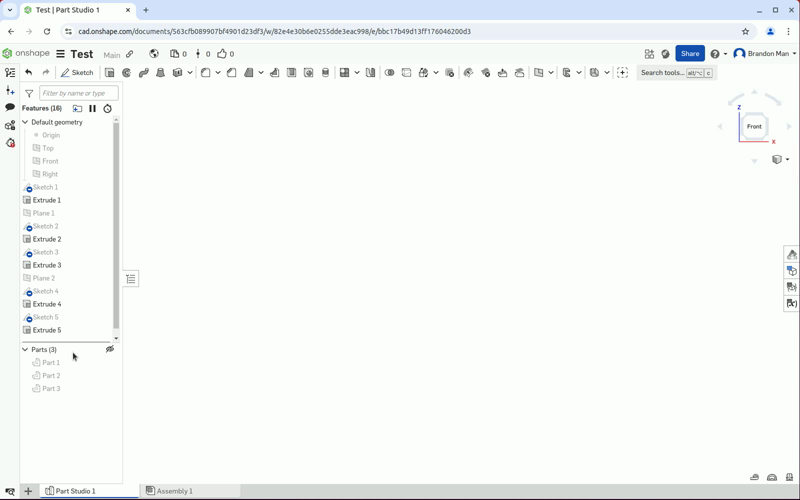
key(left)
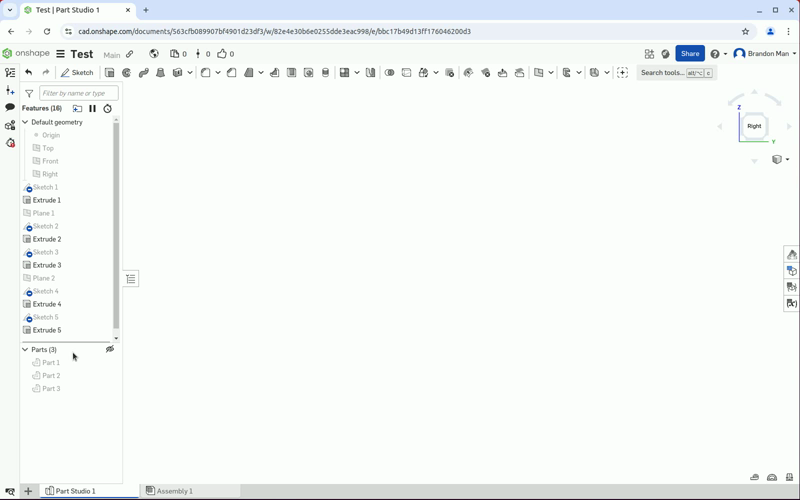
key_up(shift)
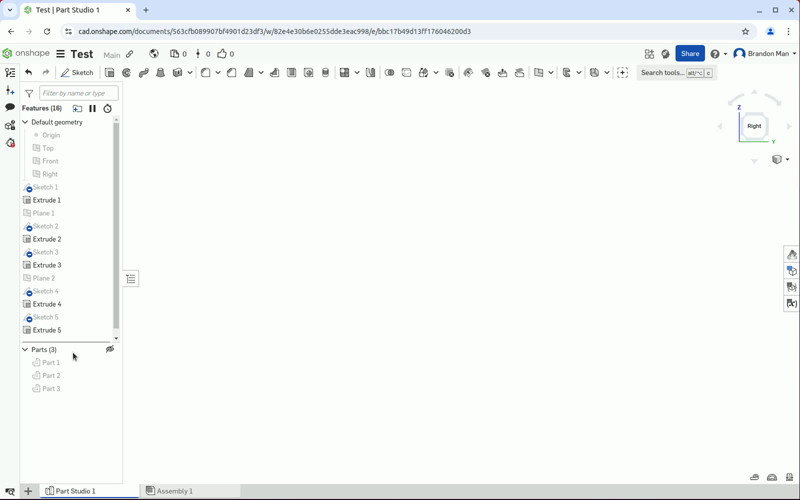
mouse_move(73, 352)
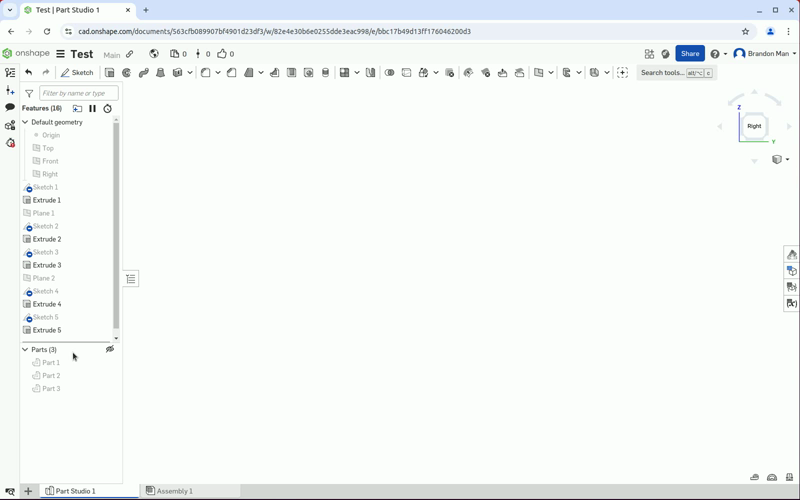
key(shift+y)
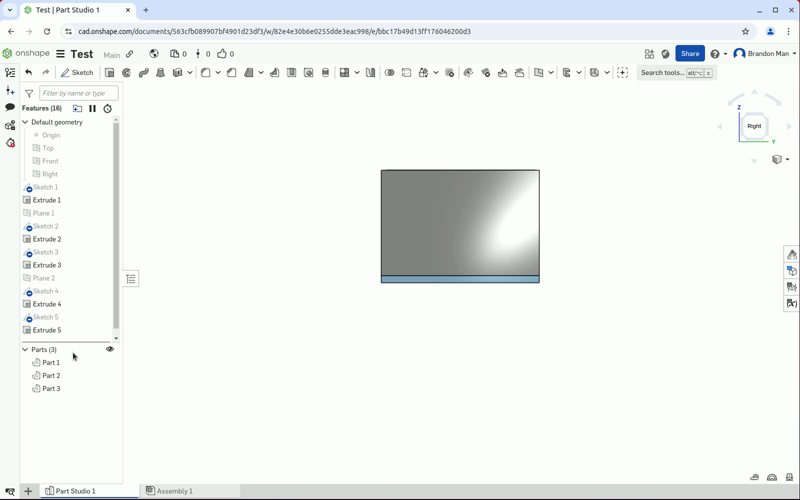
mouse_move(541, 75)
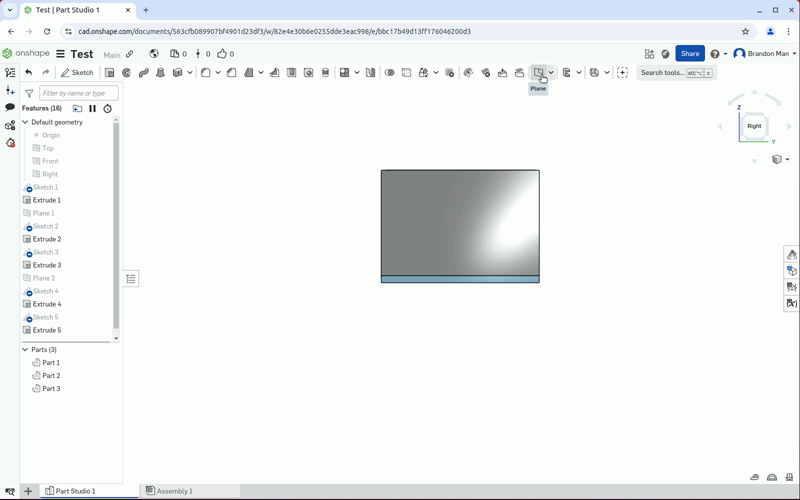
click(541, 75)
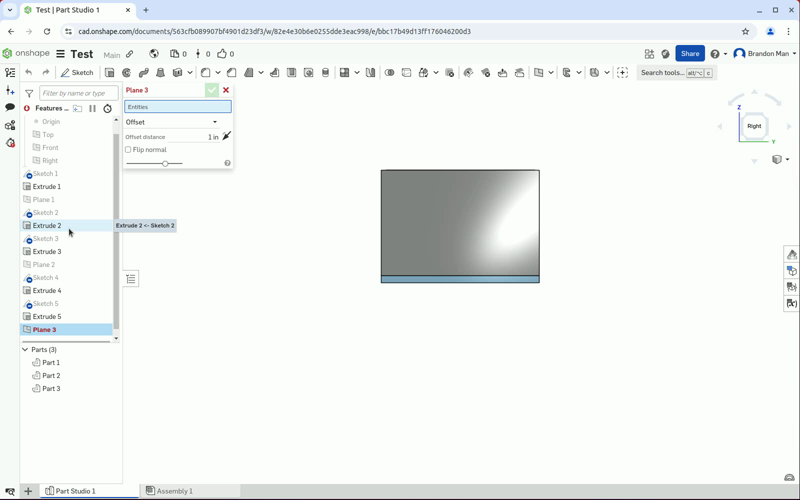
scroll(3)
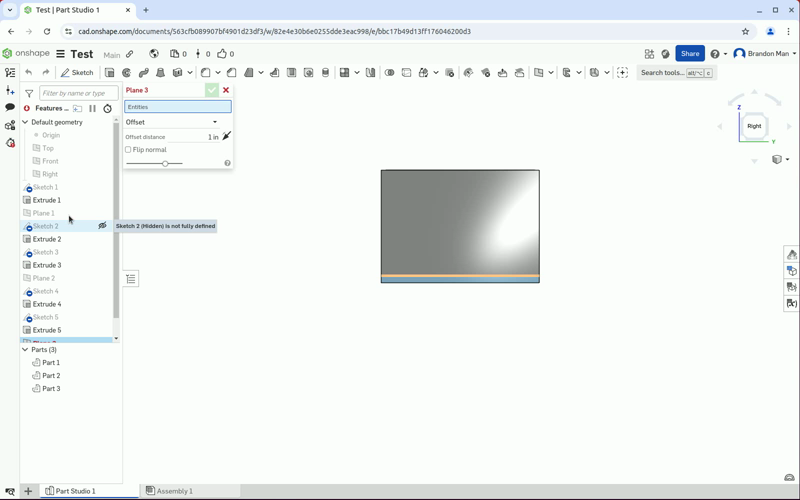
mouse_move(69, 176)
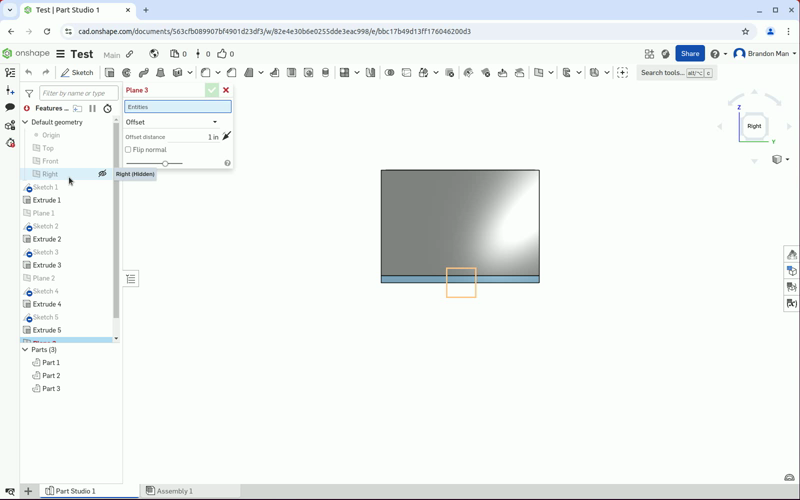
click(69, 176)
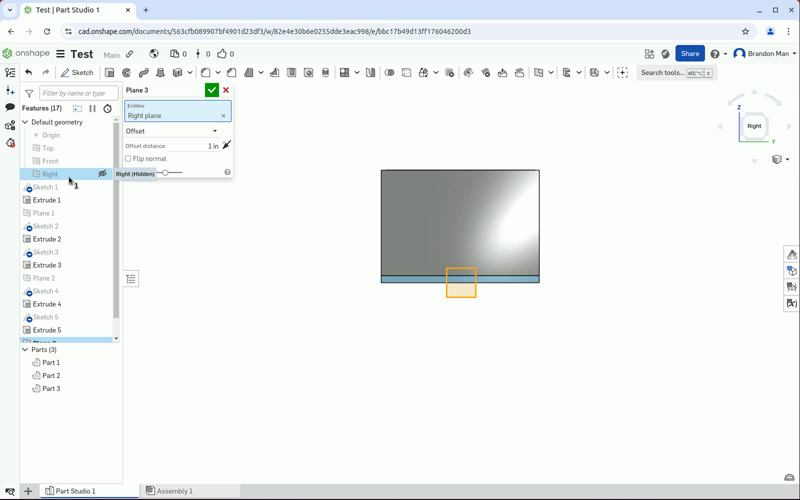
key(tab, 2)
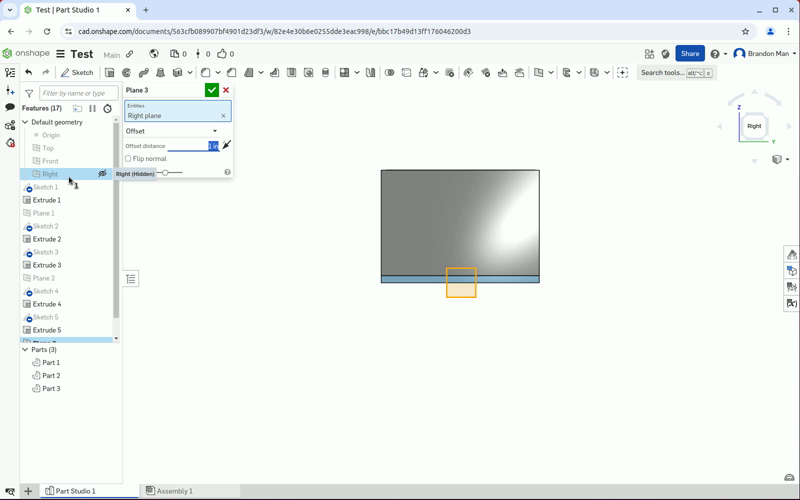
text(21.66)
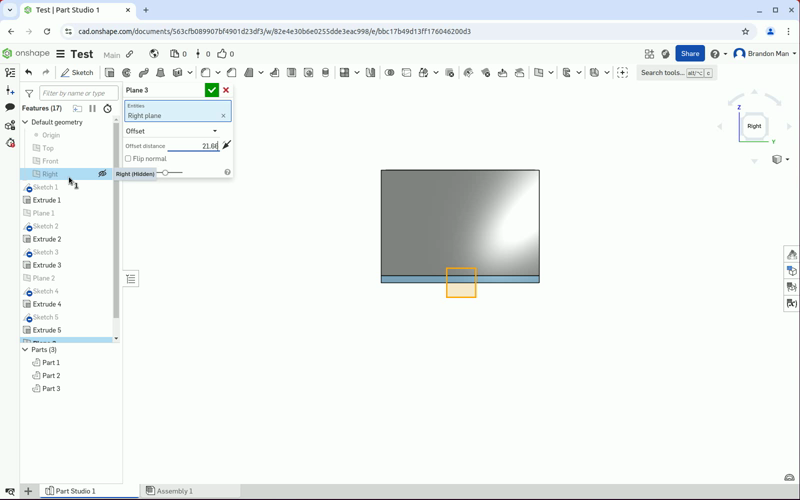
key(enter, 2)
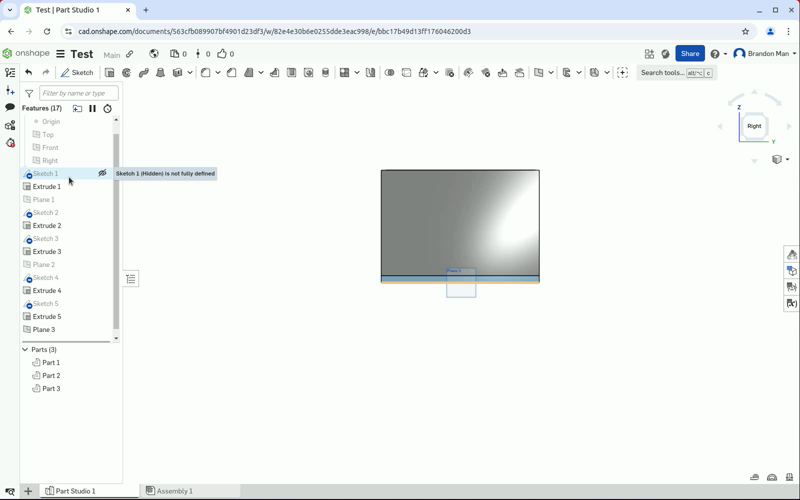
key(shift+s)
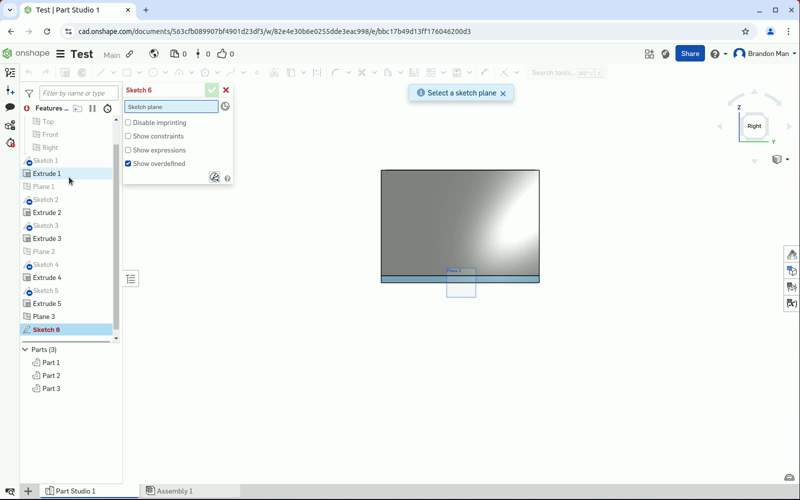
mouse_move(69, 319)
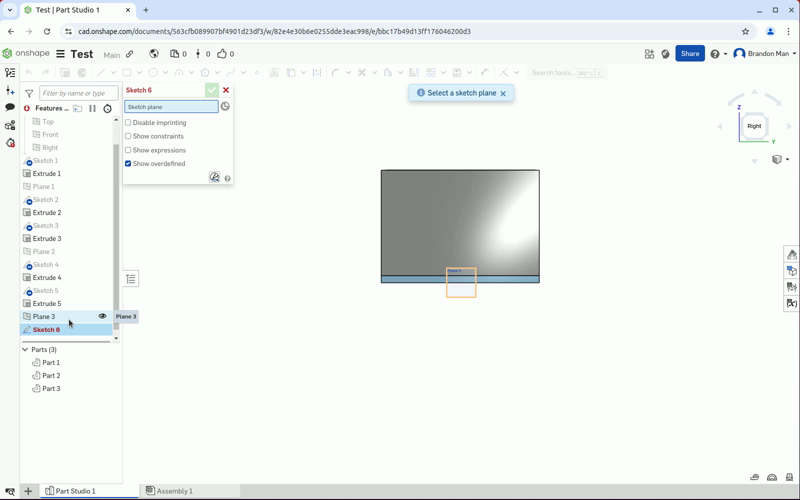
click(69, 319)
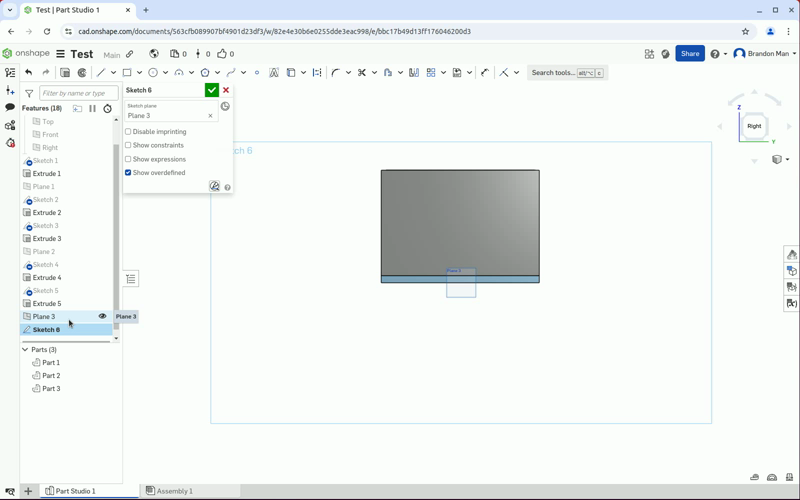
mouse_move(73, 352)
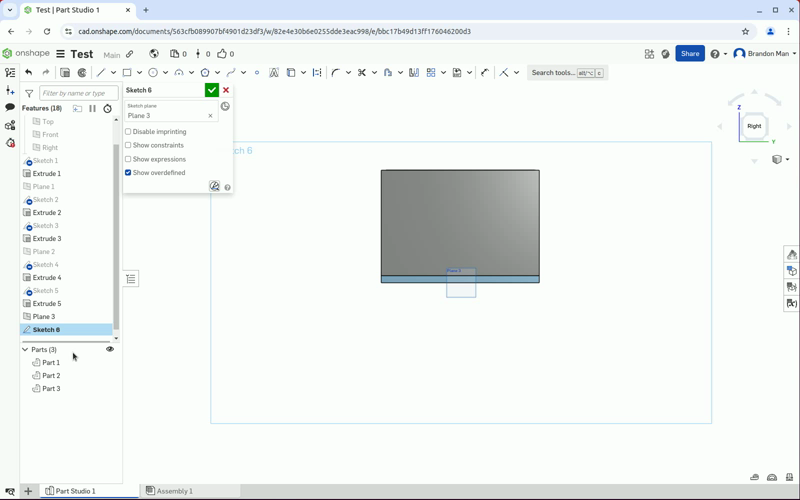
key(y)
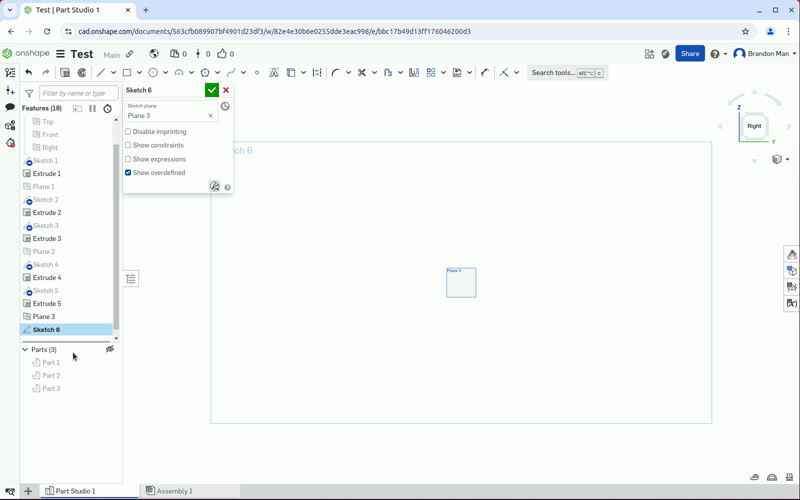
key(l)
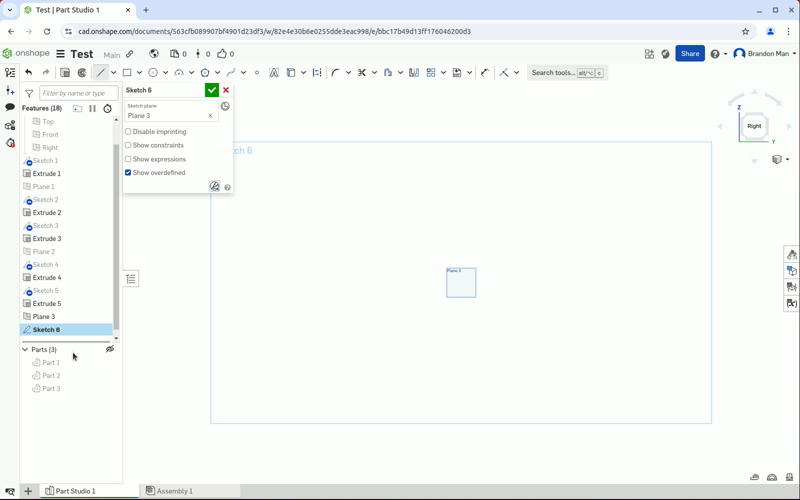
key_down(shift)
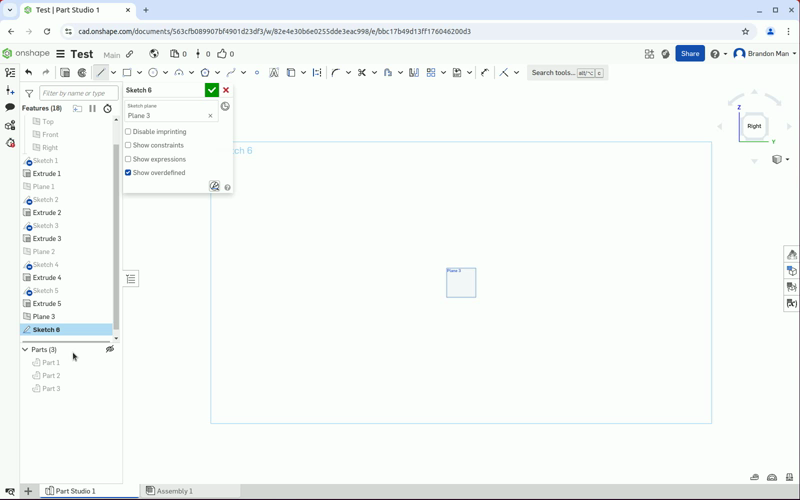
mouse_move(420, 223)
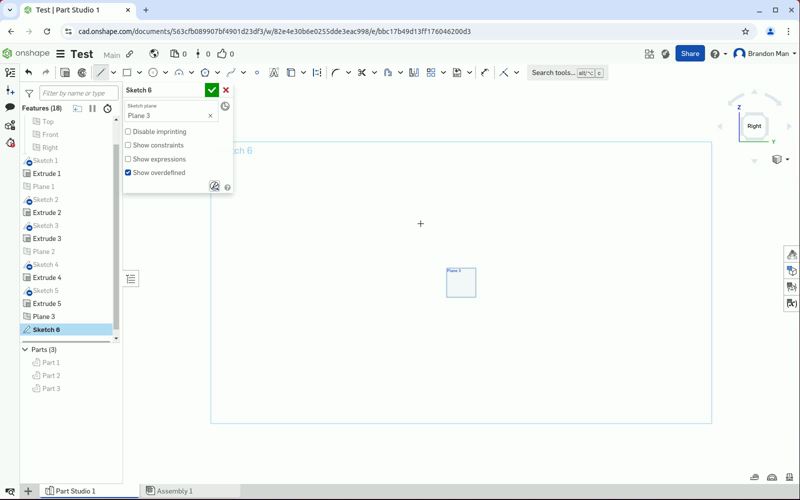
click(420, 223)
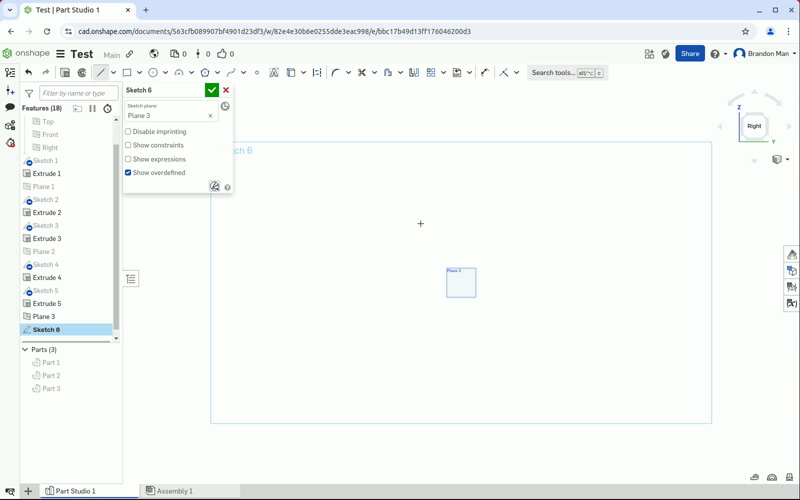
key_up(shift)
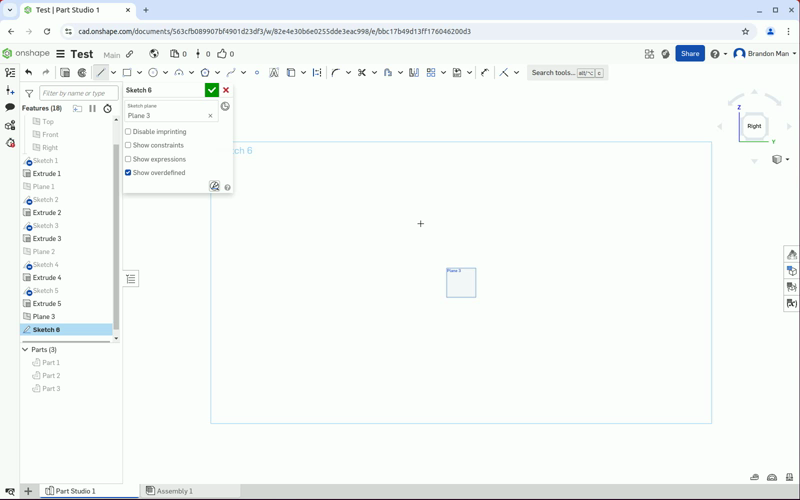
key_down(shift)
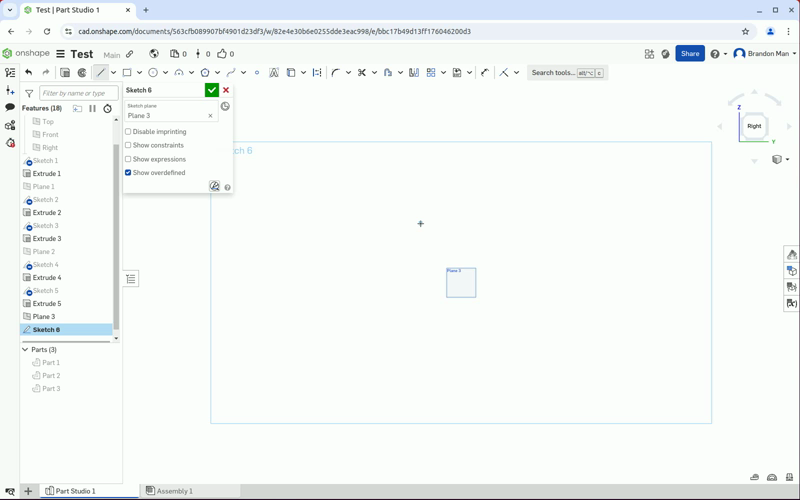
mouse_move(501, 223)
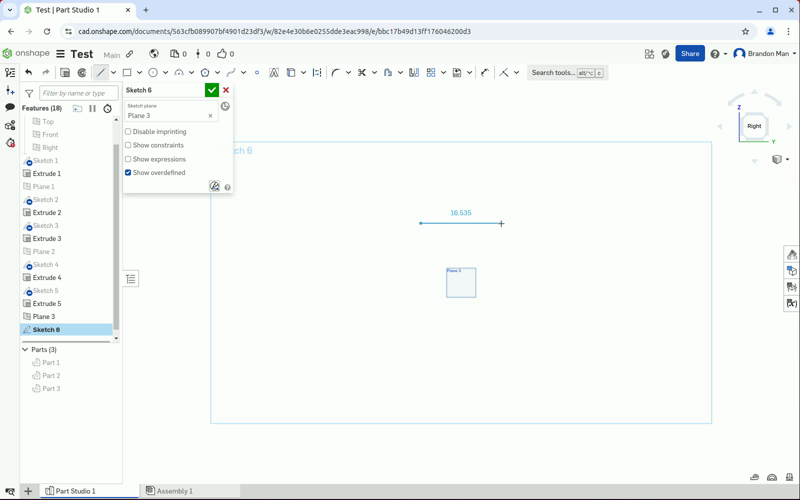
click(501, 223)
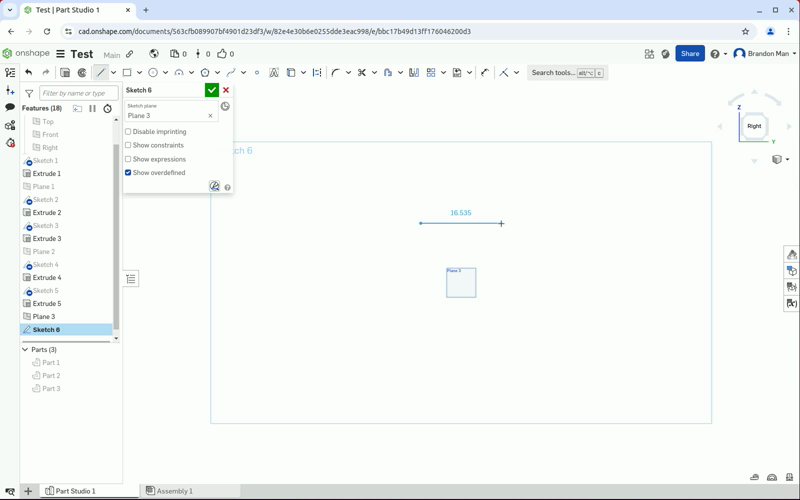
key_up(shift)
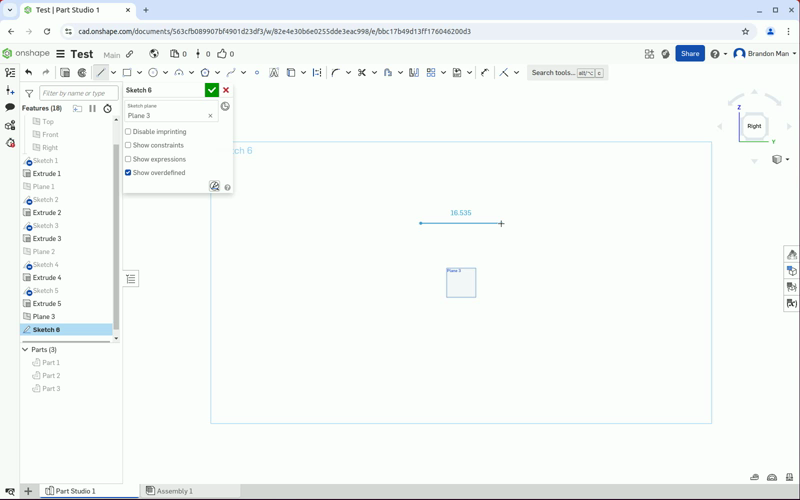
key_down(shift)
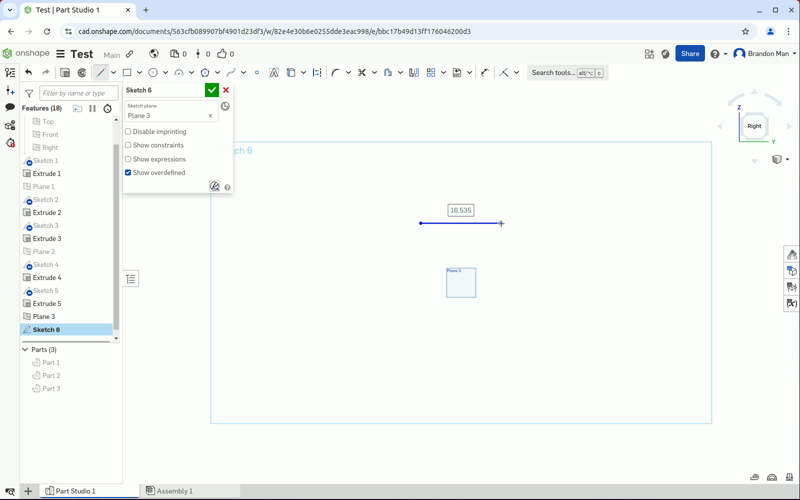
mouse_move(531, 223)
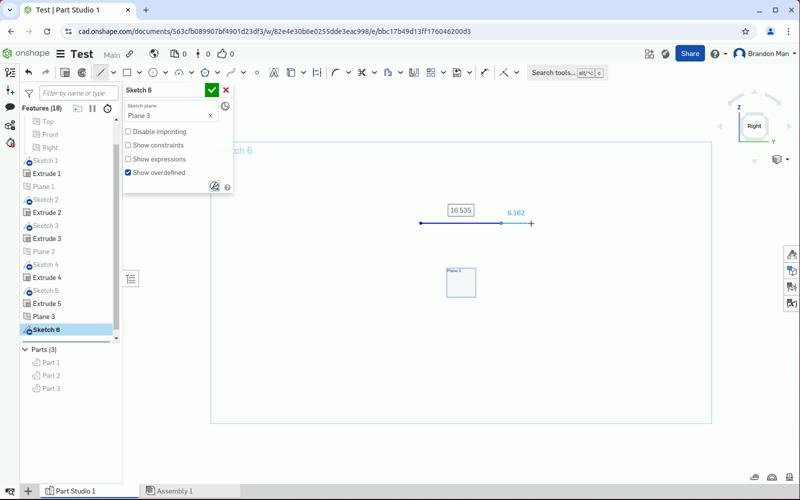
mouse_move(501, 196)
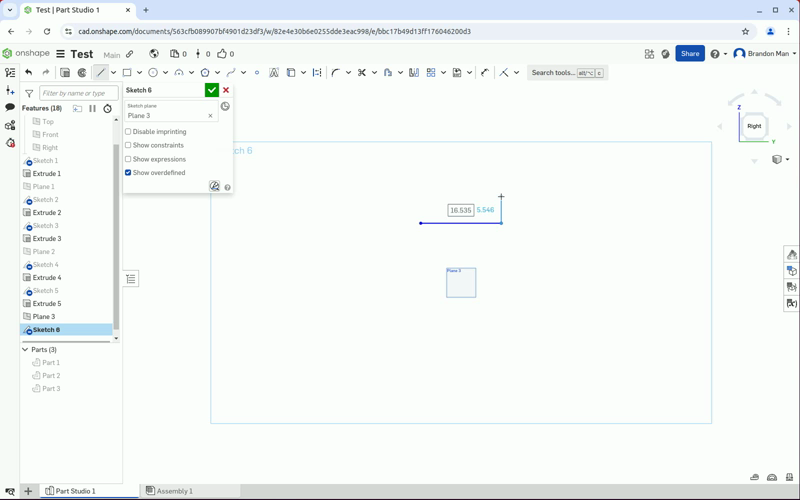
click(501, 196)
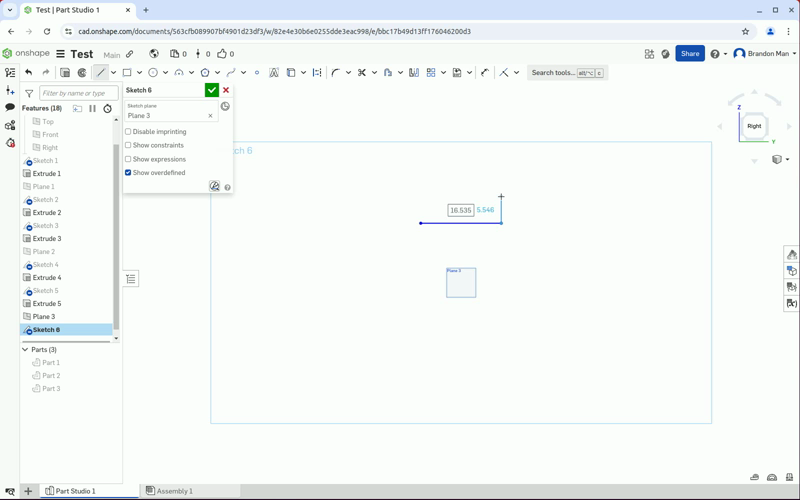
key_up(shift)
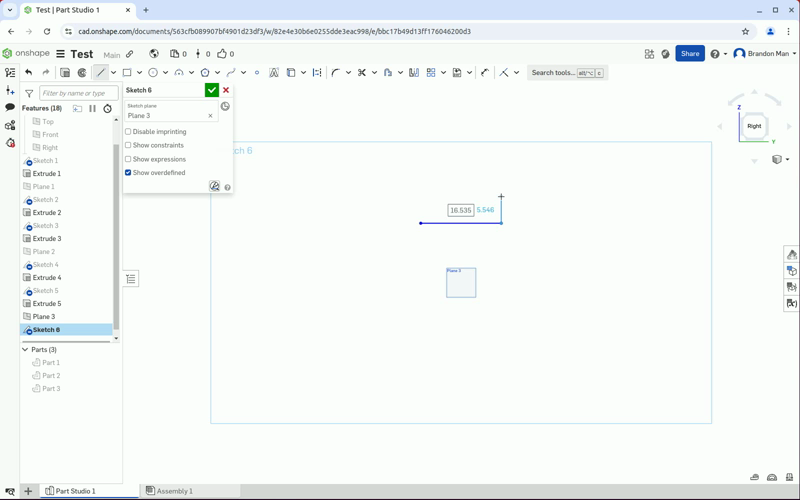
key_down(shift)
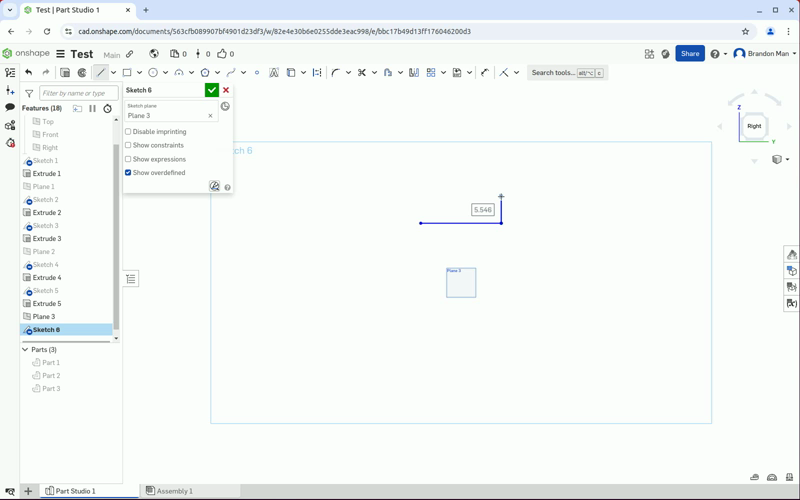
mouse_move(420, 196)
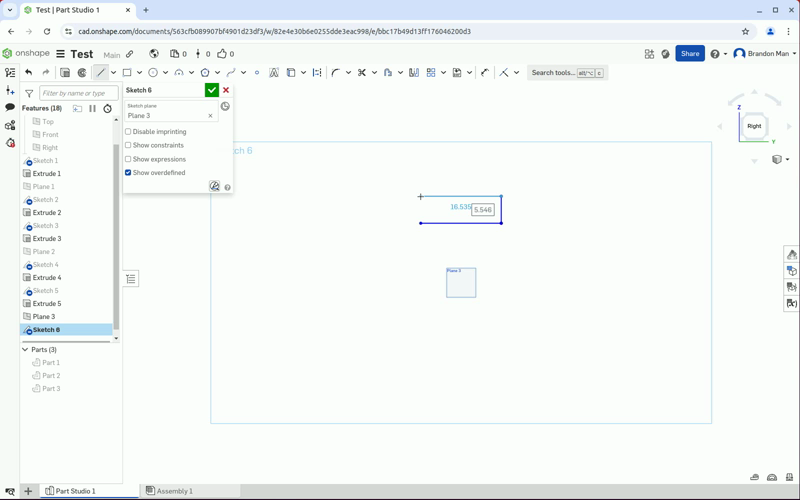
click(420, 196)
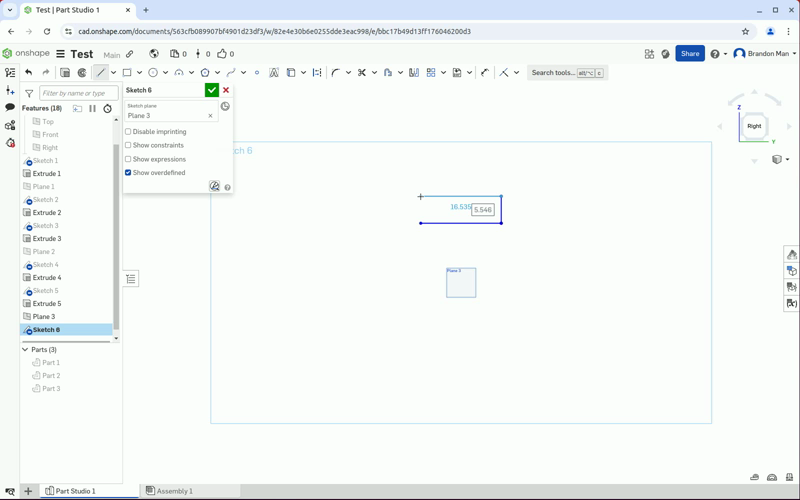
key_up(shift)
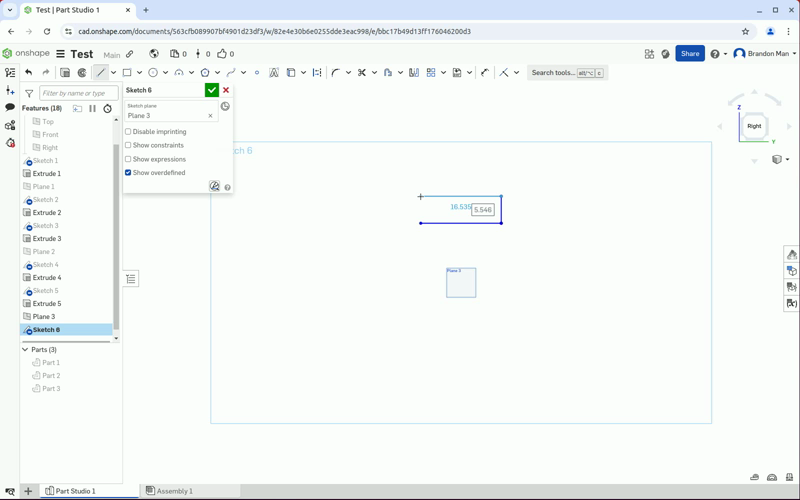
mouse_move(450, 196)
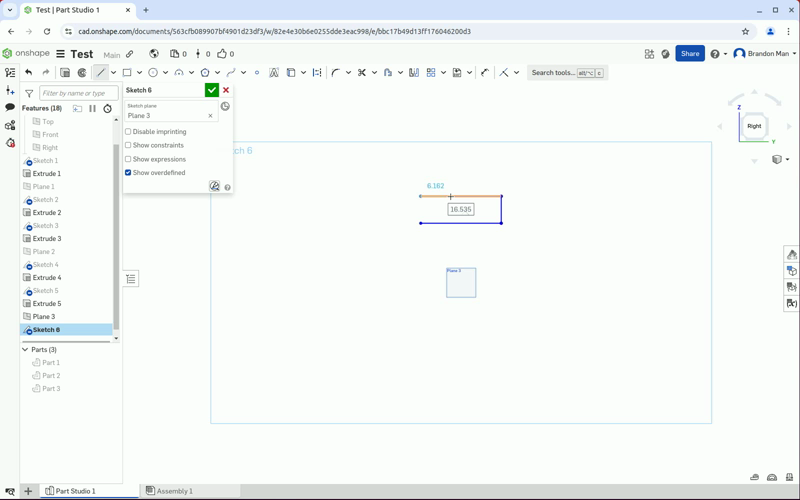
key_down(shift)
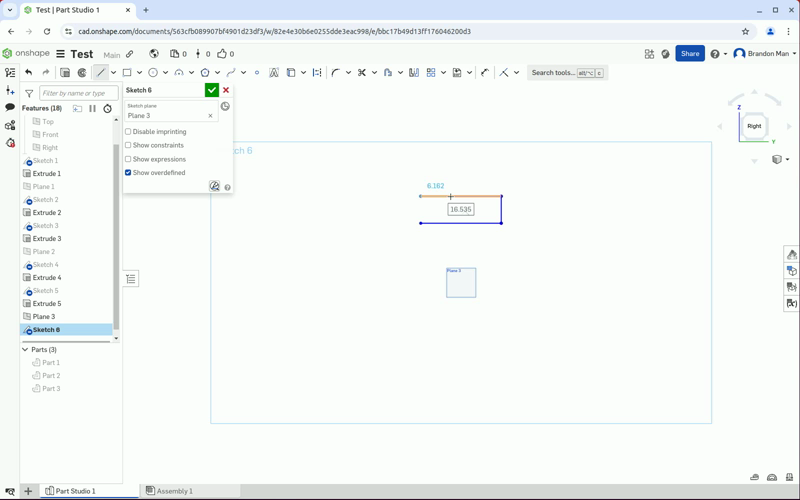
mouse_move(420, 223)
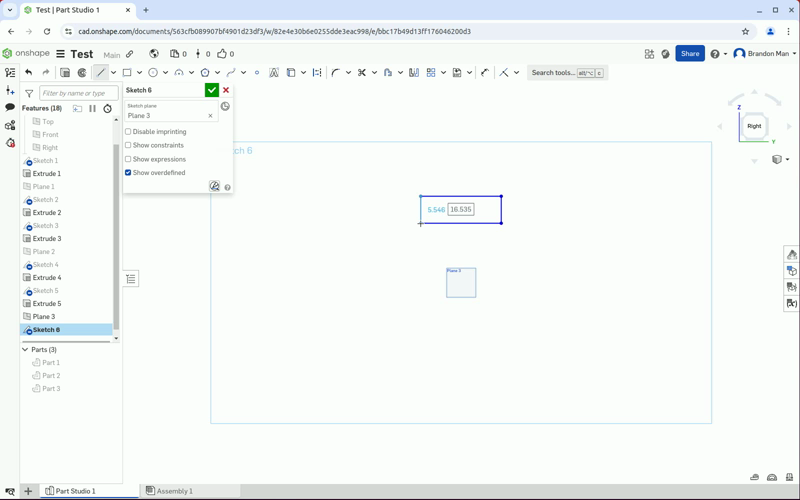
key_up(shift)
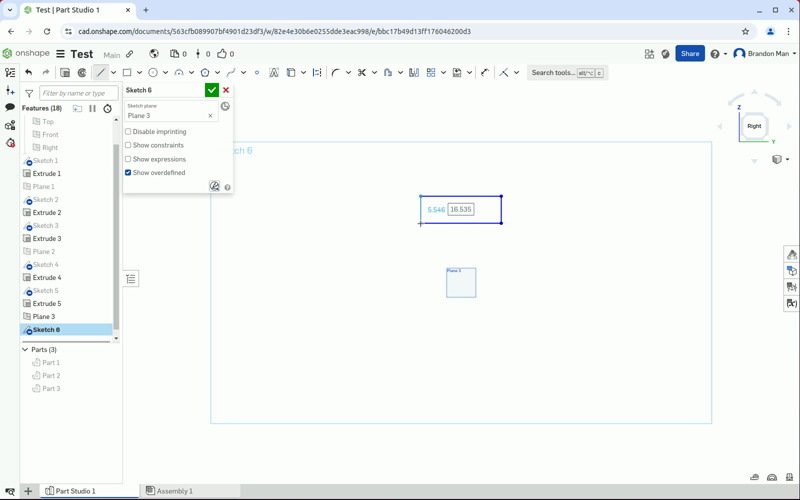
click(420, 223)
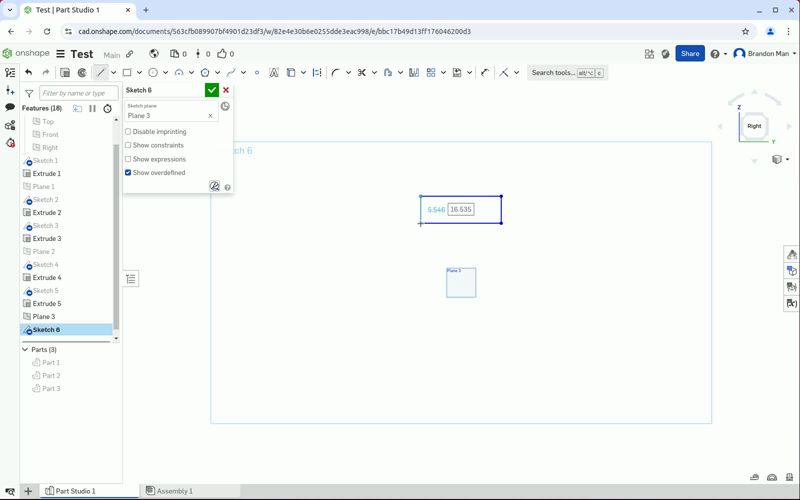
key(esc)
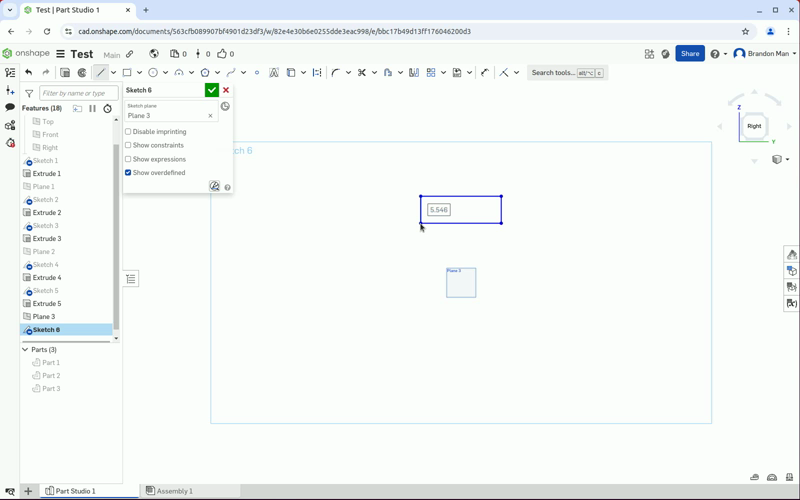
mouse_move(481, 210)
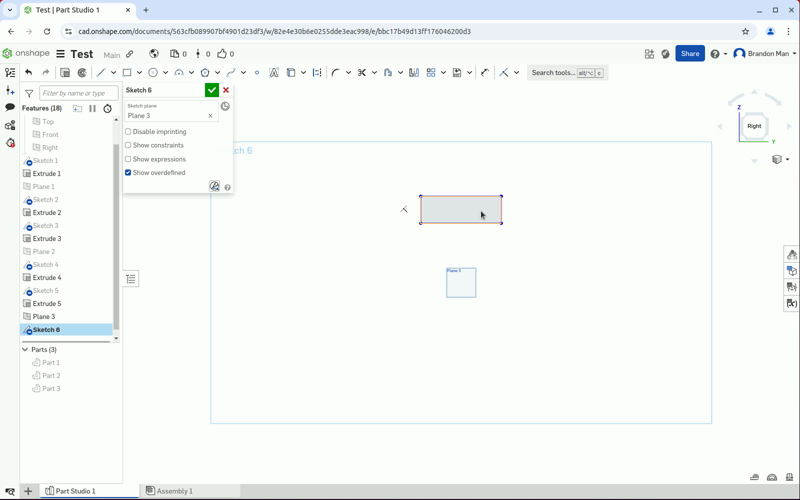
click(481, 210)
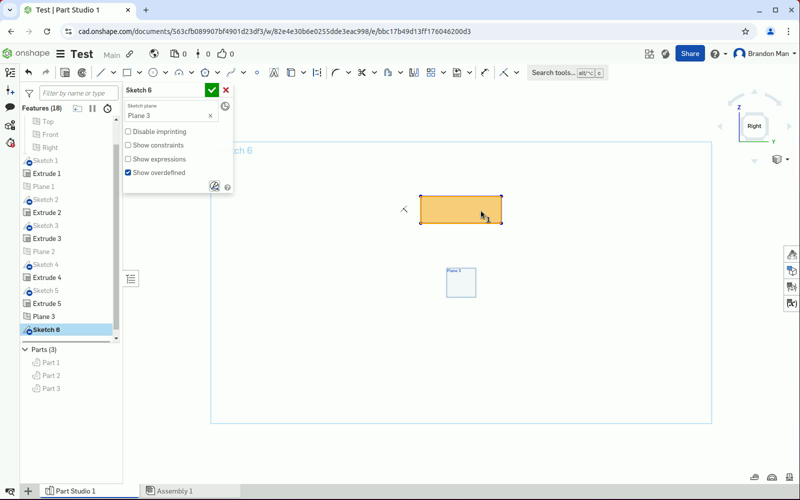
mouse_move(73, 352)
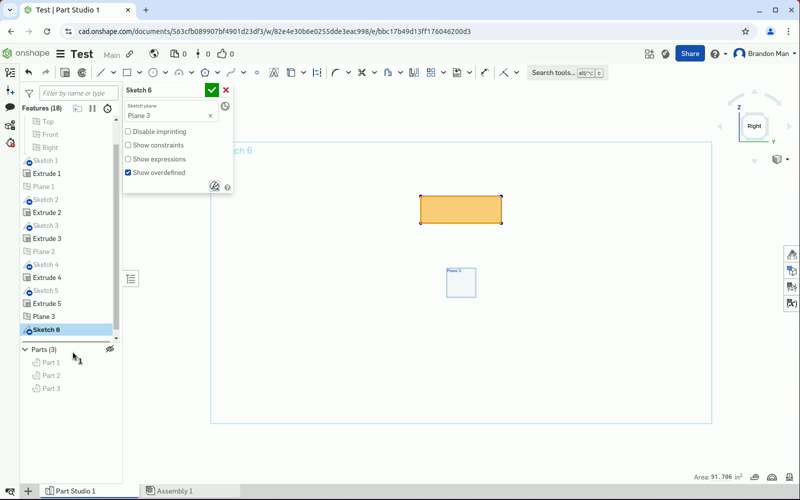
key(shift+y)
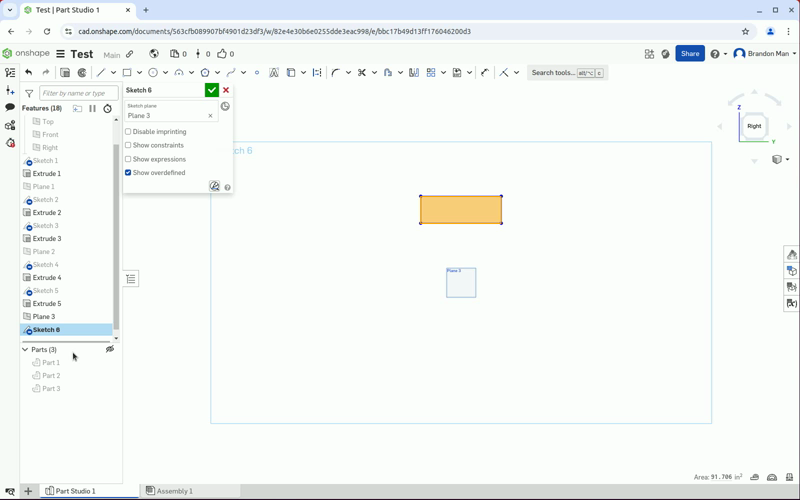
key(shift+e)
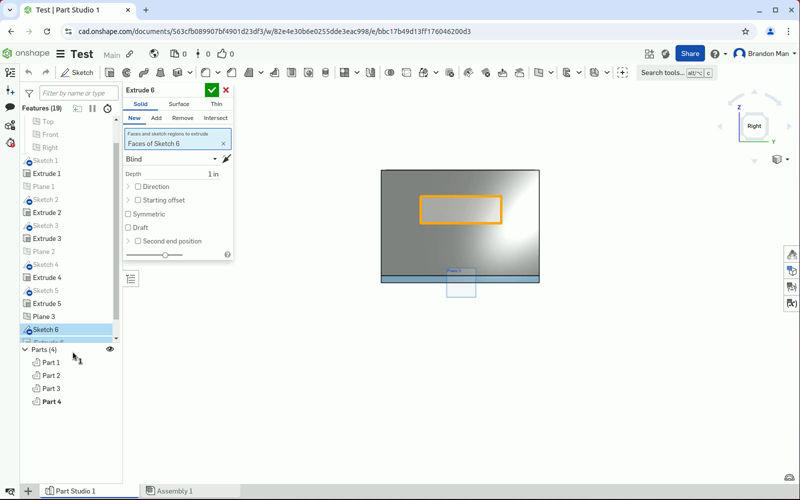
mouse_move(143, 106)
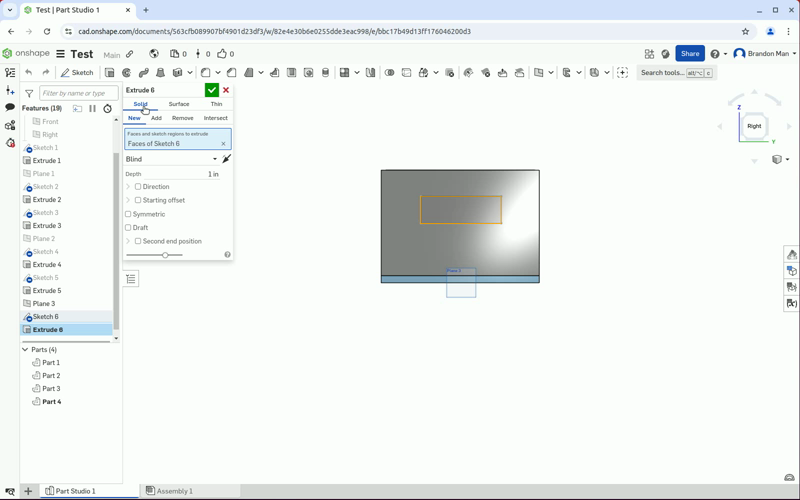
click(143, 106)
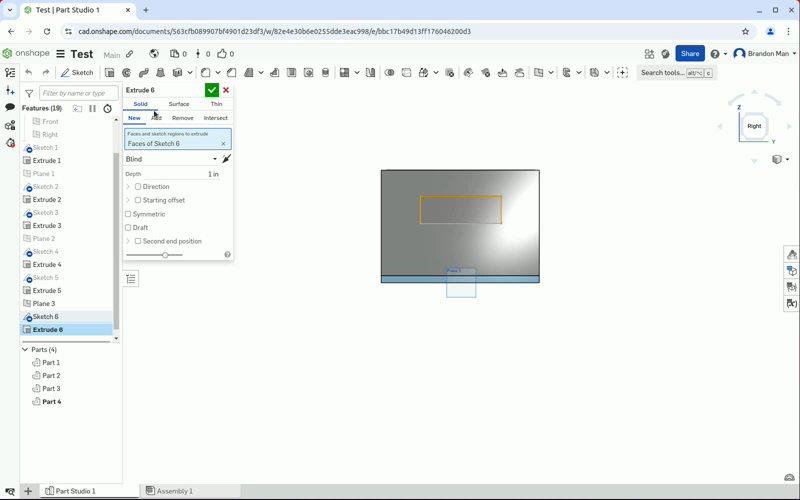
mouse_move(186, 120)
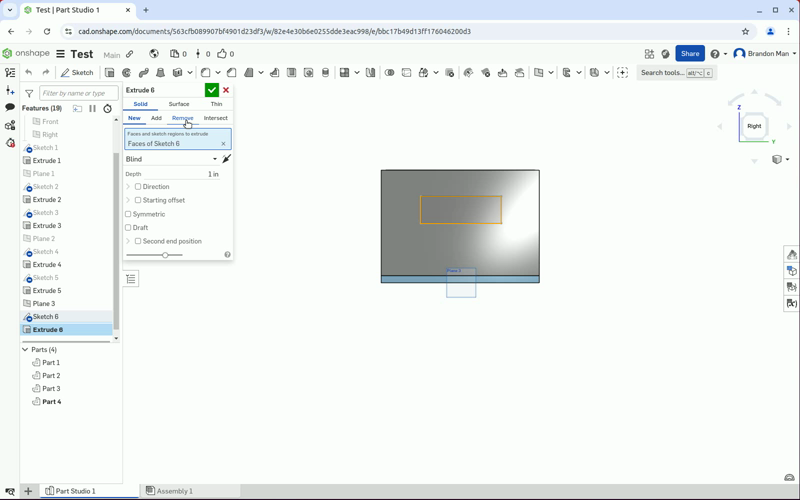
click(186, 120)
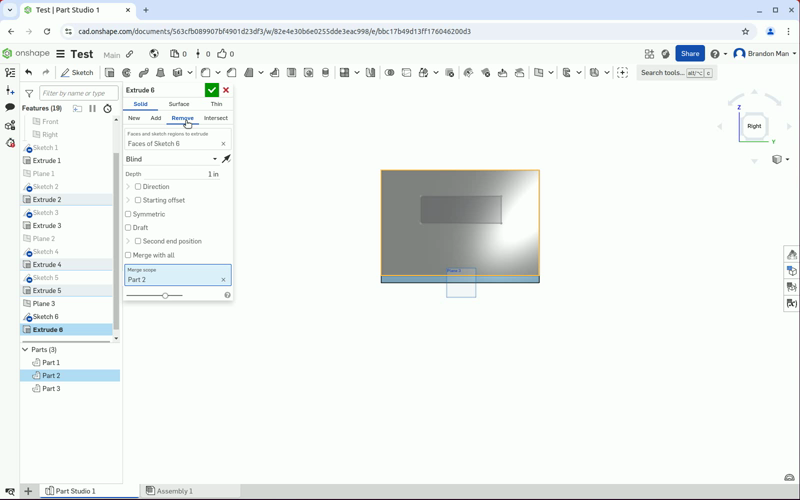
key(tab, 4)
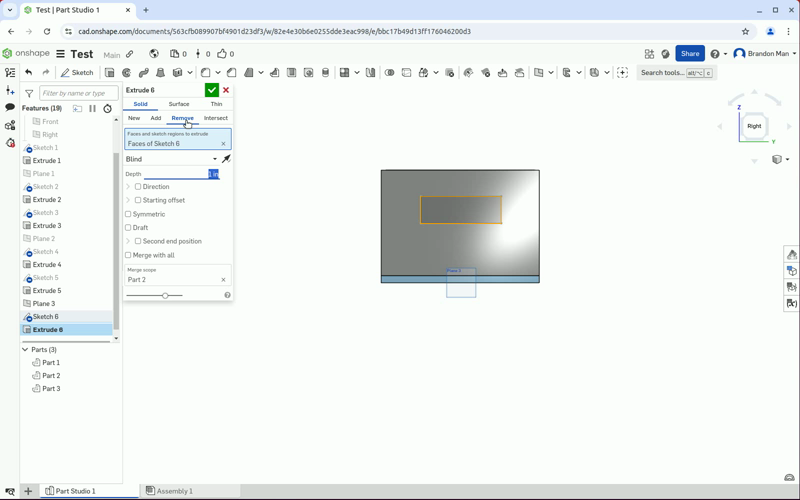
text(10.832)
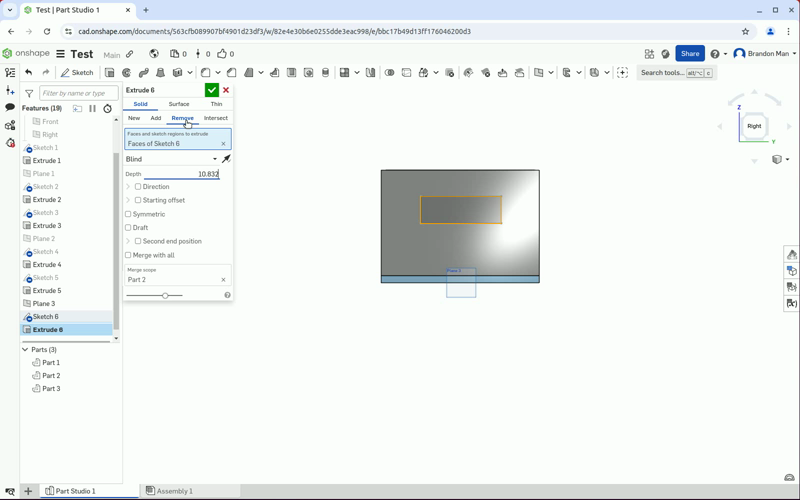
key(tab, 6)
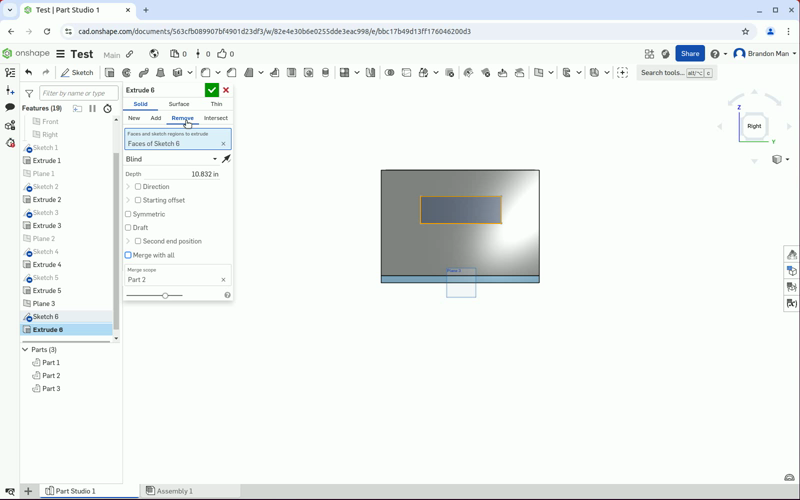
key(space)
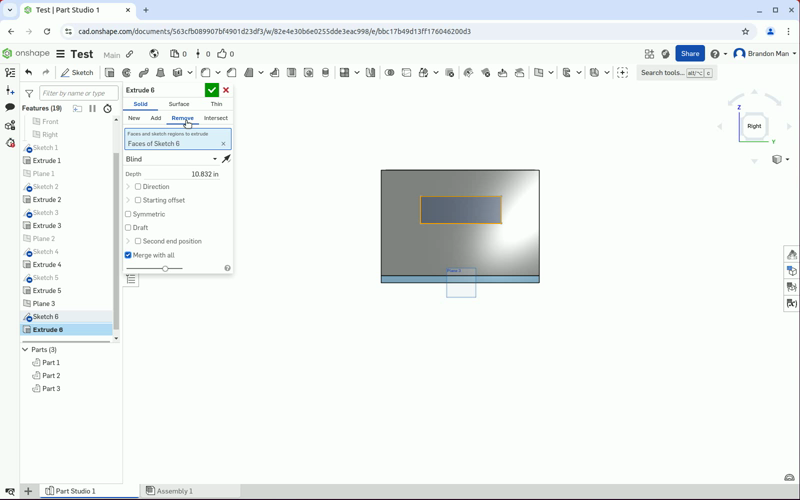
key(enter)
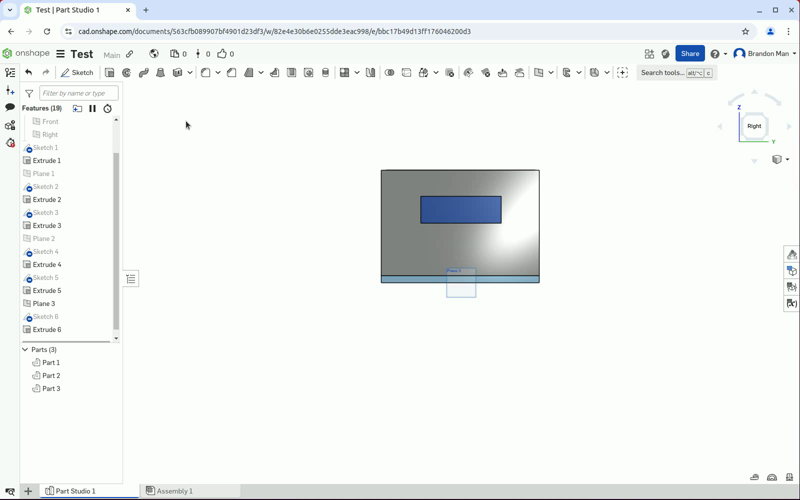
key(shift+h)
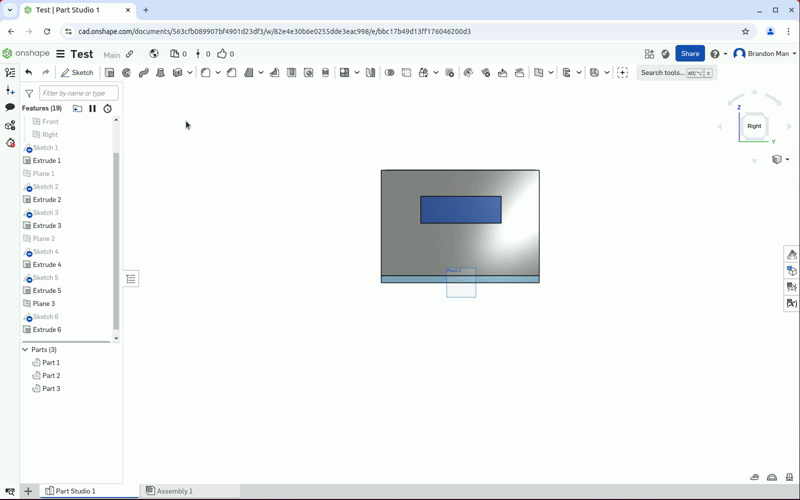
key(shift+h)
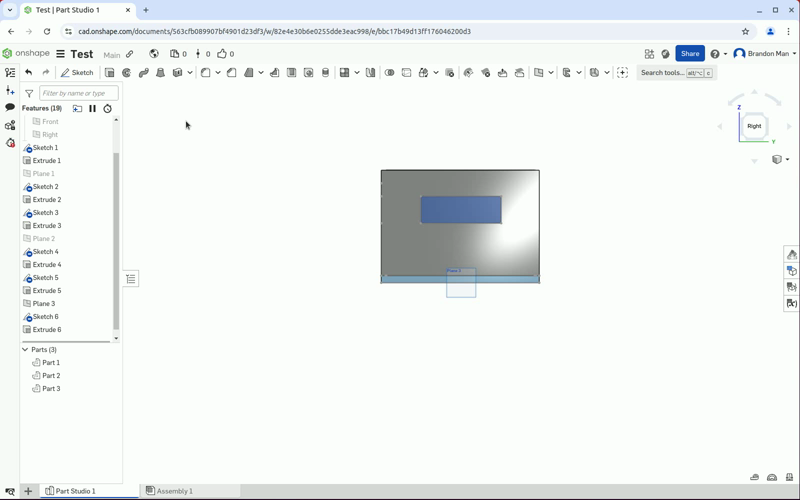
key(shift+7)
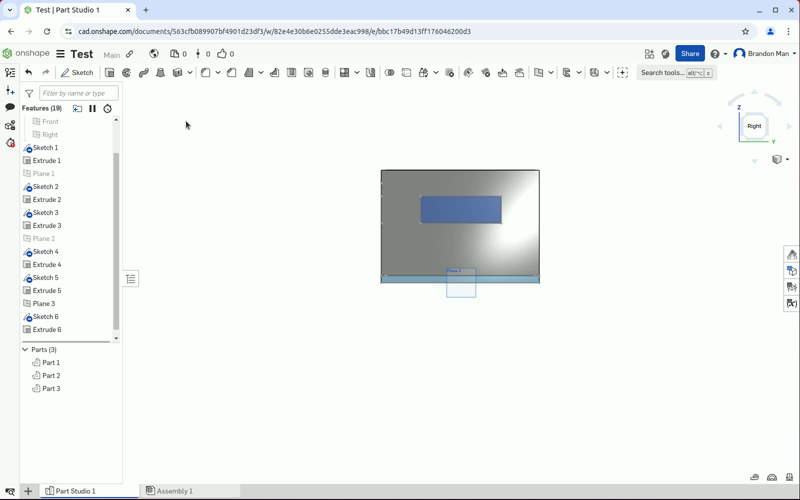
key(right, 2)
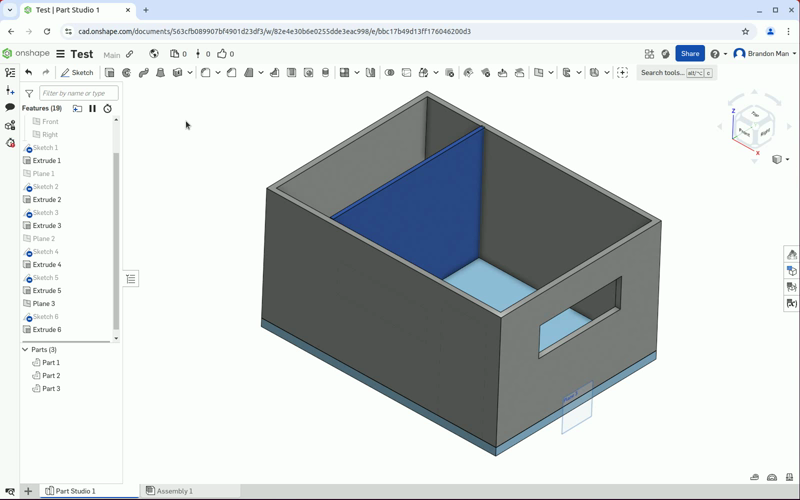
key(down, 2)
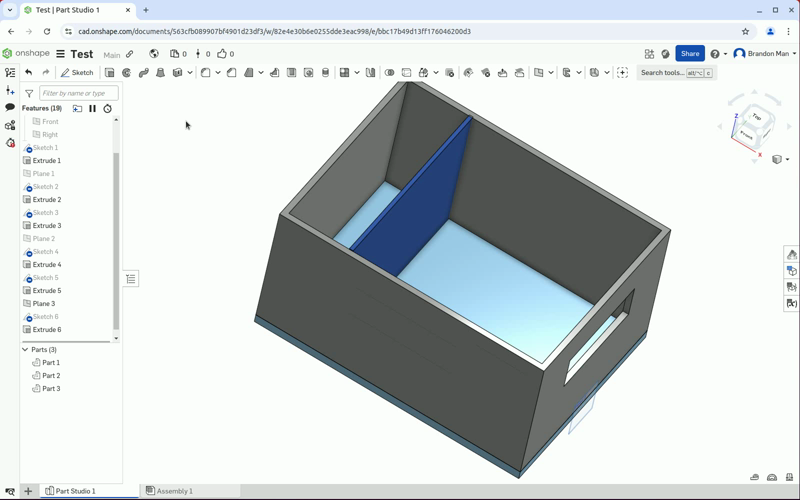
key(up, 2)
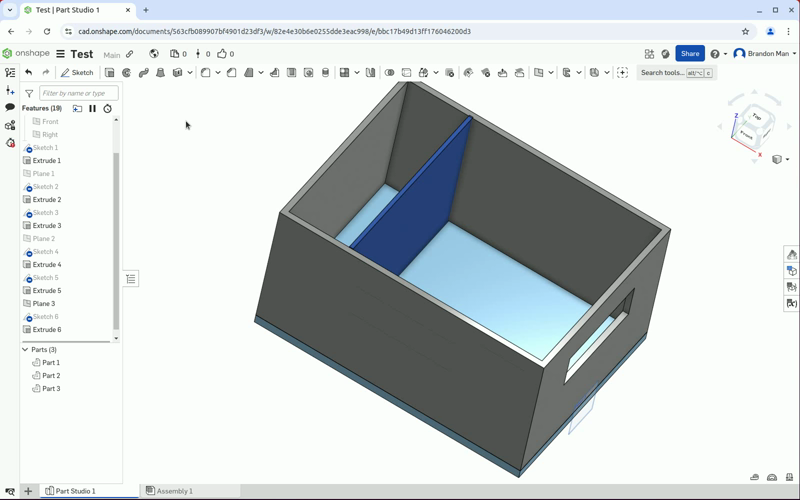
key(left, 2)
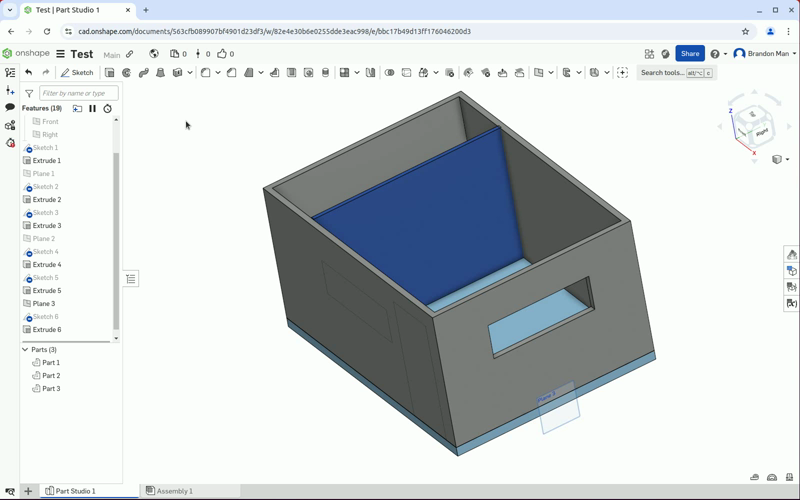
mouse_move(69, 150)
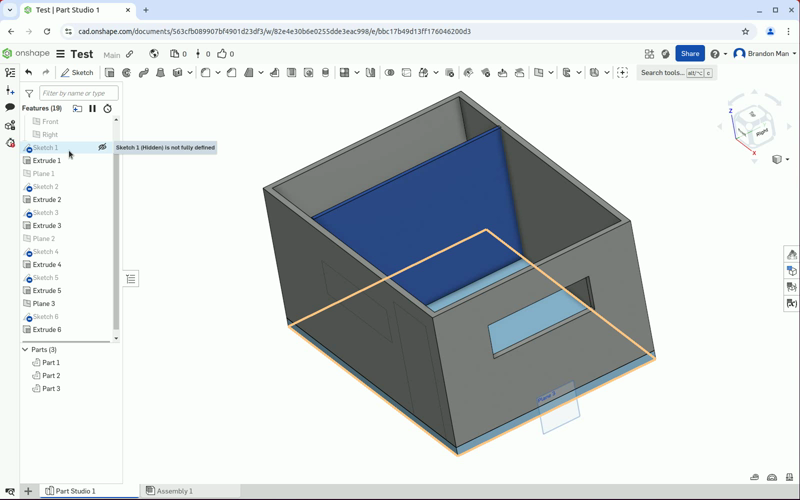
click(69, 150)